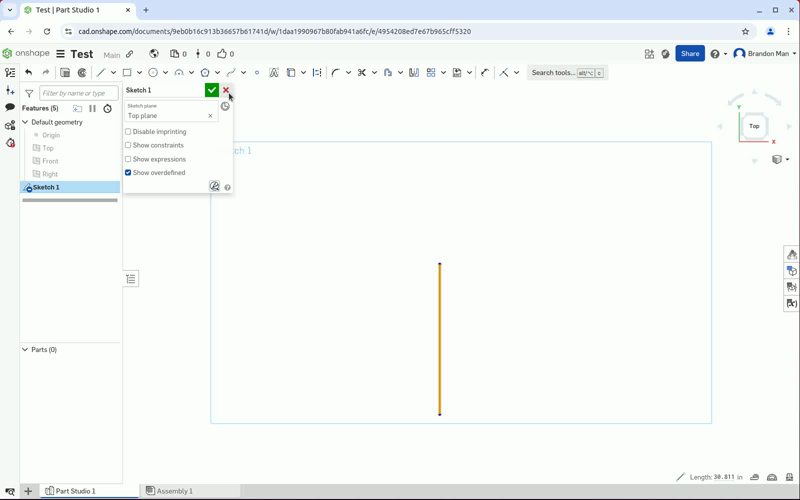
key(shift+h)
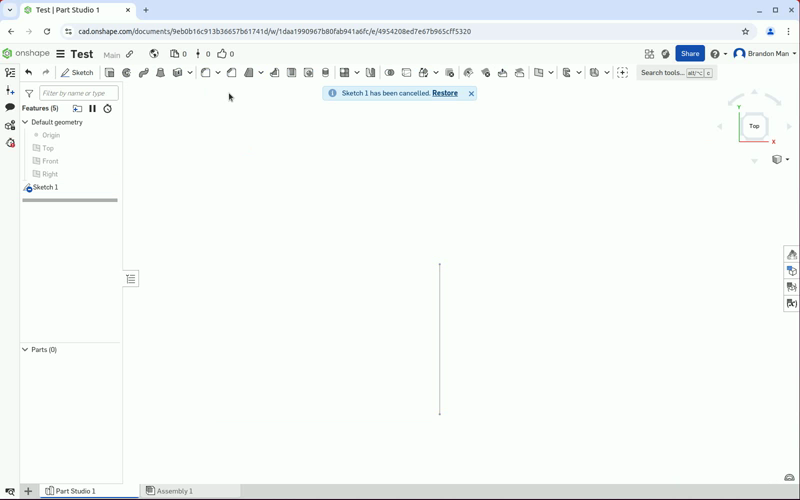
key(shift+s)
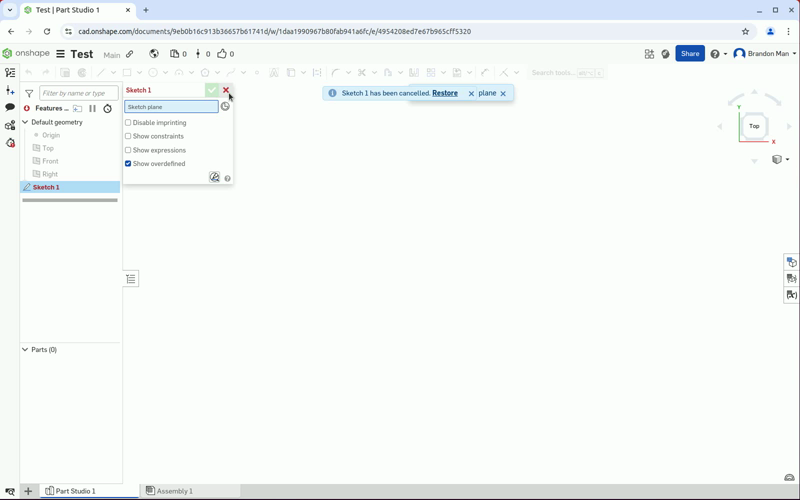
mouse_move(73, 150)
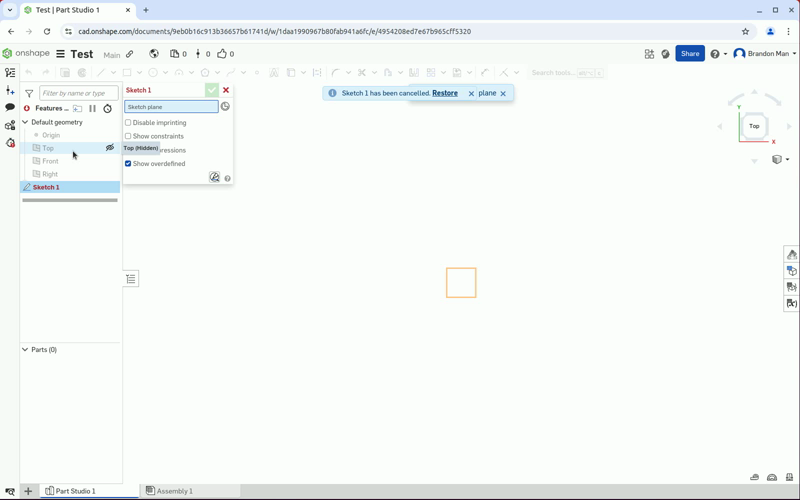
click(73, 150)
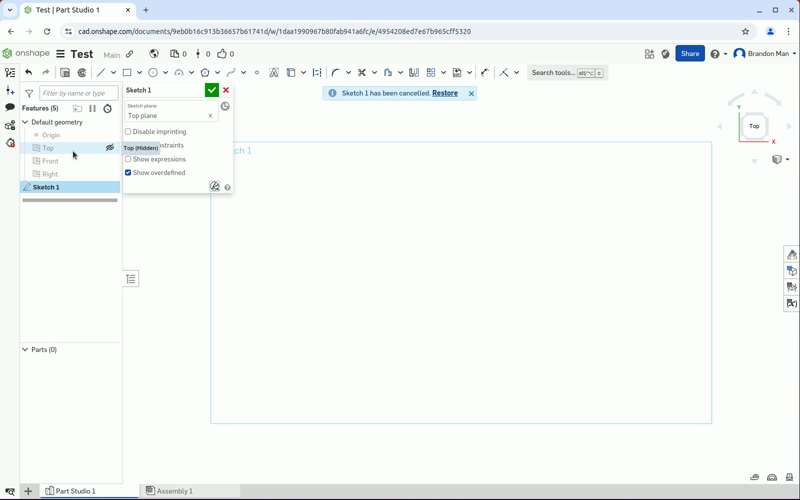
mouse_move(73, 352)
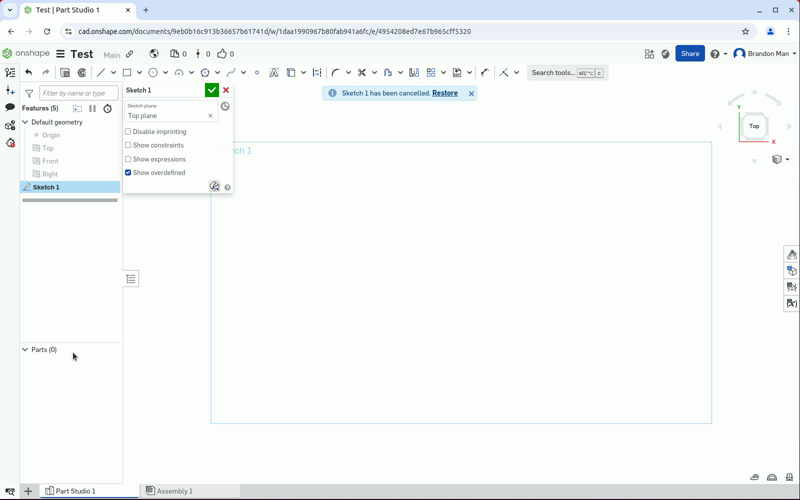
key(y)
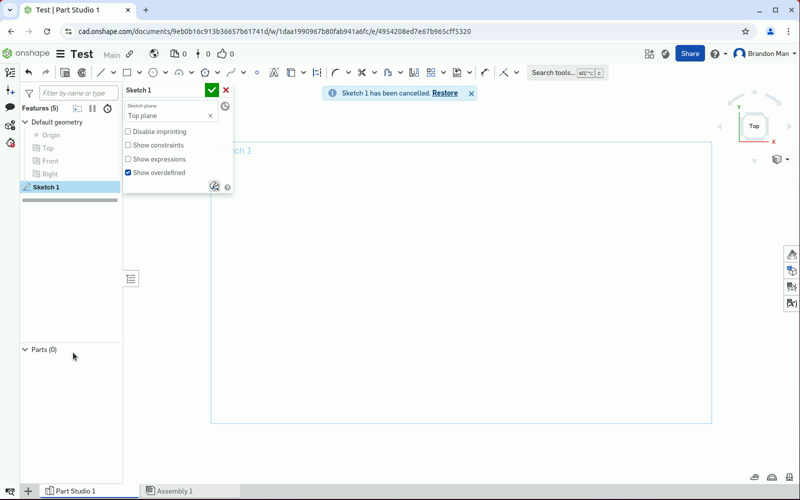
key(l)
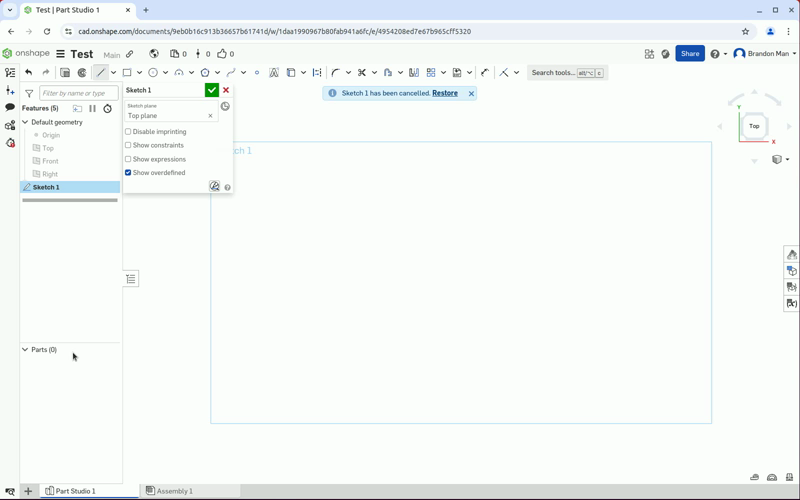
key_down(shift)
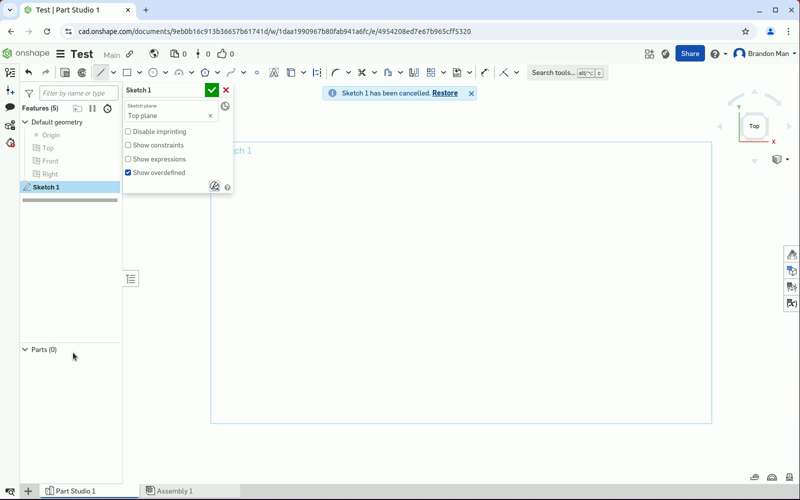
mouse_move(452, 355)
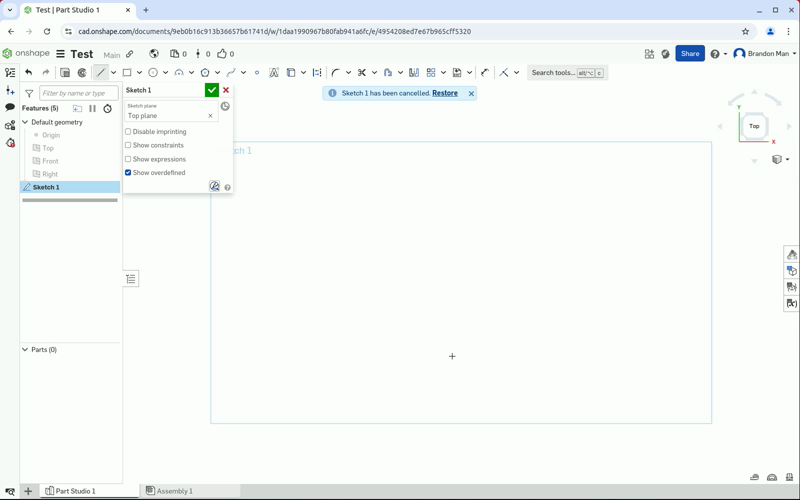
click(452, 355)
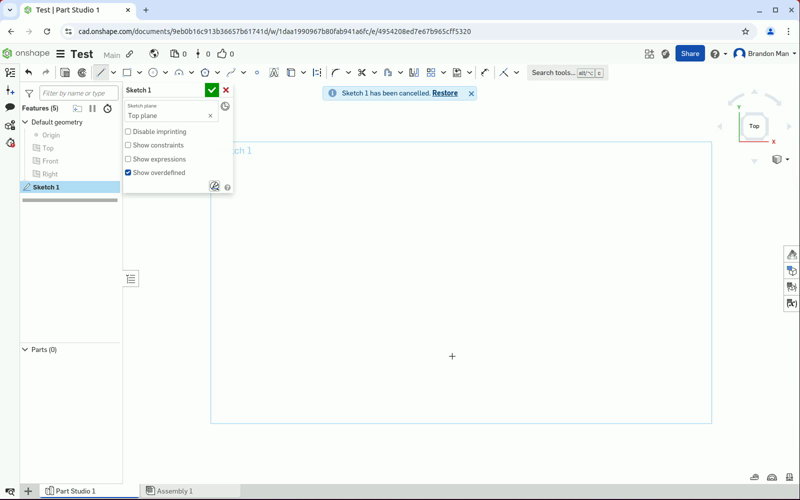
key_up(shift)
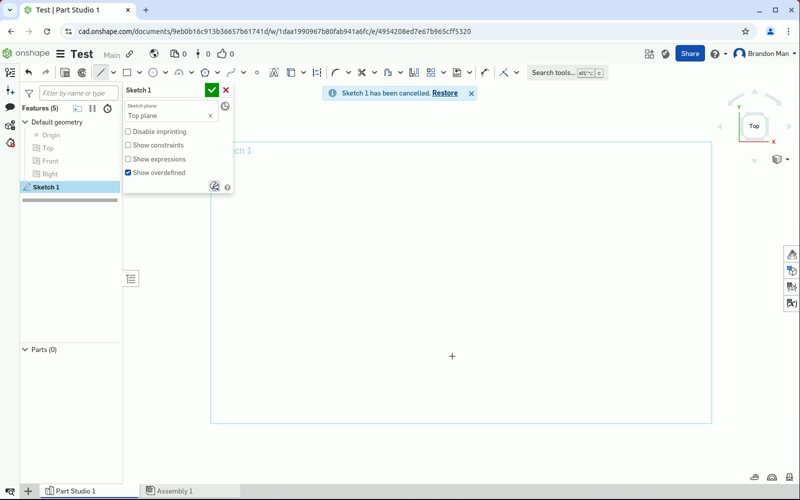
key_down(shift)
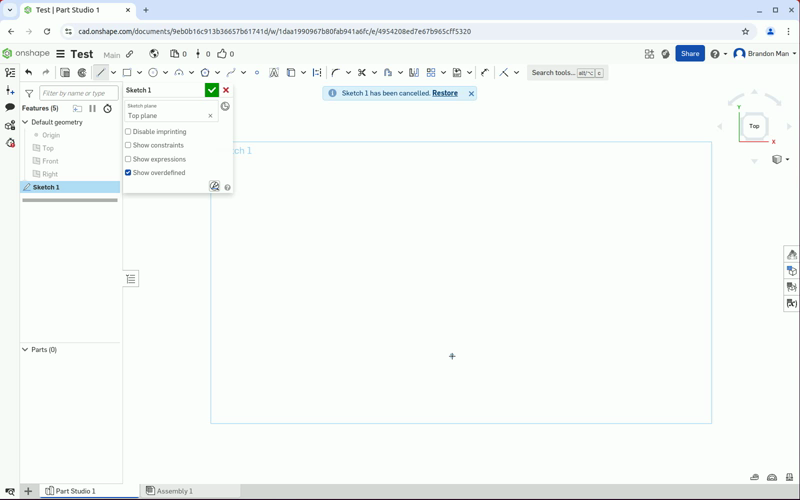
mouse_move(482, 355)
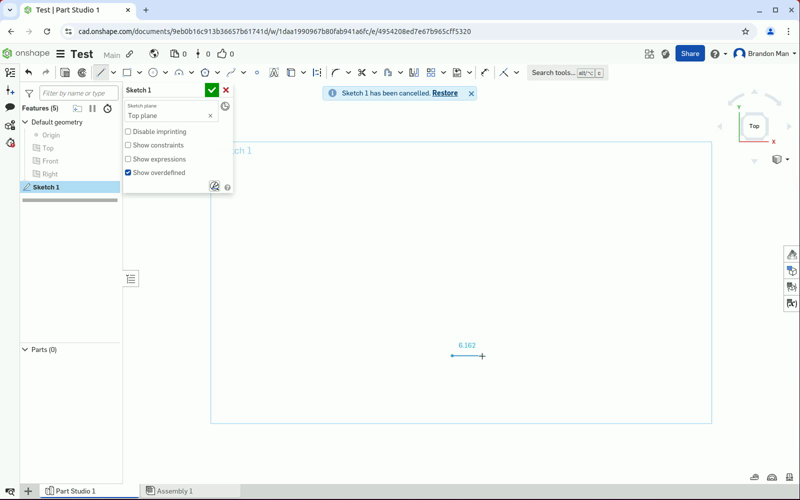
mouse_move(467, 355)
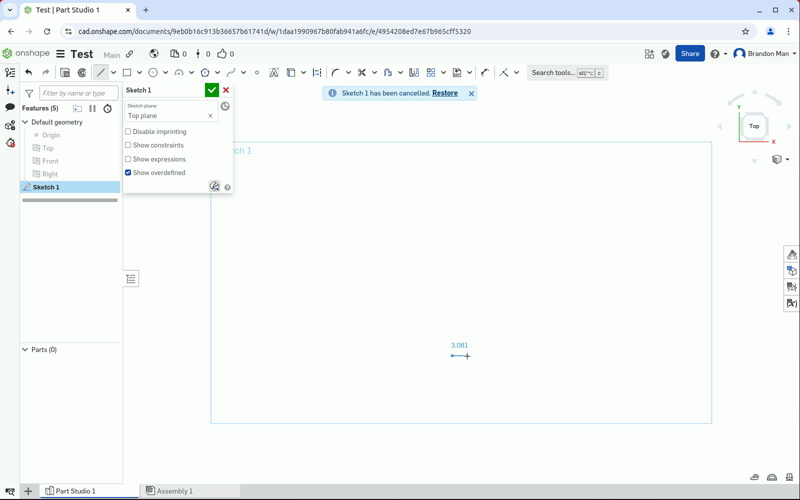
click(467, 355)
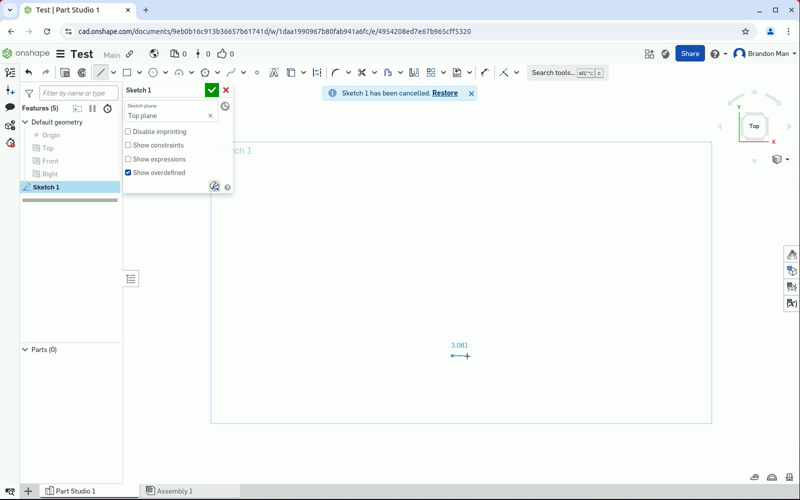
key_up(shift)
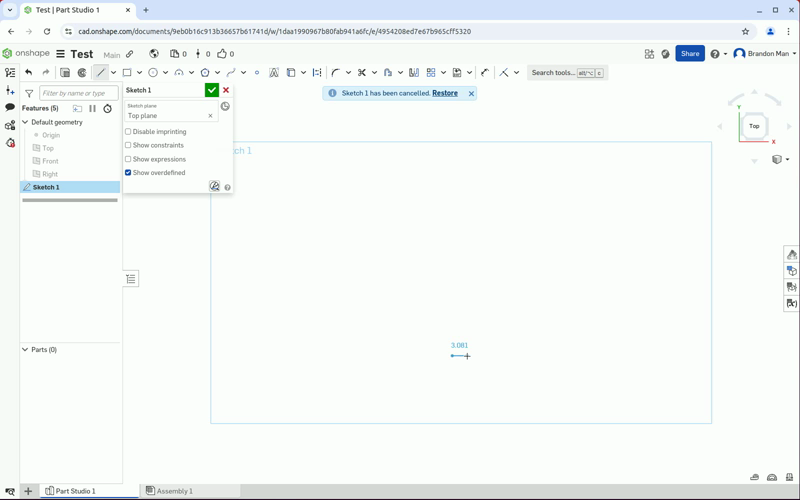
key_down(shift)
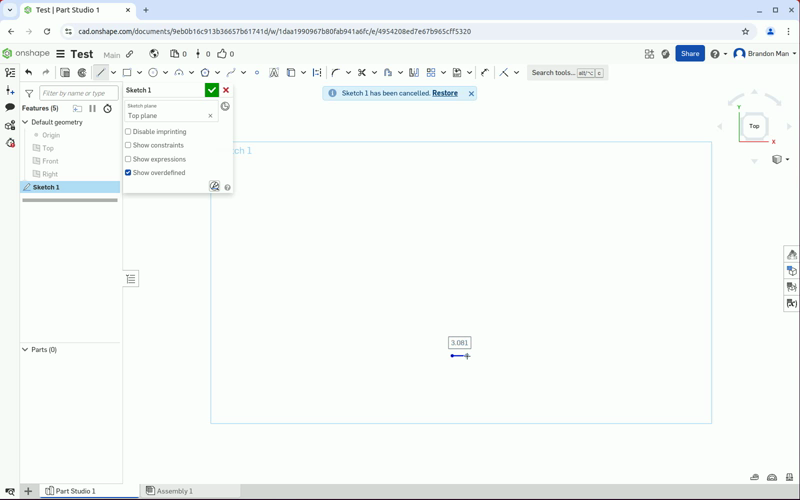
mouse_move(467, 179)
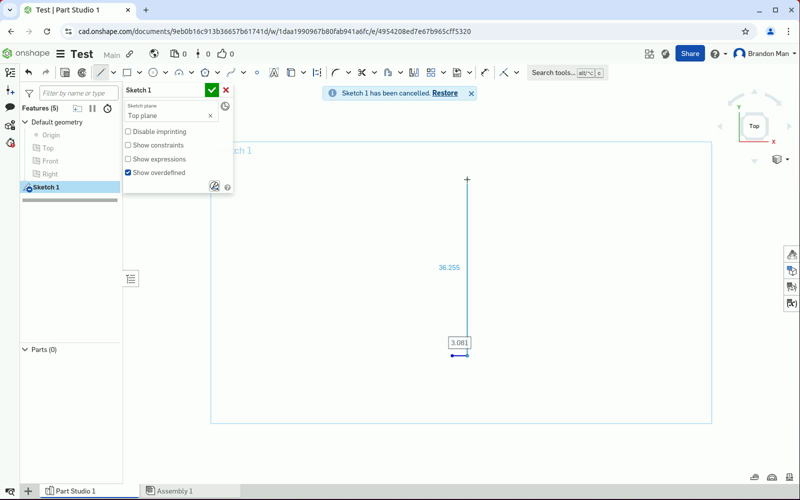
click(467, 179)
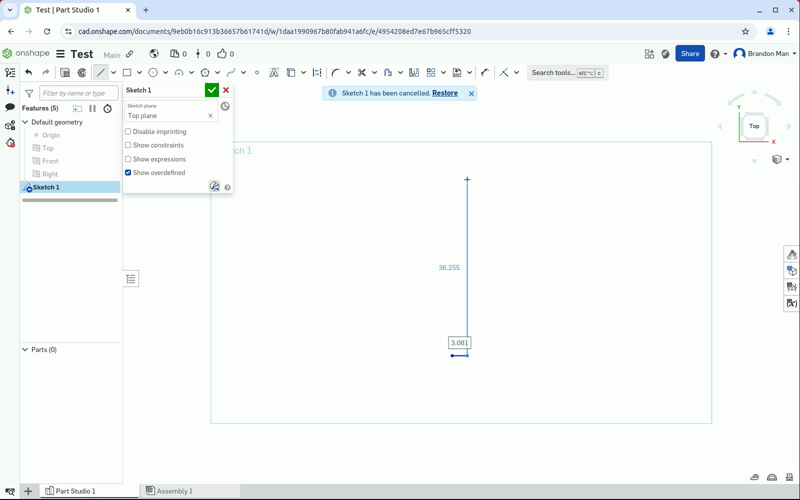
key_up(shift)
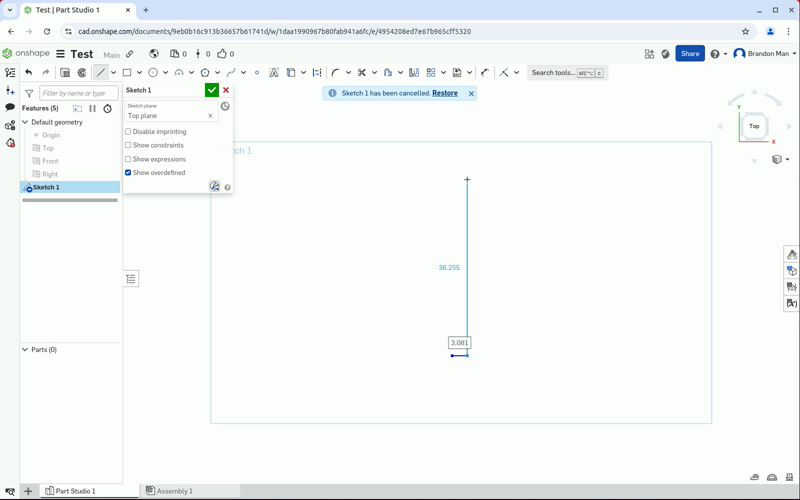
key_down(shift)
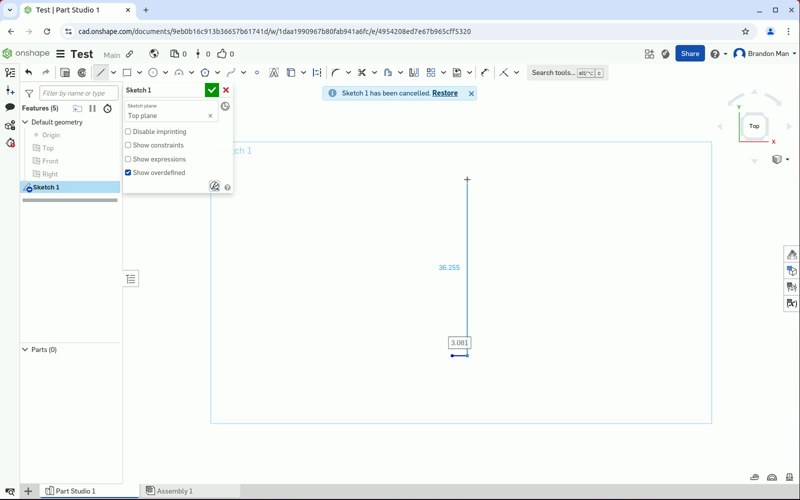
mouse_move(497, 179)
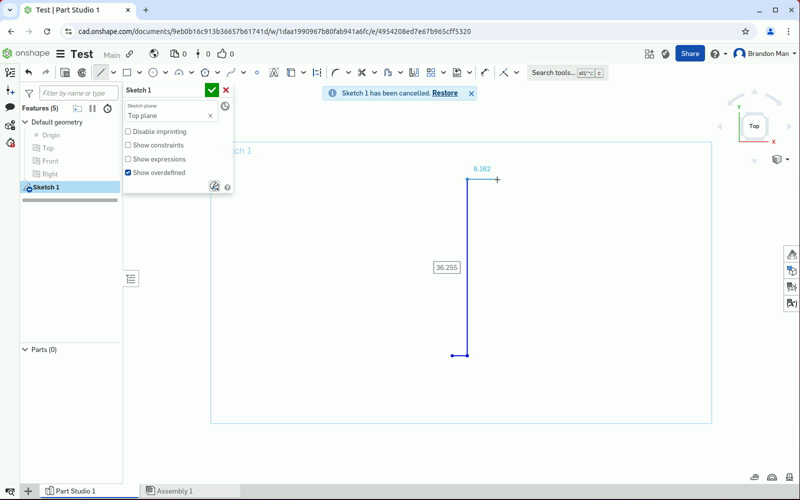
mouse_move(463, 179)
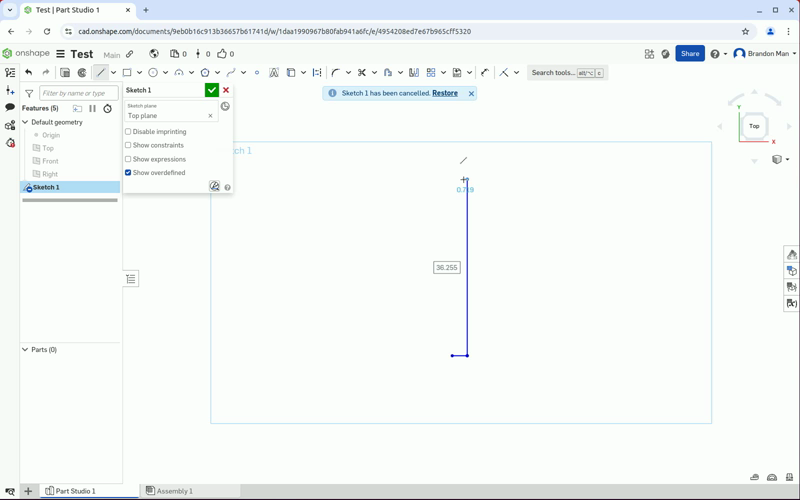
scroll(6)
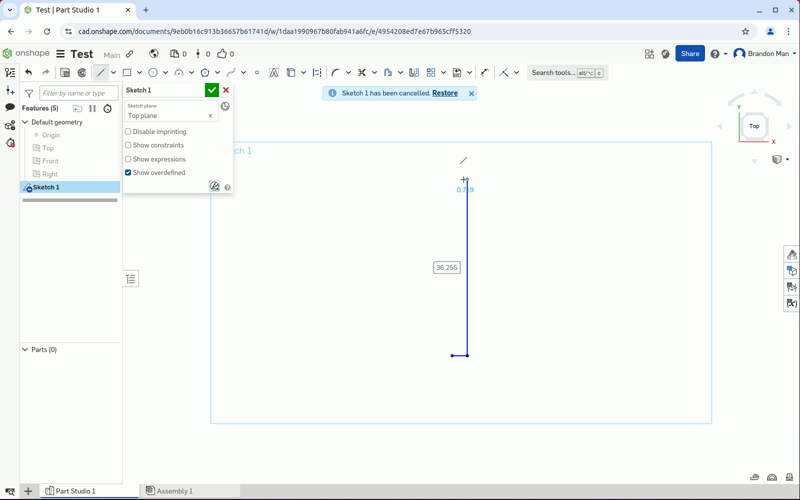
scroll(6)
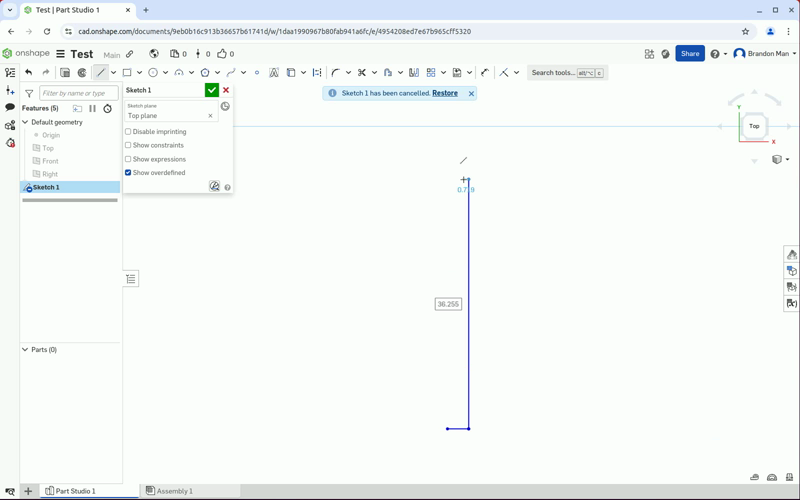
scroll(6)
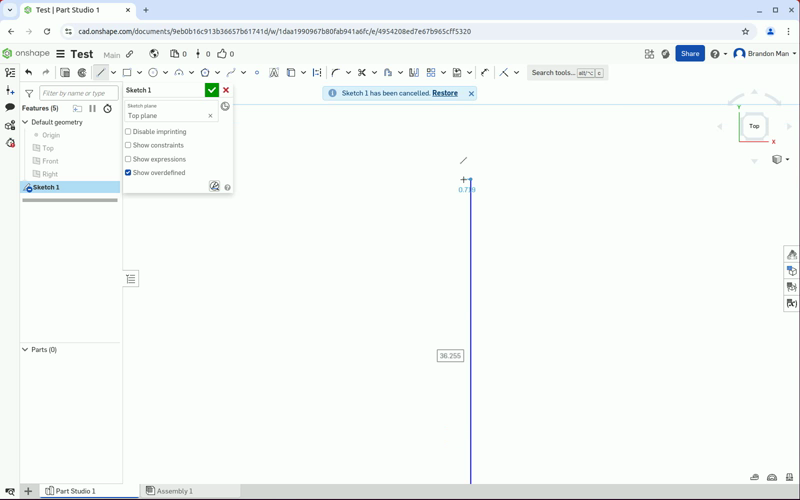
scroll(6)
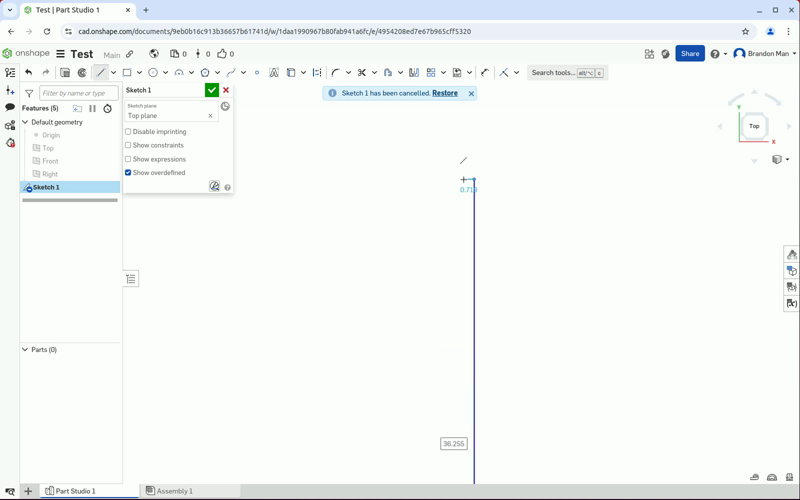
scroll(6)
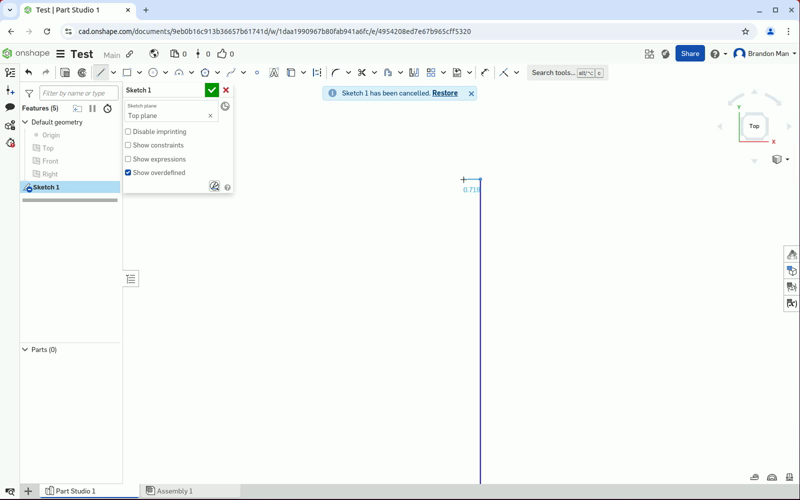
scroll(6)
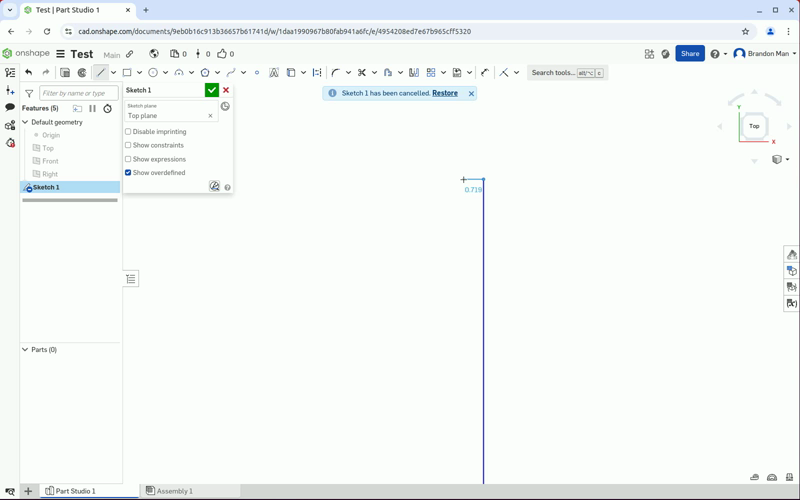
scroll(6)
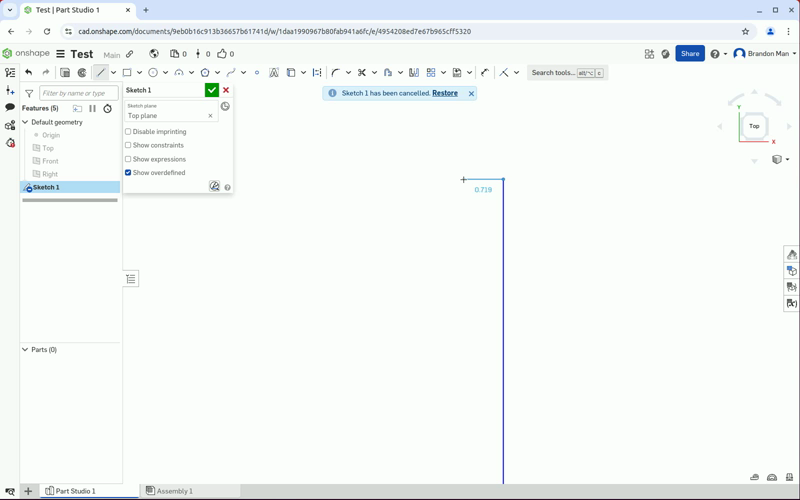
click(463, 179)
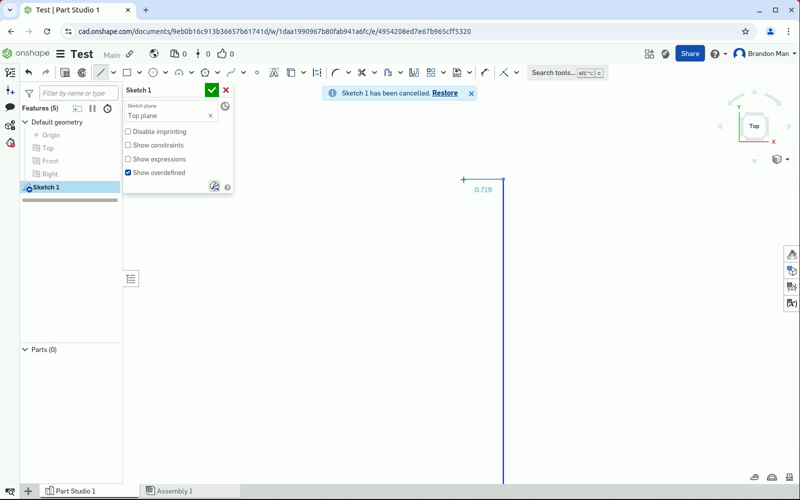
scroll(-6)
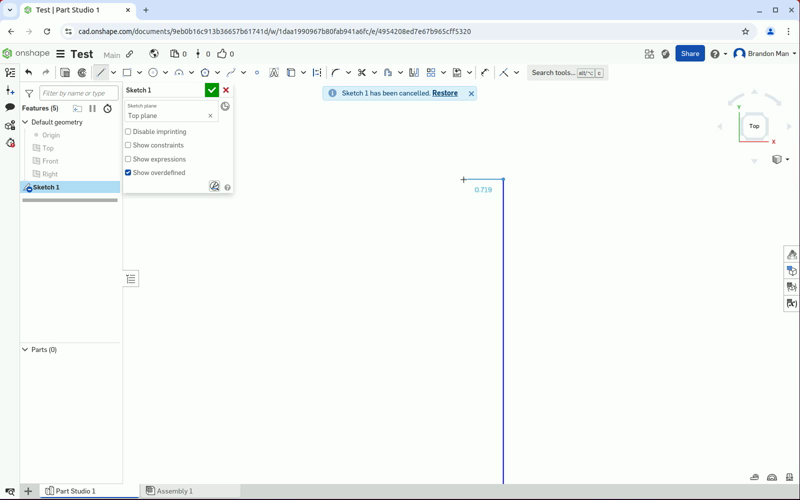
scroll(-6)
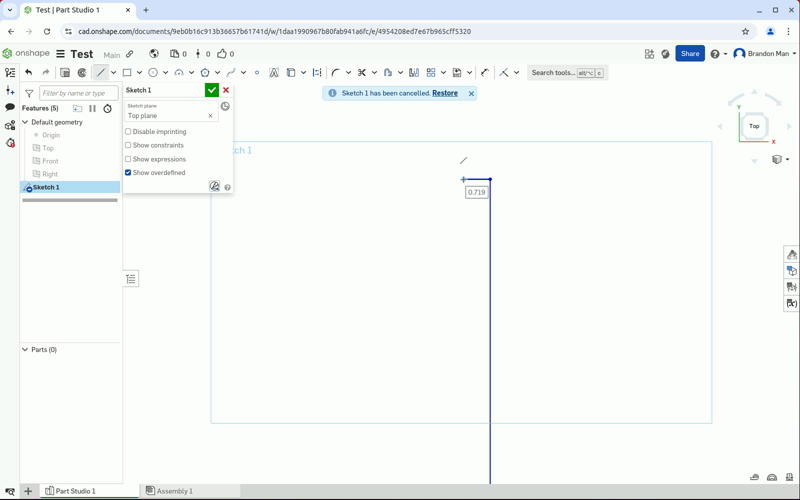
scroll(-6)
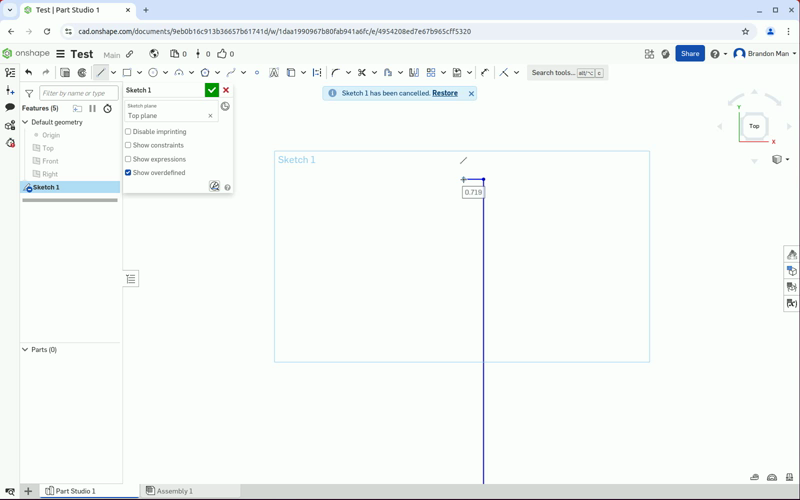
scroll(-6)
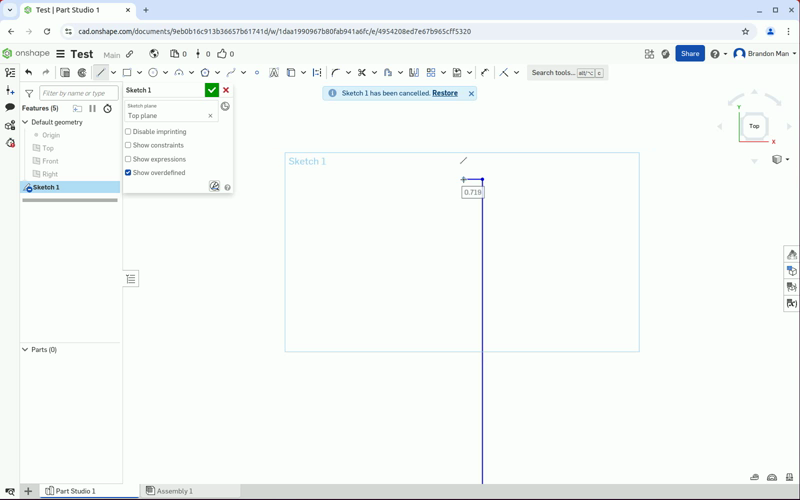
scroll(-6)
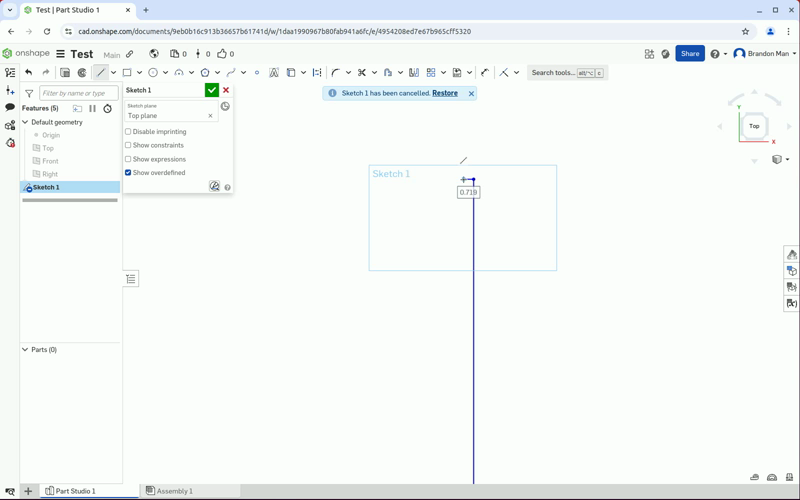
scroll(-6)
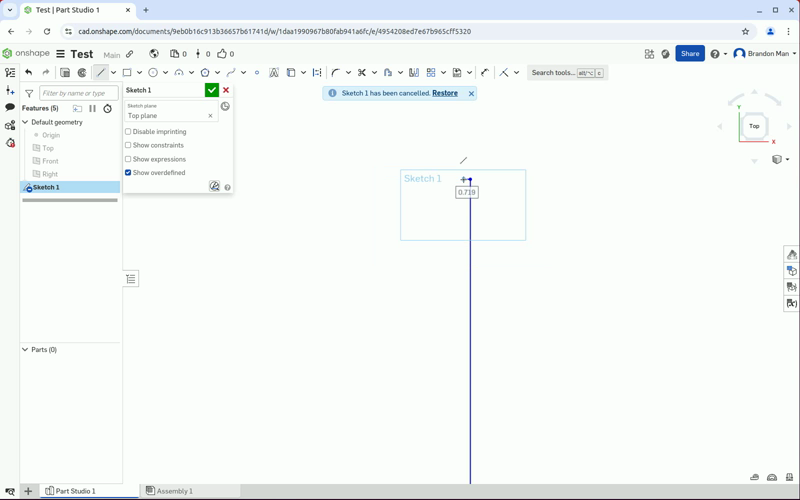
scroll(-6)
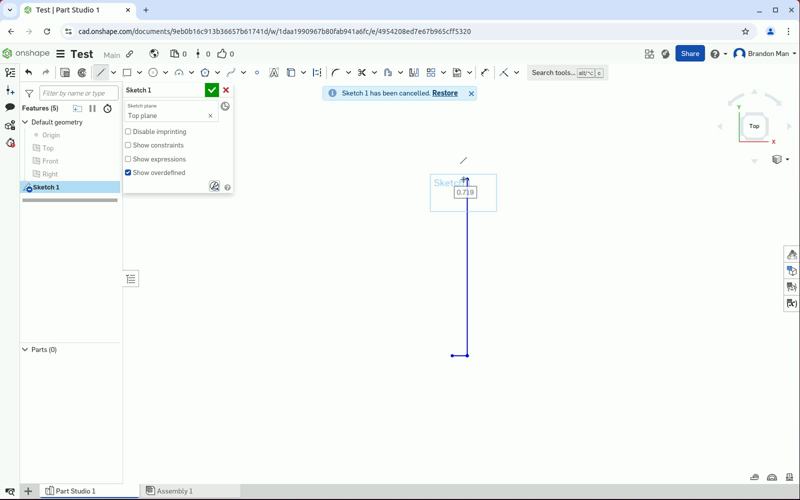
key_up(shift)
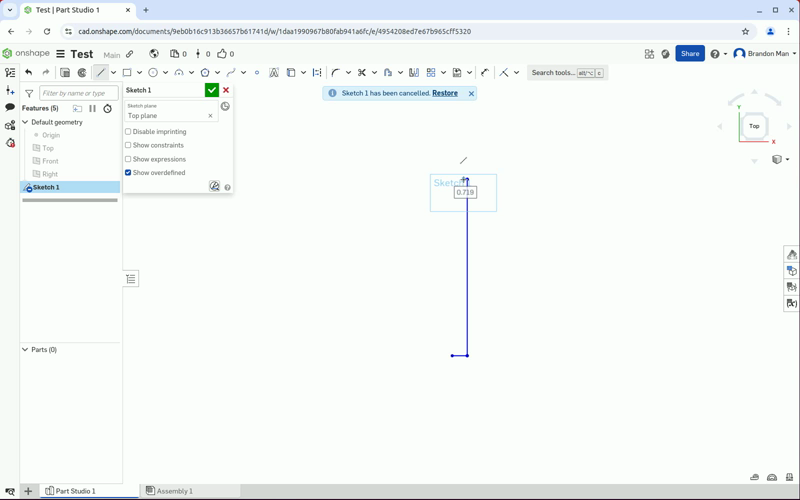
key(esc)
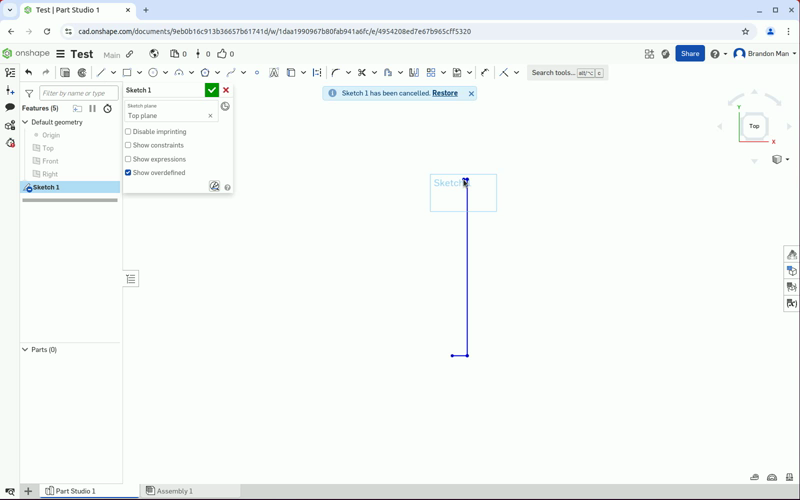
key(a)
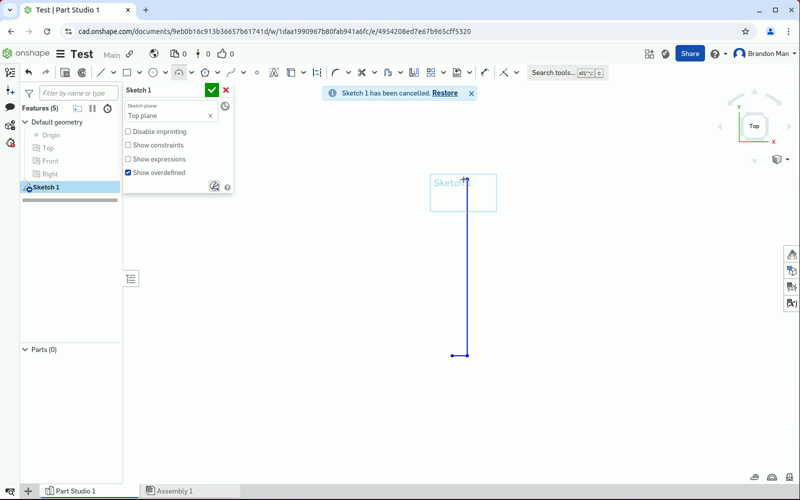
mouse_move(463, 179)
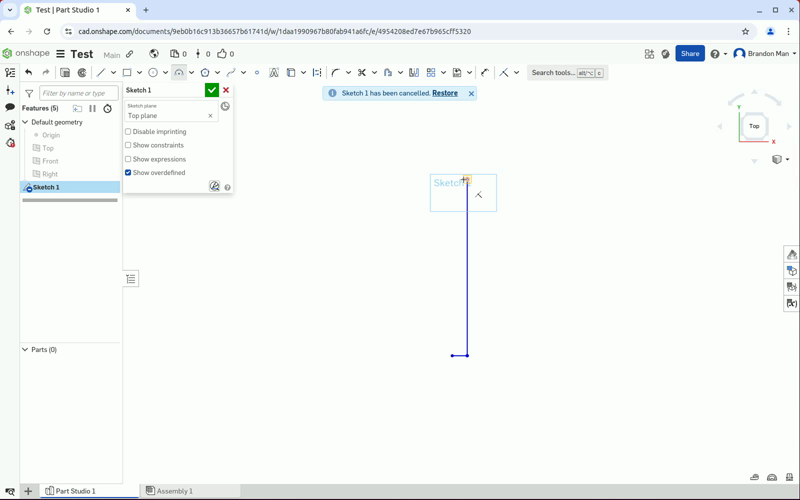
scroll(6)
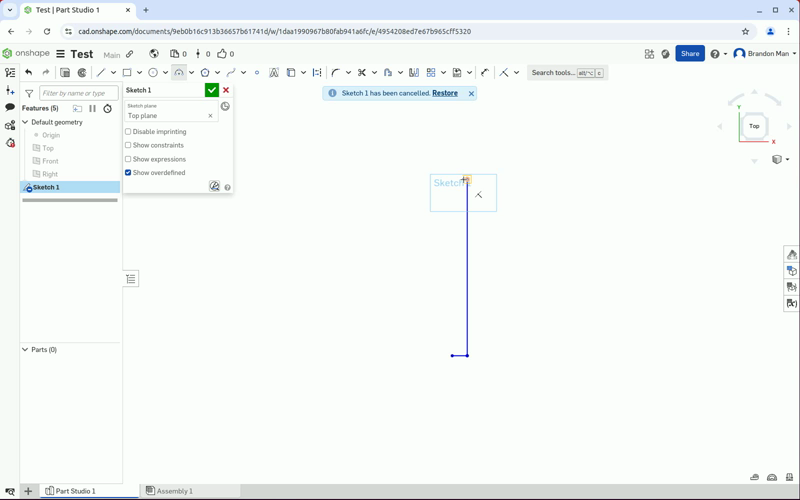
scroll(6)
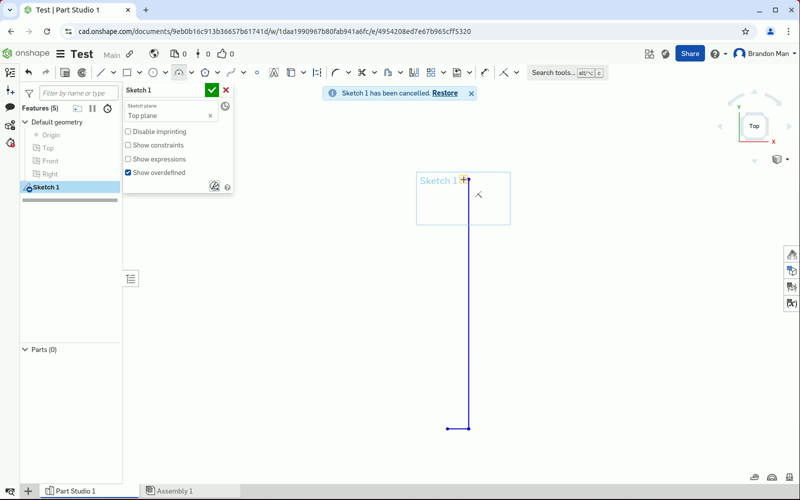
scroll(6)
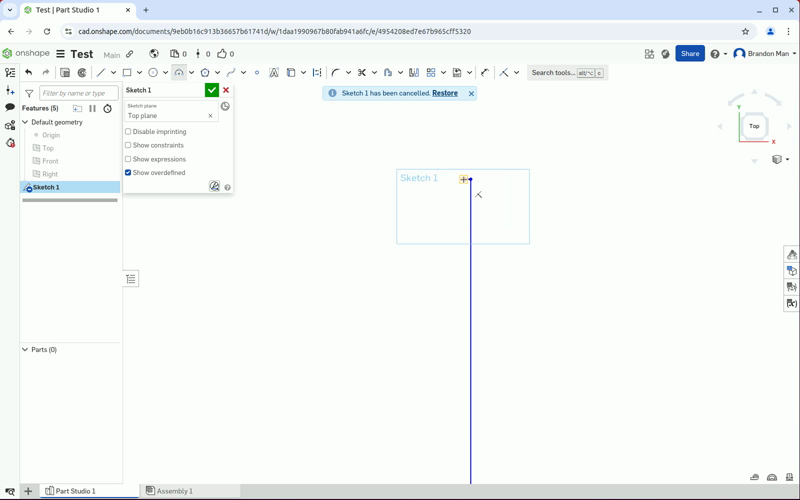
scroll(6)
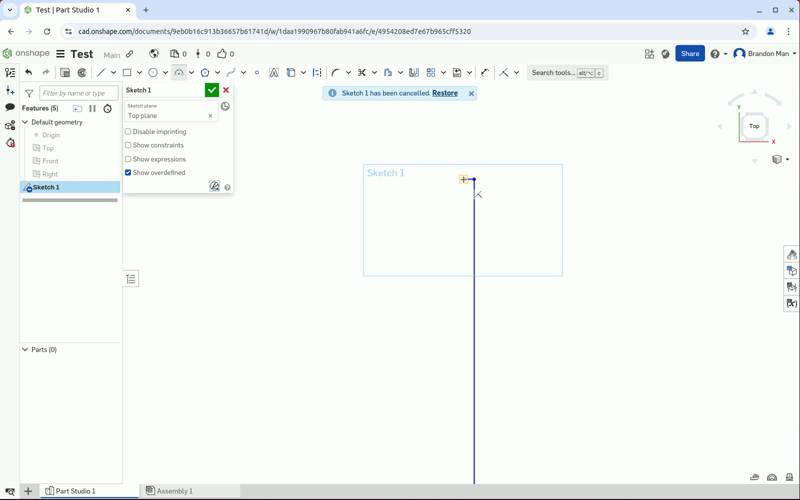
scroll(6)
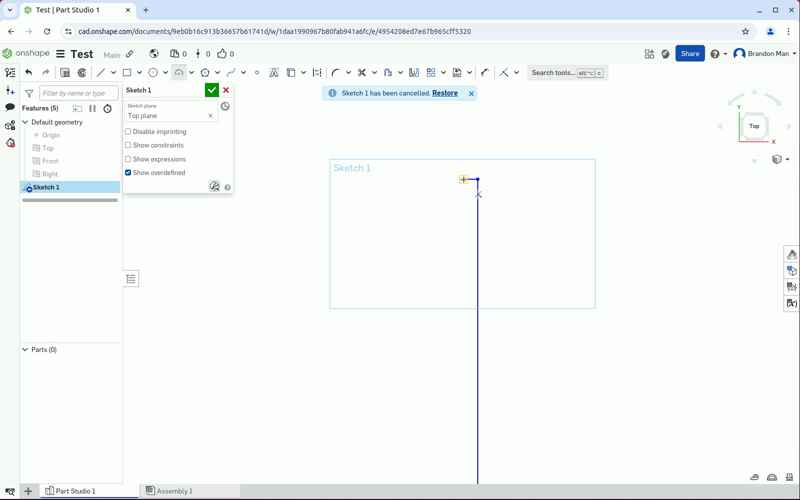
scroll(6)
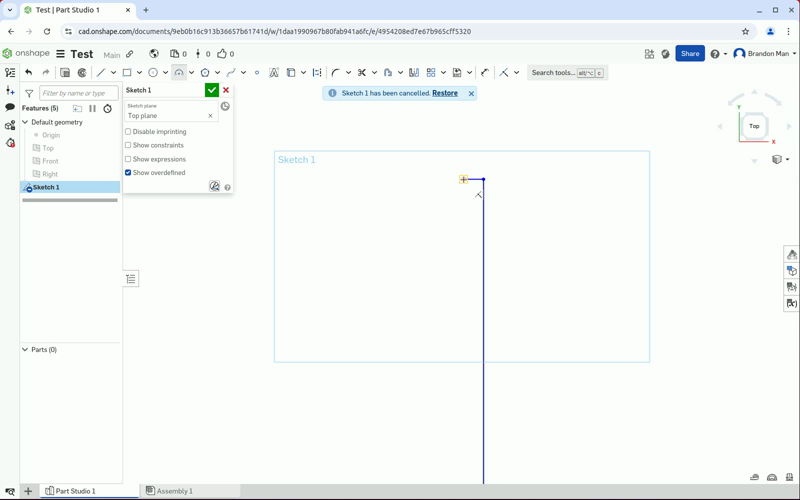
scroll(6)
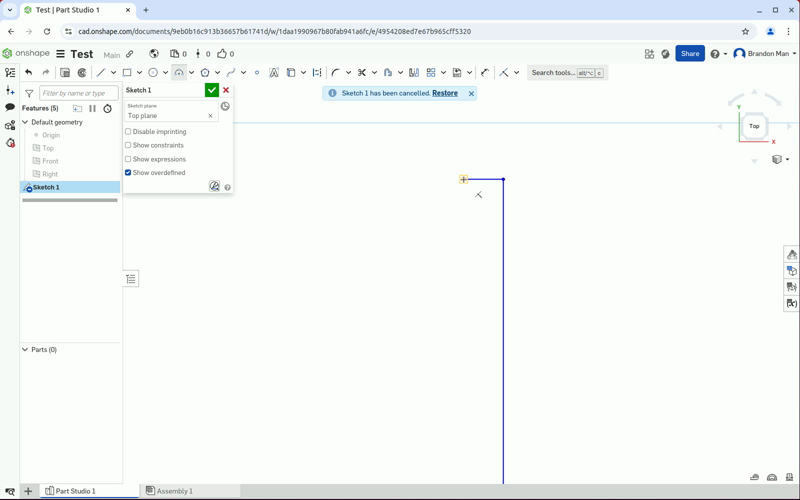
click(463, 179)
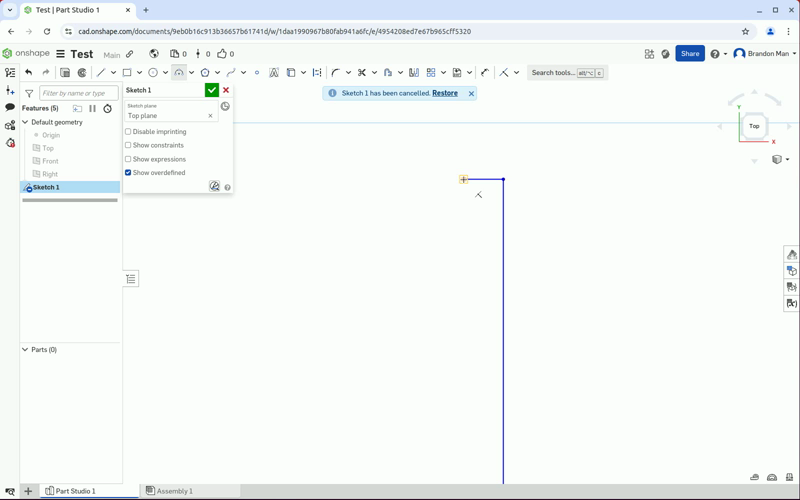
scroll(-6)
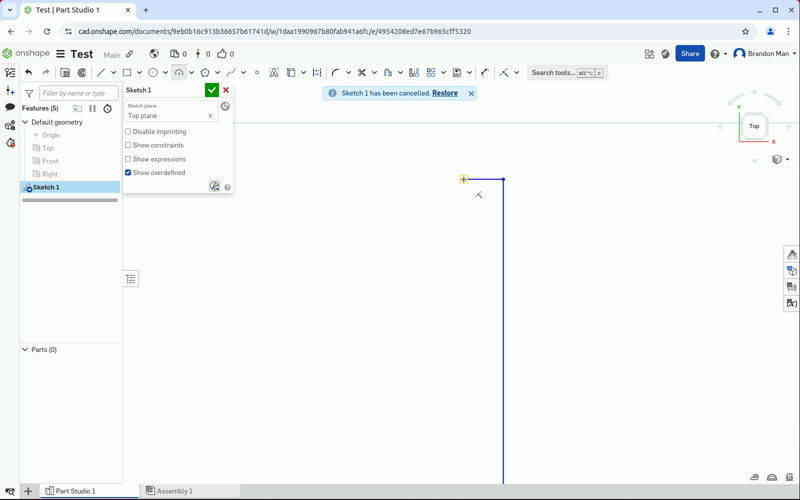
scroll(-6)
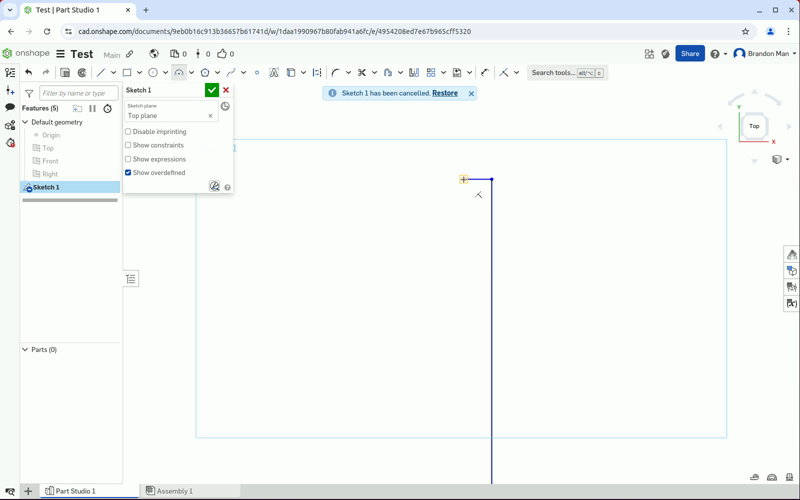
scroll(-6)
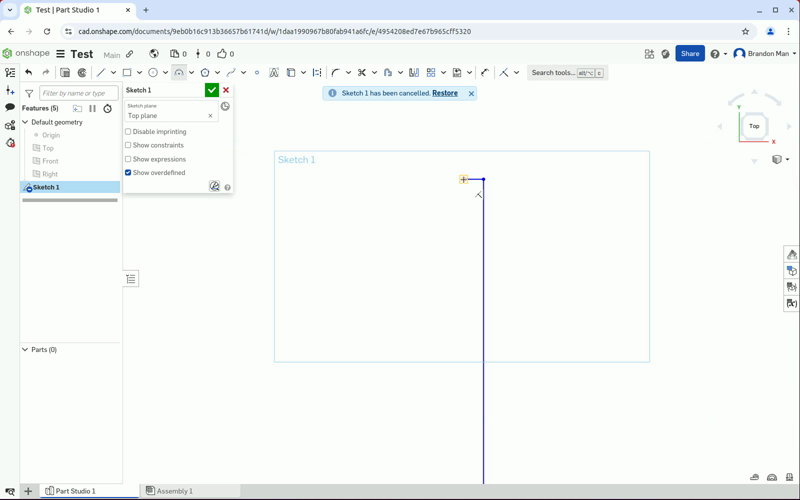
scroll(-6)
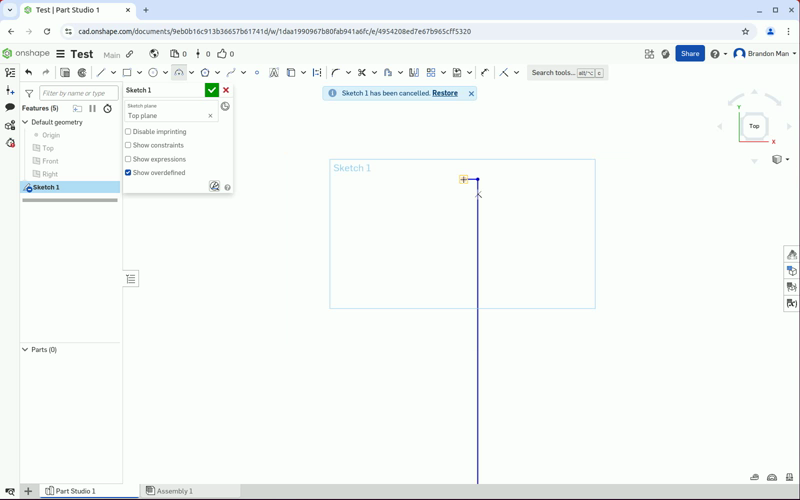
scroll(-6)
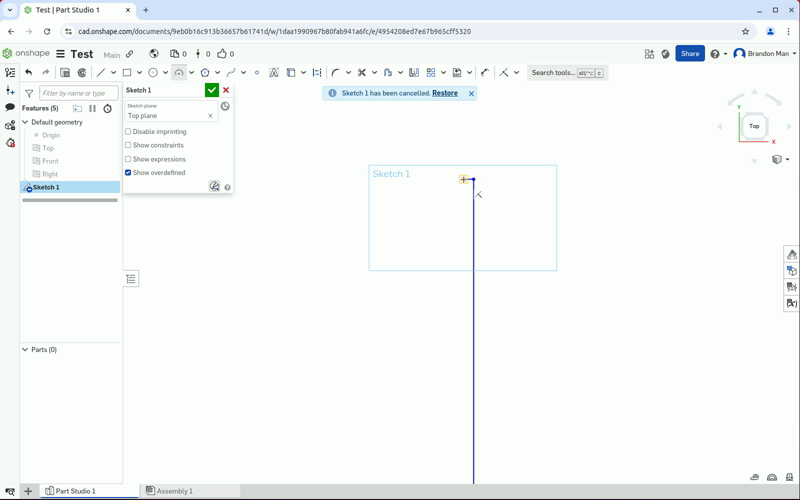
scroll(-6)
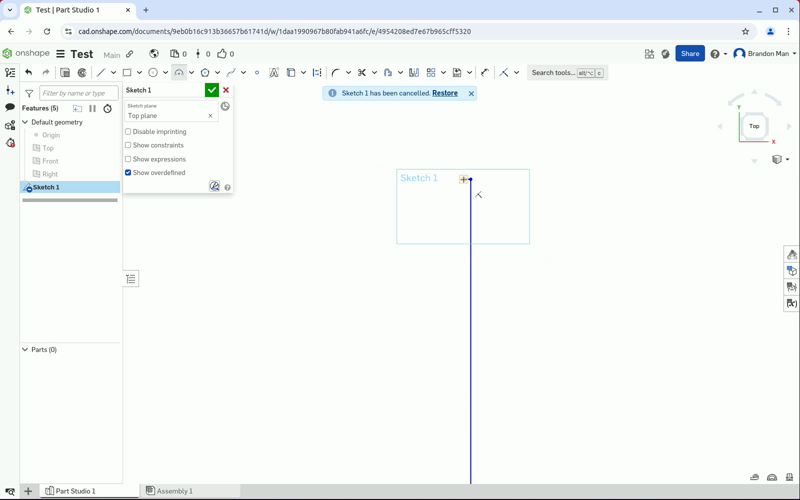
scroll(-6)
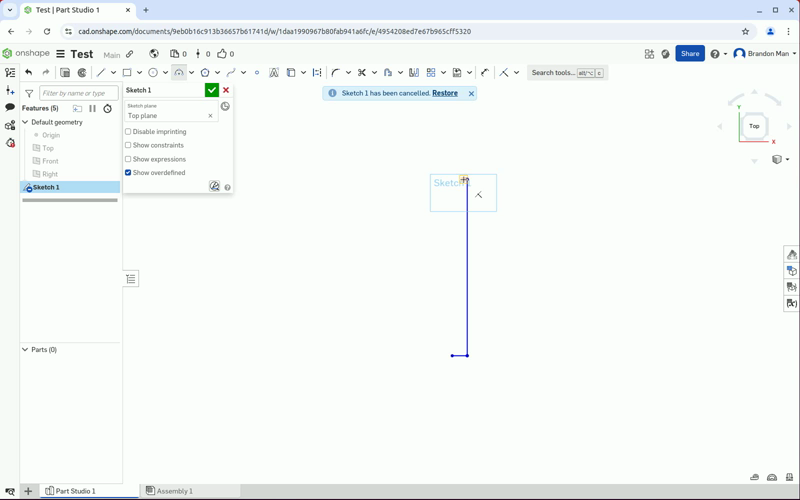
key_down(shift)
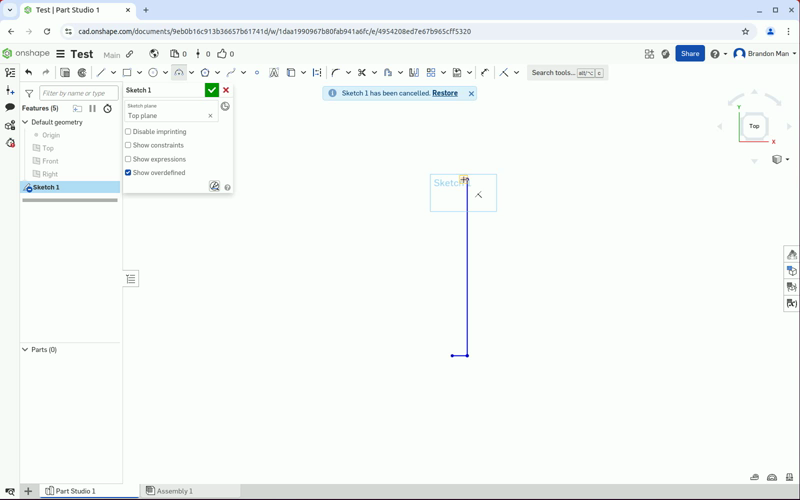
mouse_move(456, 179)
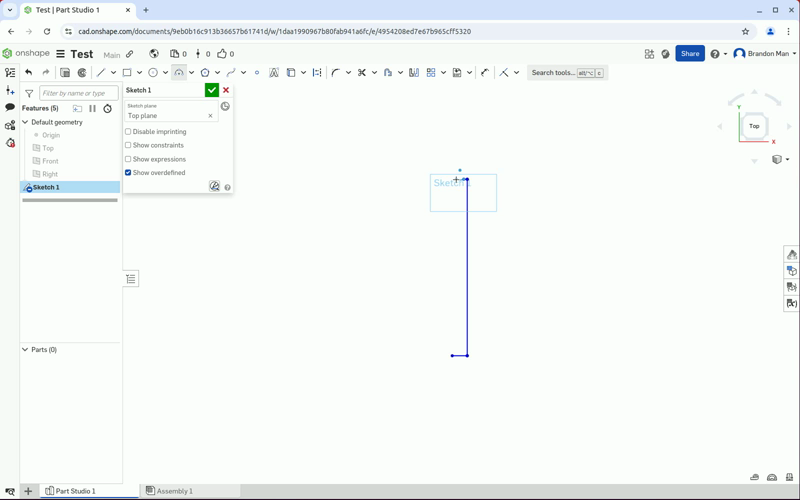
scroll(6)
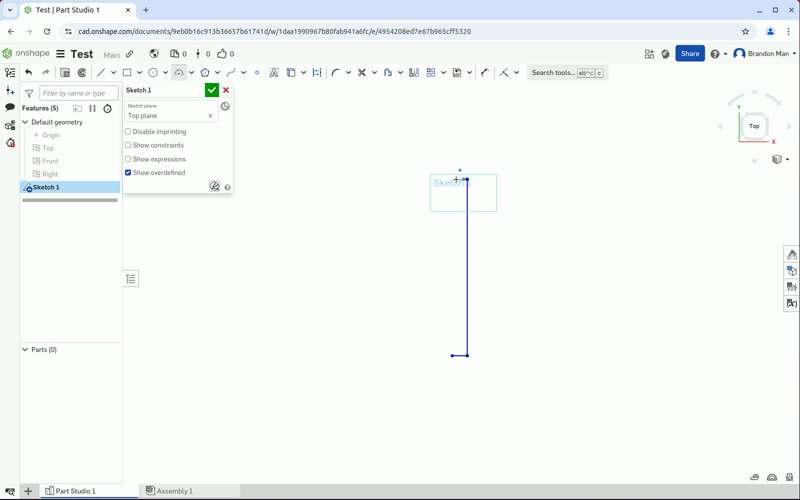
scroll(6)
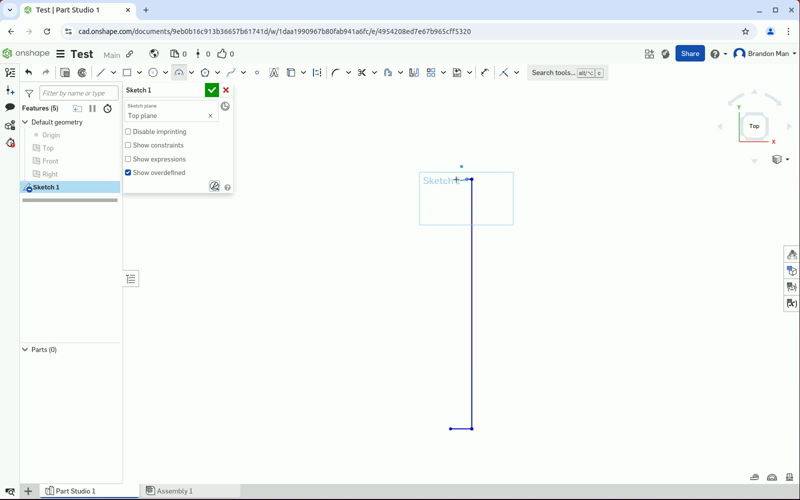
scroll(6)
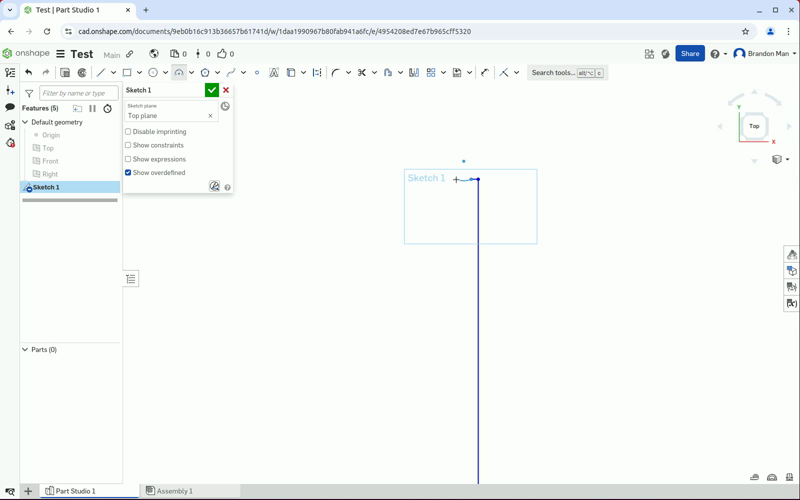
scroll(6)
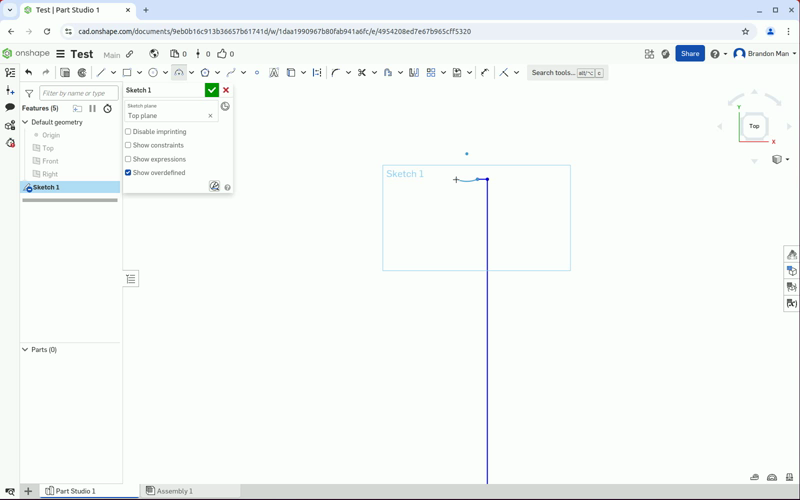
scroll(6)
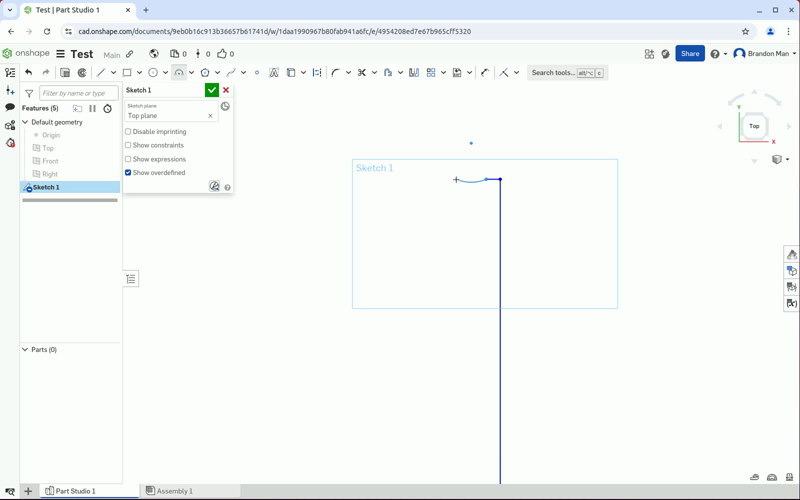
scroll(6)
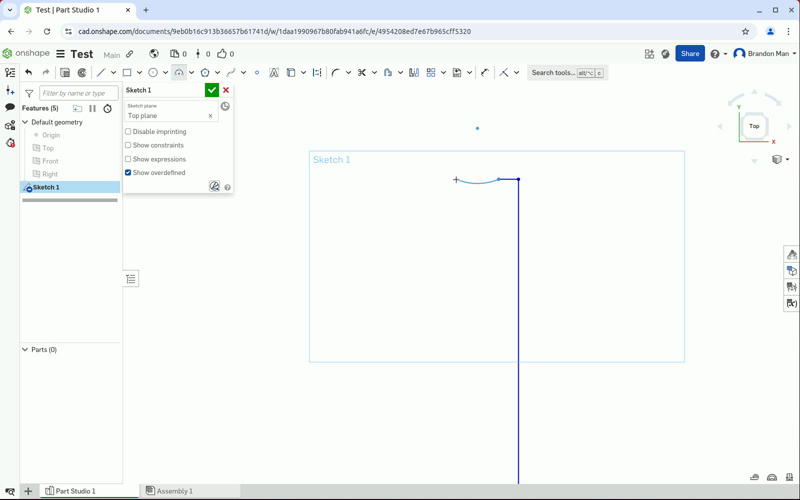
scroll(6)
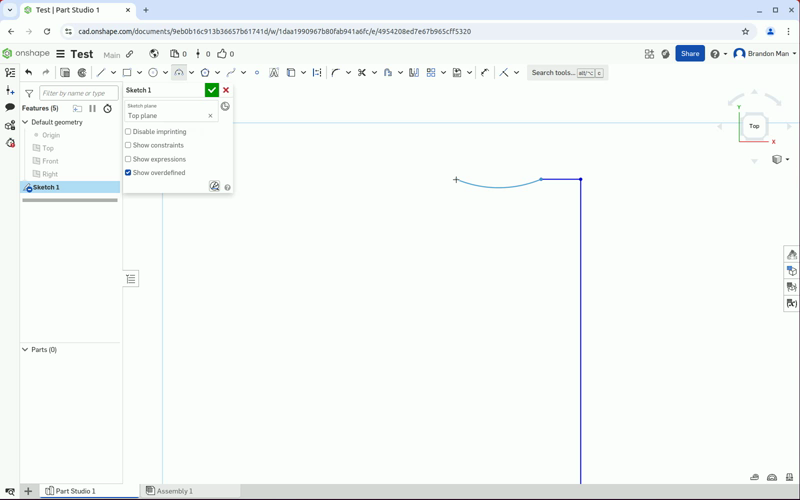
click(456, 179)
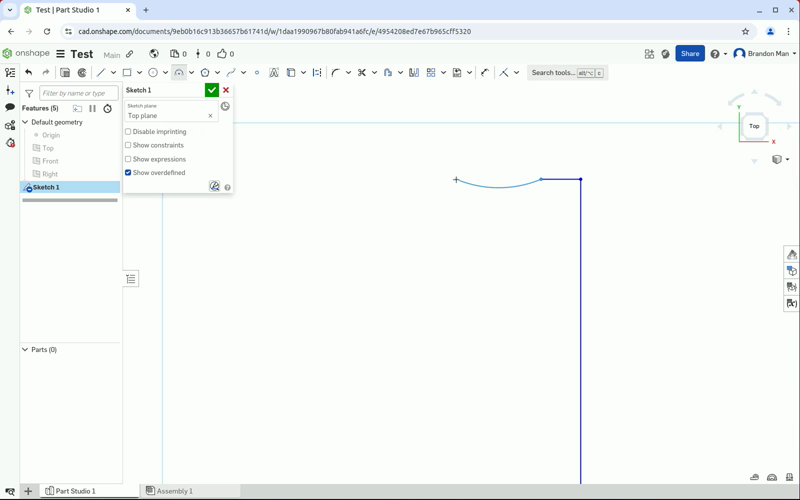
scroll(-6)
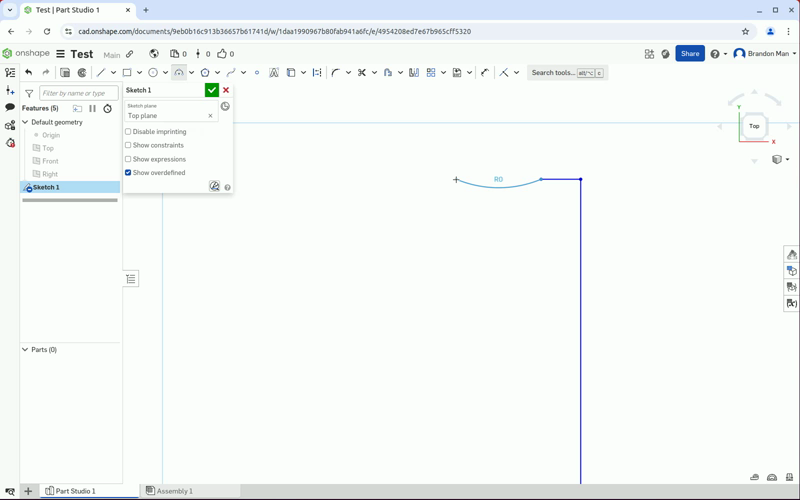
scroll(-6)
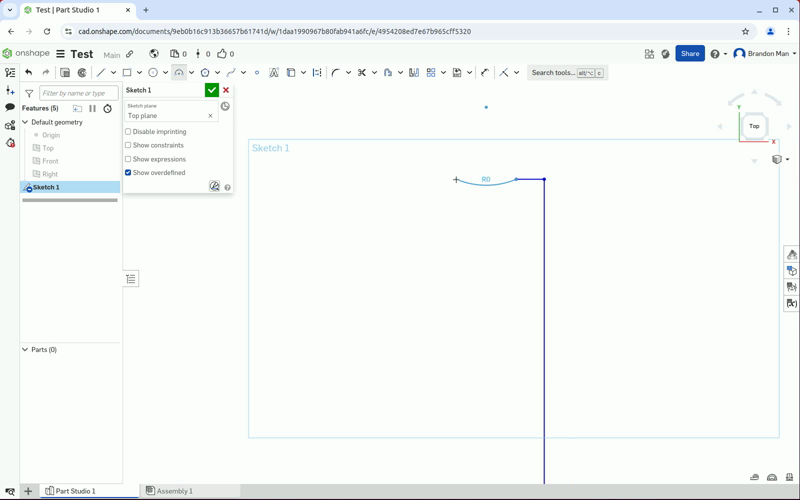
scroll(-6)
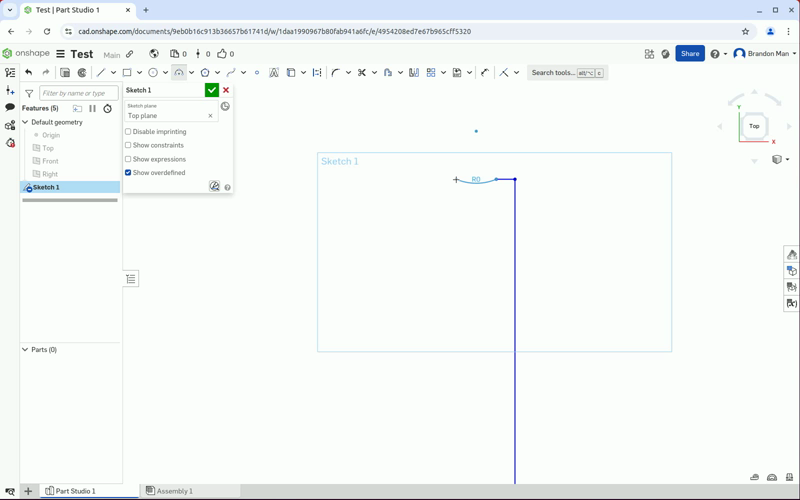
scroll(-6)
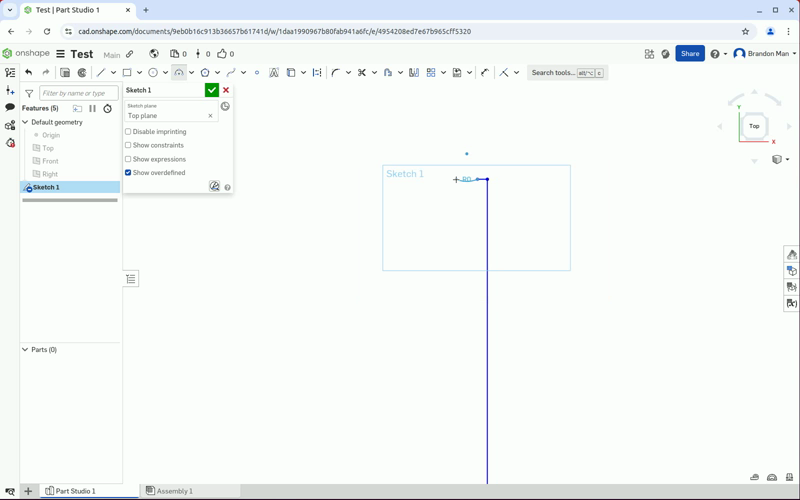
scroll(-6)
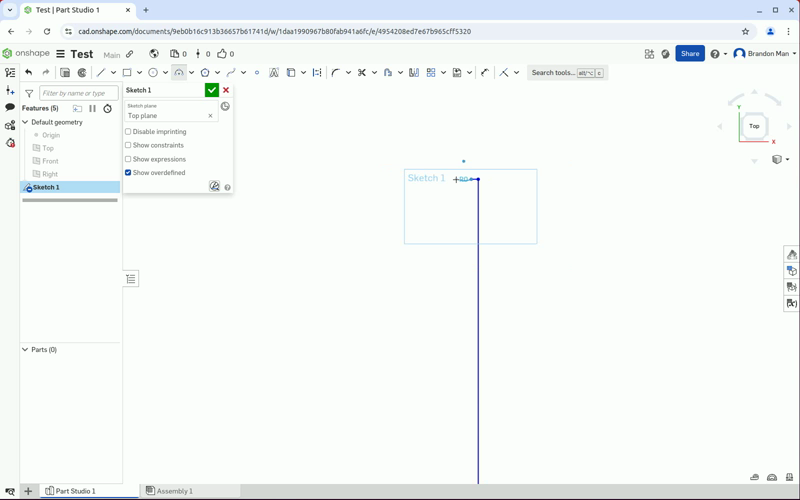
scroll(-6)
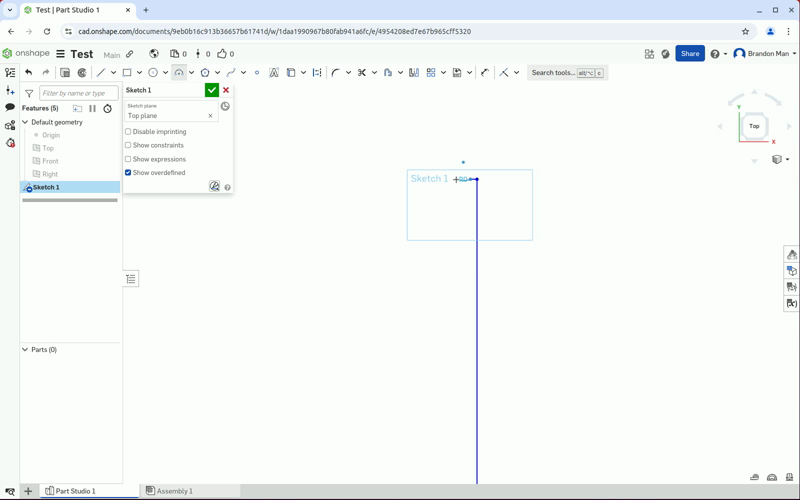
scroll(-6)
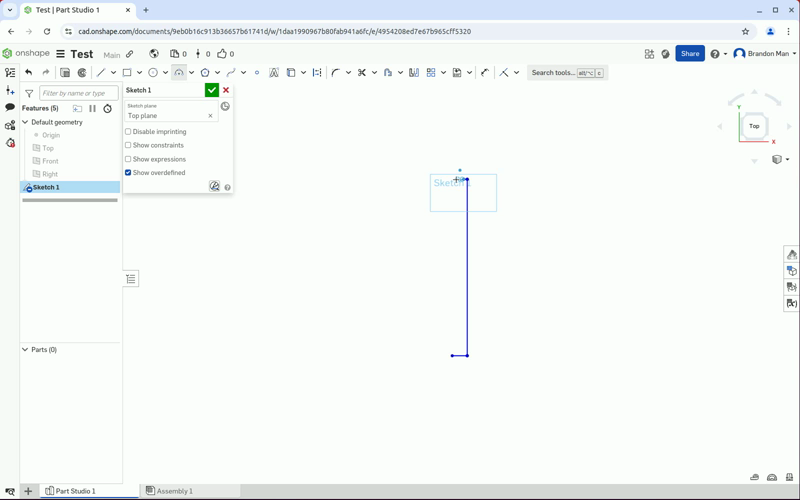
mouse_move(459, 183)
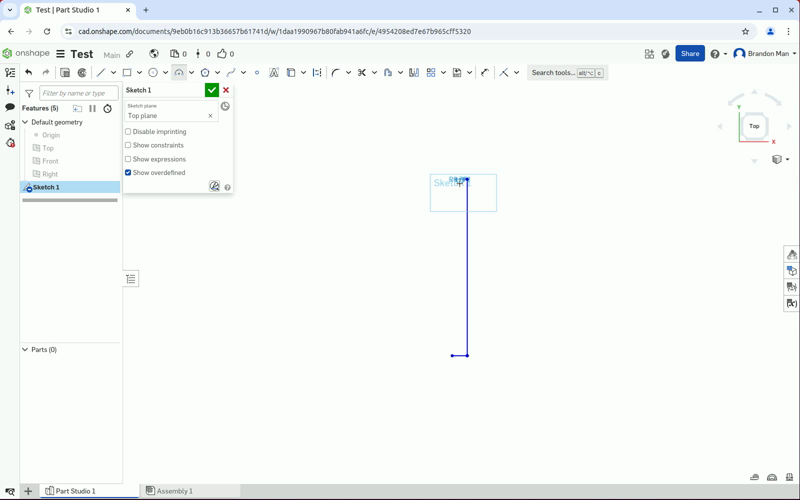
scroll(6)
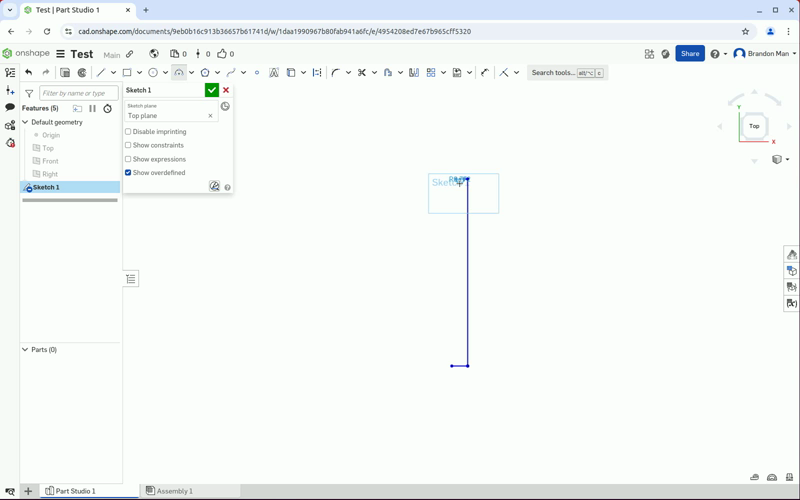
scroll(6)
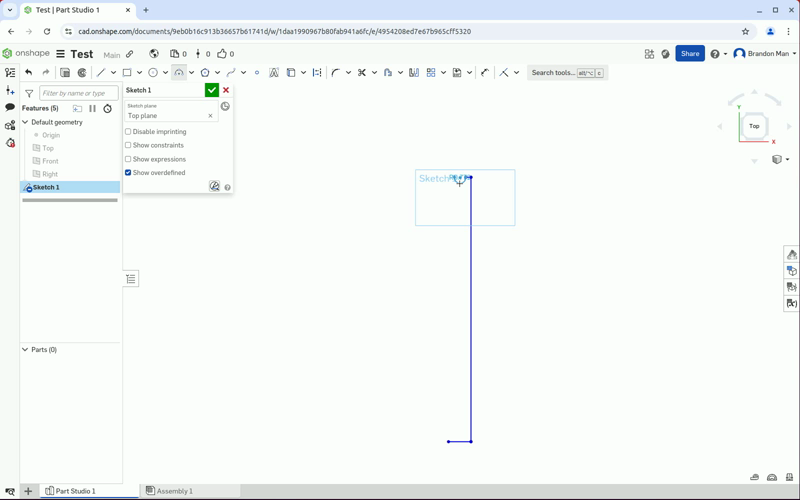
scroll(6)
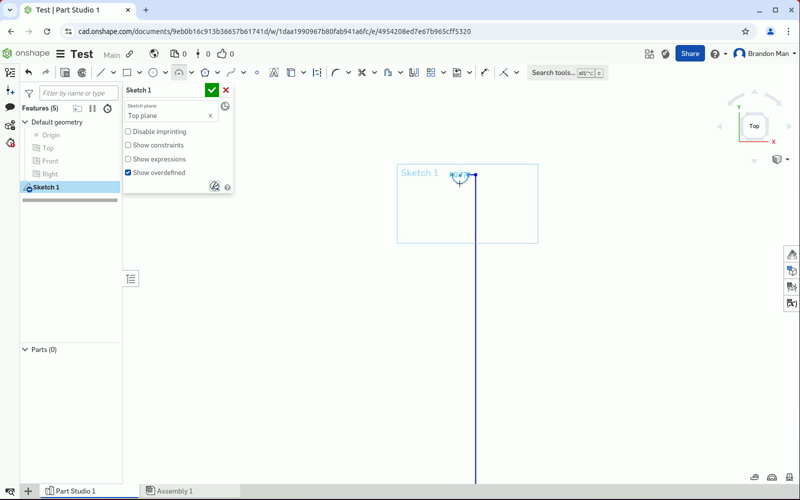
scroll(6)
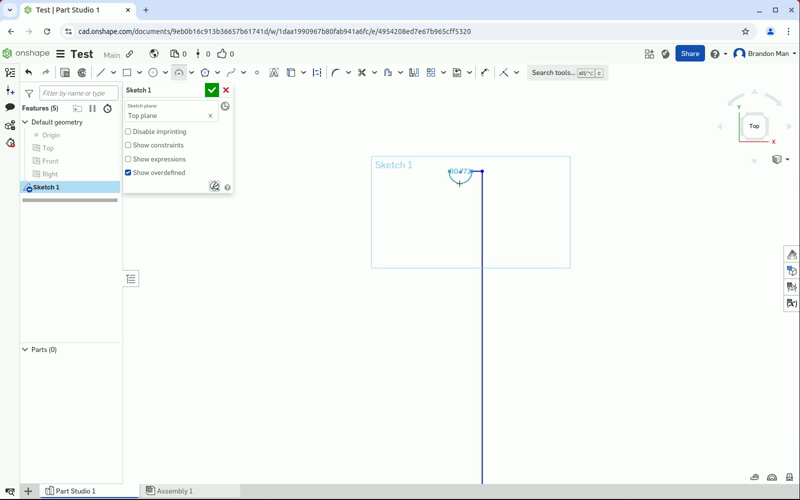
scroll(6)
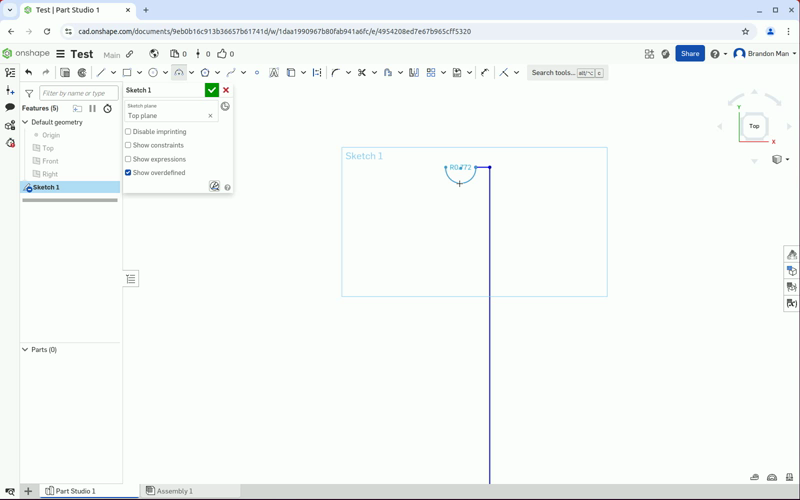
scroll(6)
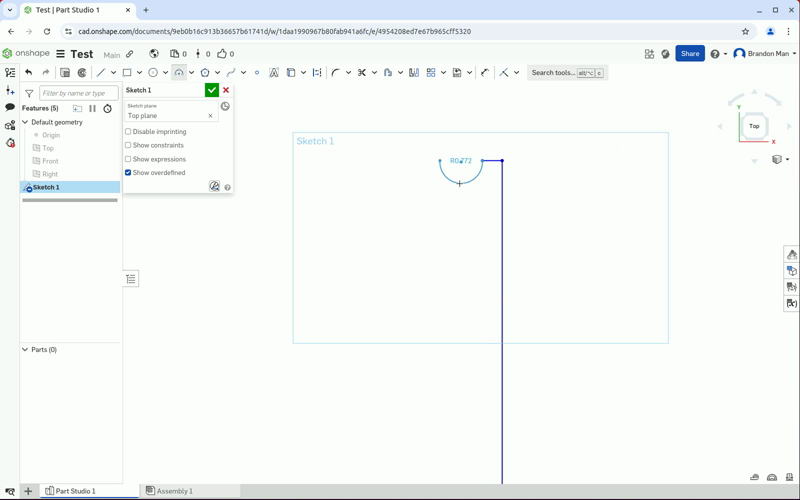
scroll(6)
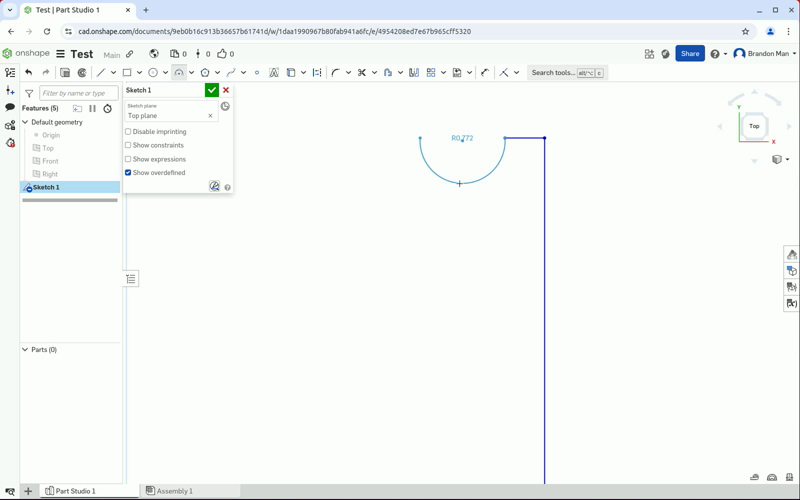
click(459, 183)
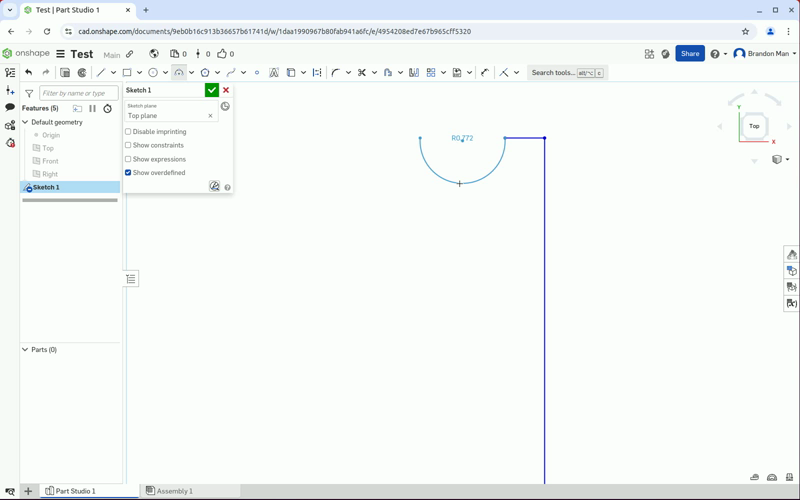
scroll(-6)
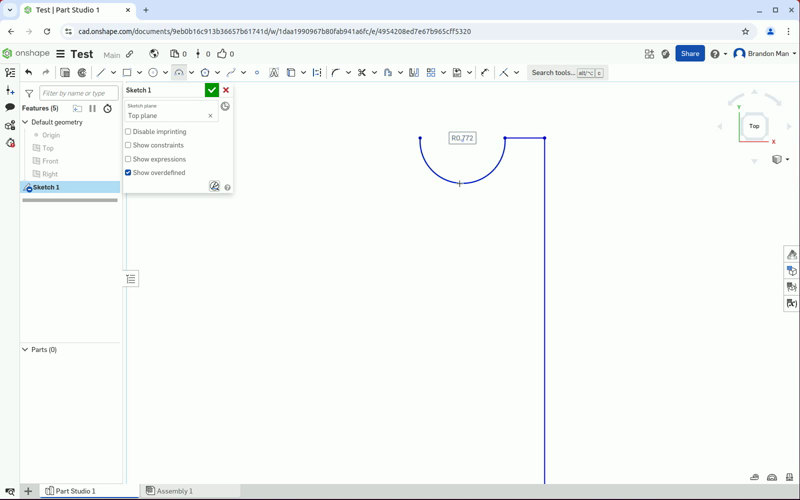
scroll(-6)
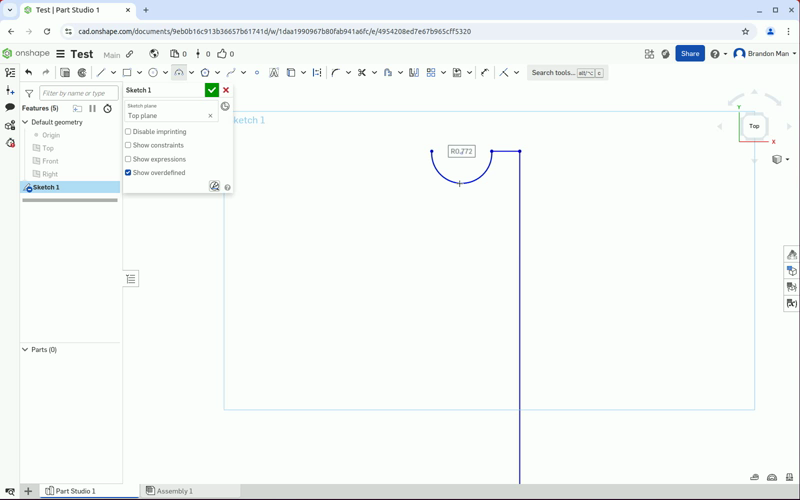
scroll(-6)
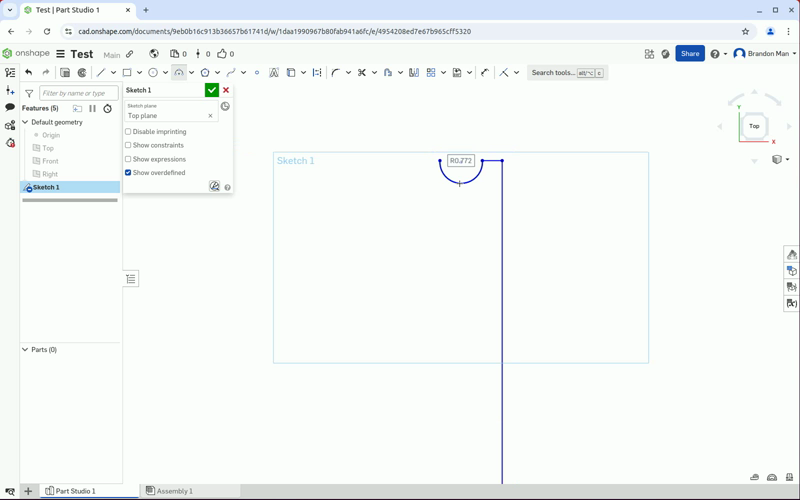
scroll(-6)
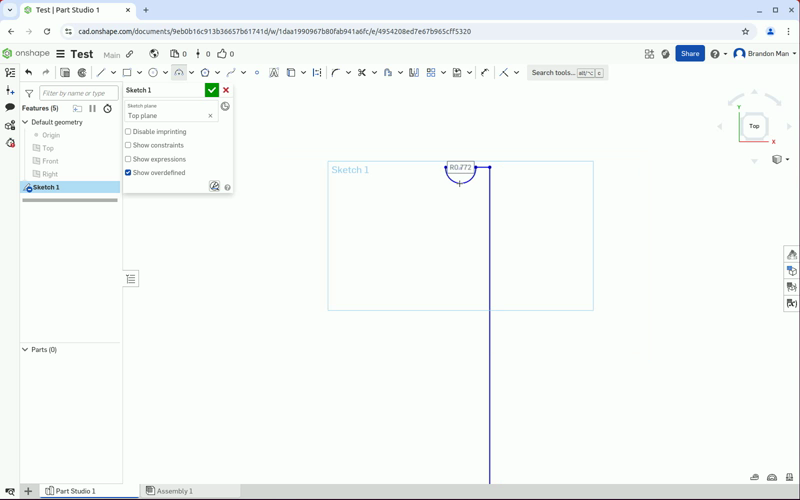
scroll(-6)
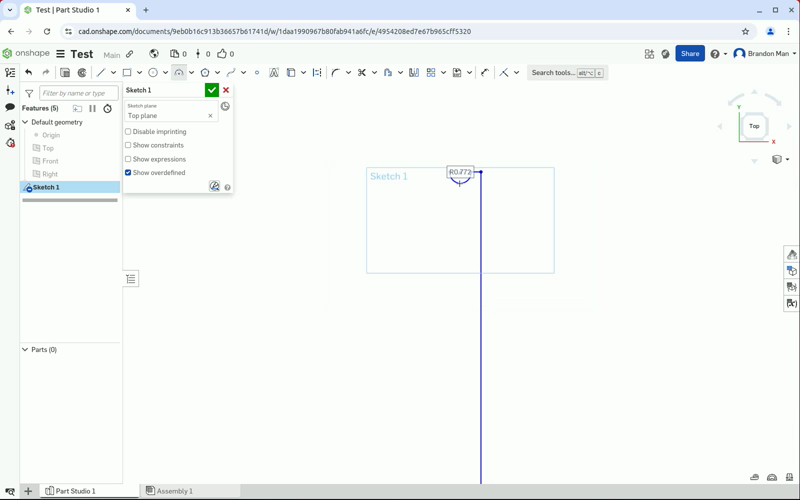
scroll(-6)
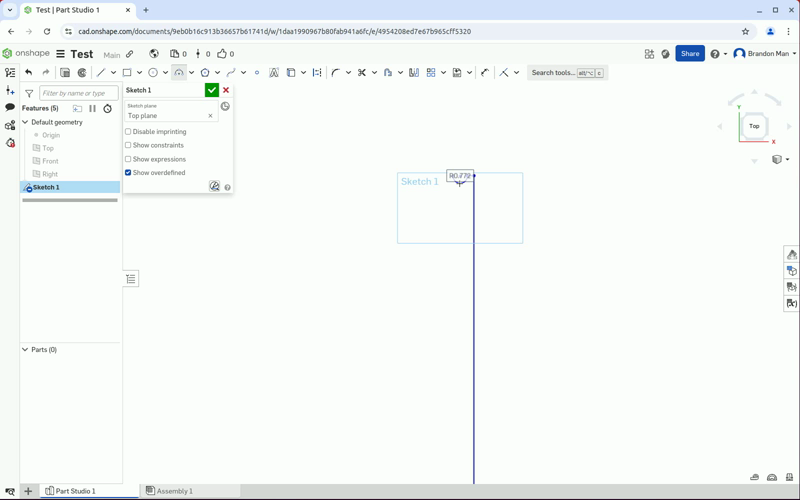
scroll(-6)
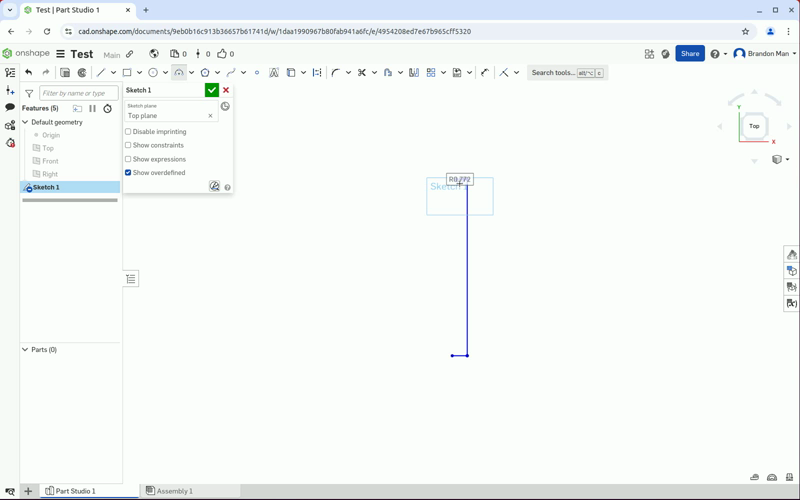
key_up(shift)
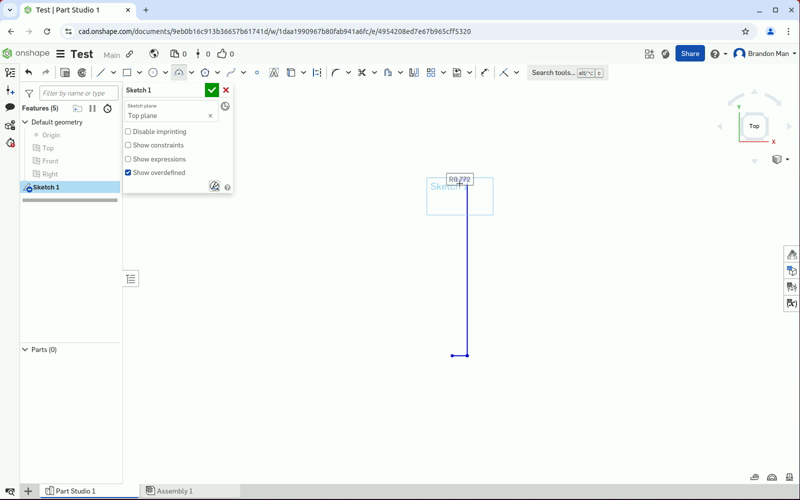
key(esc)
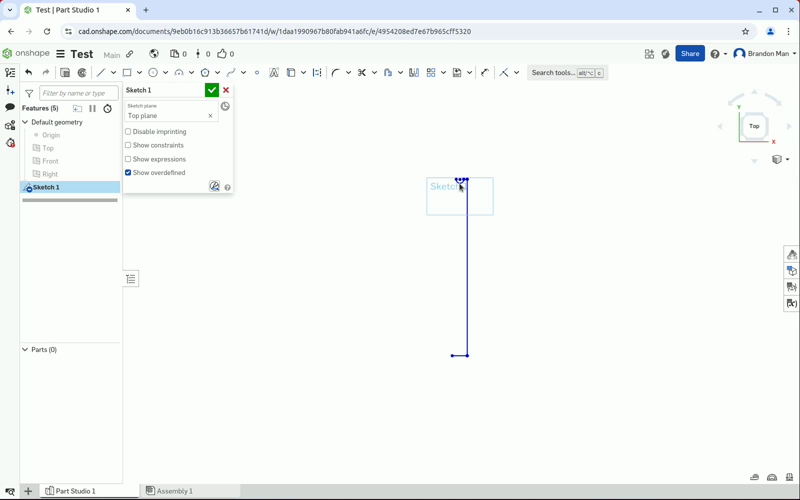
key(l)
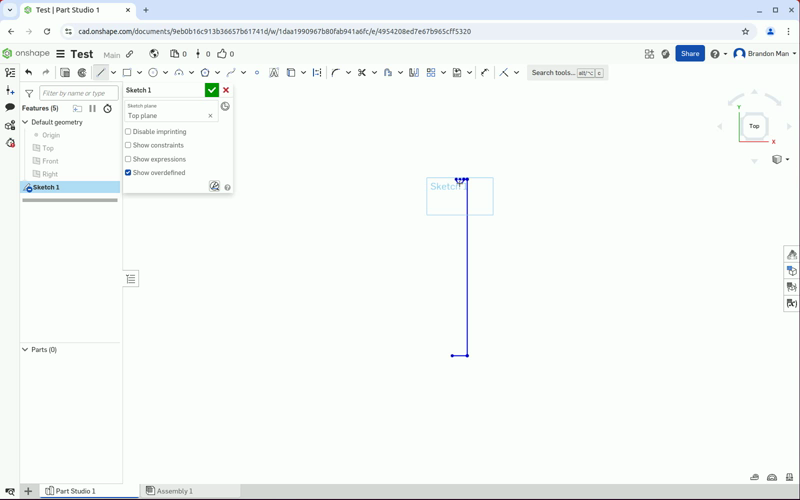
mouse_move(456, 179)
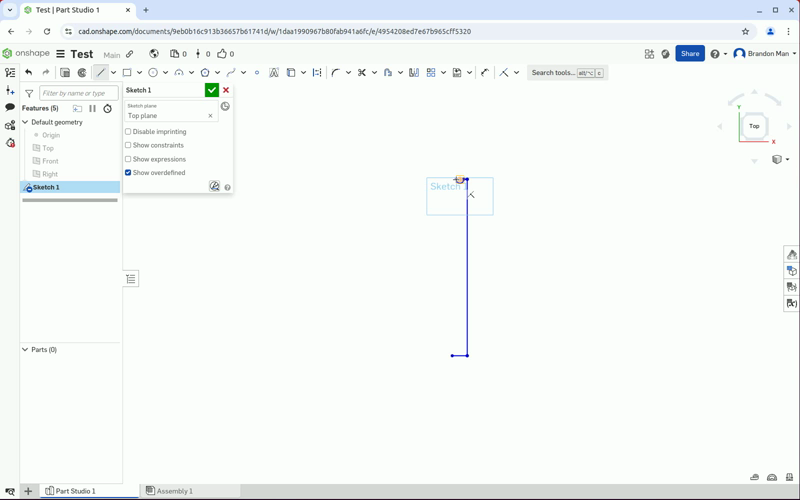
scroll(6)
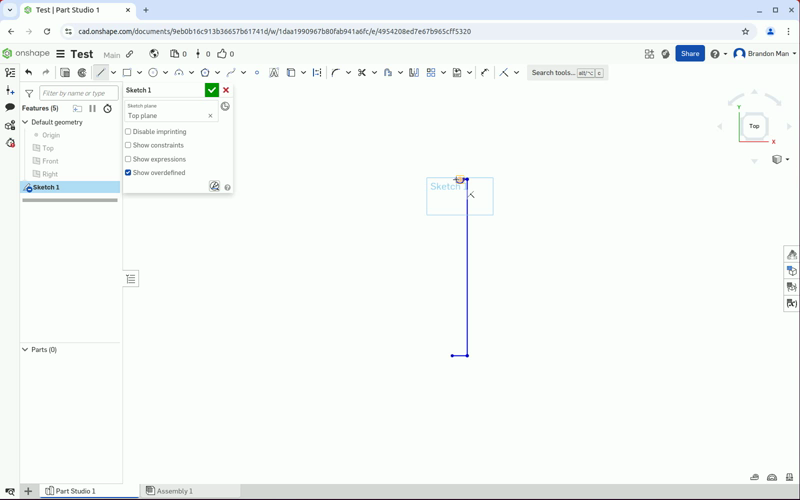
scroll(6)
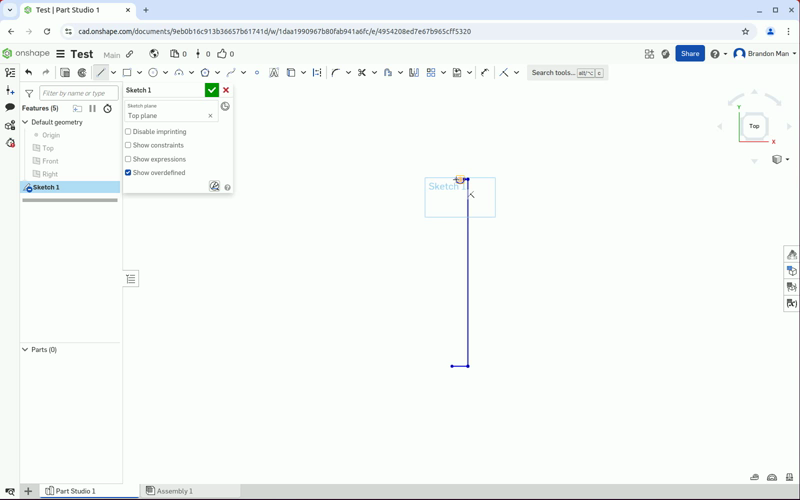
scroll(6)
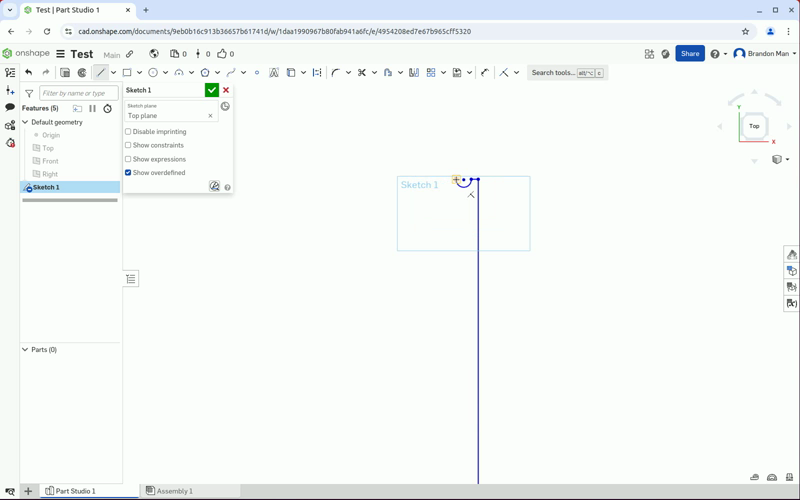
scroll(6)
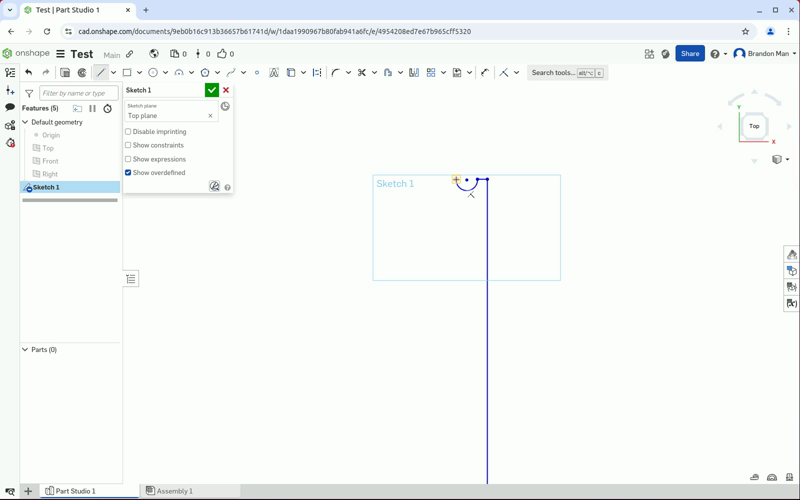
scroll(6)
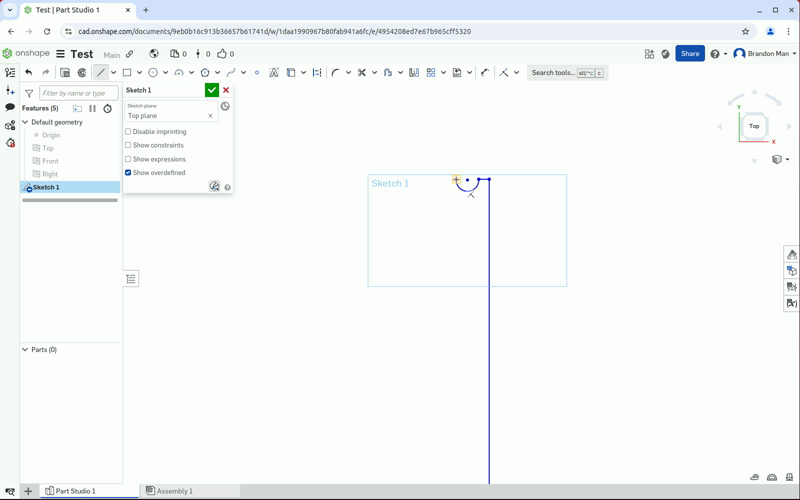
scroll(6)
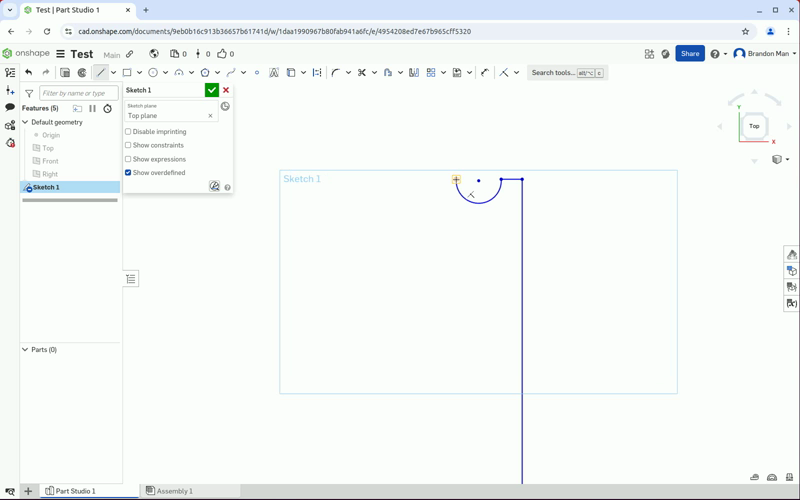
scroll(6)
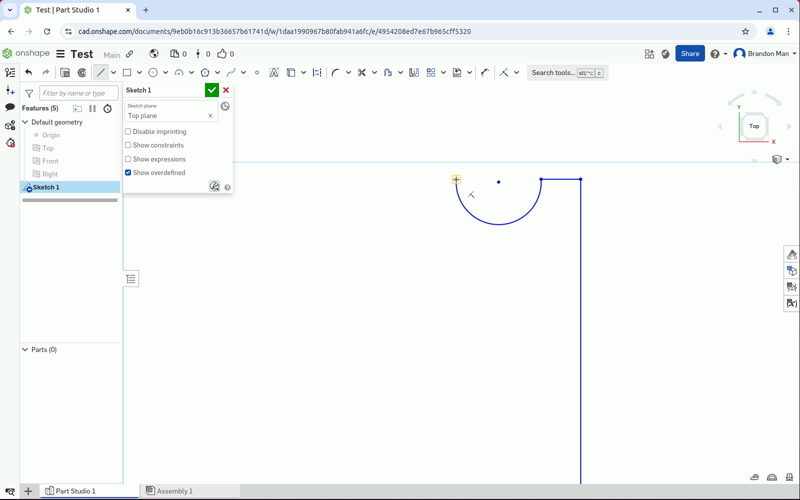
click(456, 179)
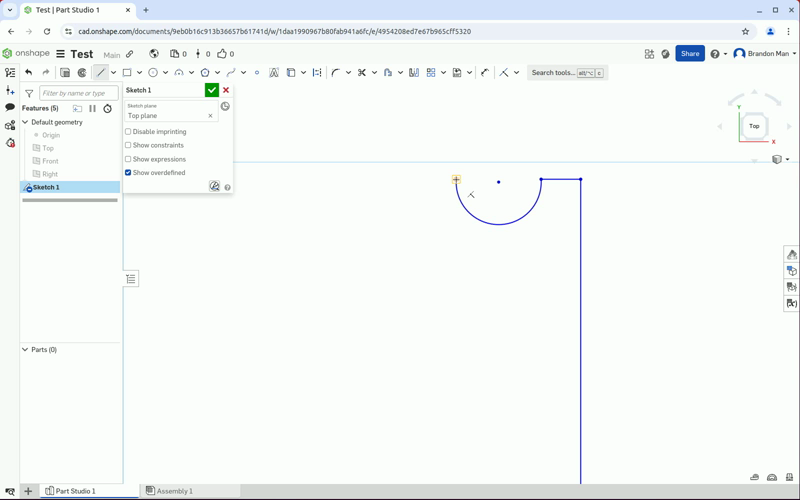
scroll(-6)
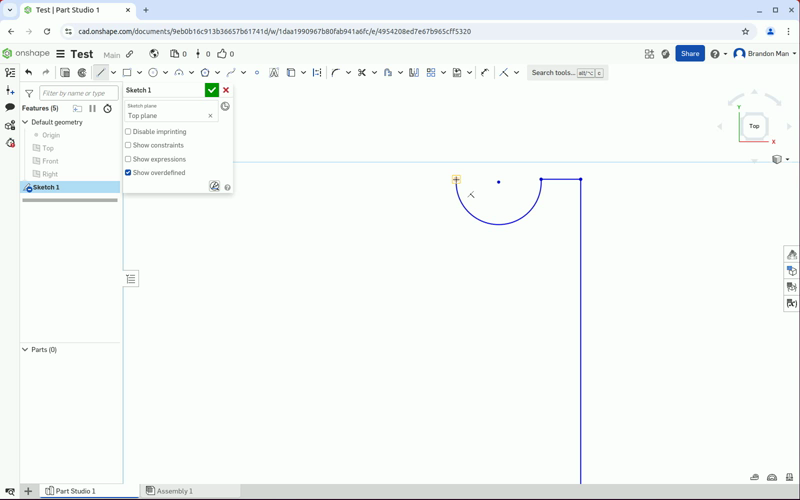
scroll(-6)
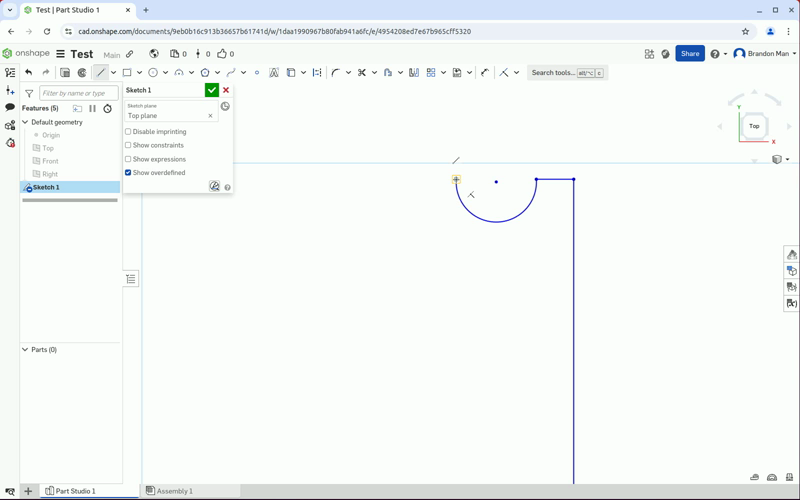
scroll(-6)
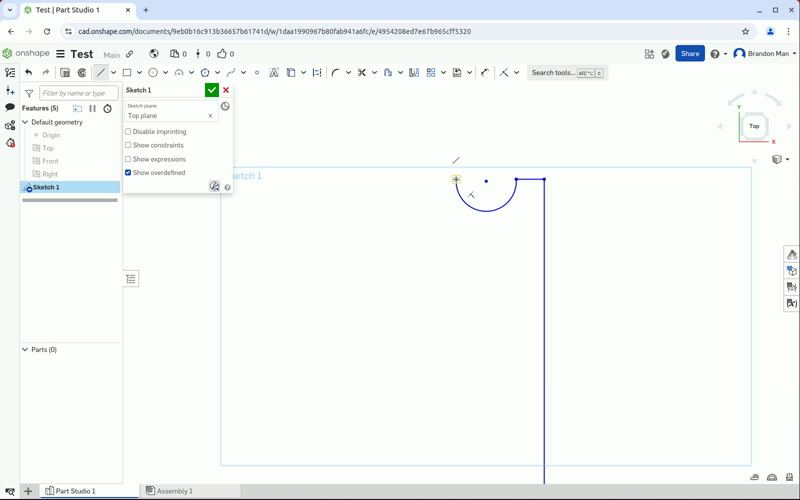
scroll(-6)
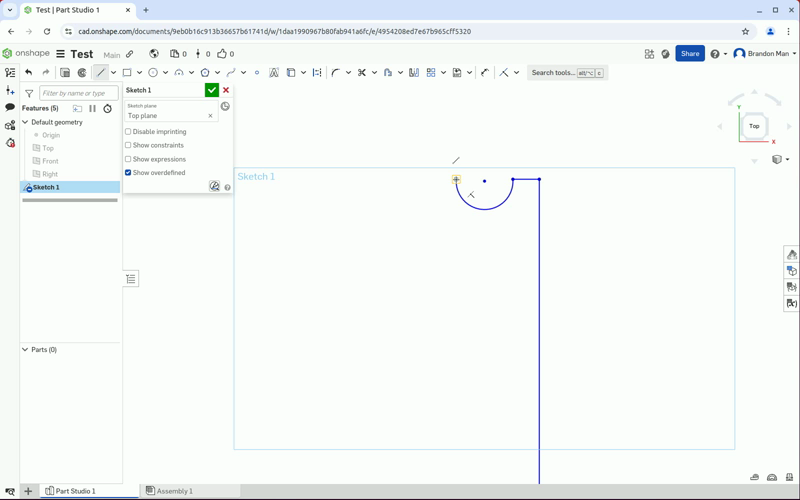
scroll(-6)
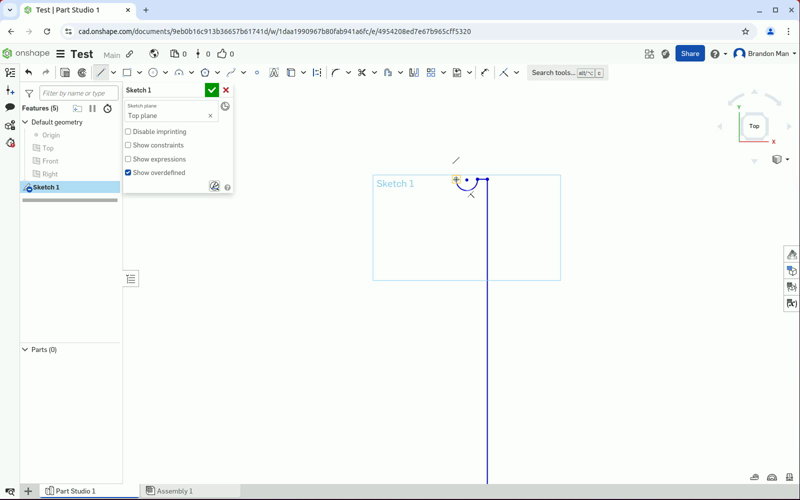
scroll(-6)
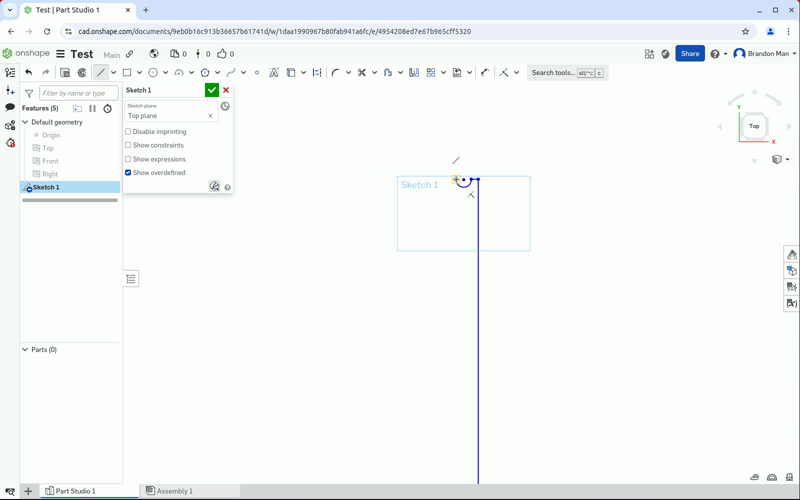
scroll(-6)
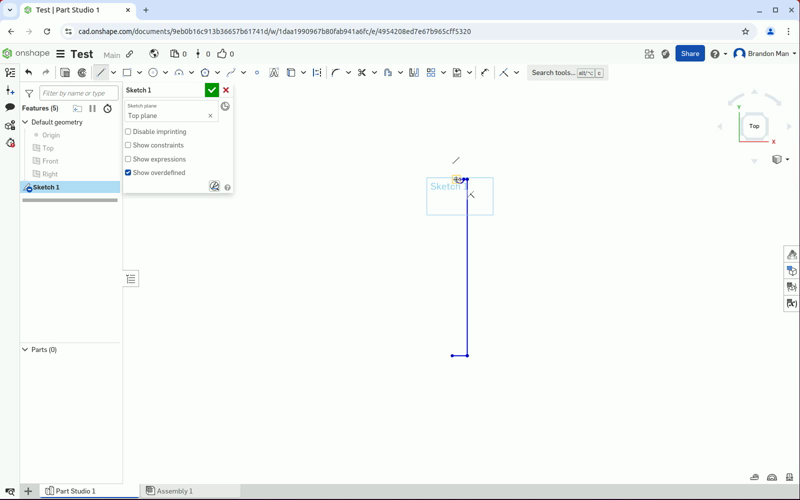
key_down(shift)
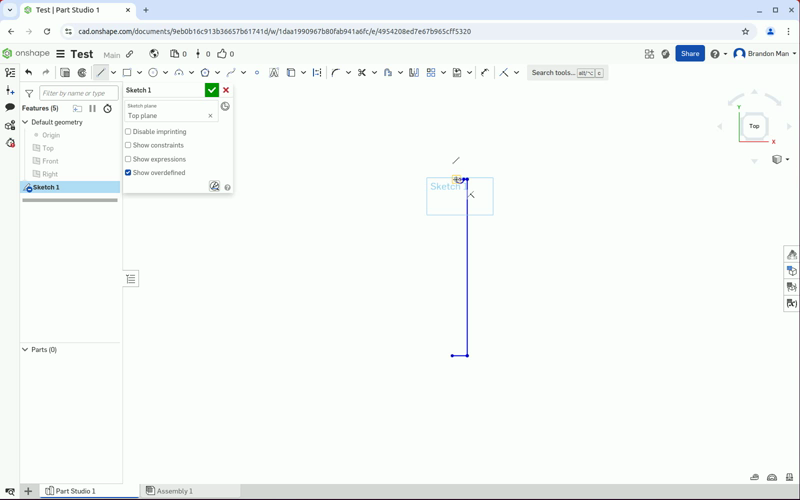
mouse_move(486, 179)
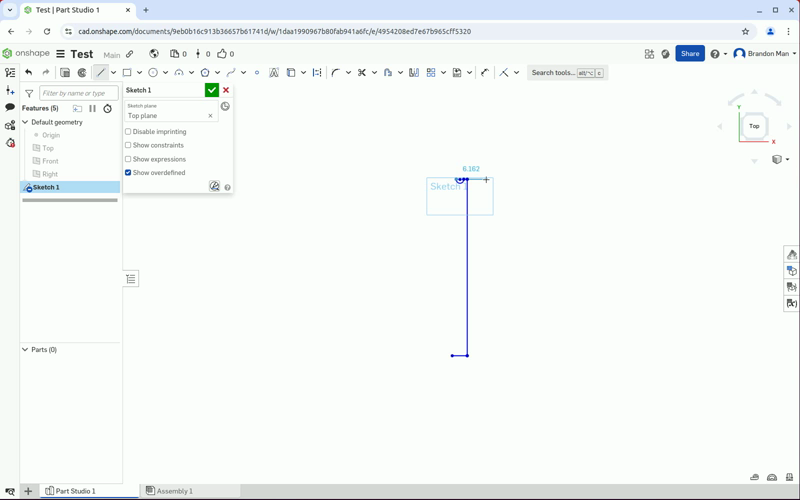
mouse_move(452, 179)
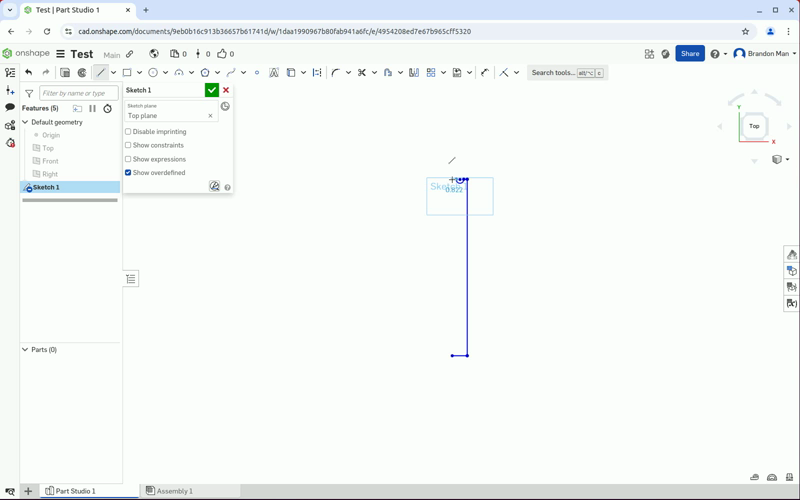
scroll(6)
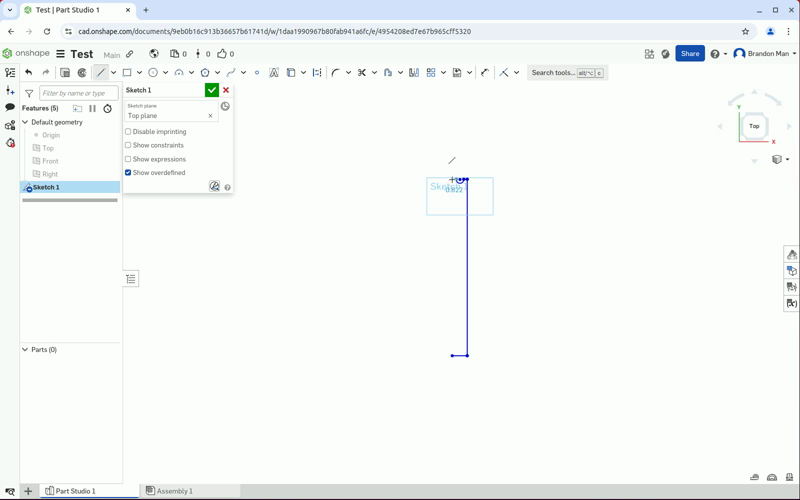
scroll(6)
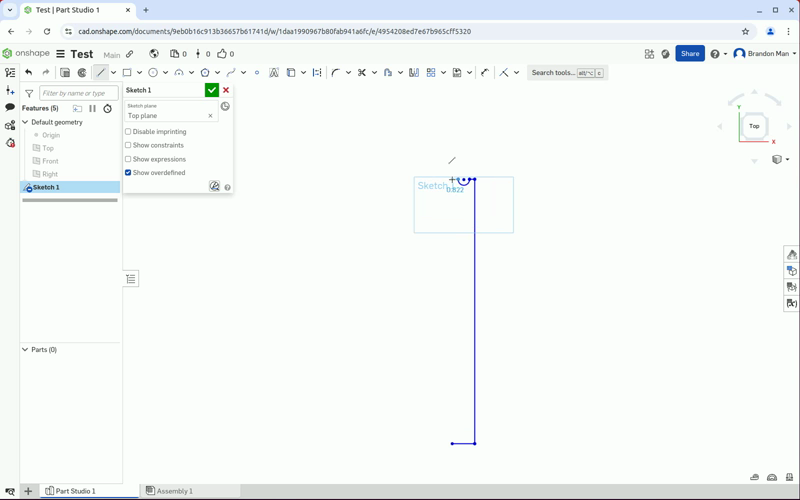
scroll(6)
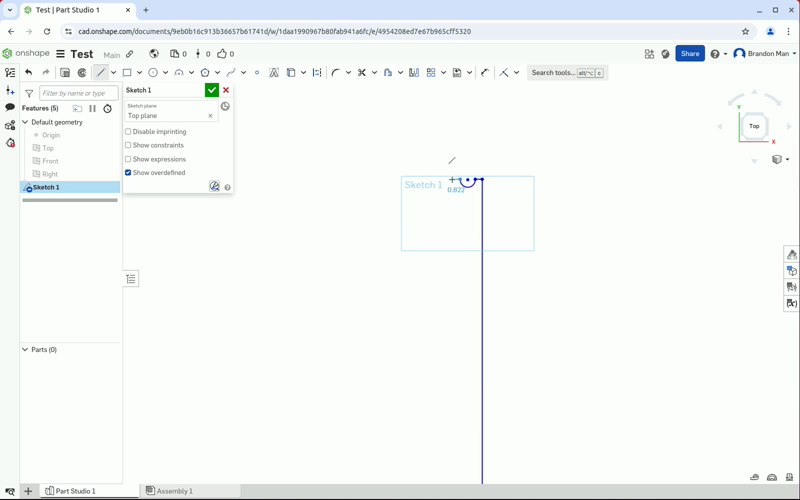
scroll(6)
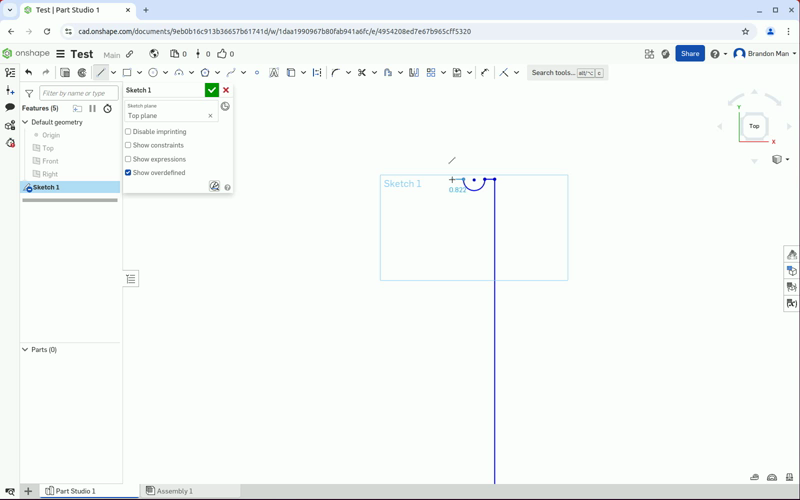
scroll(6)
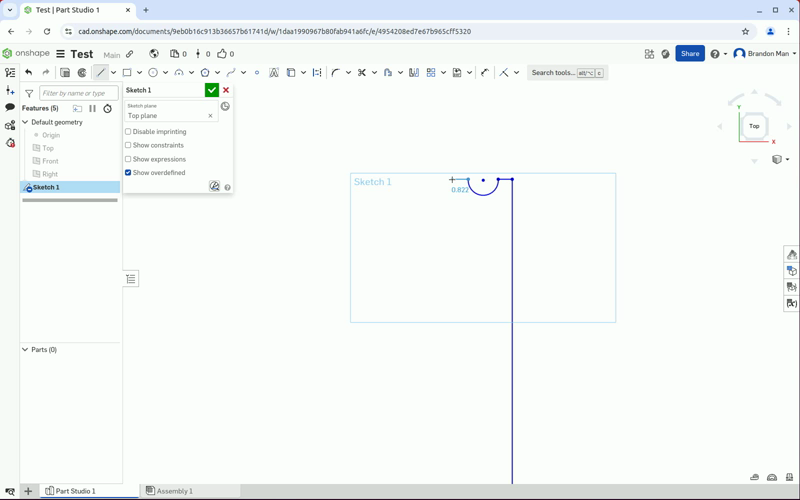
scroll(6)
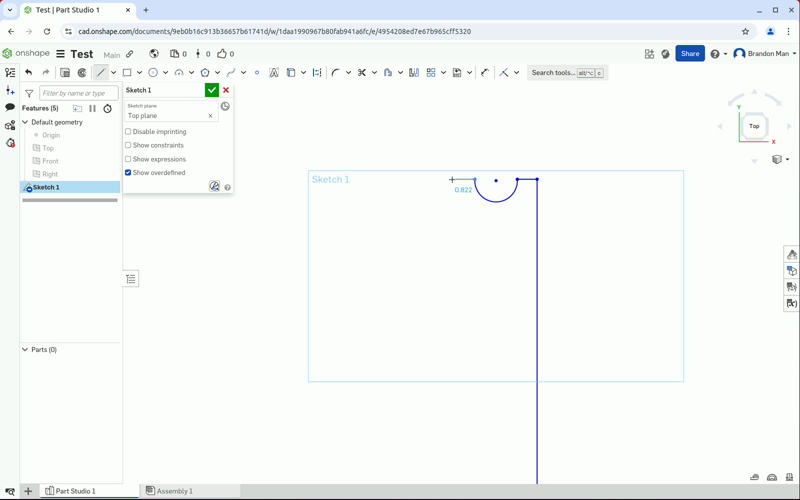
scroll(6)
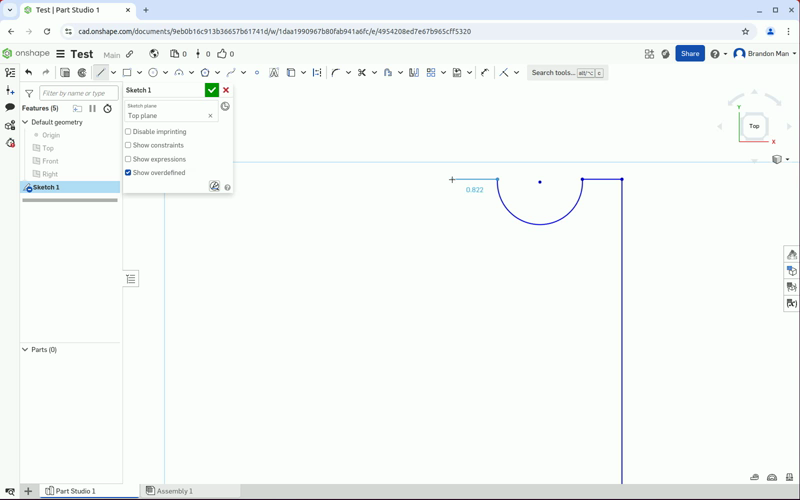
click(452, 179)
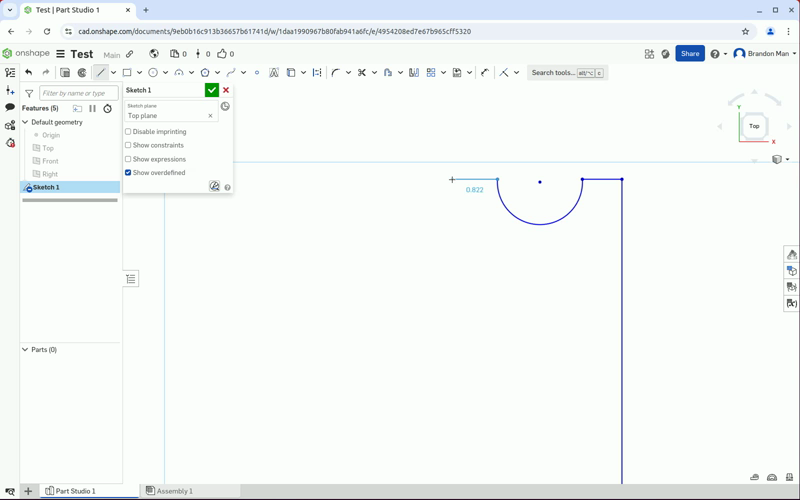
scroll(-6)
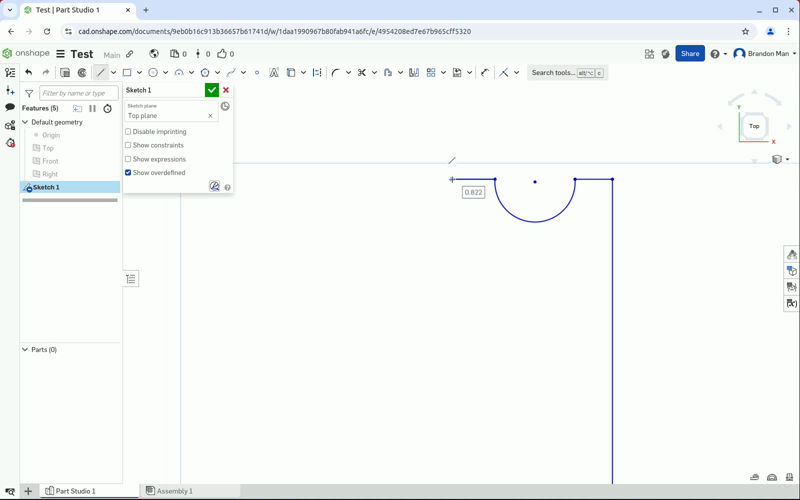
scroll(-6)
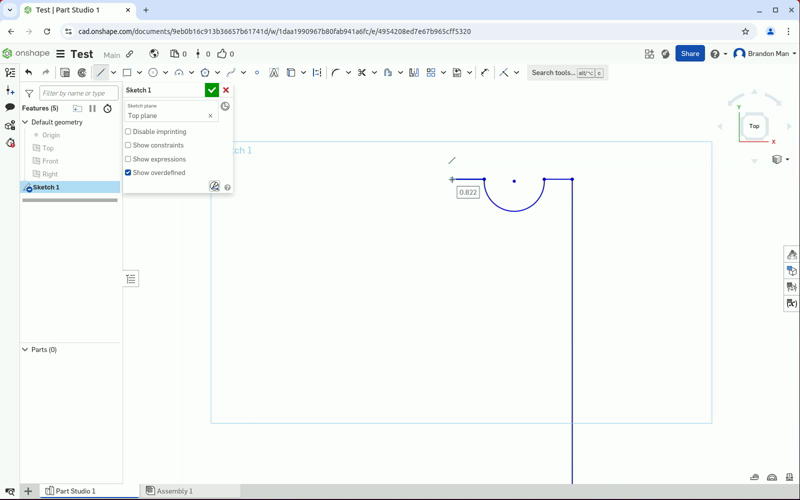
scroll(-6)
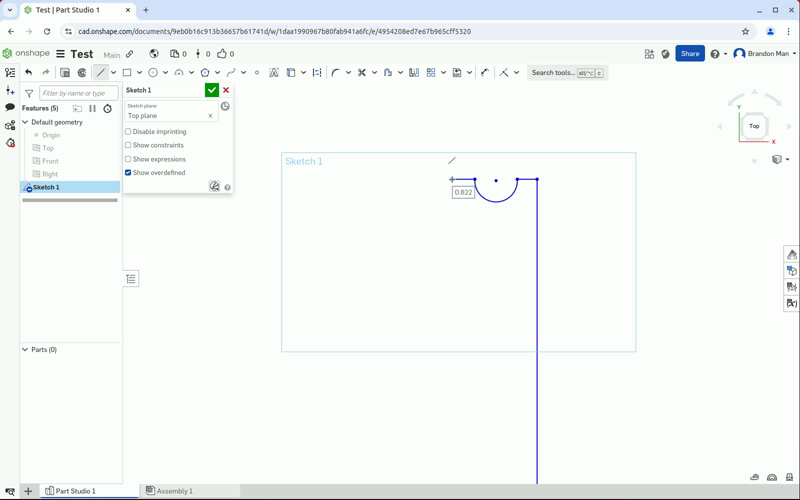
scroll(-6)
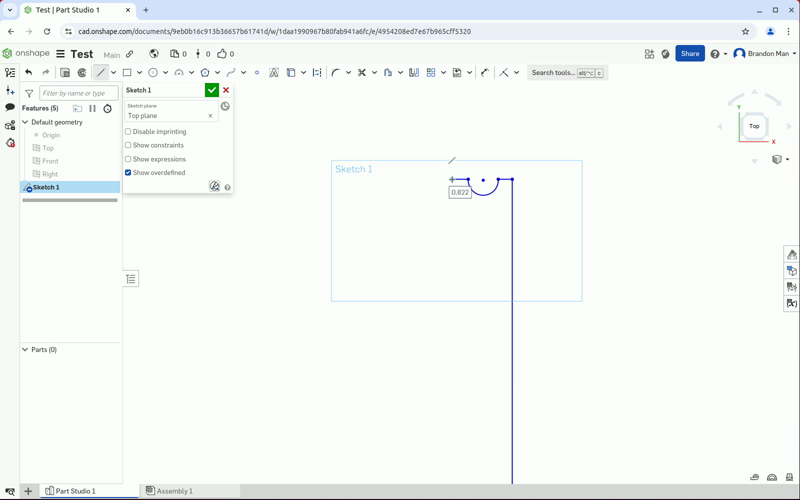
scroll(-6)
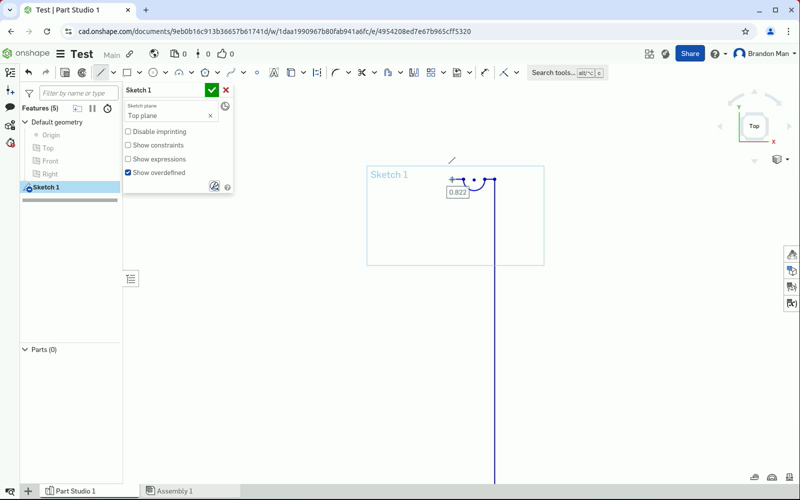
scroll(-6)
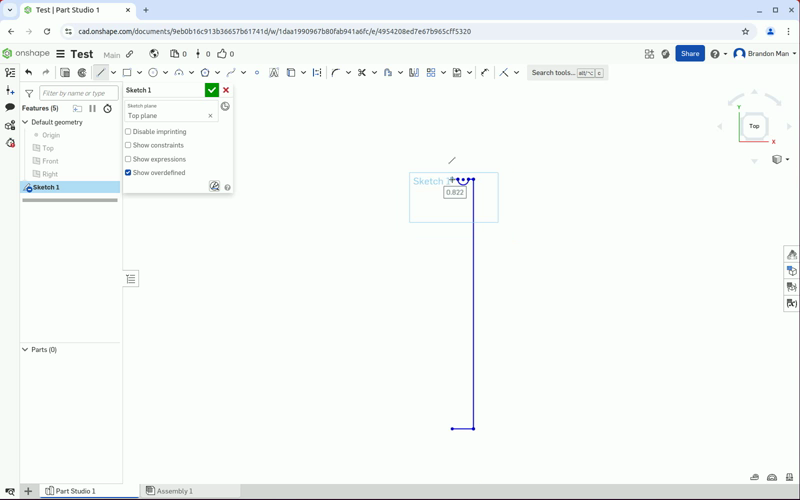
scroll(-6)
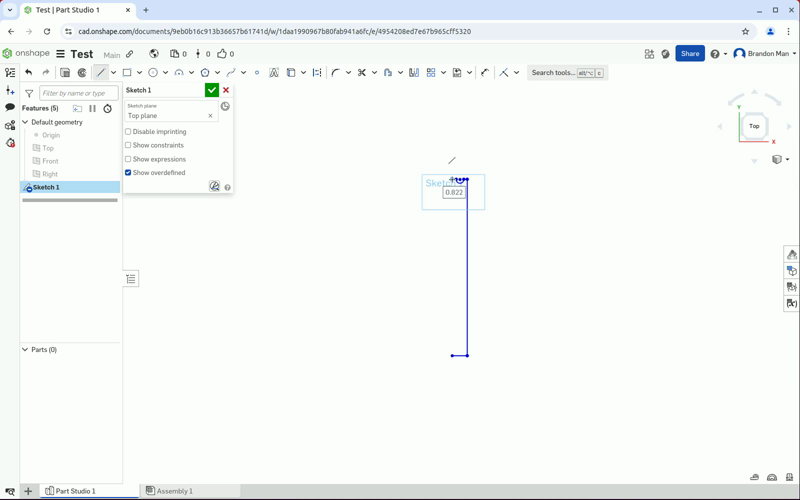
key_up(shift)
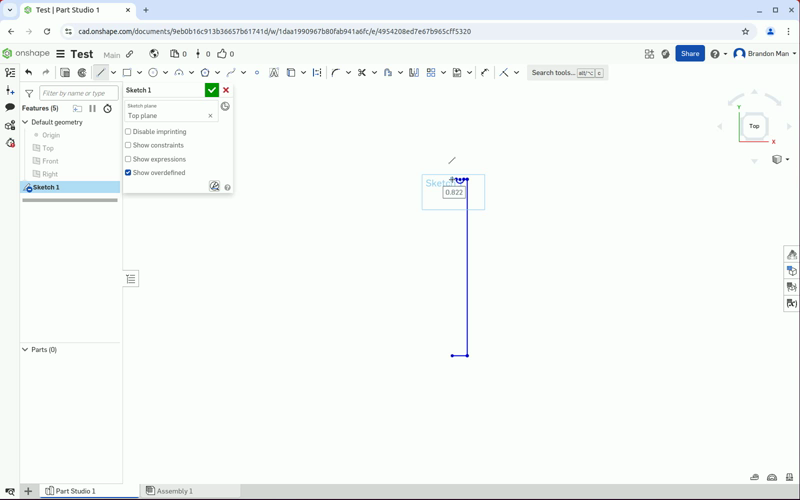
key_down(shift)
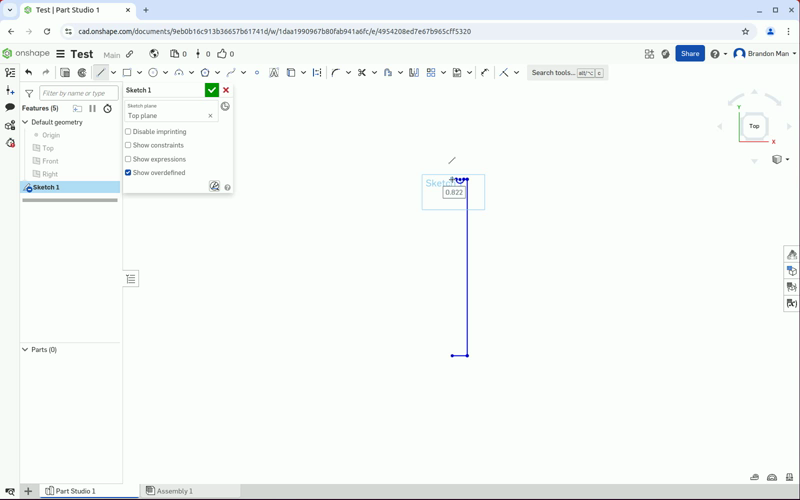
mouse_move(452, 355)
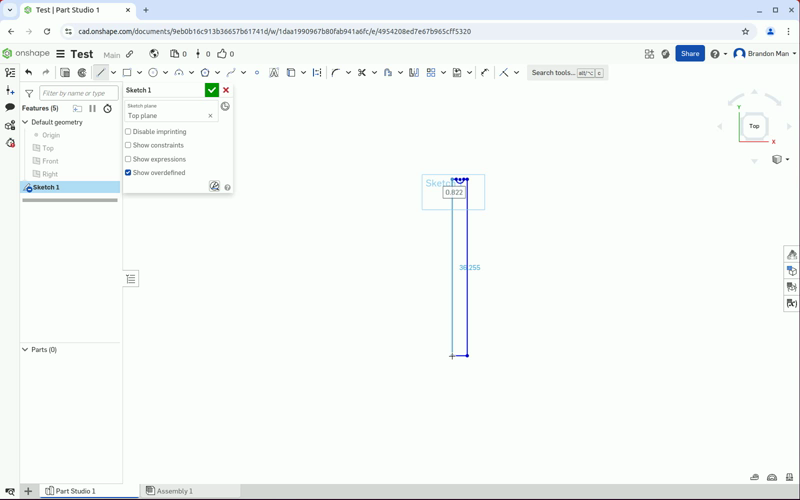
key_up(shift)
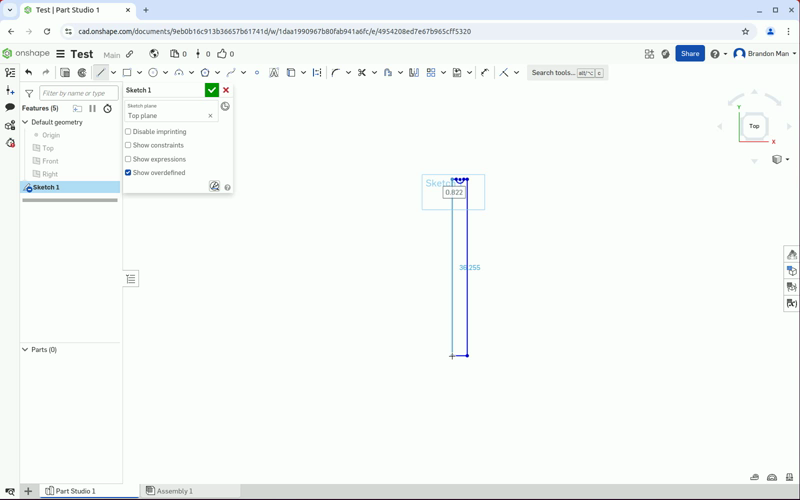
click(452, 355)
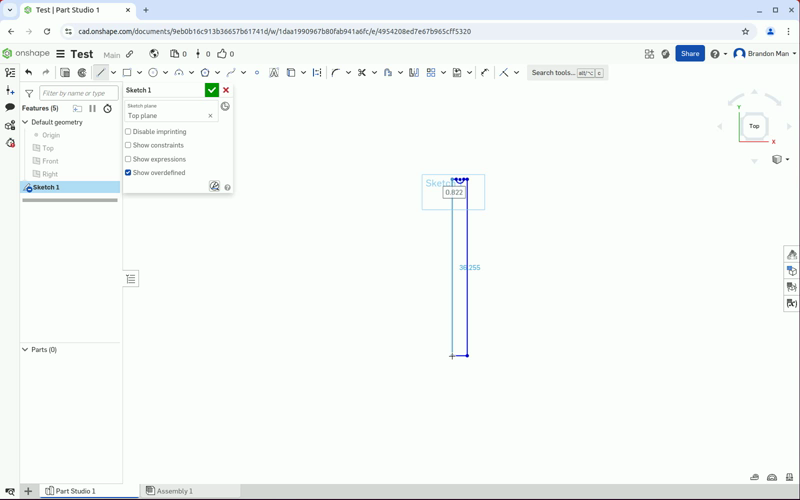
key(esc)
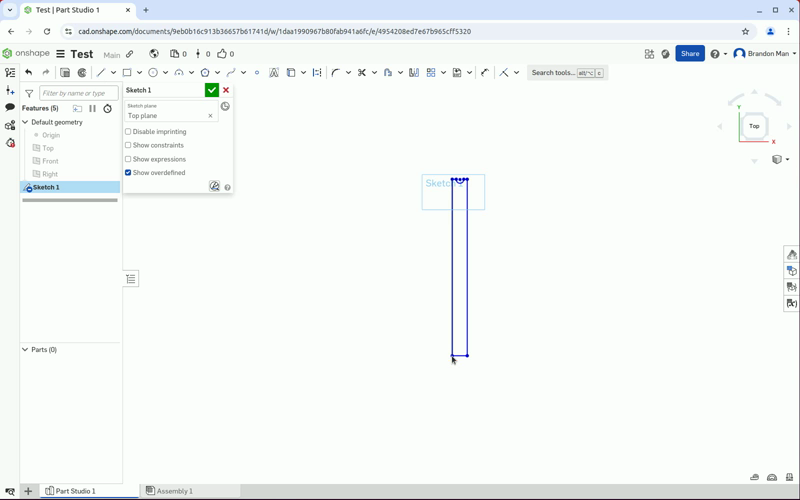
key(c)
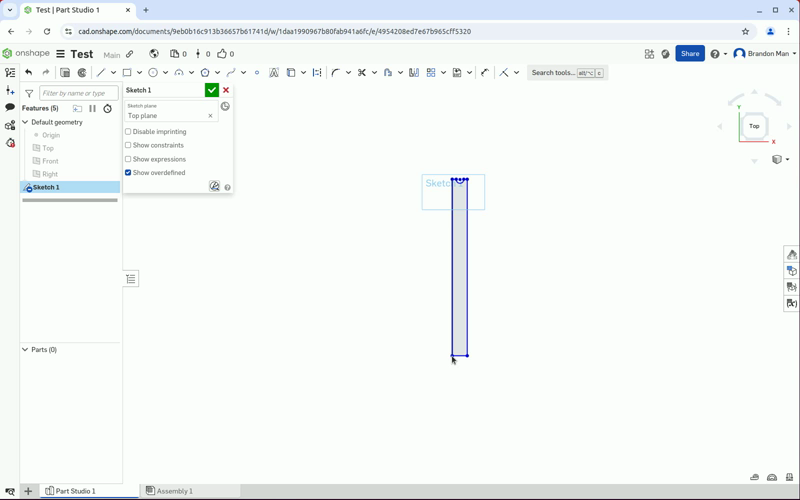
key_down(shift)
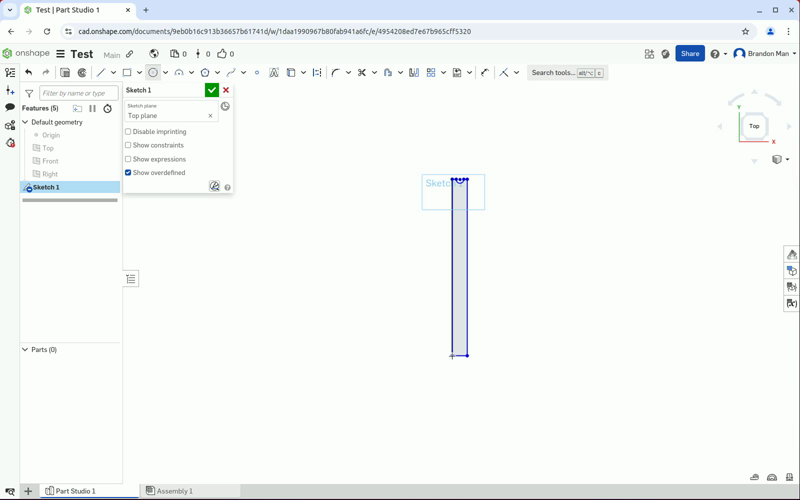
mouse_move(459, 258)
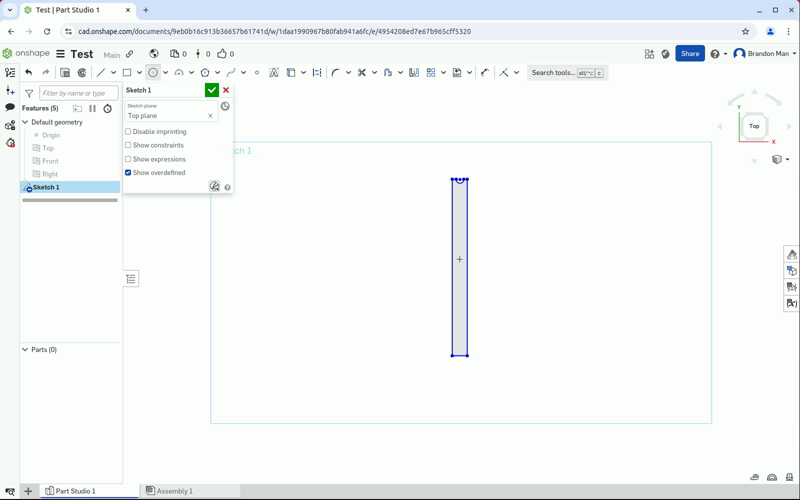
click(459, 258)
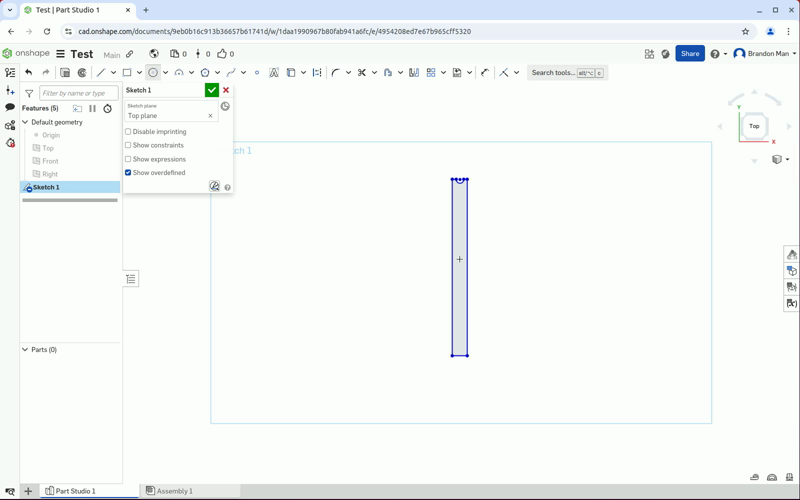
key_up(shift)
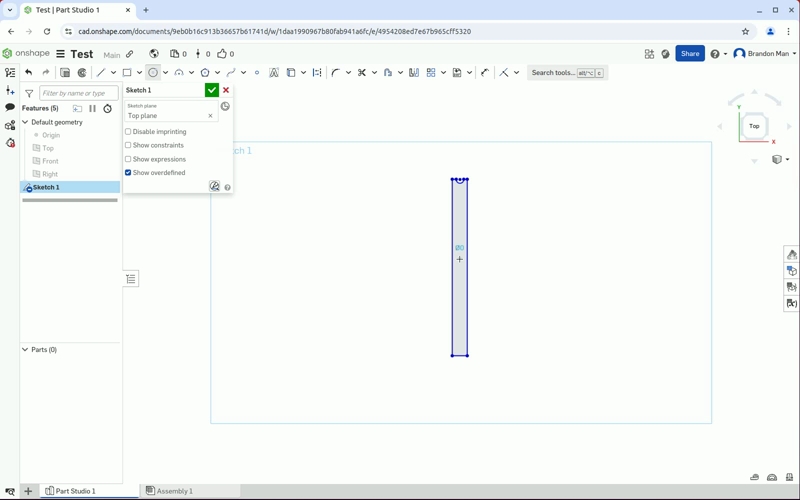
mouse_move(463, 258)
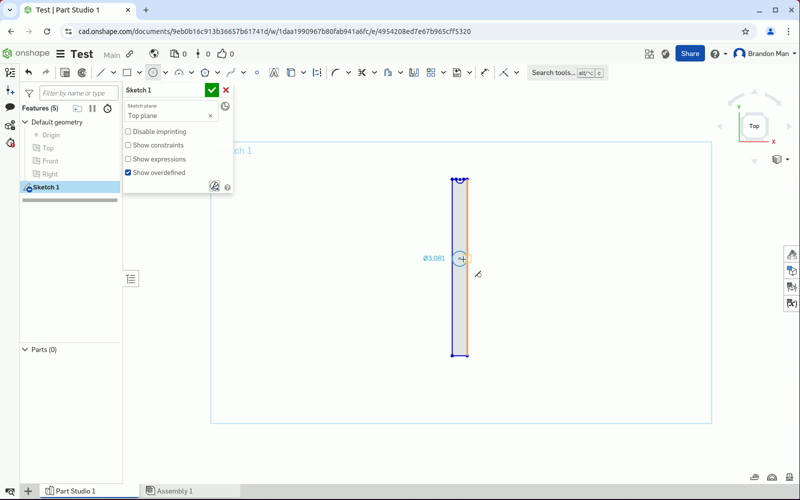
click(463, 258)
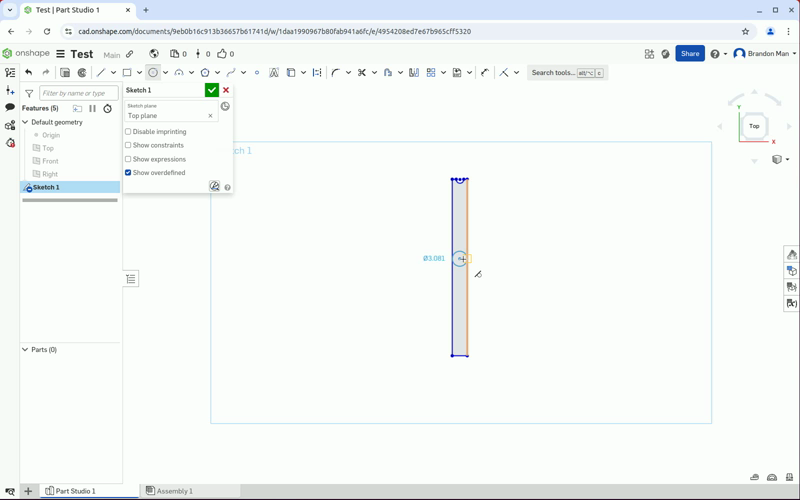
key(esc)
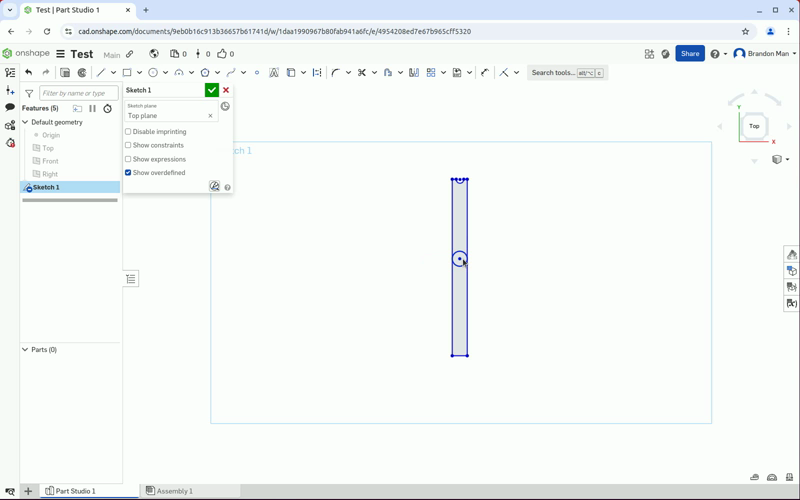
mouse_move(460, 338)
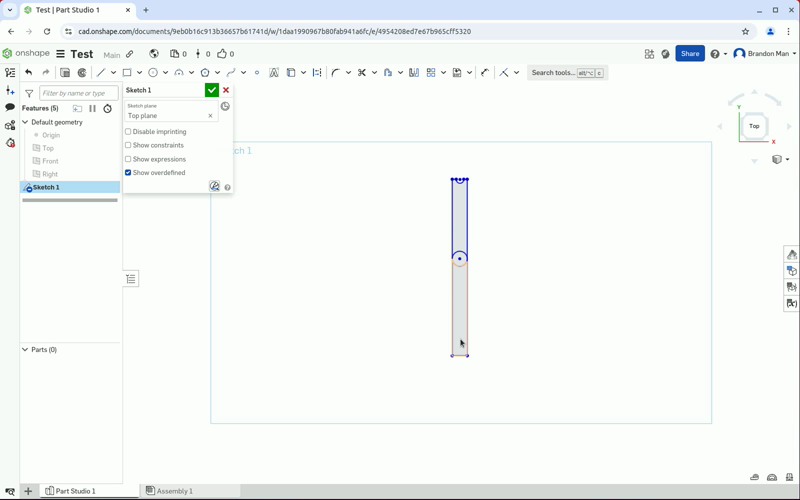
click(460, 338)
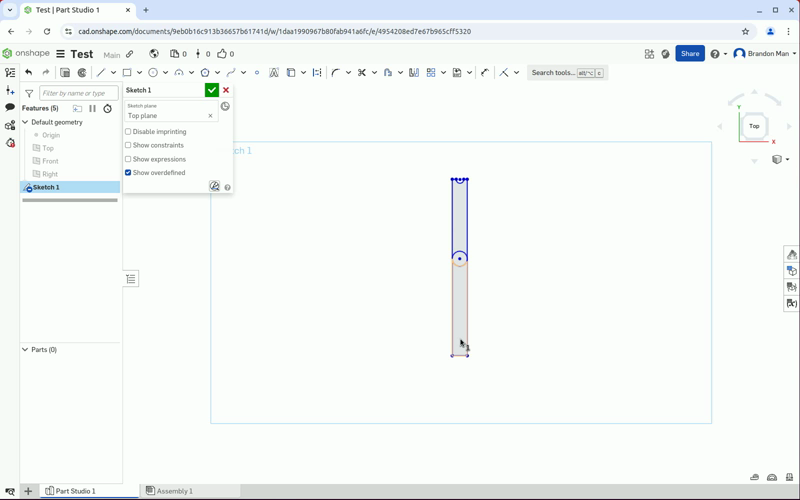
mouse_move(73, 352)
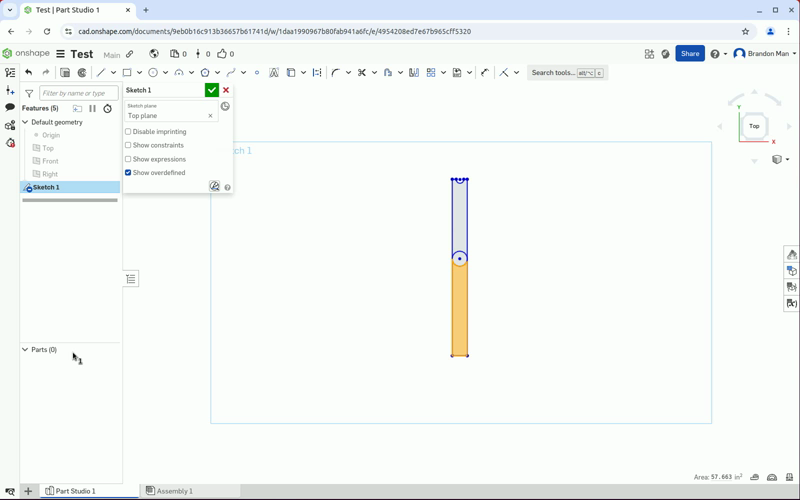
key(shift+y)
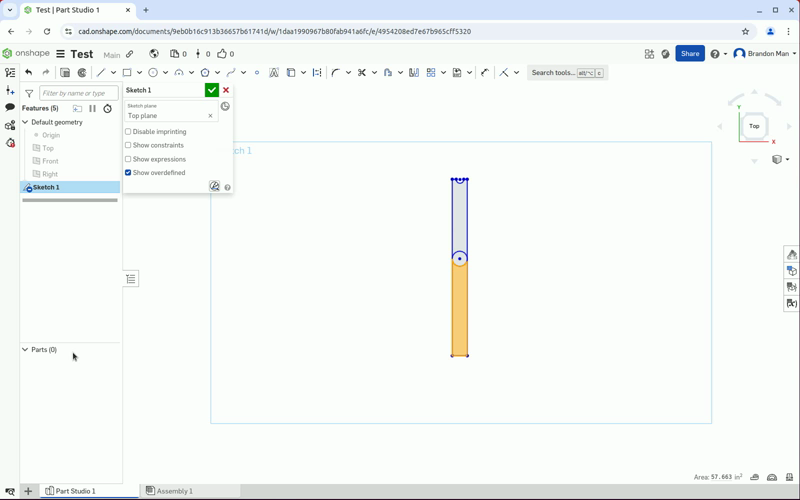
key(shift+e)
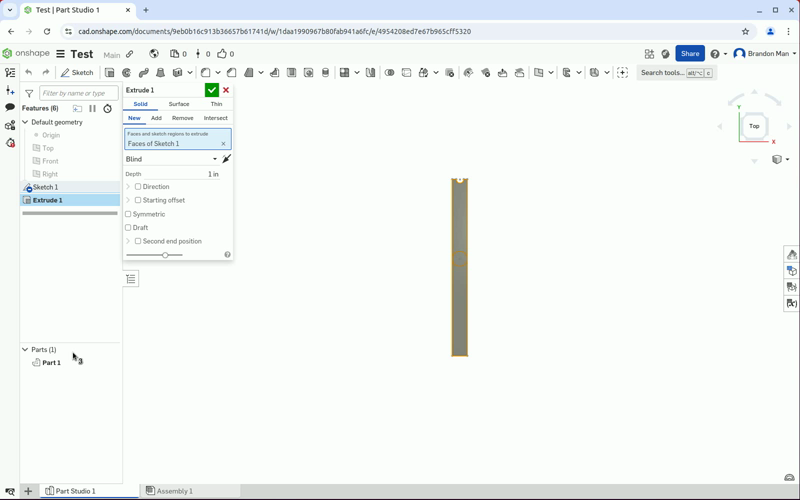
mouse_move(143, 106)
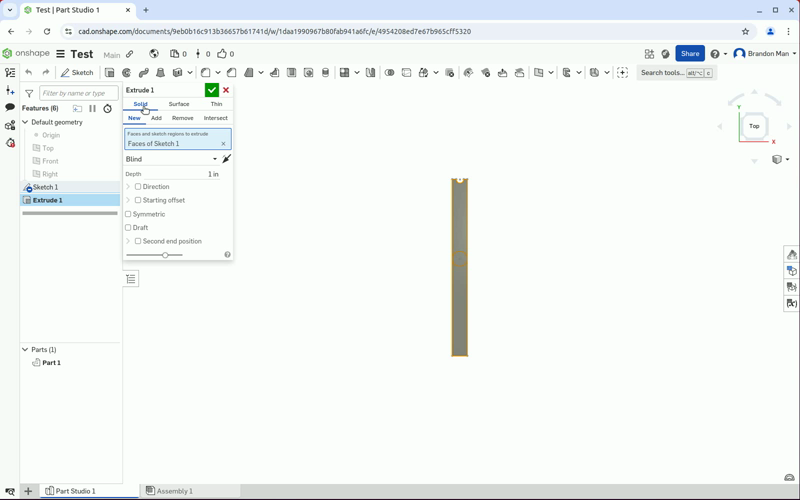
click(143, 106)
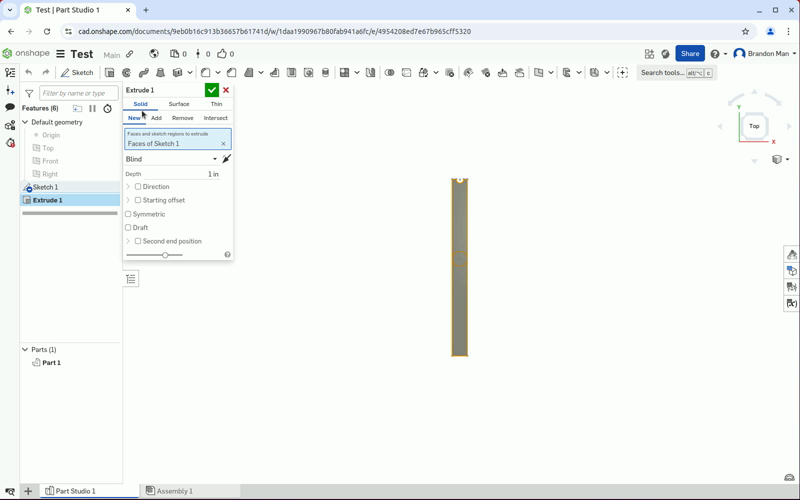
mouse_move(137, 120)
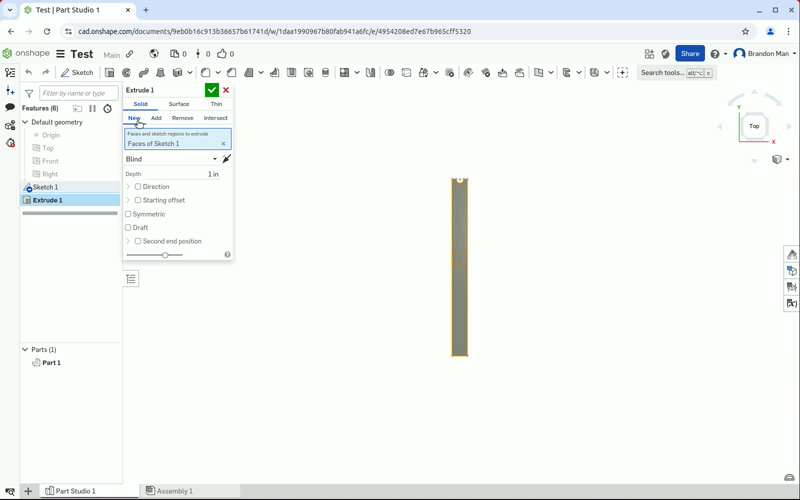
click(137, 120)
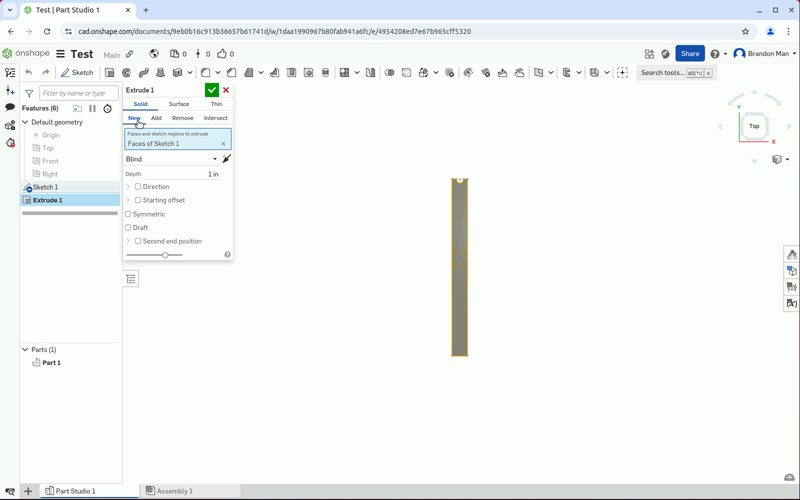
key(tab, 4)
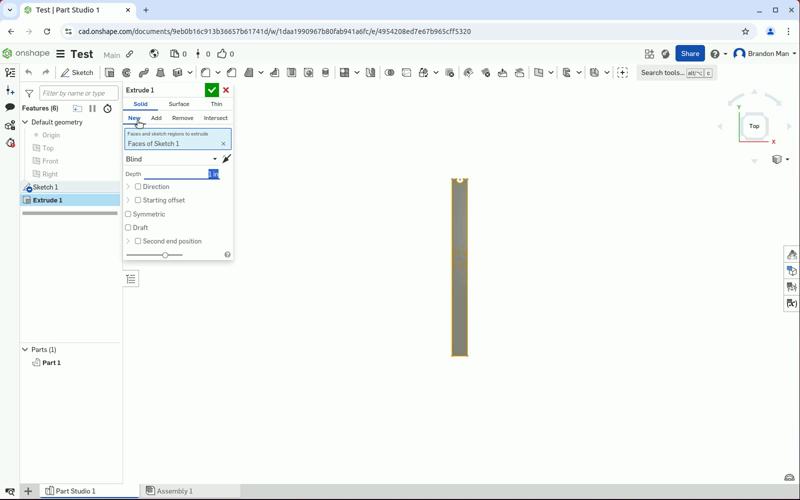
text(0.963)
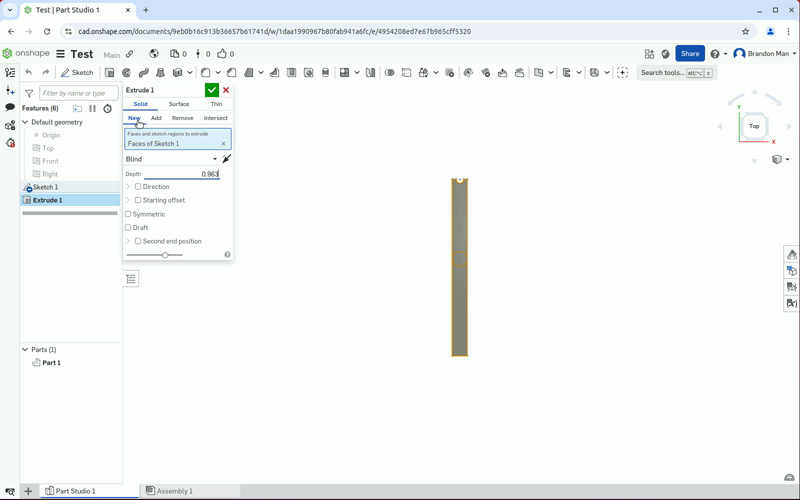
key(enter)
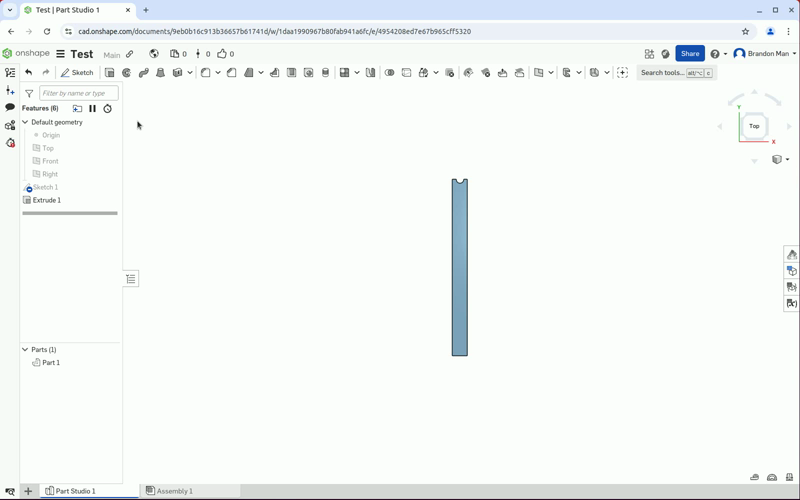
key(shift+h)
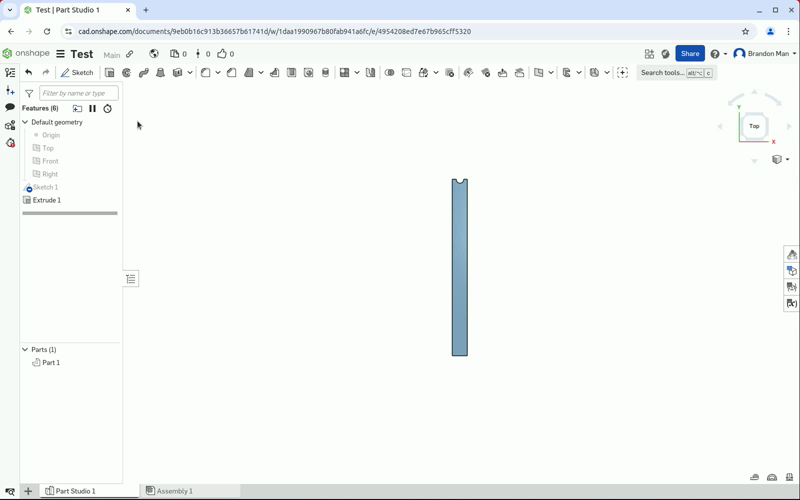
key(shift+h)
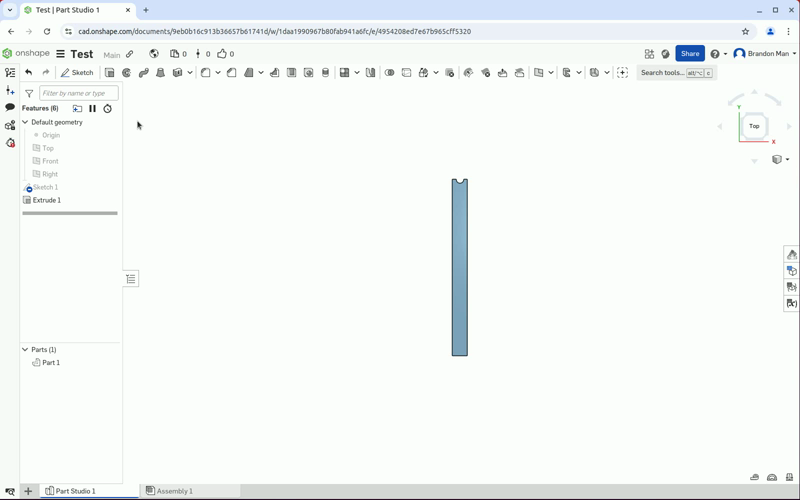
mouse_move(73, 189)
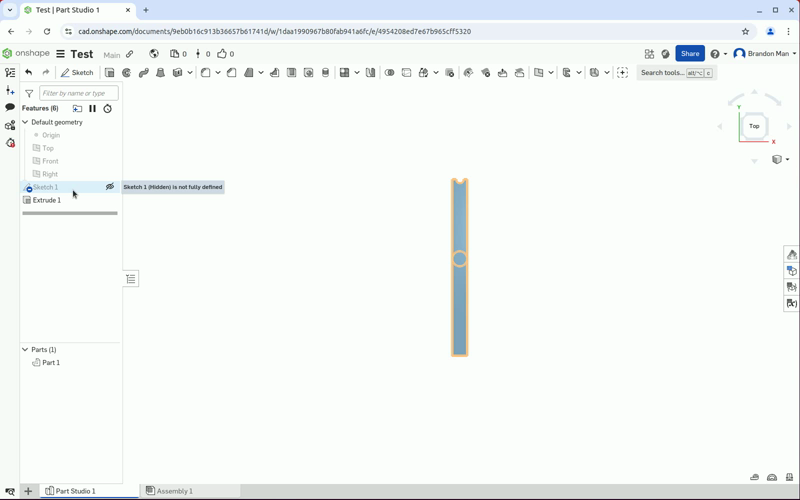
click(73, 189)
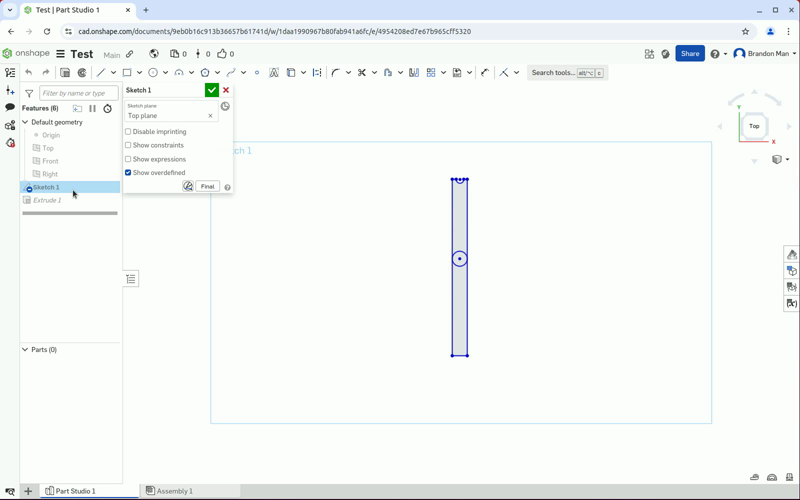
mouse_move(229, 92)
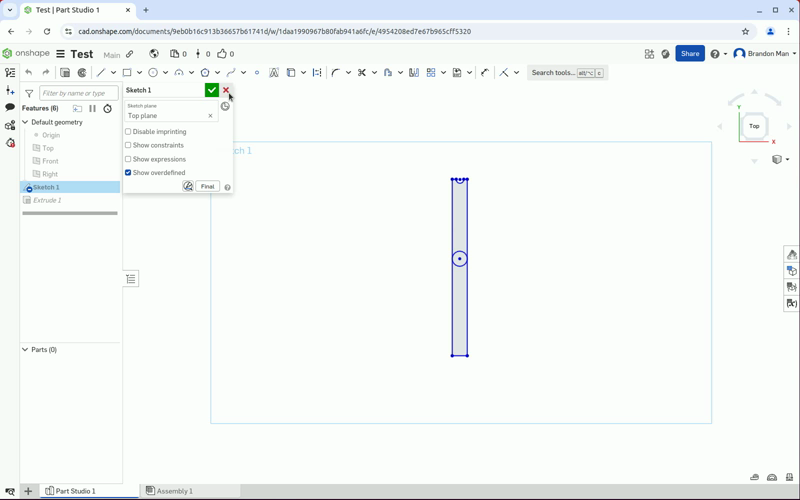
click(229, 92)
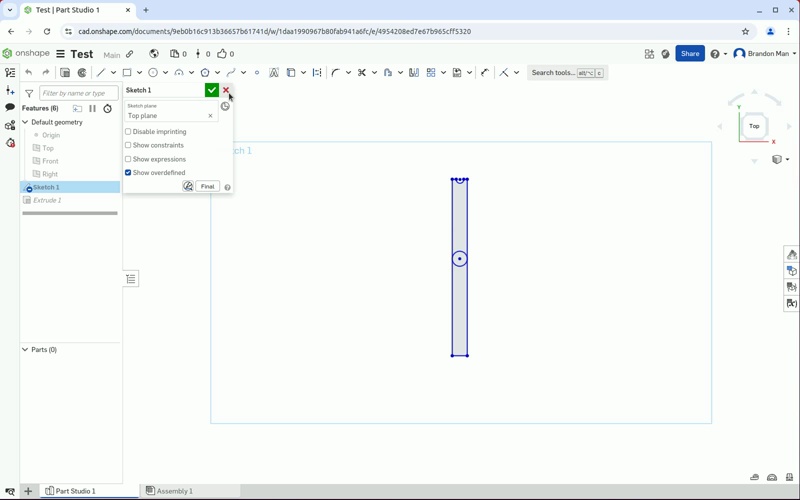
key(shift+s)
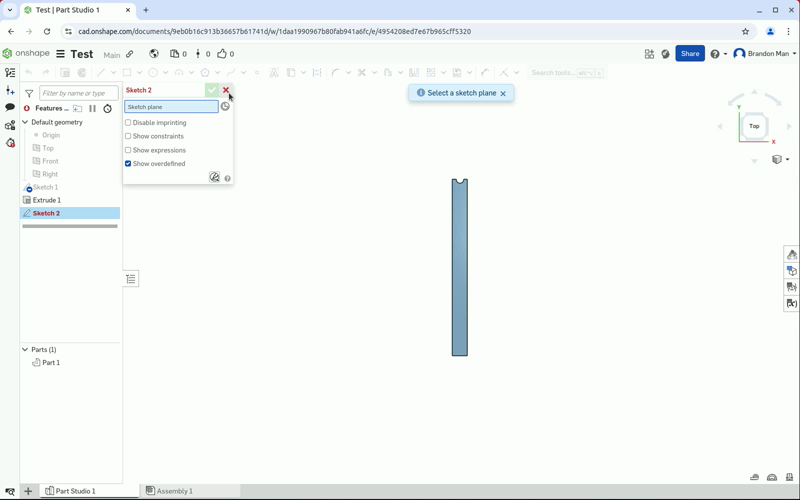
mouse_move(73, 150)
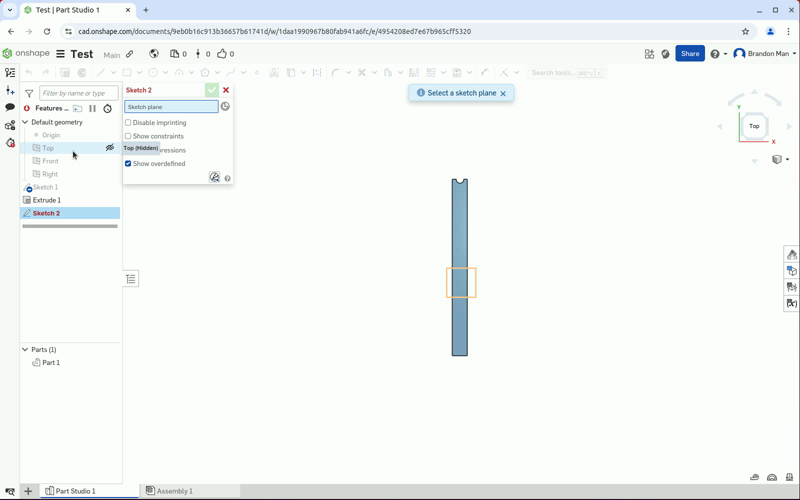
click(73, 150)
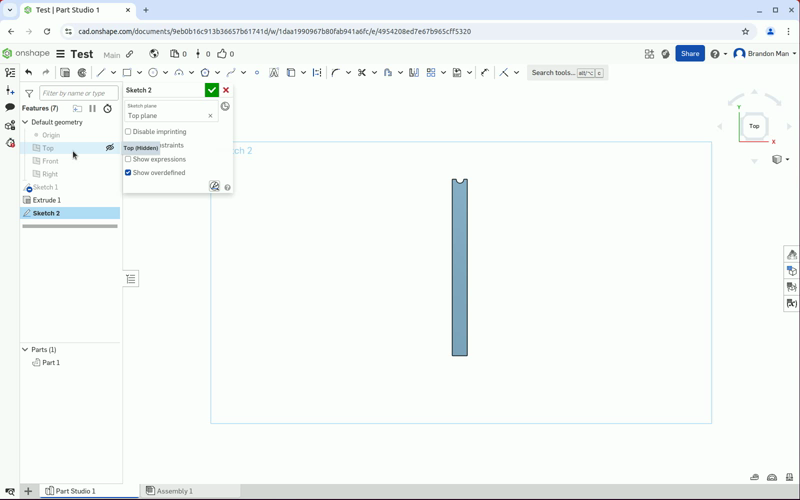
mouse_move(73, 352)
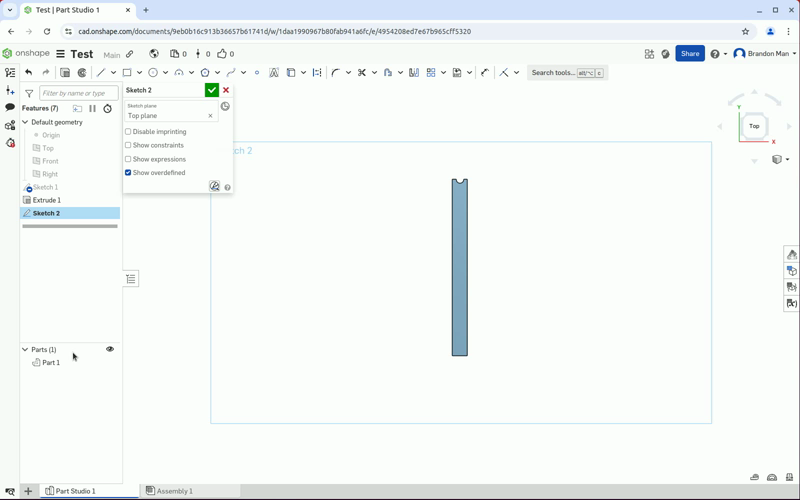
key(y)
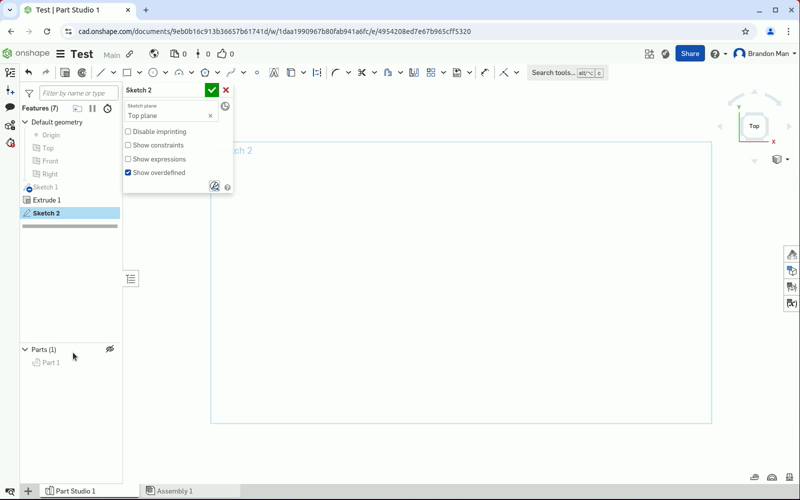
key(l)
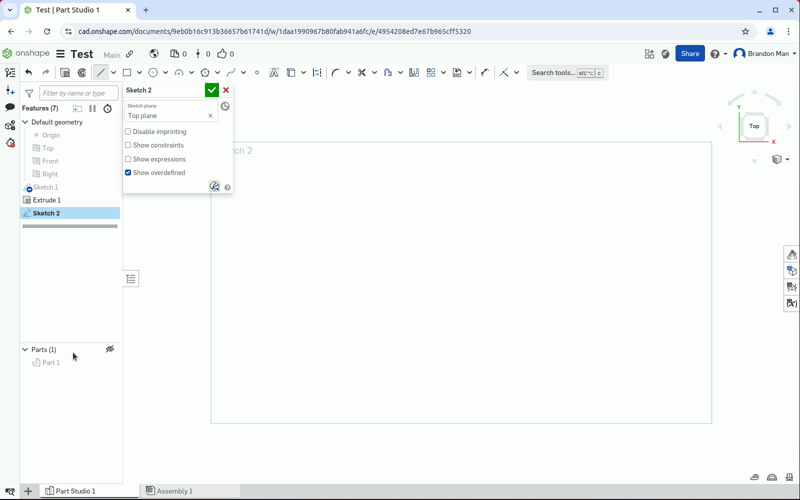
key_down(shift)
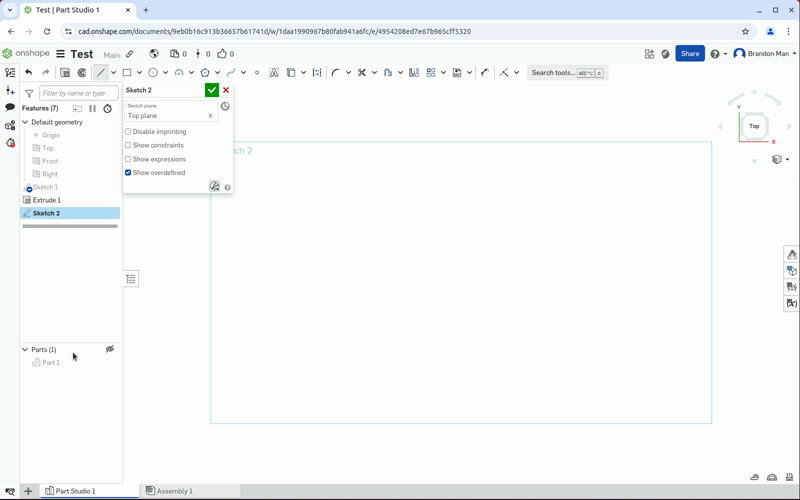
mouse_move(452, 355)
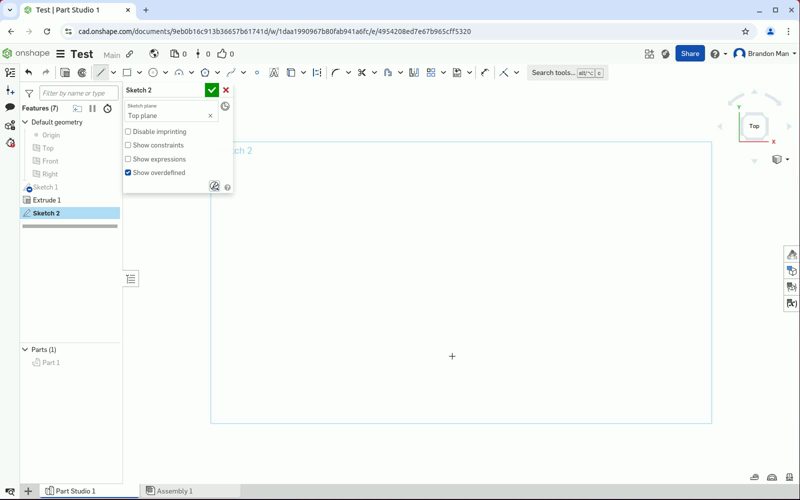
click(452, 355)
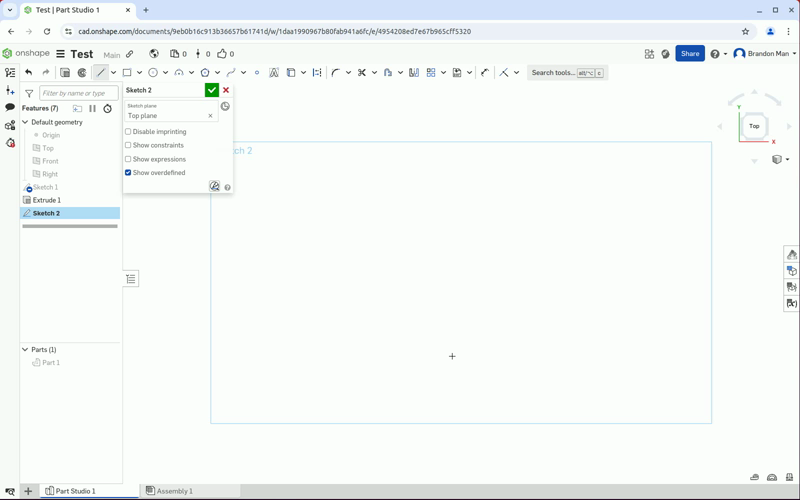
key_up(shift)
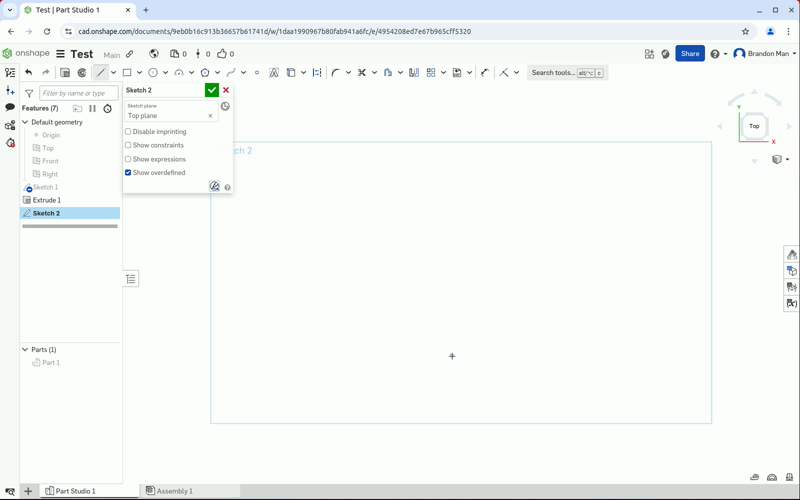
key_down(shift)
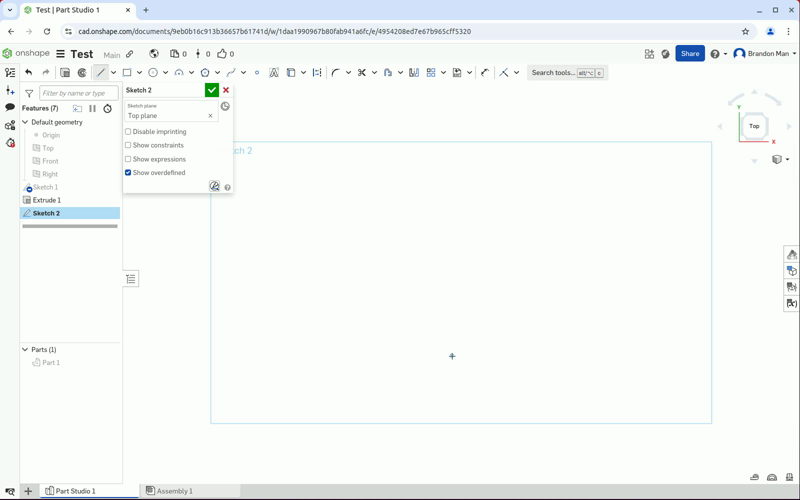
mouse_move(482, 355)
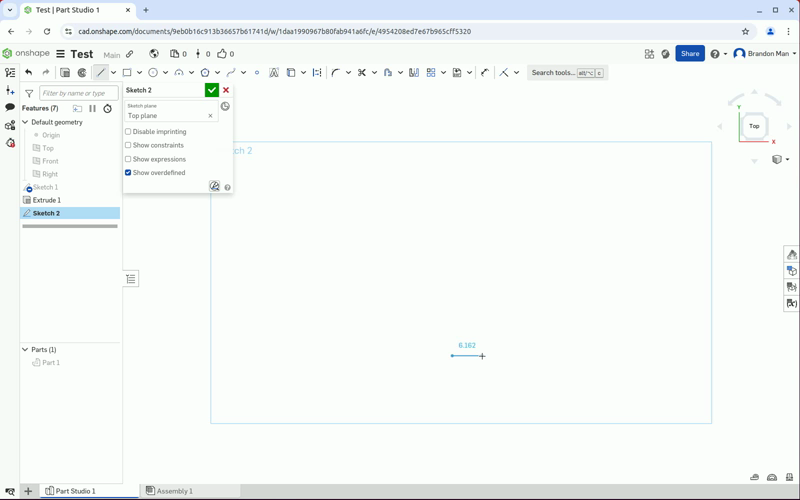
mouse_move(460, 389)
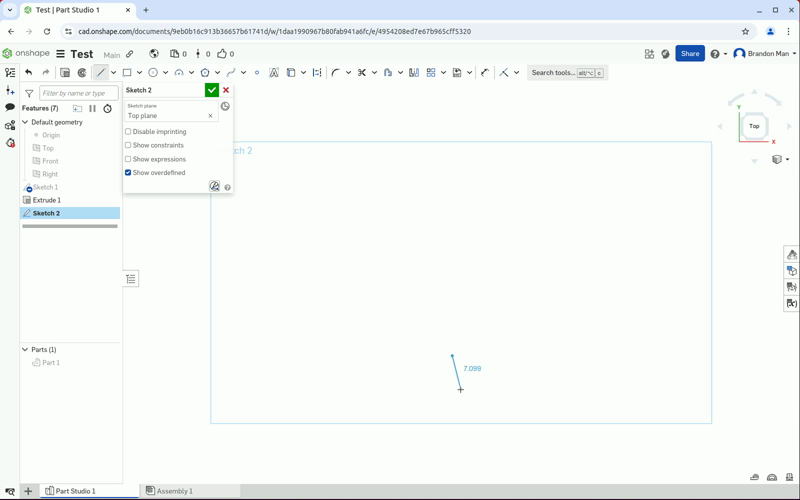
click(460, 389)
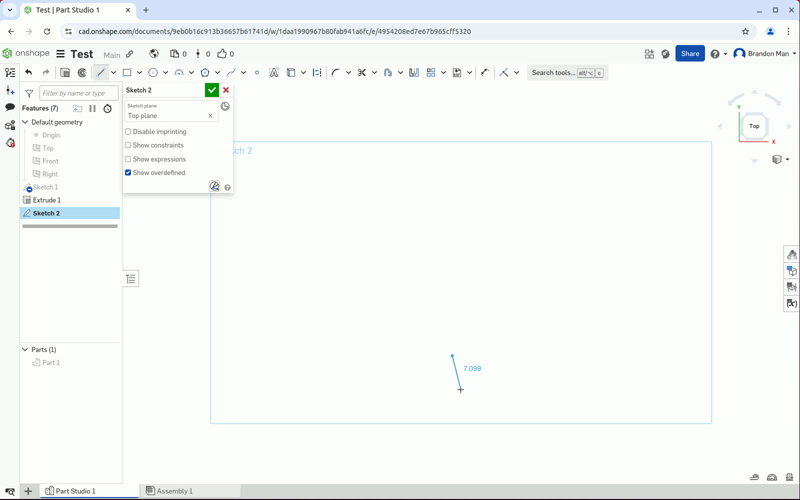
key_up(shift)
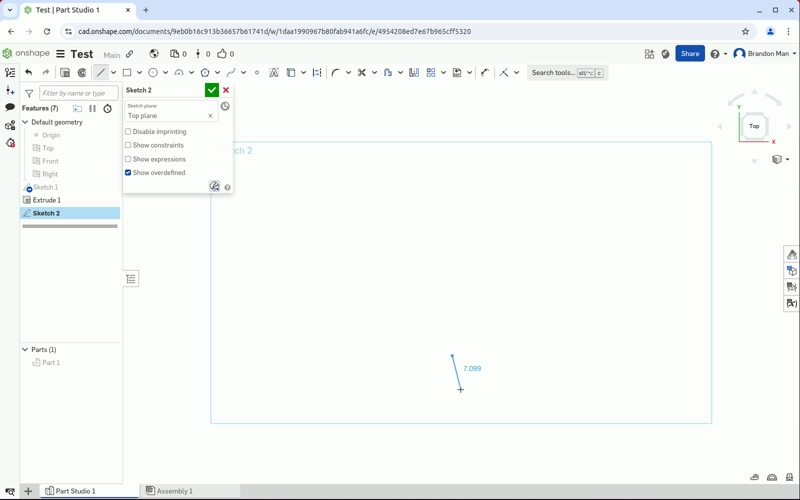
key_down(shift)
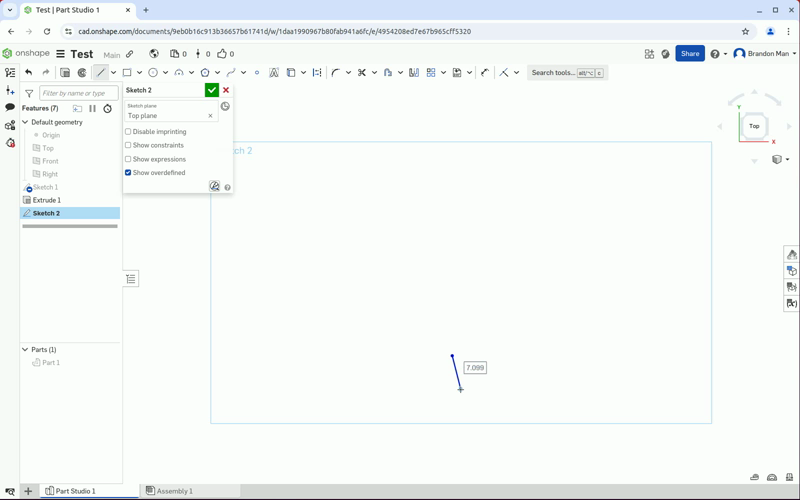
mouse_move(490, 389)
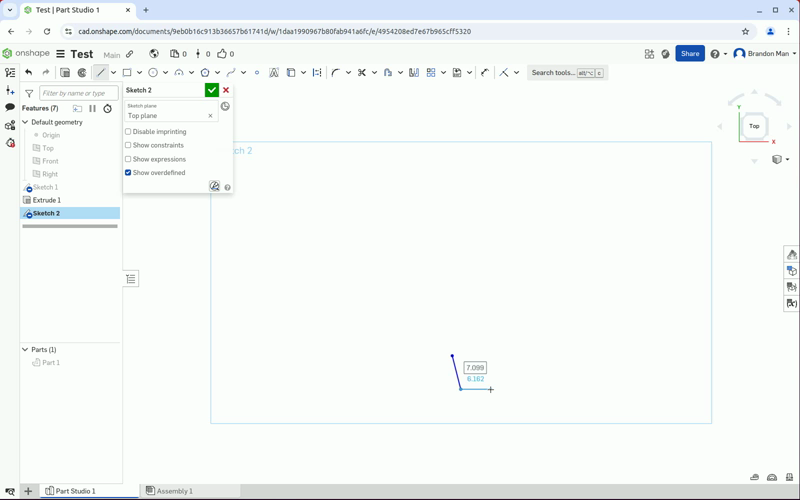
mouse_move(468, 355)
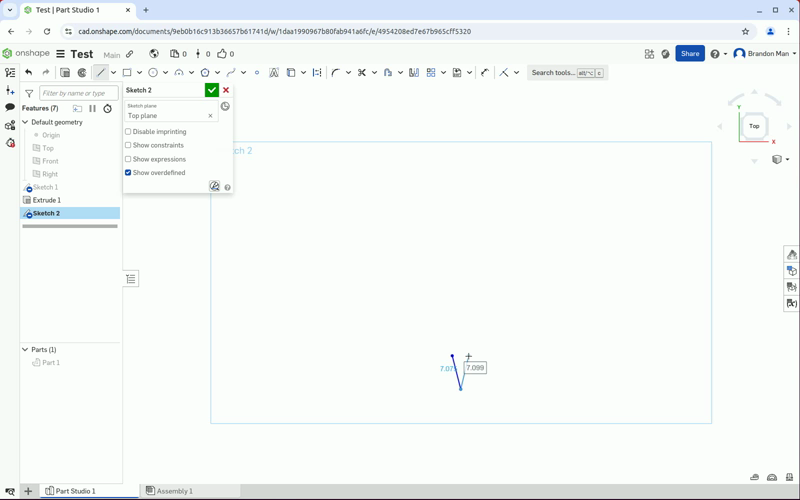
click(468, 355)
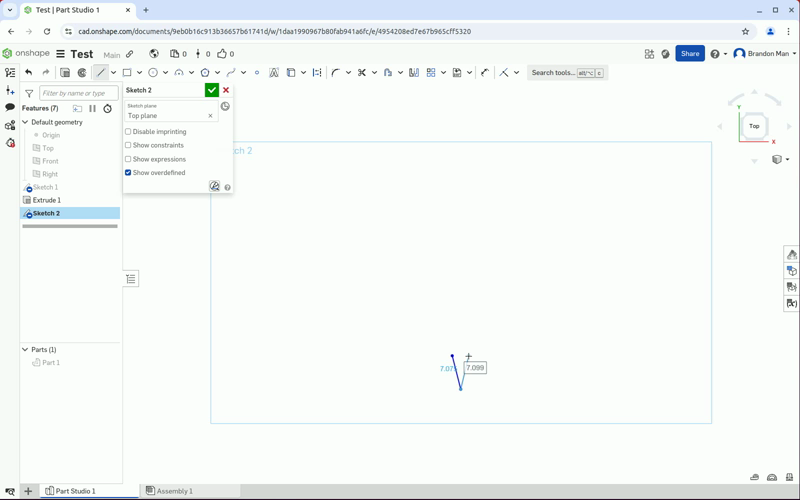
key_up(shift)
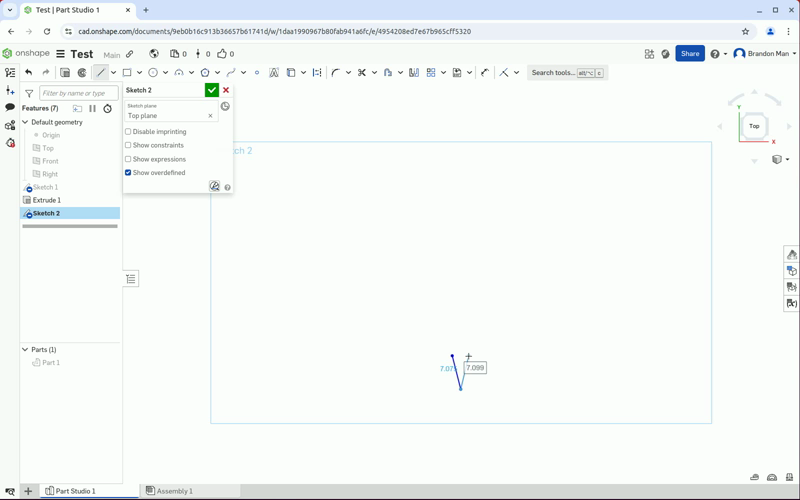
mouse_move(498, 355)
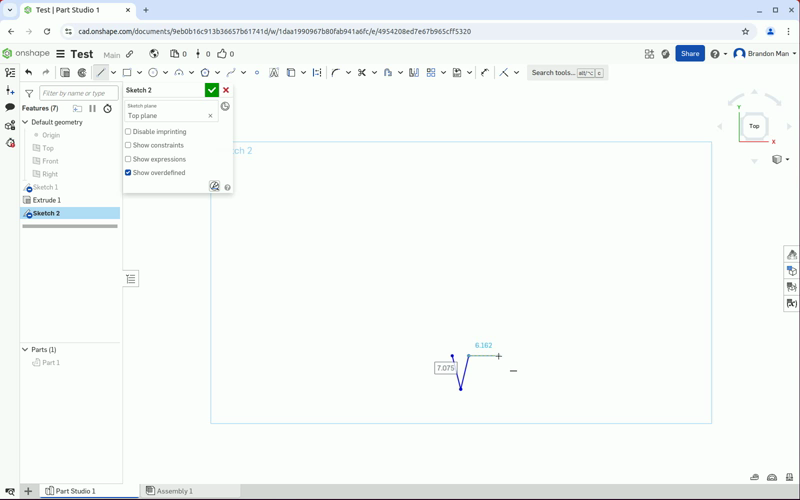
key_down(shift)
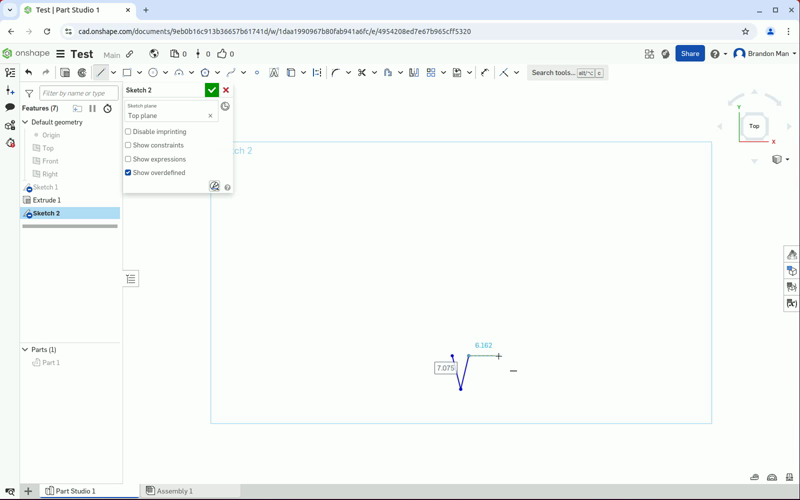
mouse_move(452, 355)
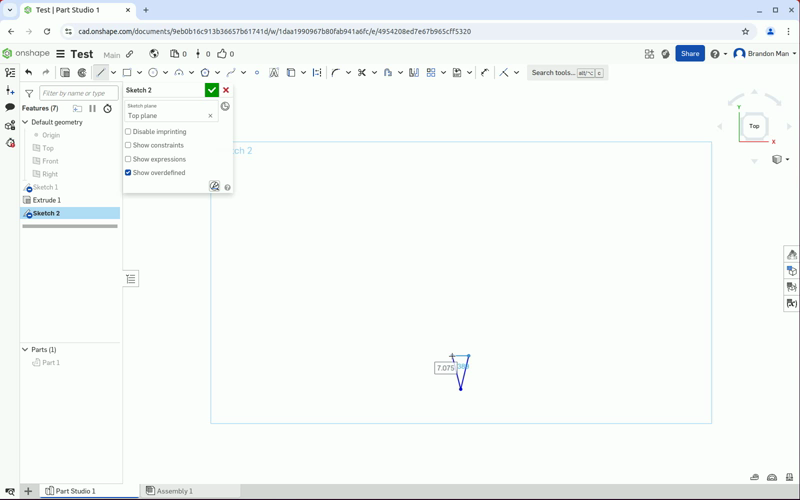
key_up(shift)
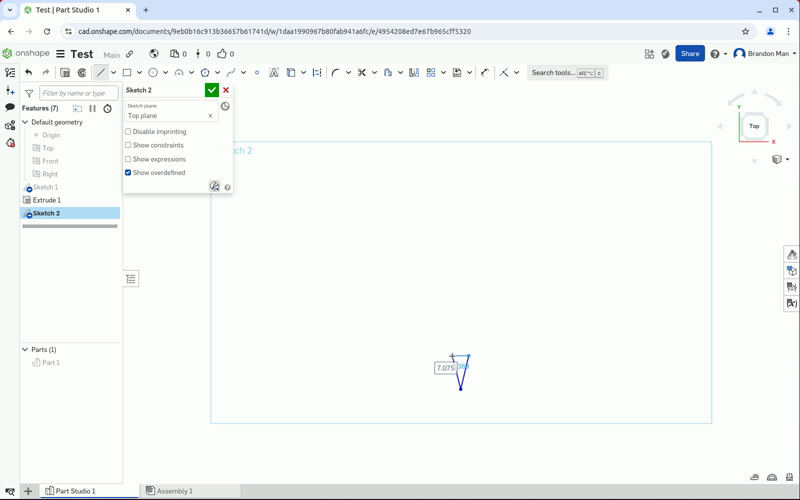
click(452, 355)
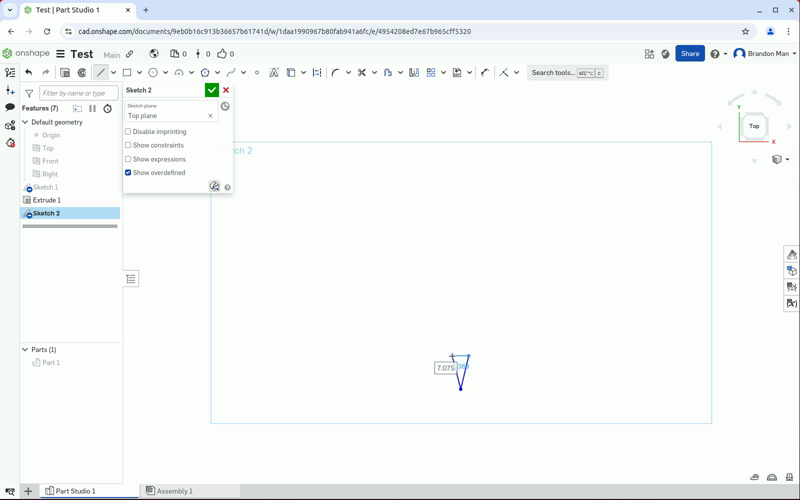
key(esc)
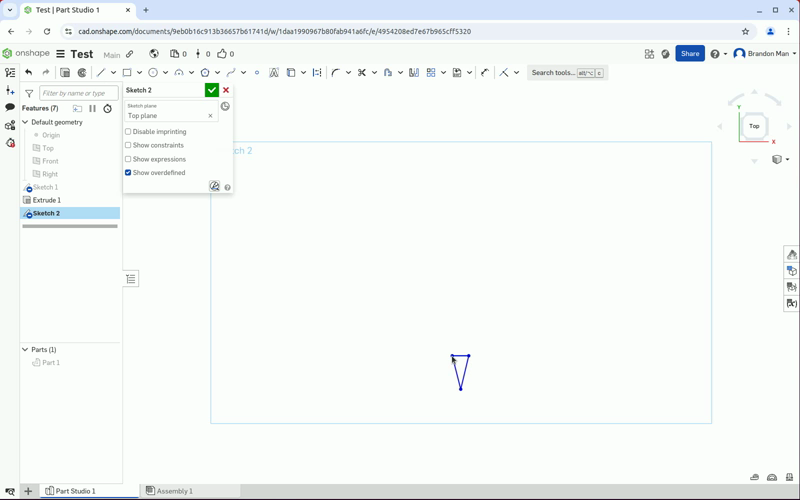
mouse_move(458, 361)
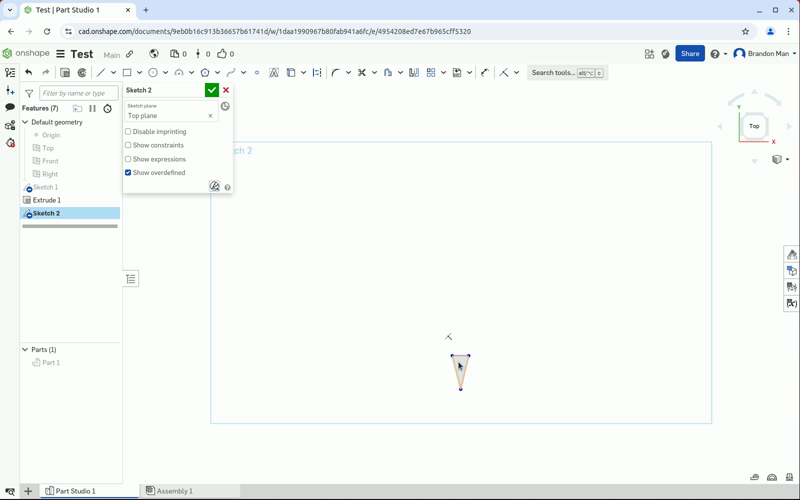
scroll(6)
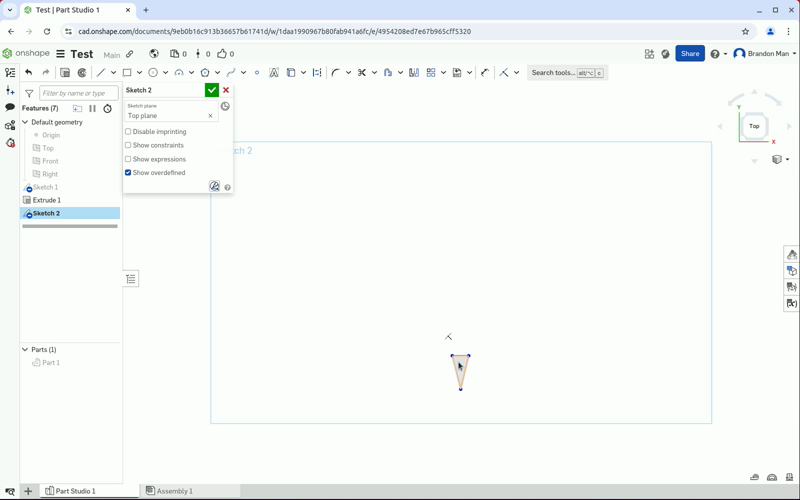
scroll(6)
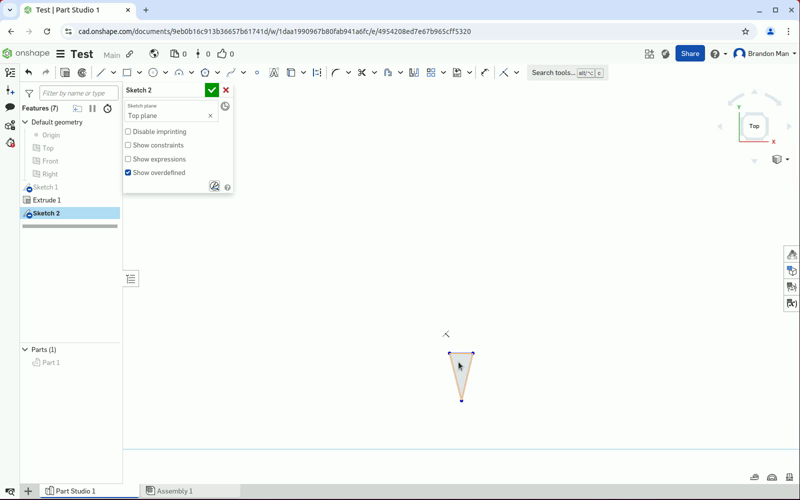
scroll(6)
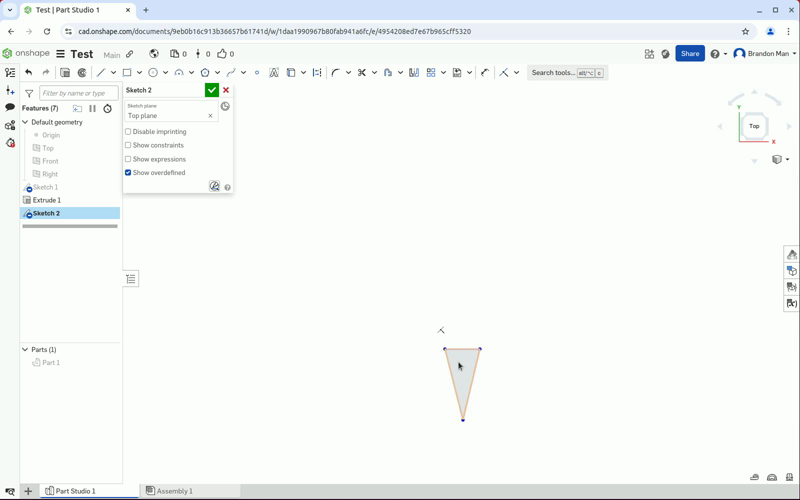
scroll(6)
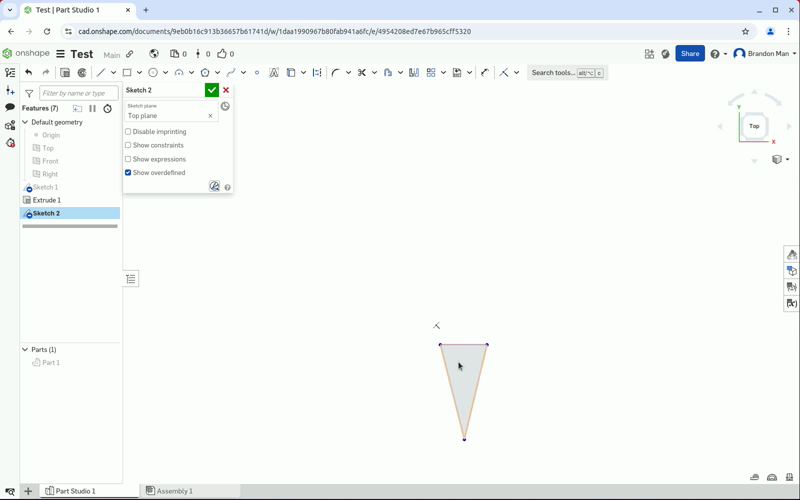
scroll(6)
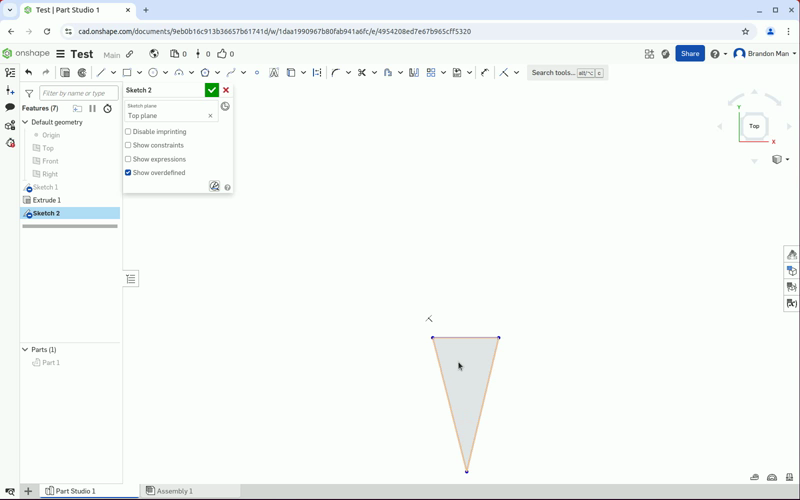
scroll(6)
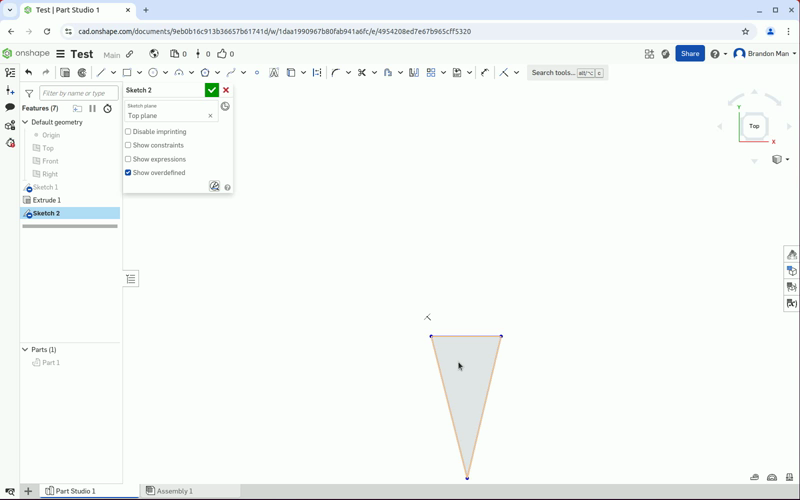
scroll(6)
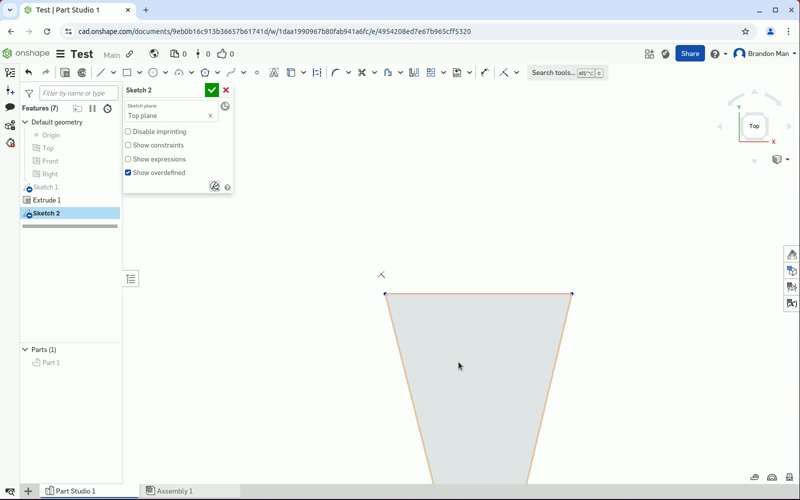
click(458, 361)
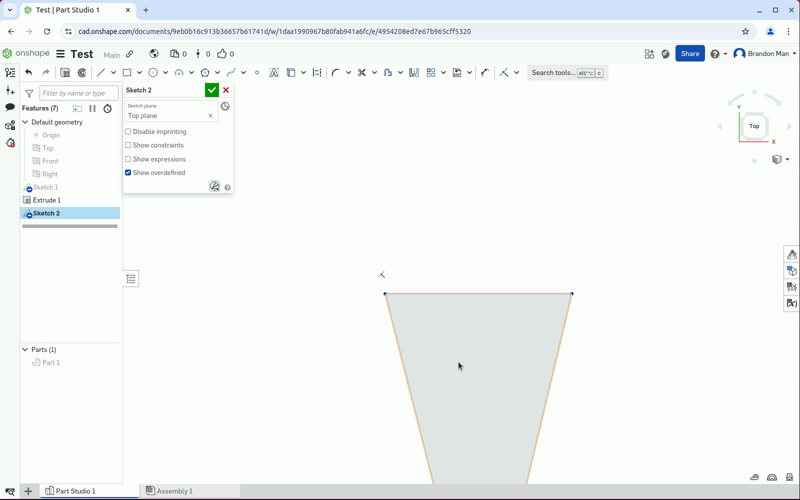
scroll(-6)
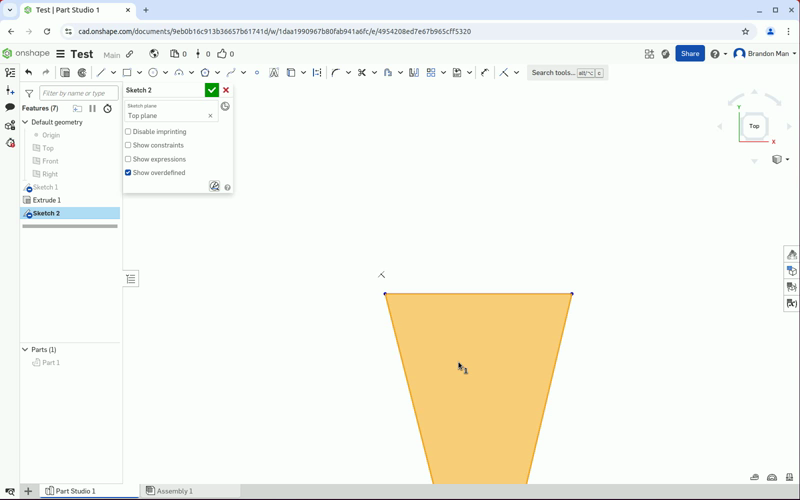
scroll(-6)
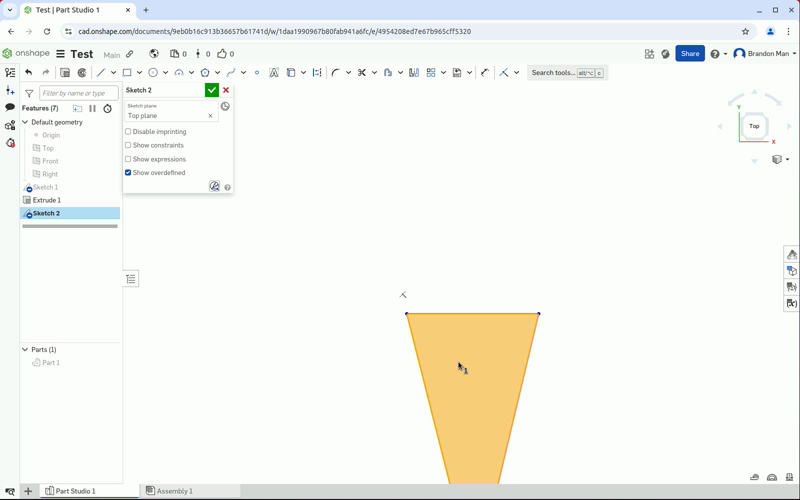
scroll(-6)
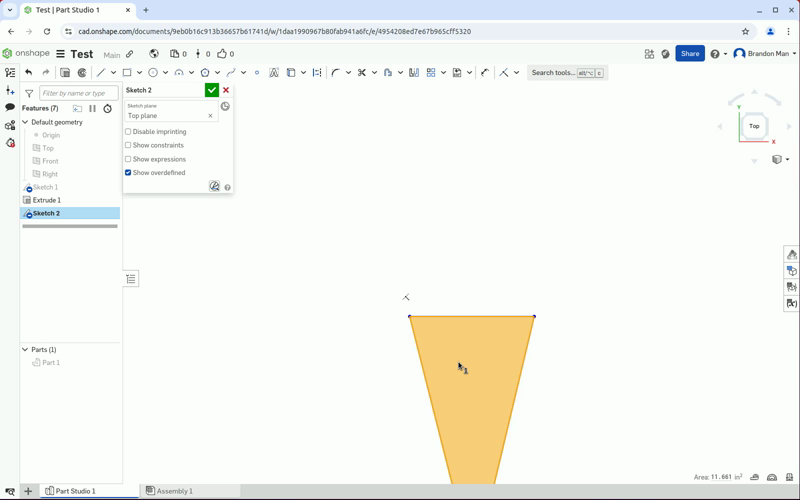
scroll(-6)
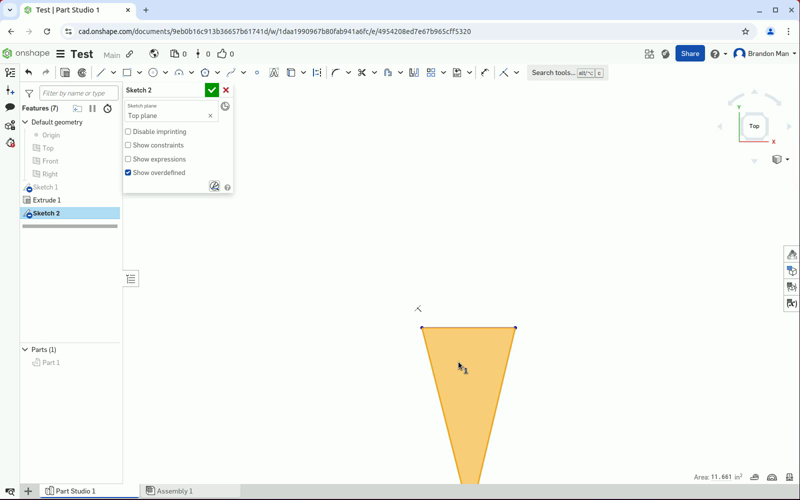
scroll(-6)
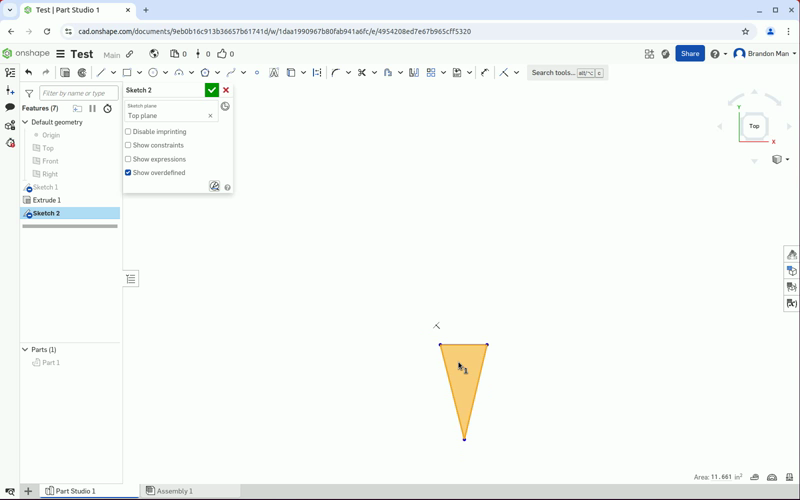
scroll(-6)
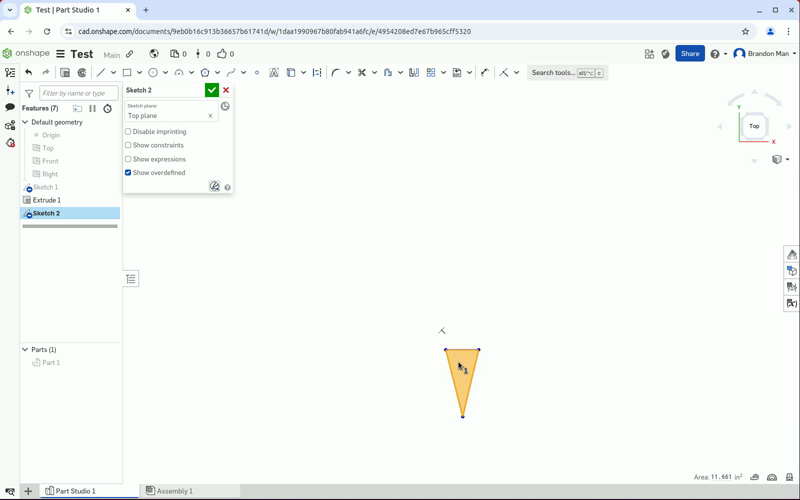
scroll(-6)
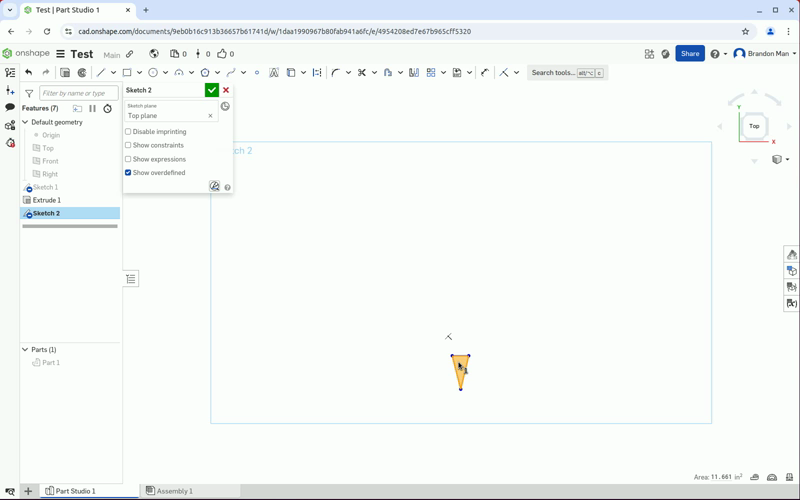
mouse_move(73, 352)
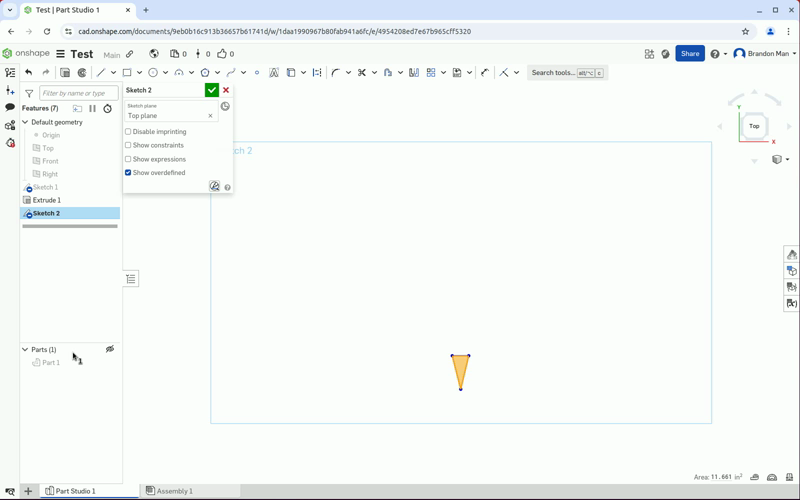
key(shift+y)
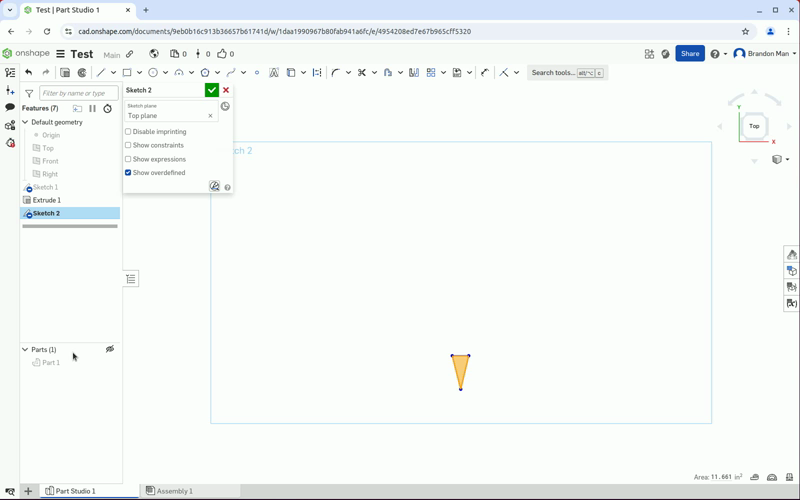
key(shift+e)
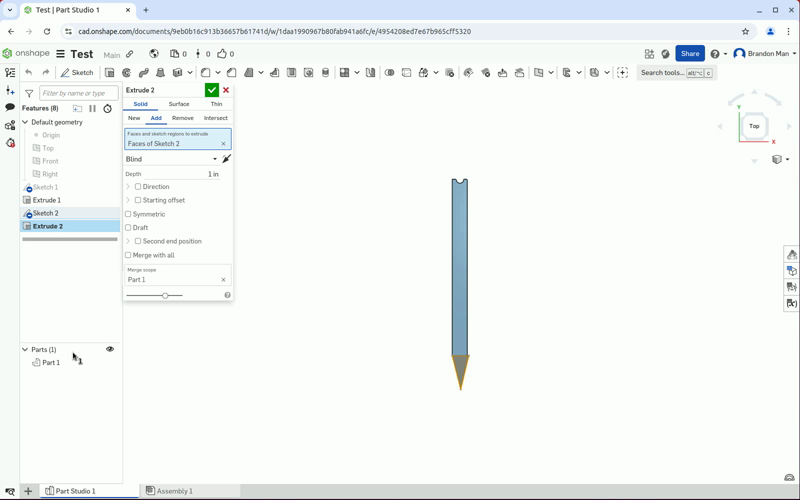
mouse_move(143, 106)
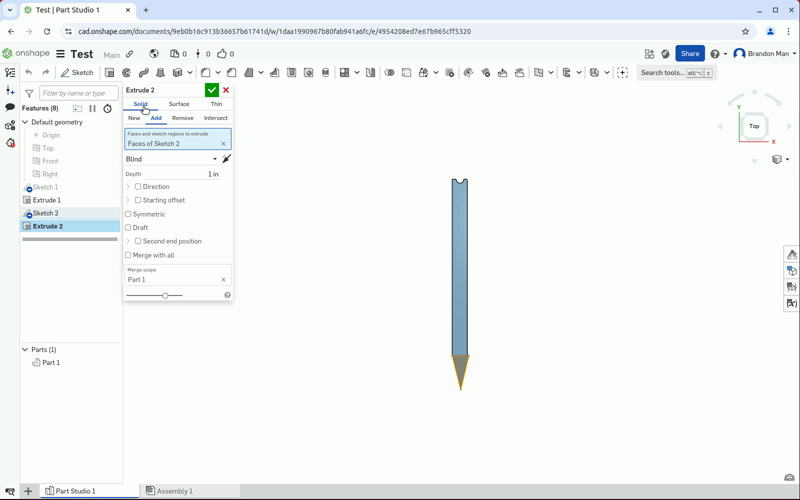
click(143, 106)
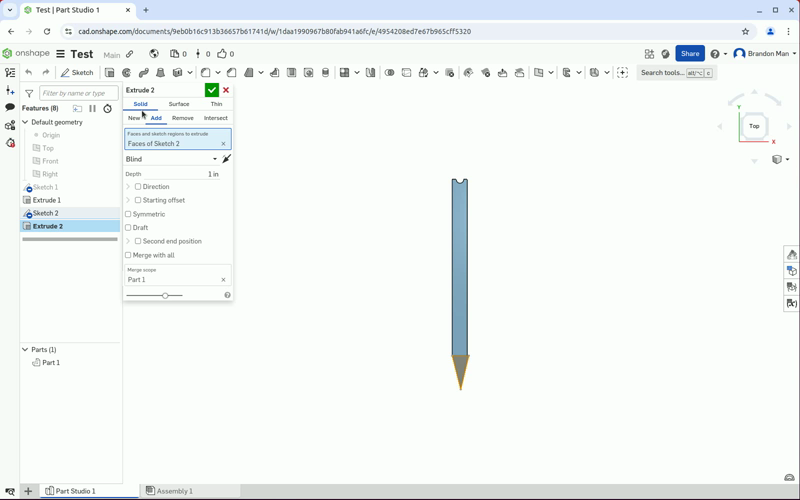
mouse_move(137, 120)
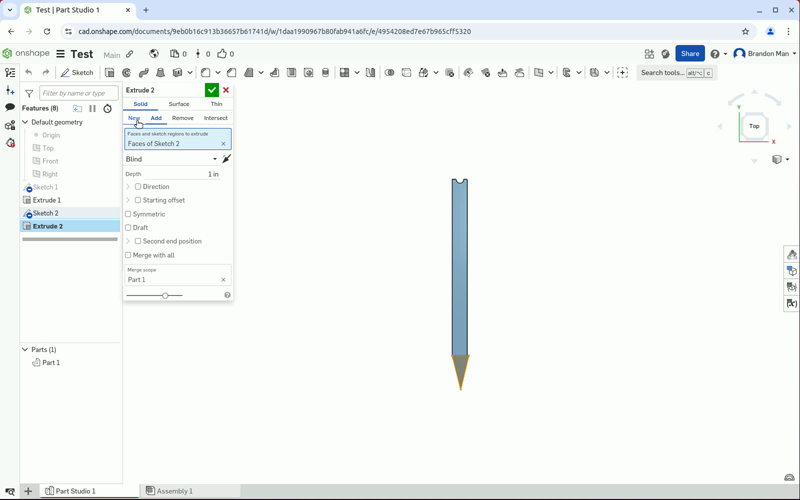
click(137, 120)
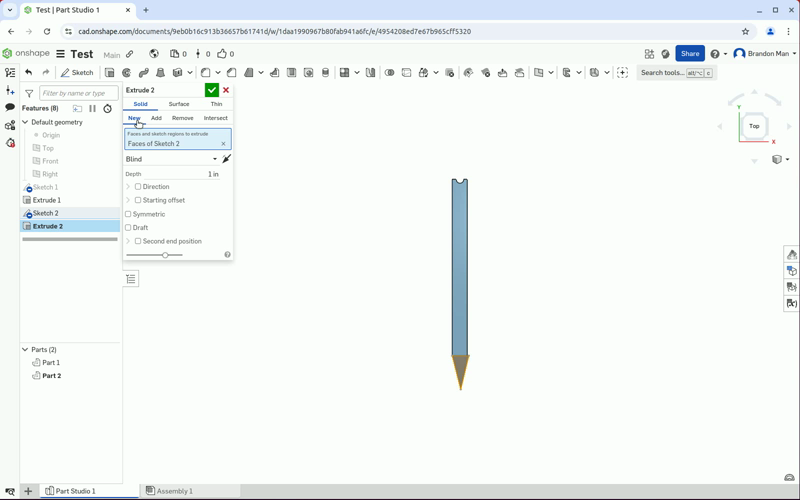
key(tab, 4)
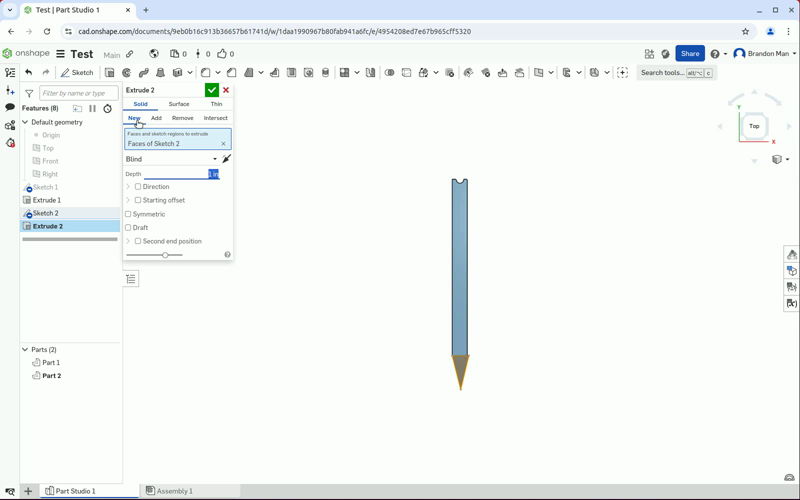
text(0.963)
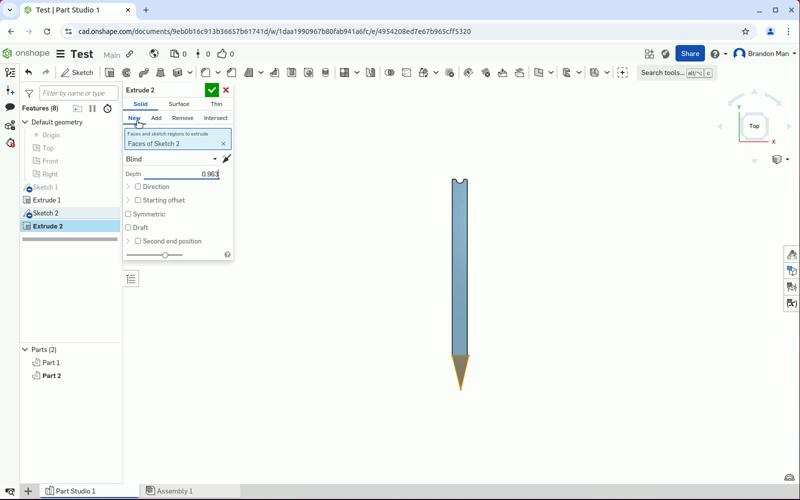
key(enter)
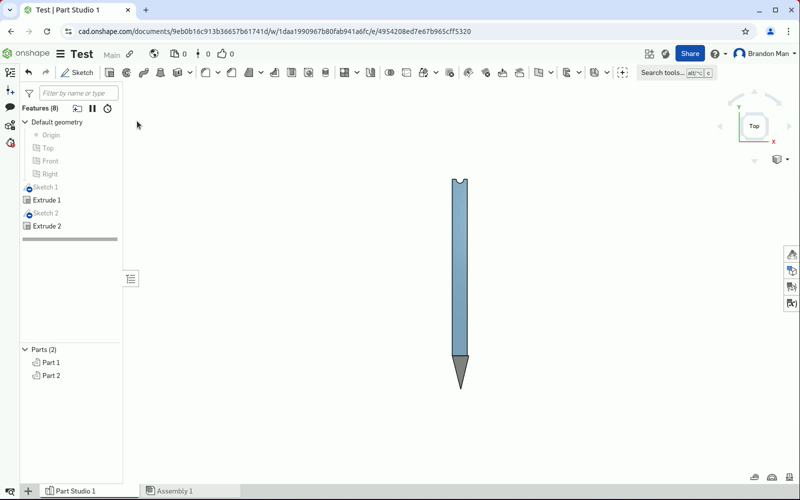
key(shift+h)
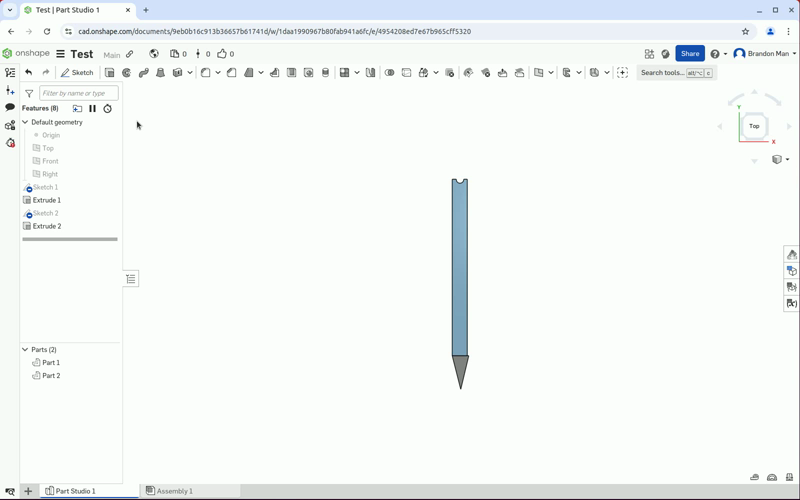
key(shift+h)
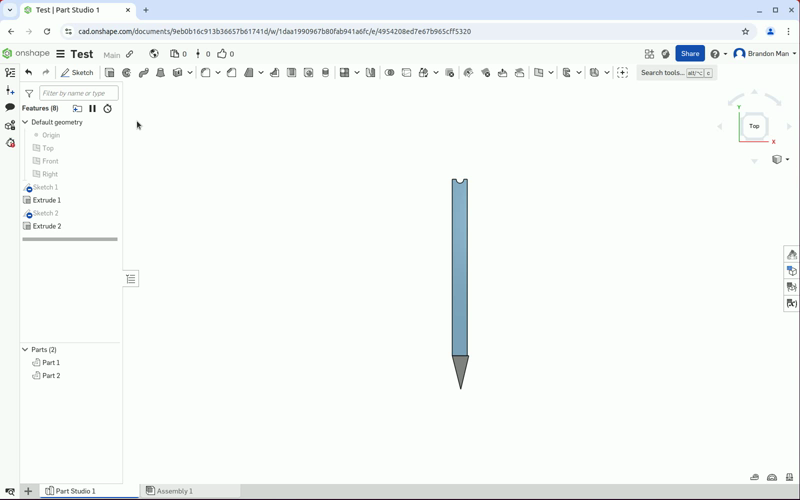
mouse_move(73, 189)
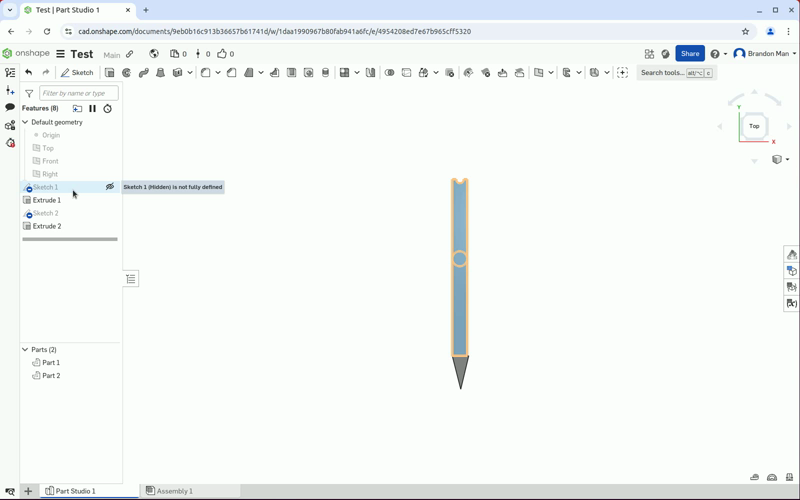
click(73, 189)
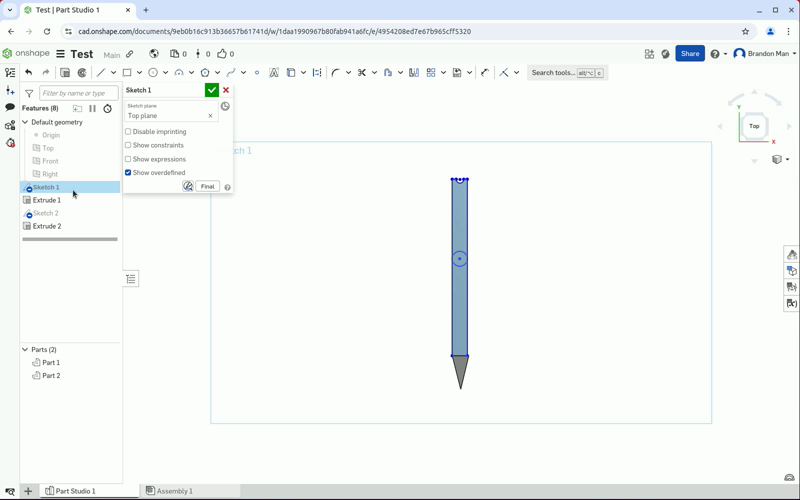
mouse_move(229, 92)
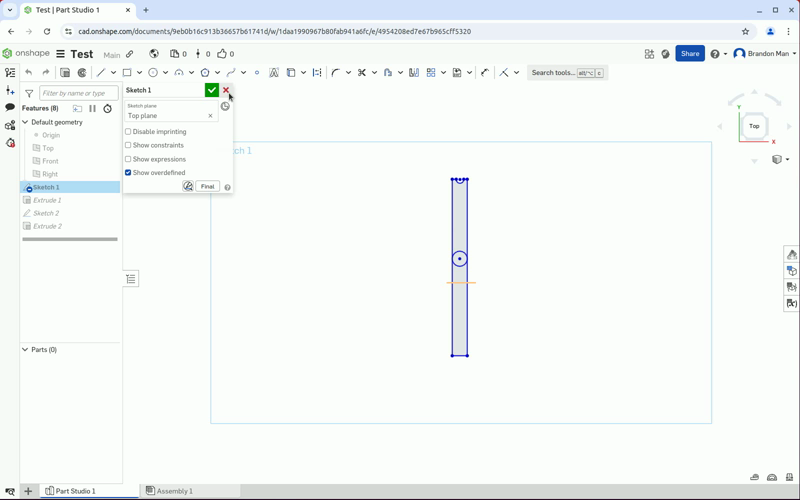
click(229, 92)
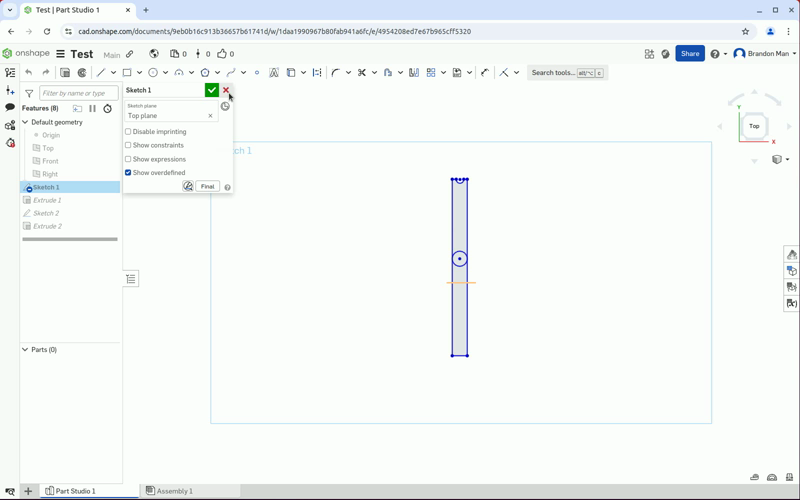
key(shift+s)
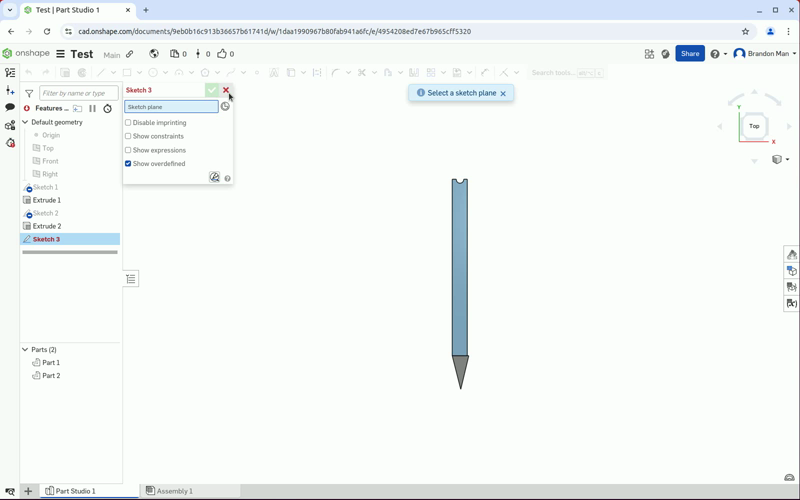
mouse_move(73, 150)
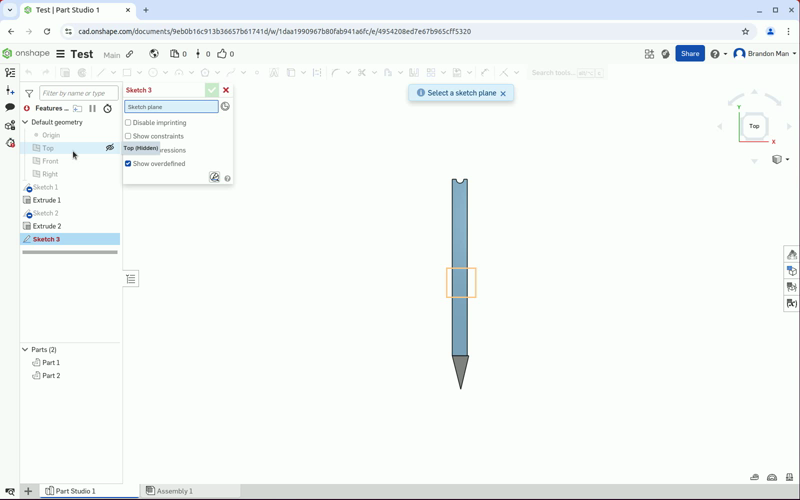
click(73, 150)
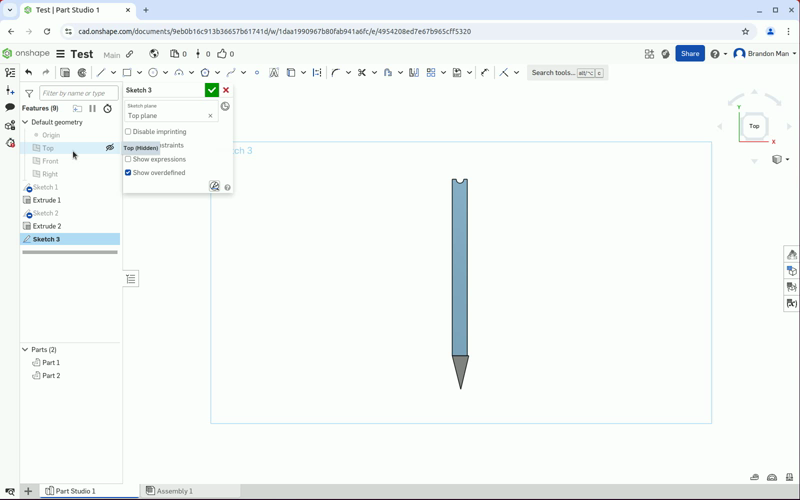
mouse_move(73, 352)
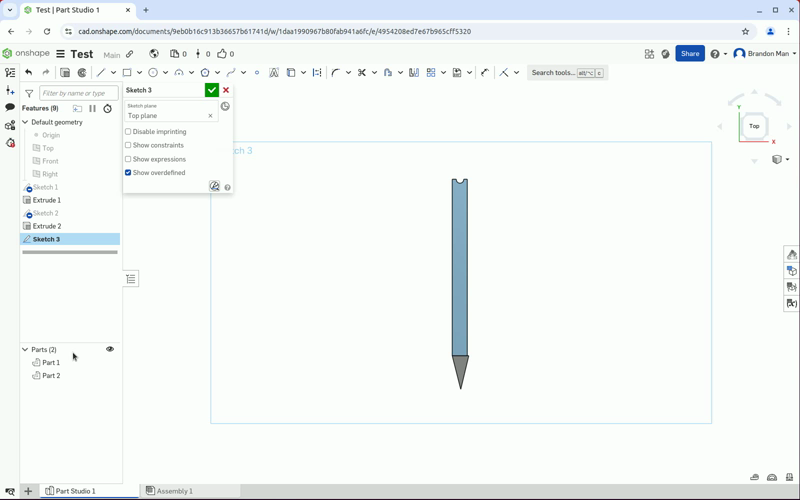
key(y)
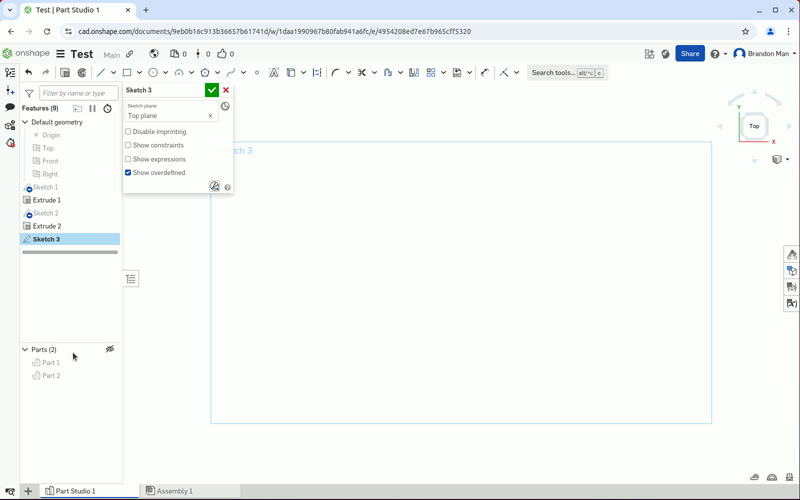
key(l)
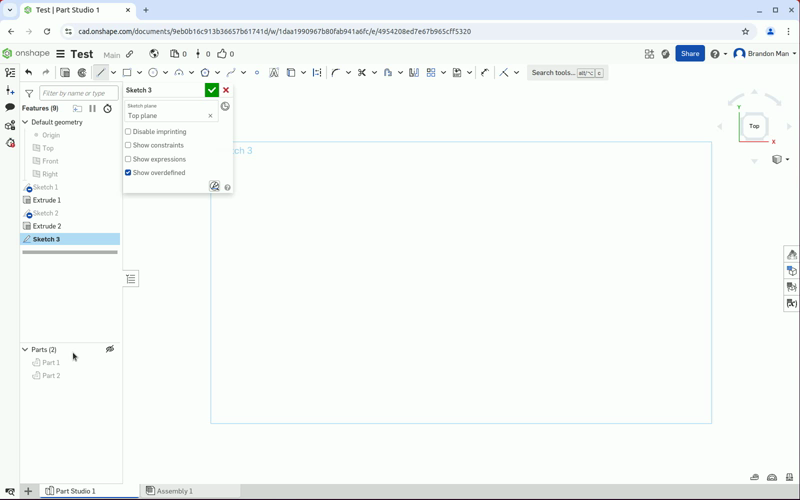
key_down(shift)
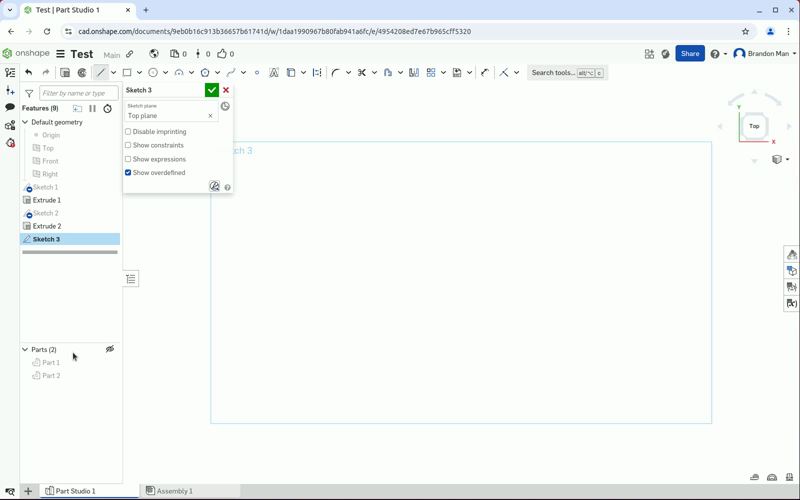
mouse_move(452, 178)
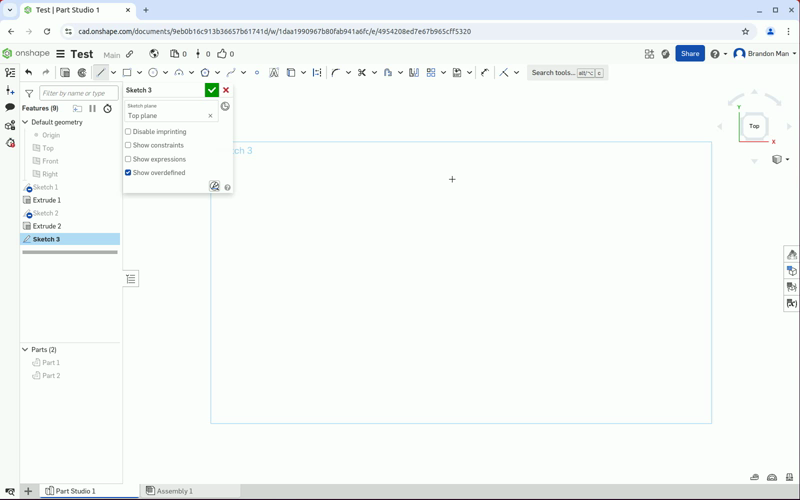
click(452, 178)
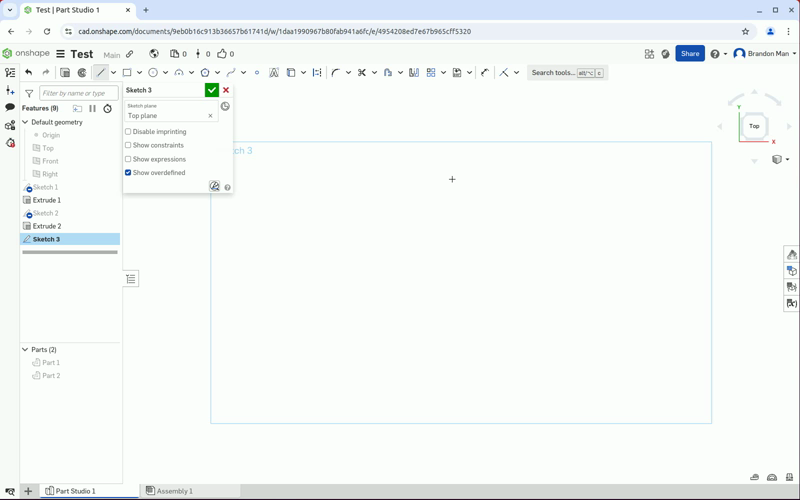
key_up(shift)
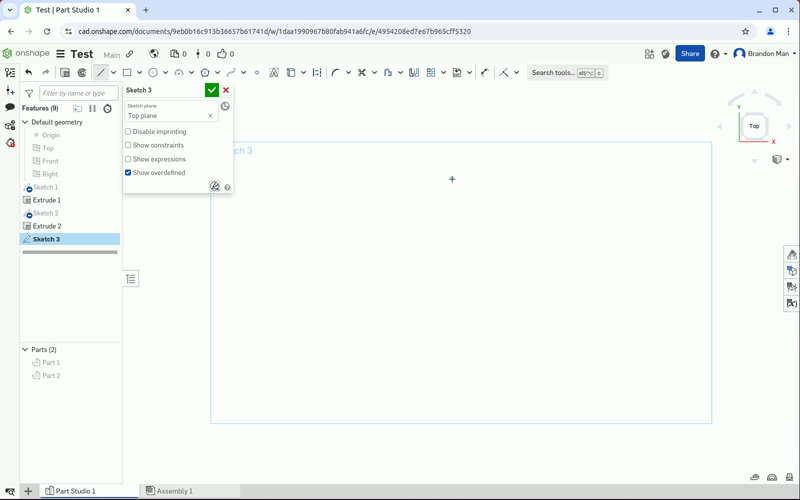
key_down(shift)
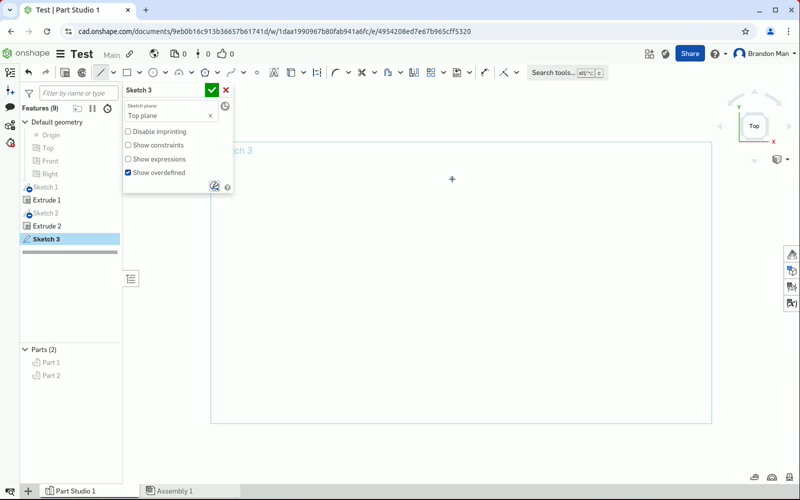
mouse_move(482, 178)
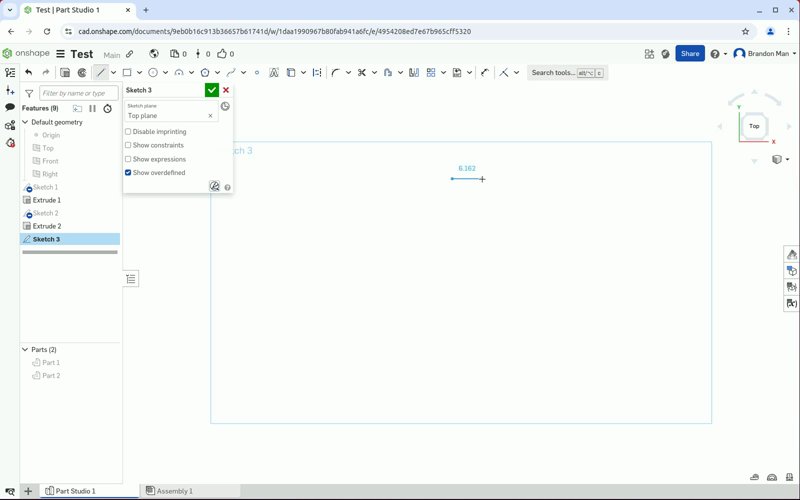
mouse_move(456, 178)
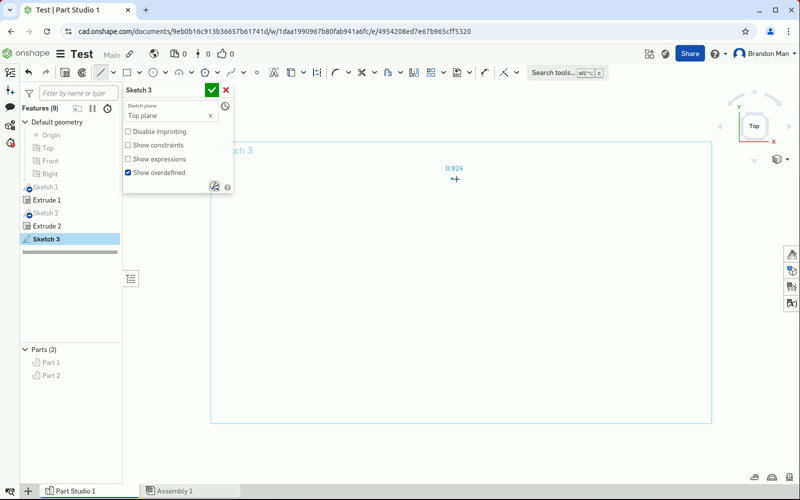
scroll(6)
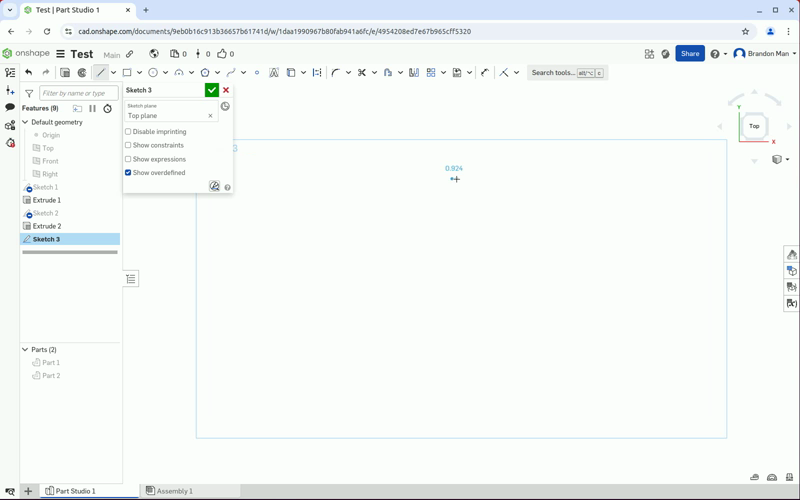
scroll(6)
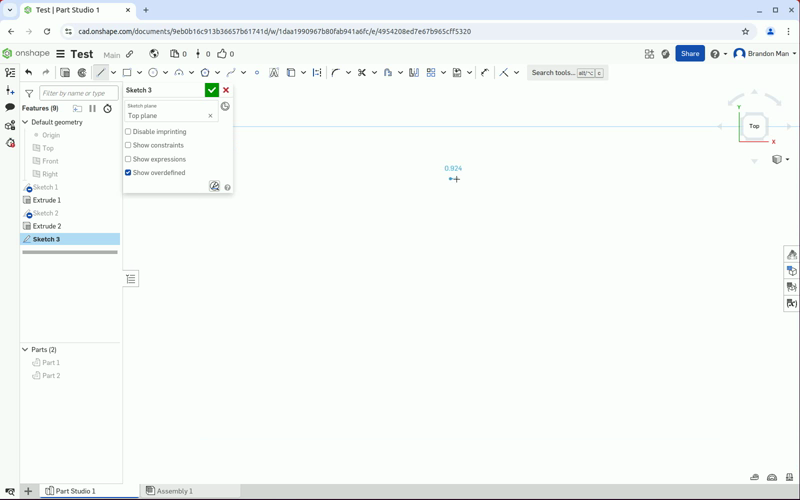
scroll(6)
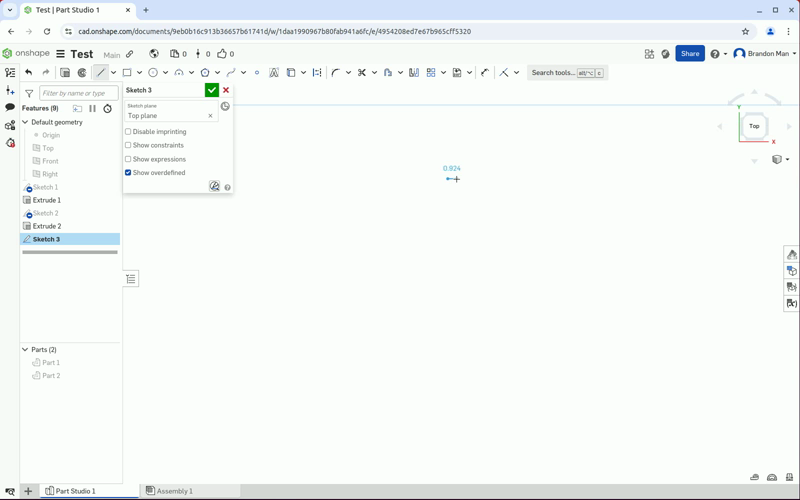
scroll(6)
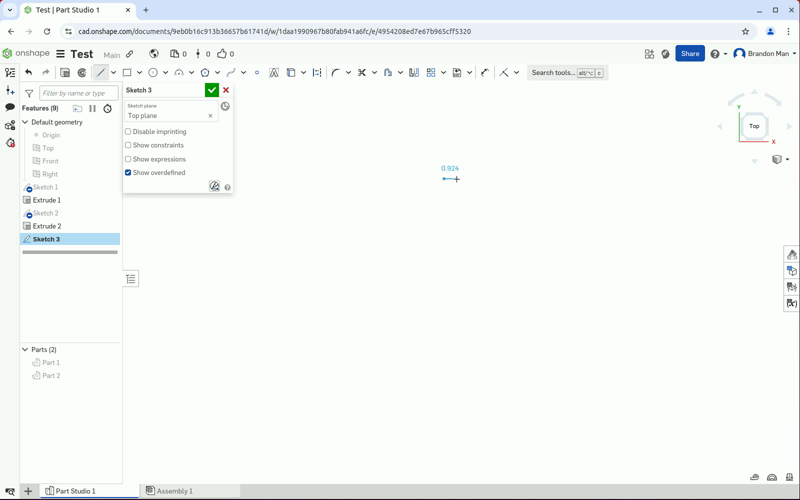
scroll(6)
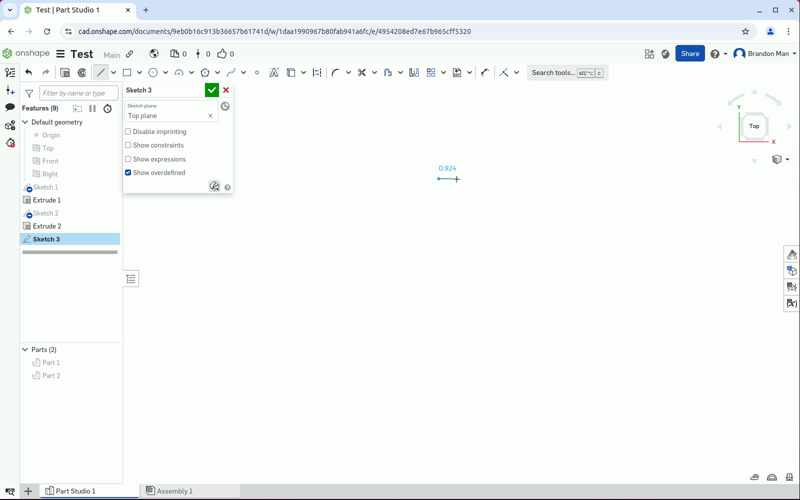
scroll(6)
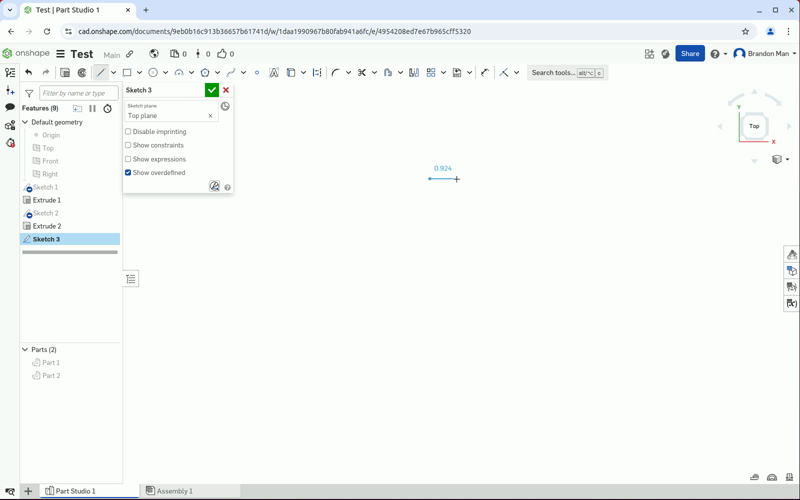
scroll(6)
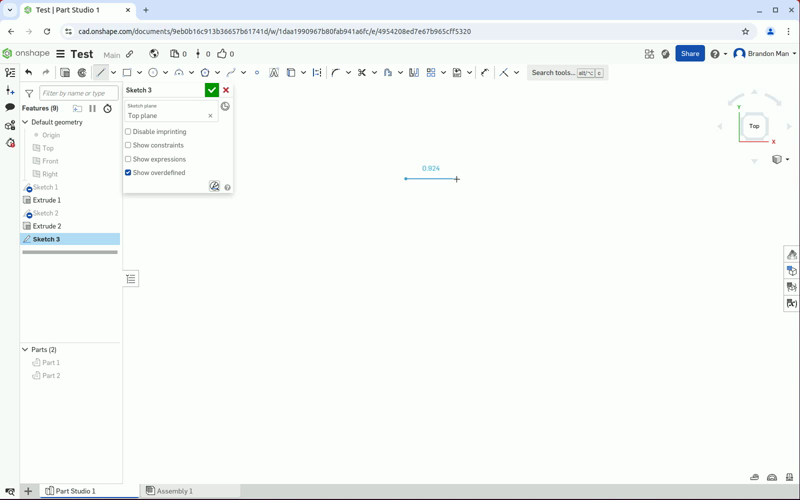
click(456, 178)
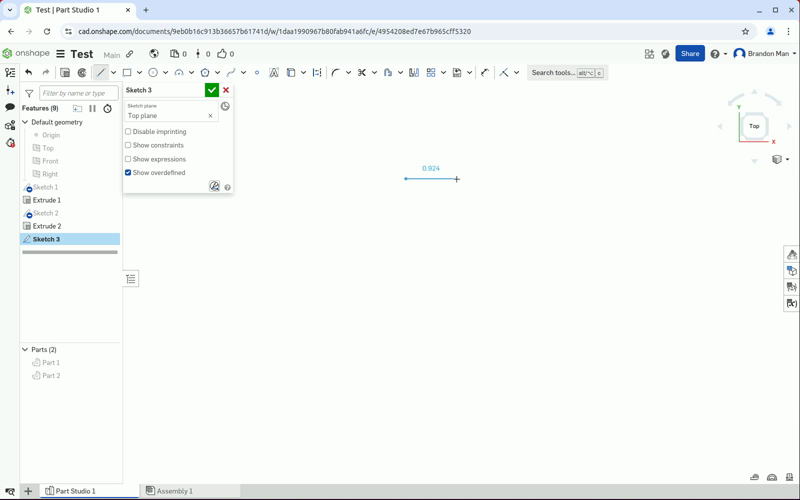
scroll(-6)
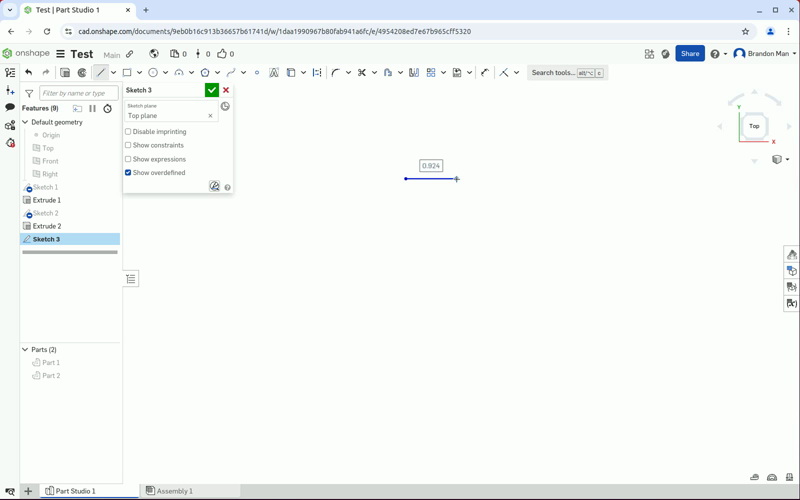
scroll(-6)
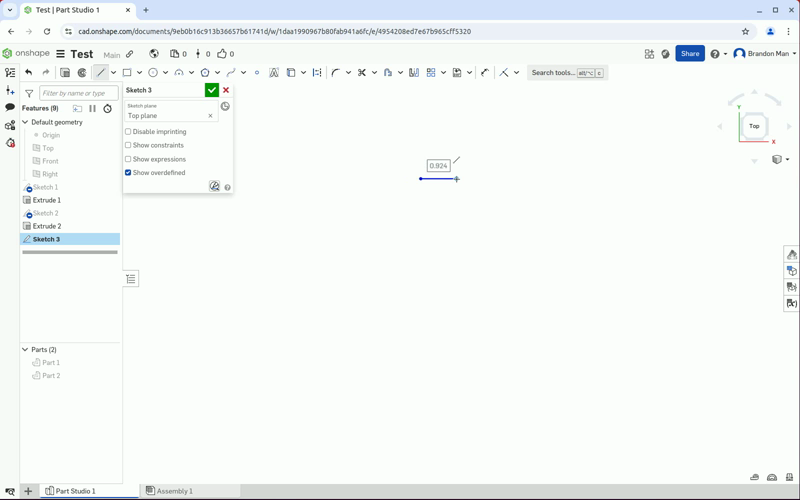
scroll(-6)
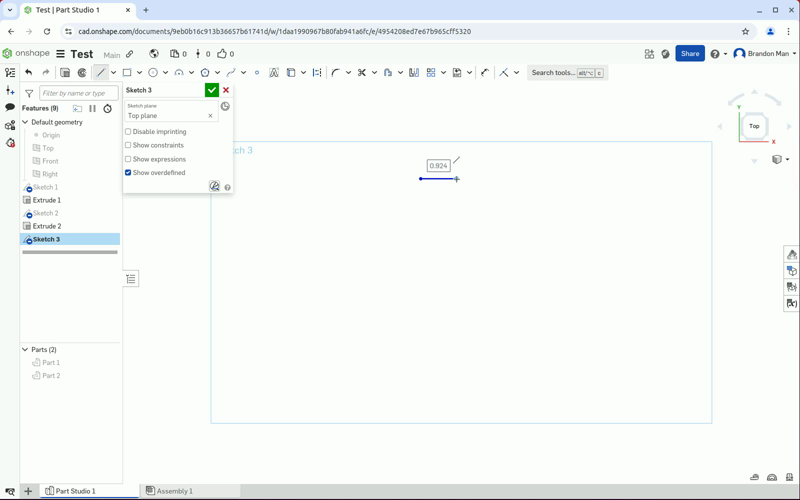
scroll(-6)
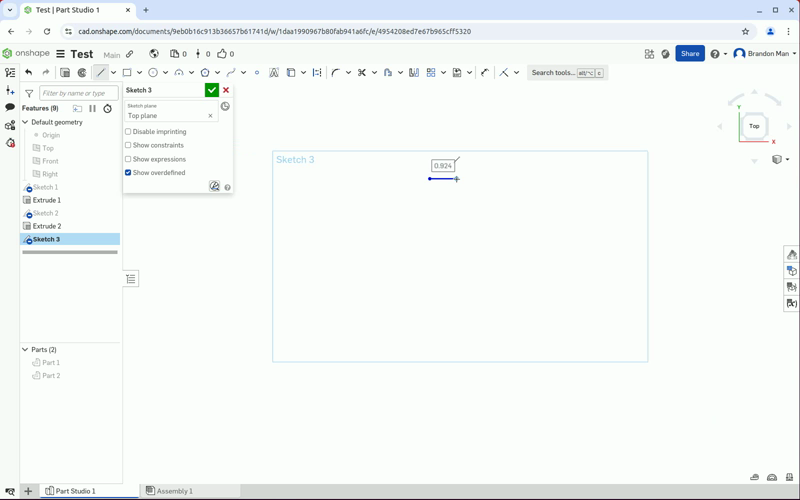
scroll(-6)
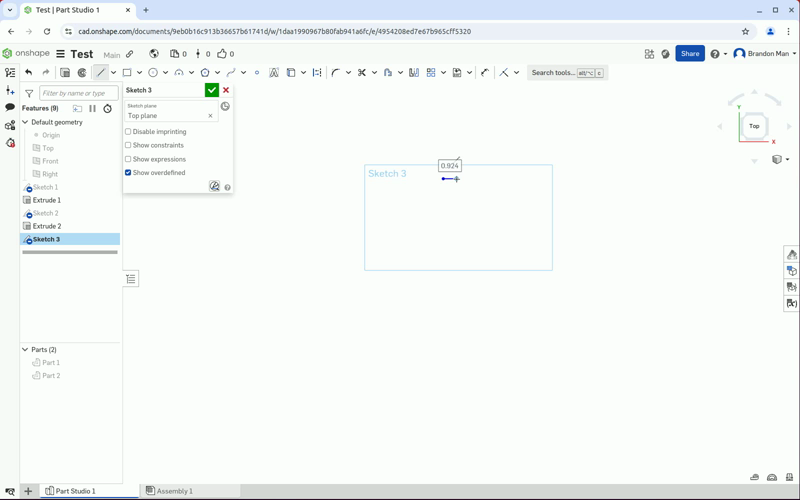
scroll(-6)
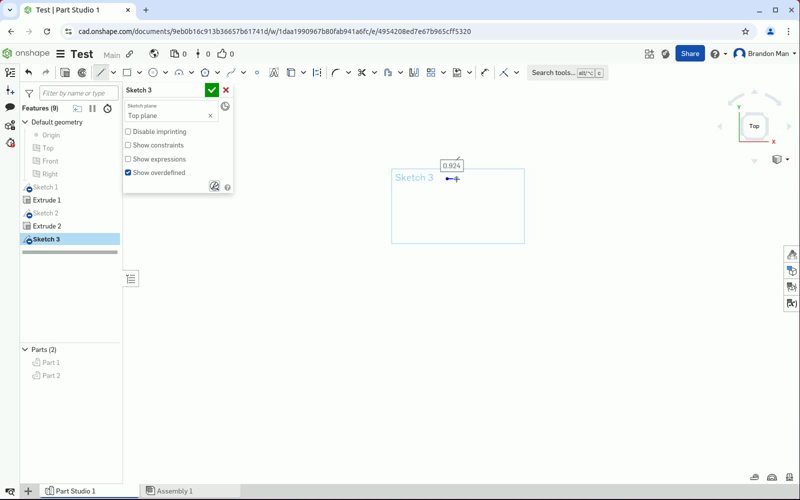
scroll(-6)
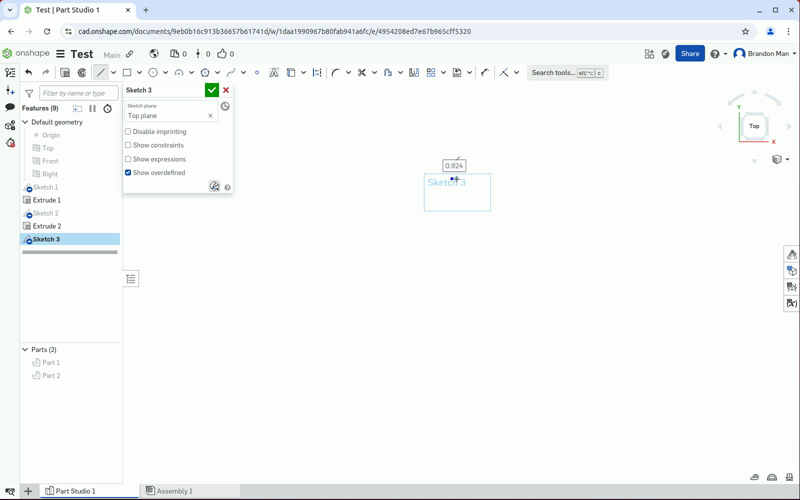
key_up(shift)
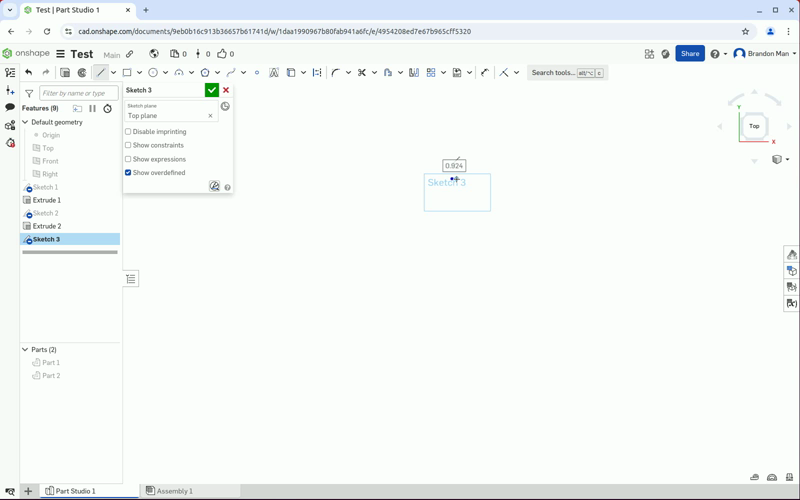
key(esc)
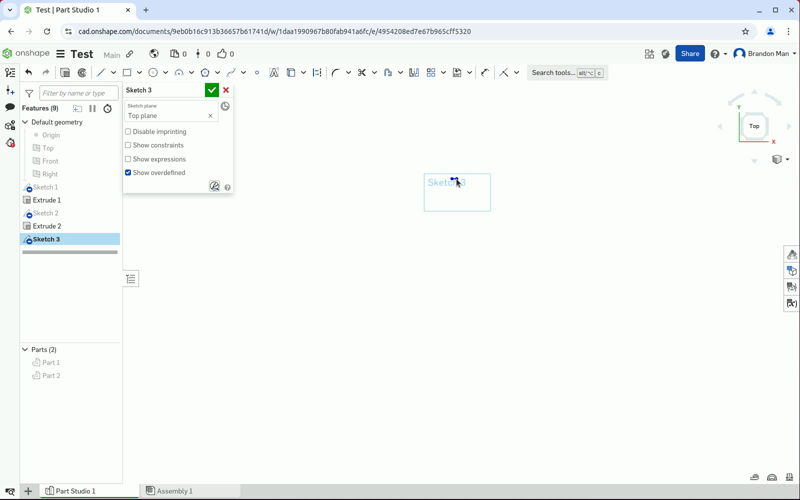
key(a)
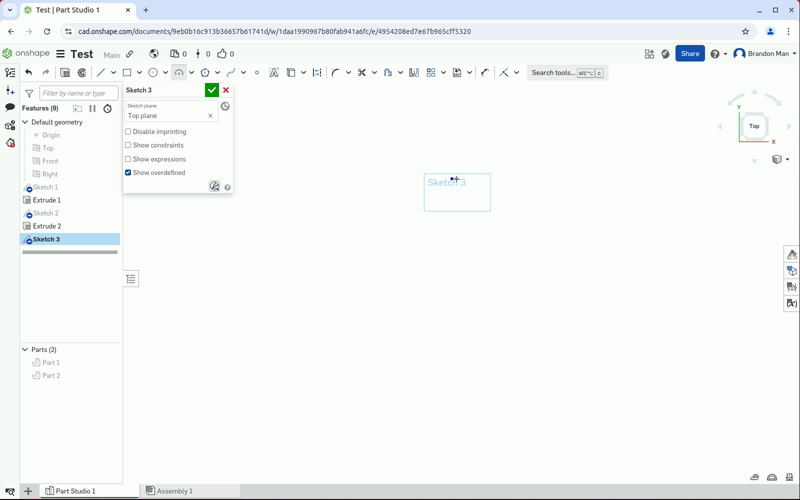
mouse_move(456, 178)
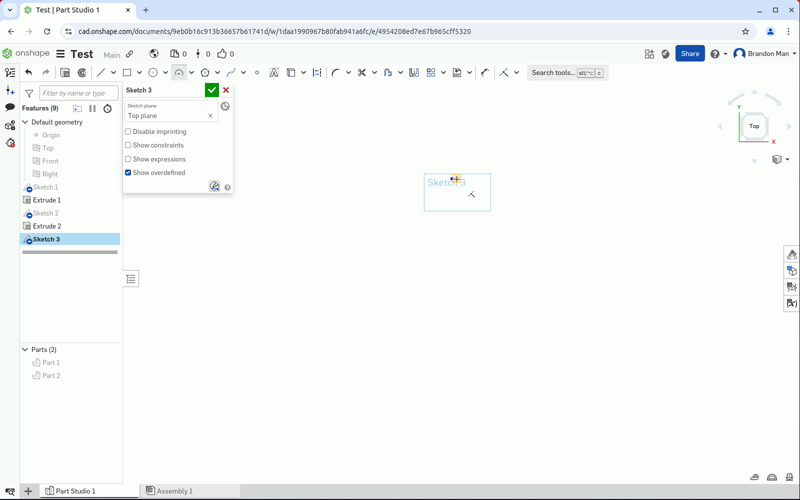
scroll(6)
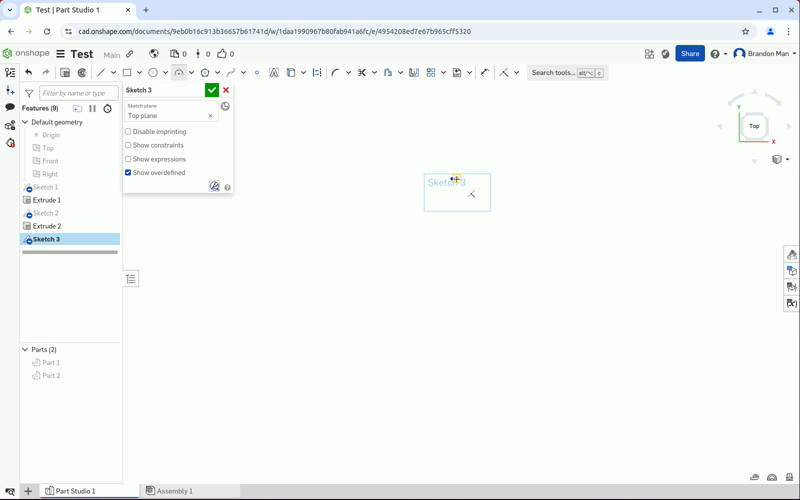
scroll(6)
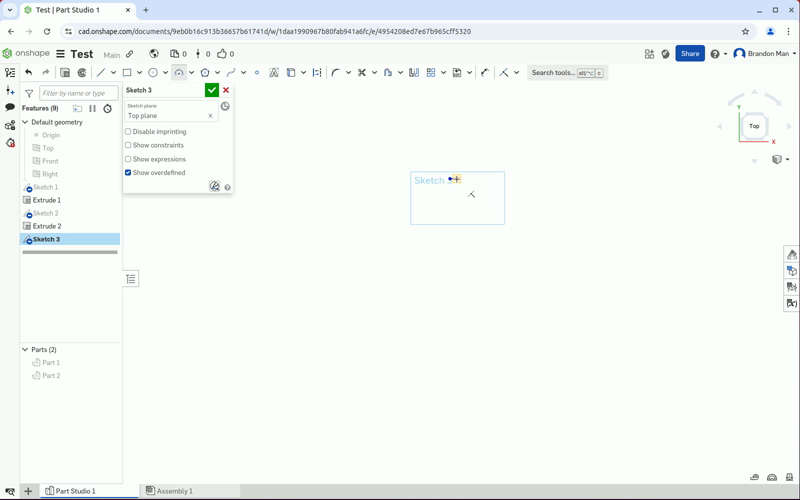
scroll(6)
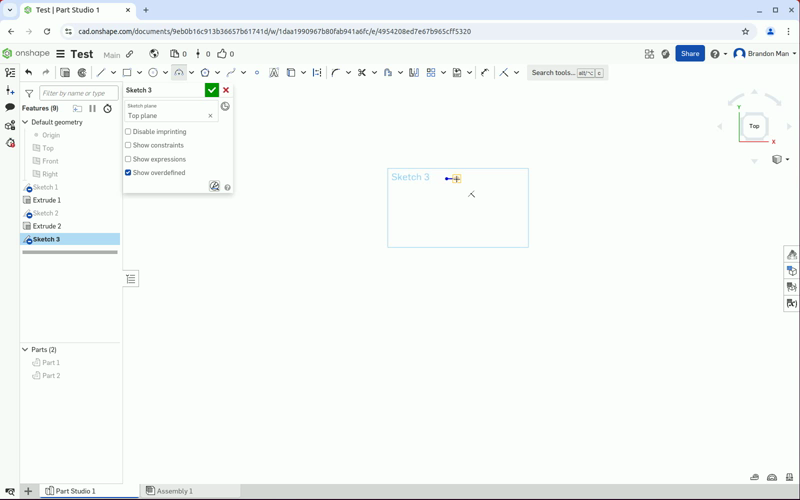
scroll(6)
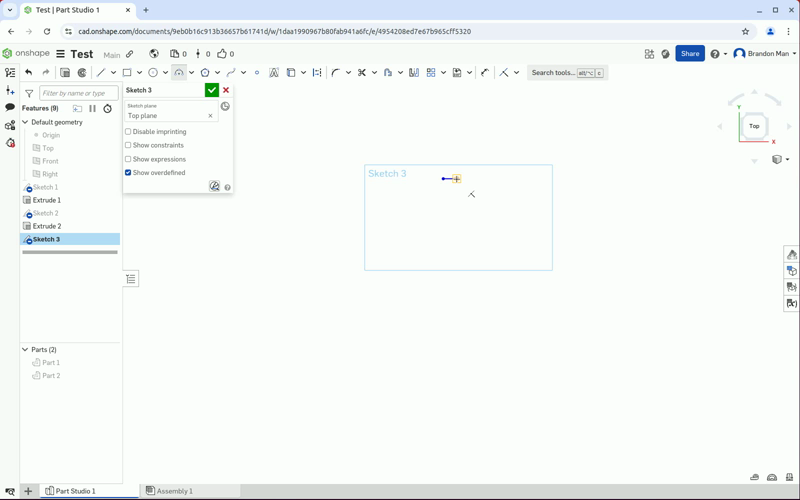
scroll(6)
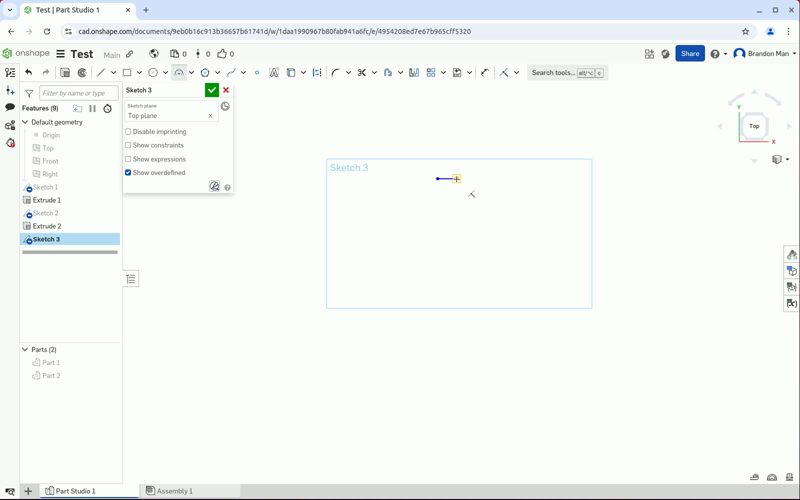
scroll(6)
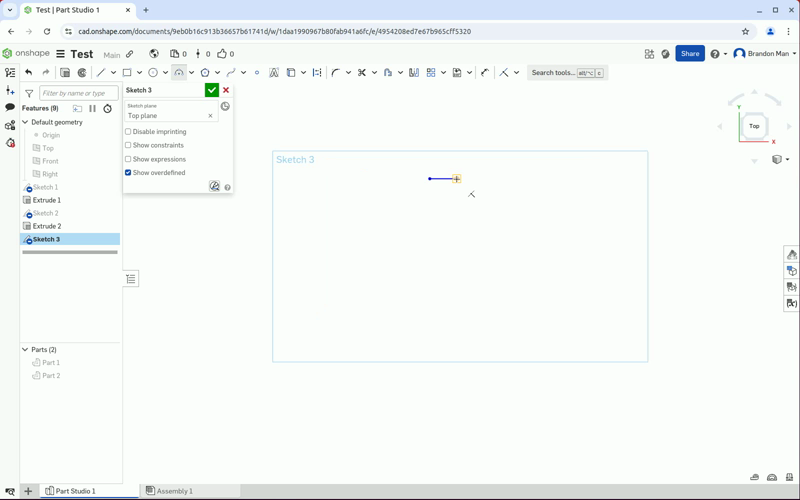
scroll(6)
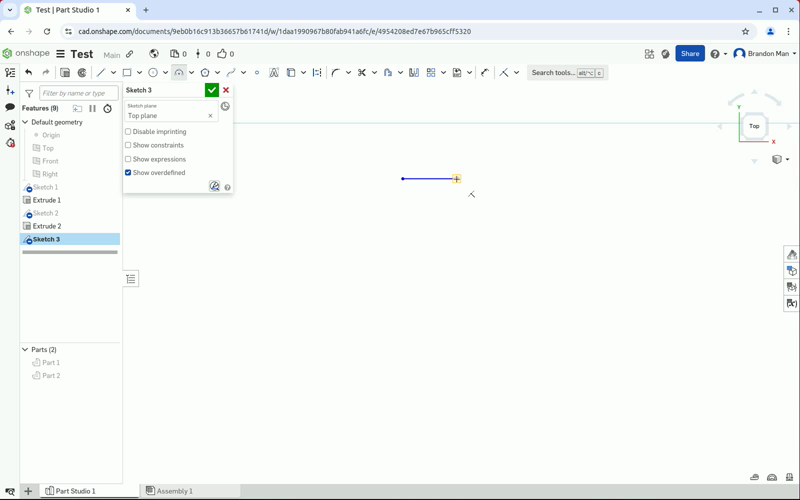
click(456, 178)
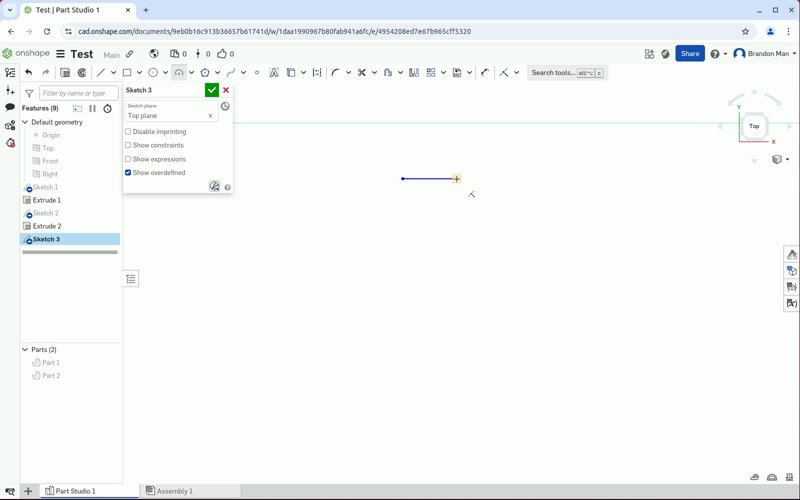
scroll(-6)
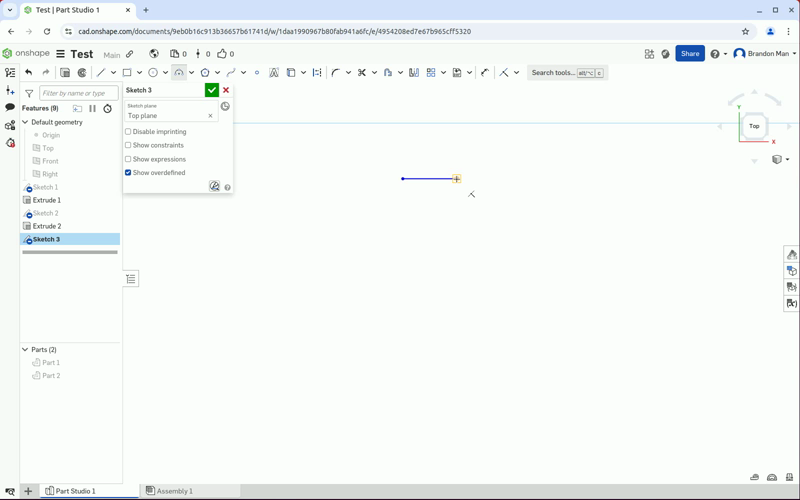
scroll(-6)
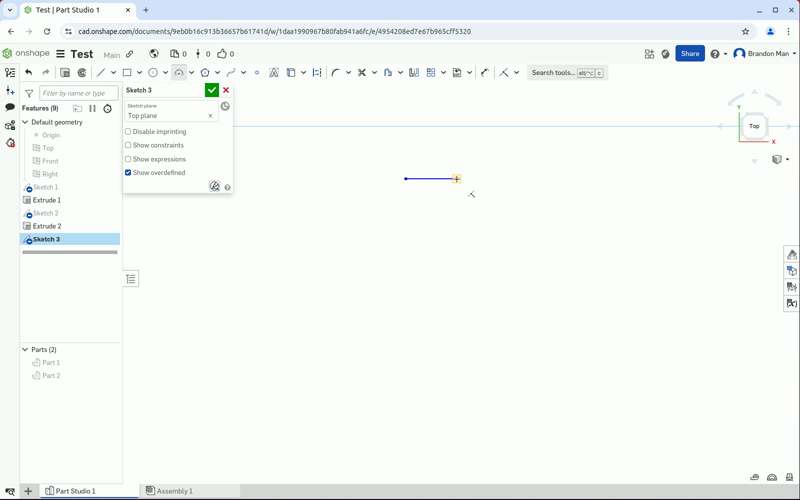
scroll(-6)
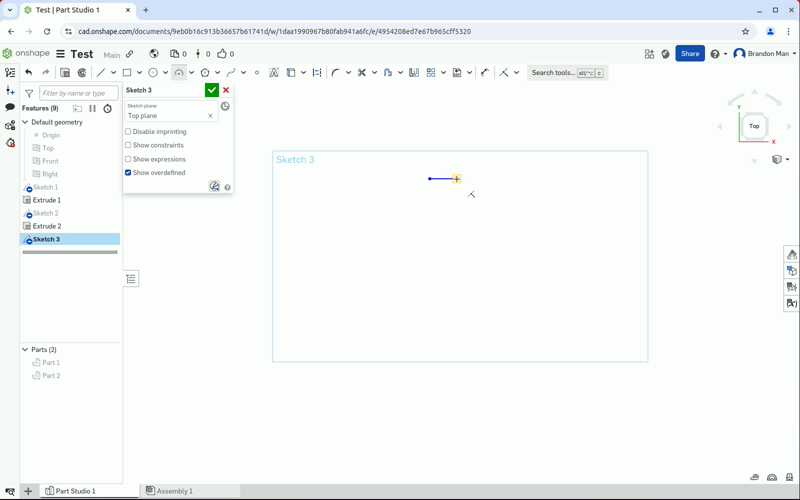
scroll(-6)
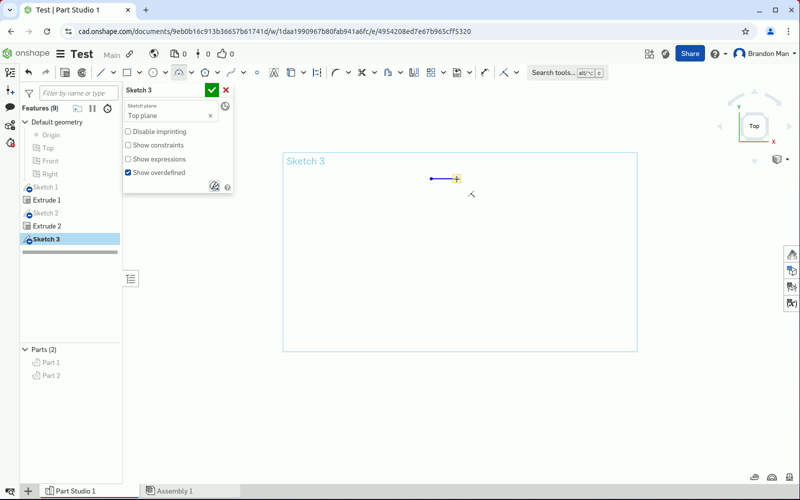
scroll(-6)
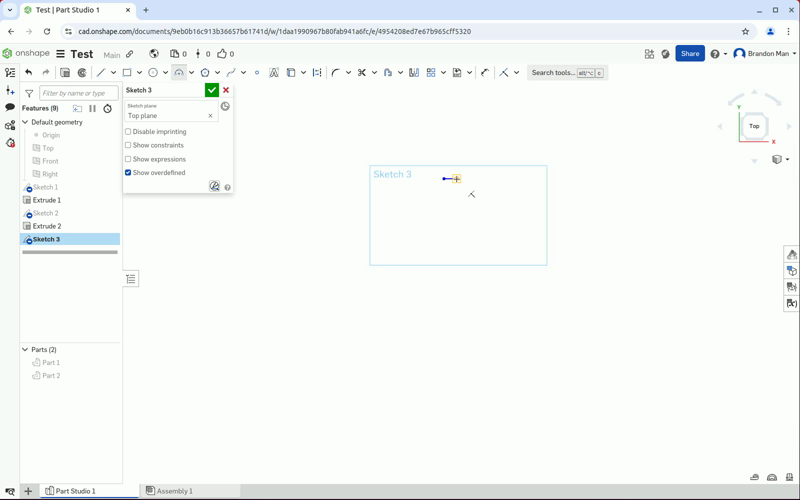
scroll(-6)
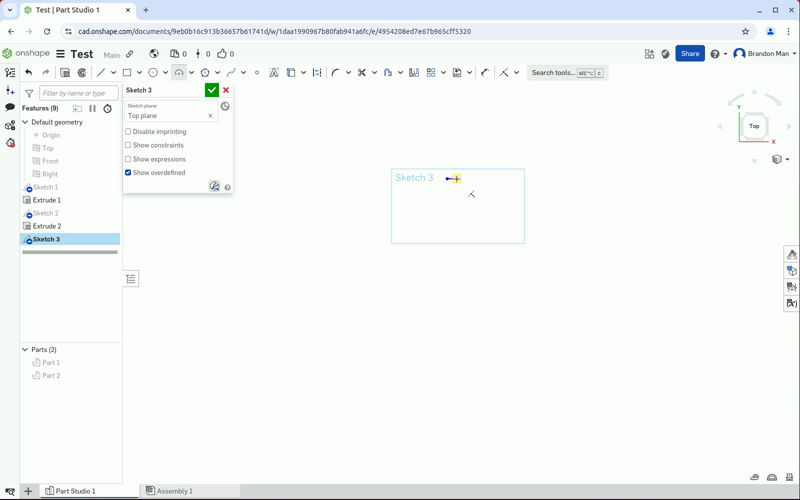
scroll(-6)
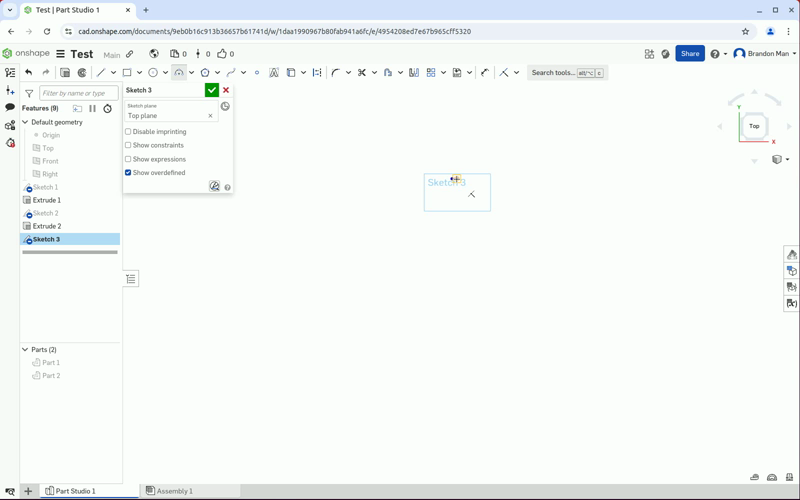
key_down(shift)
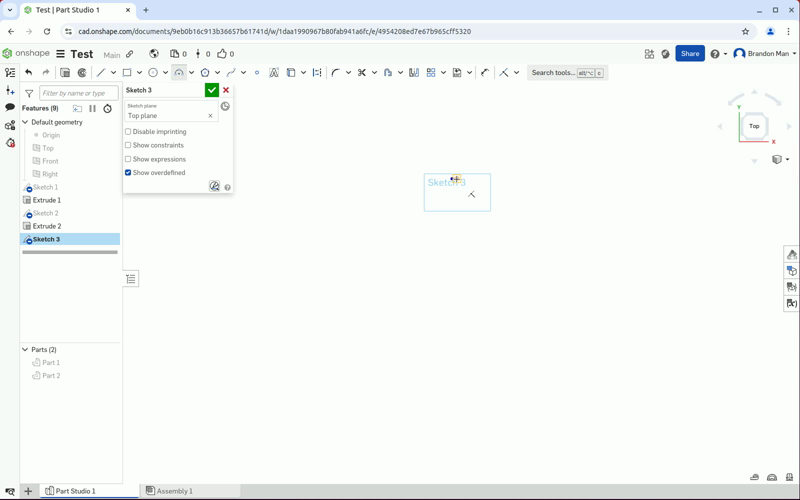
mouse_move(464, 178)
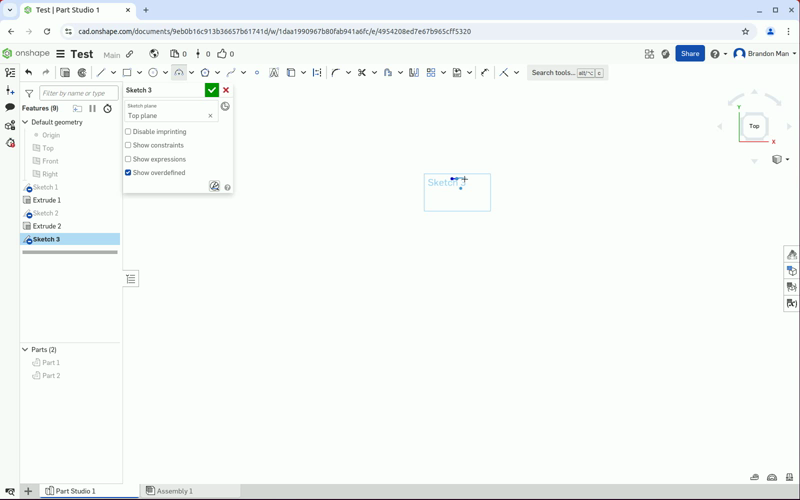
click(464, 178)
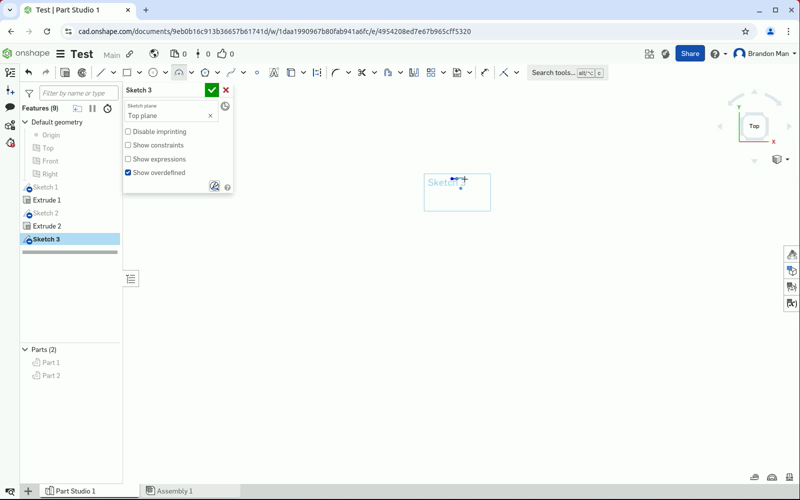
mouse_move(460, 174)
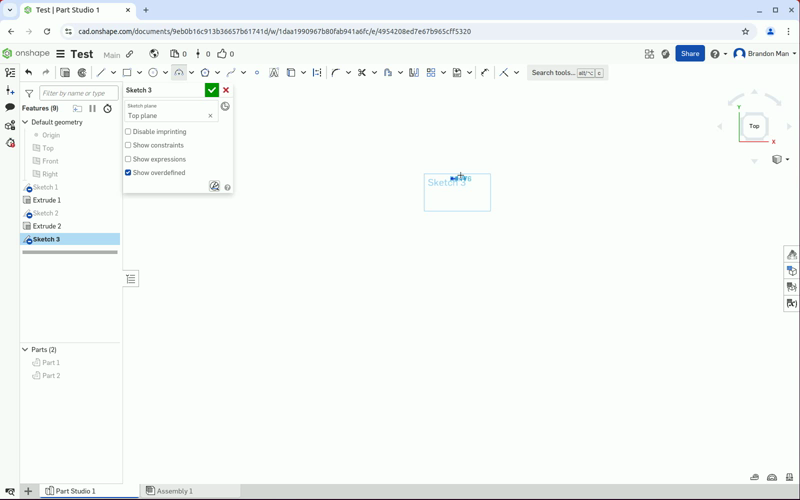
click(460, 174)
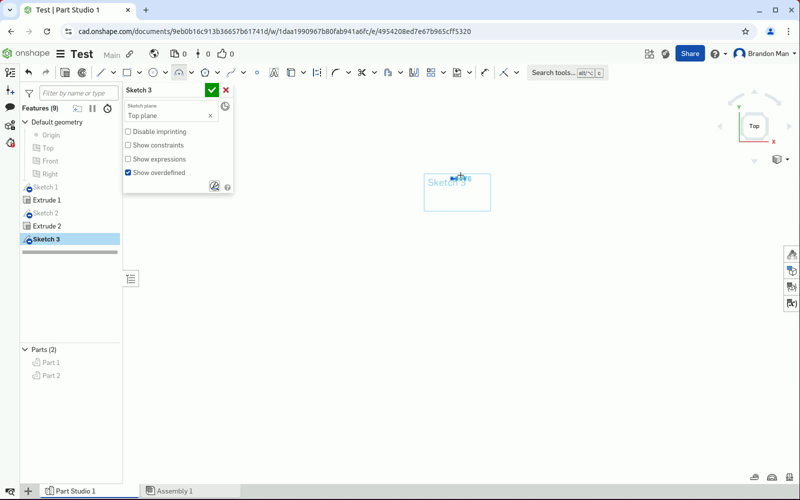
key_up(shift)
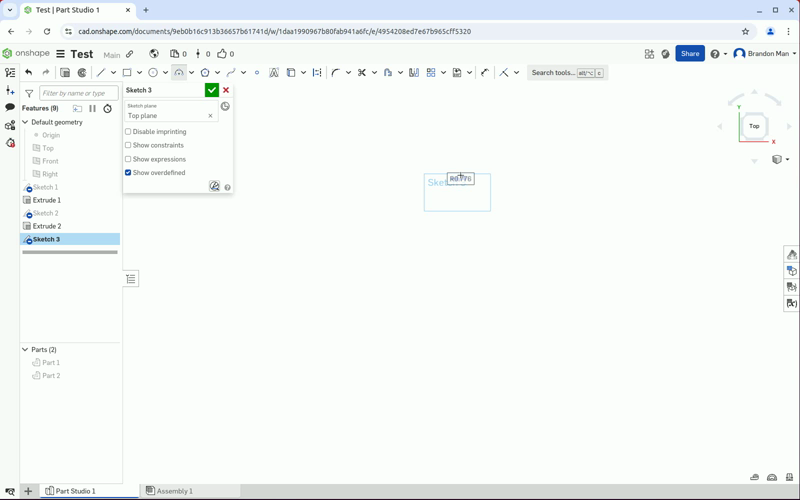
key(esc)
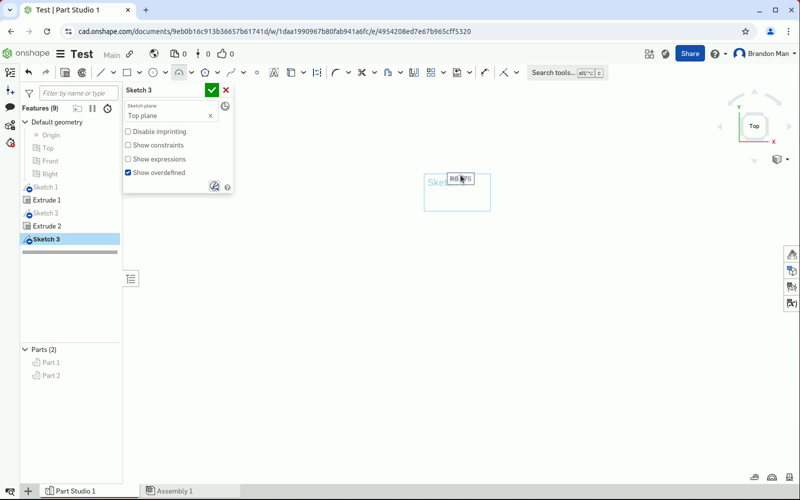
key(l)
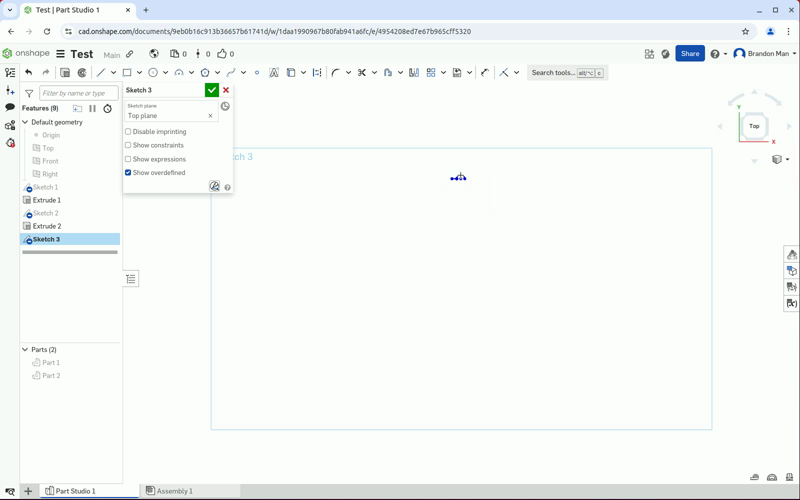
mouse_move(464, 178)
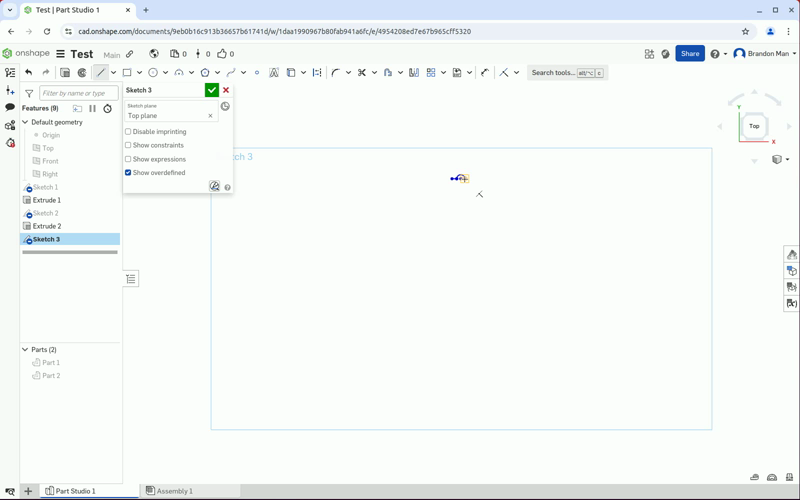
scroll(6)
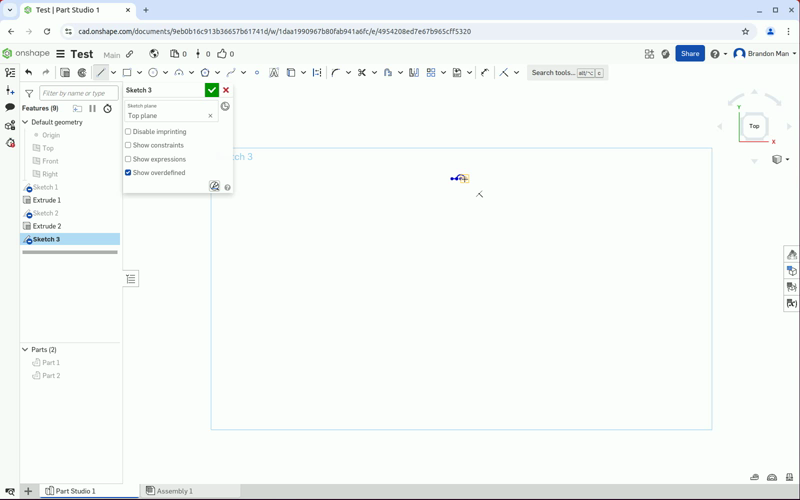
scroll(6)
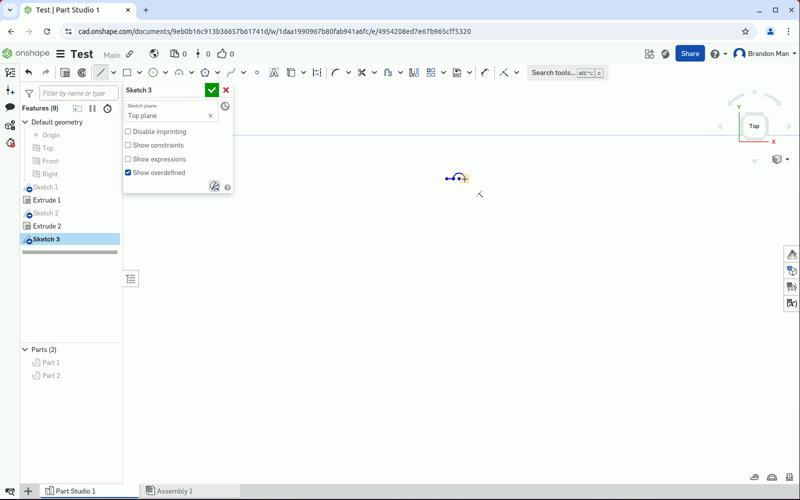
scroll(6)
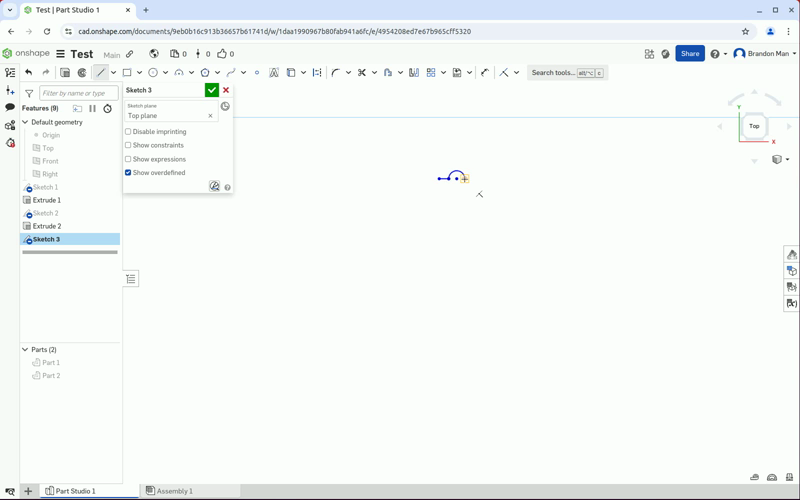
scroll(6)
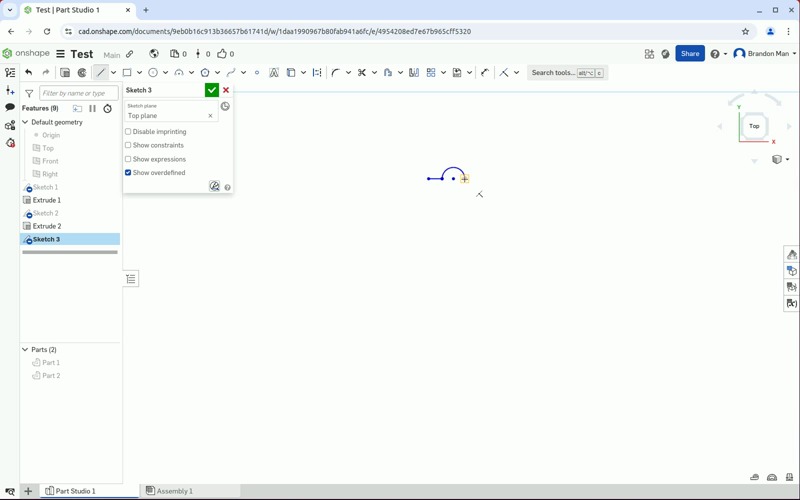
scroll(6)
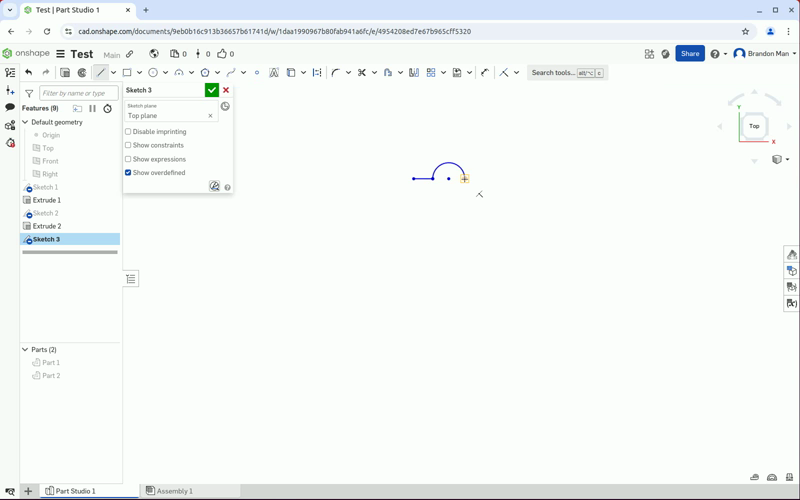
scroll(6)
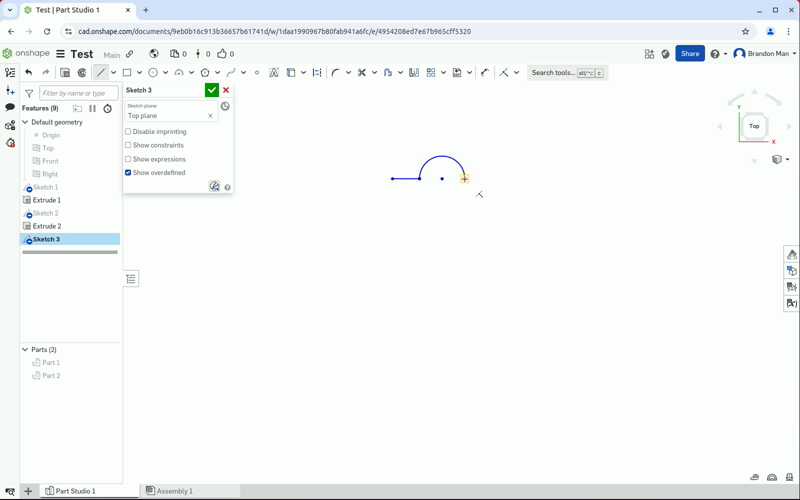
scroll(6)
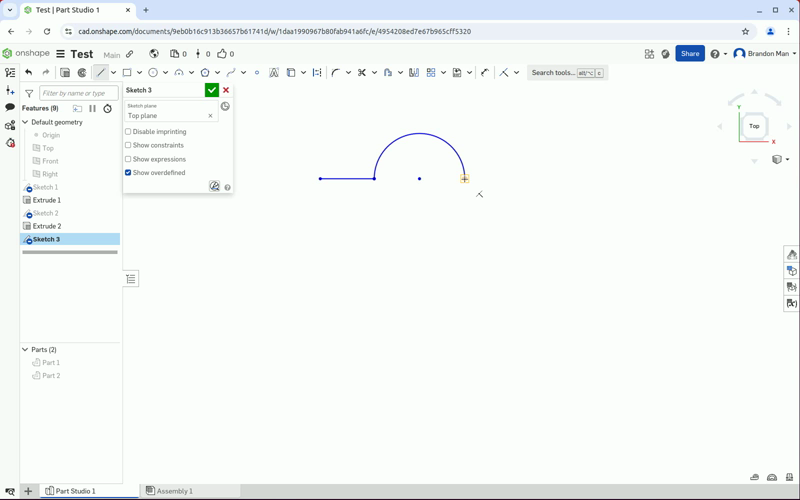
click(464, 178)
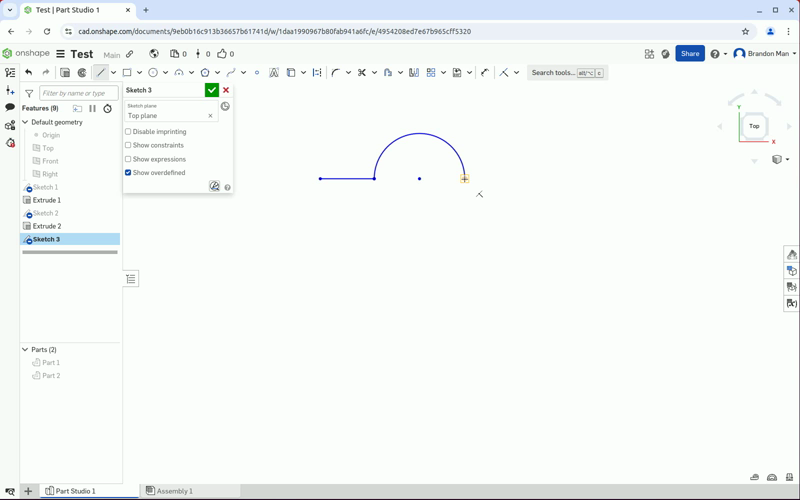
scroll(-6)
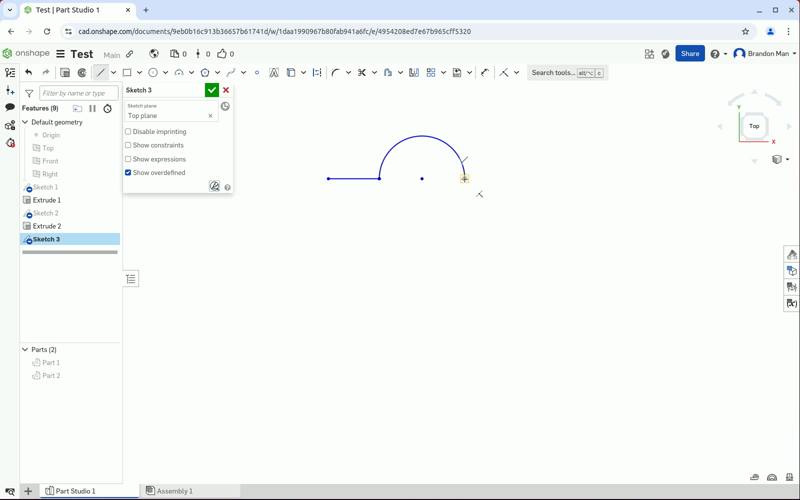
scroll(-6)
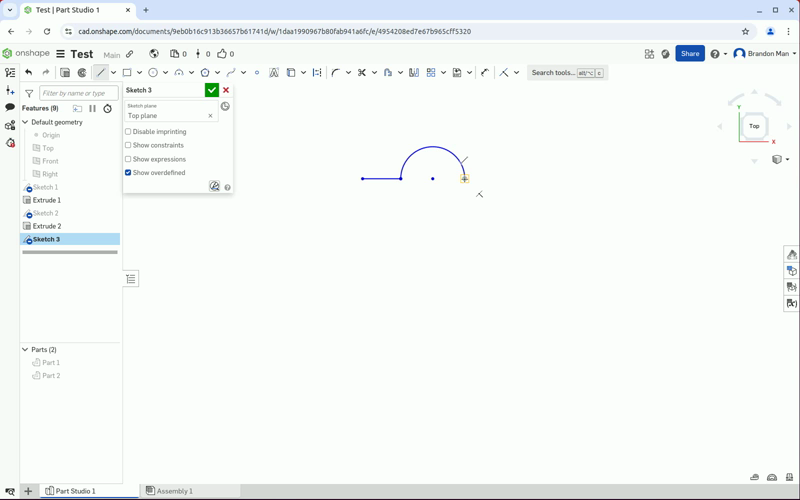
scroll(-6)
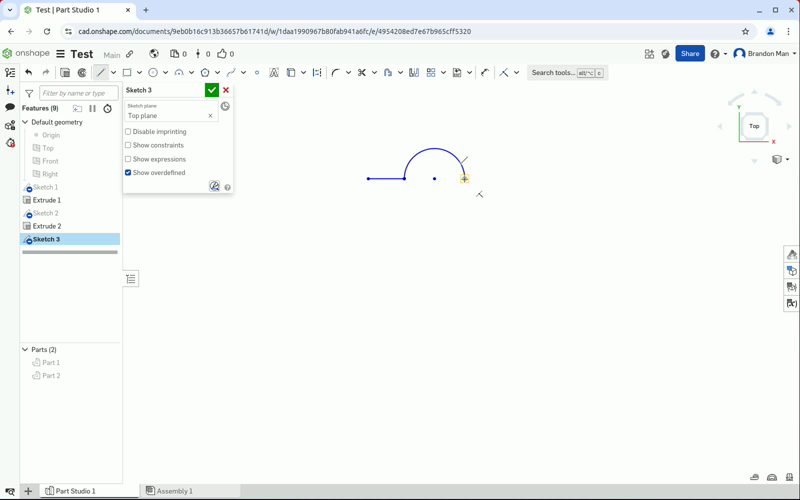
scroll(-6)
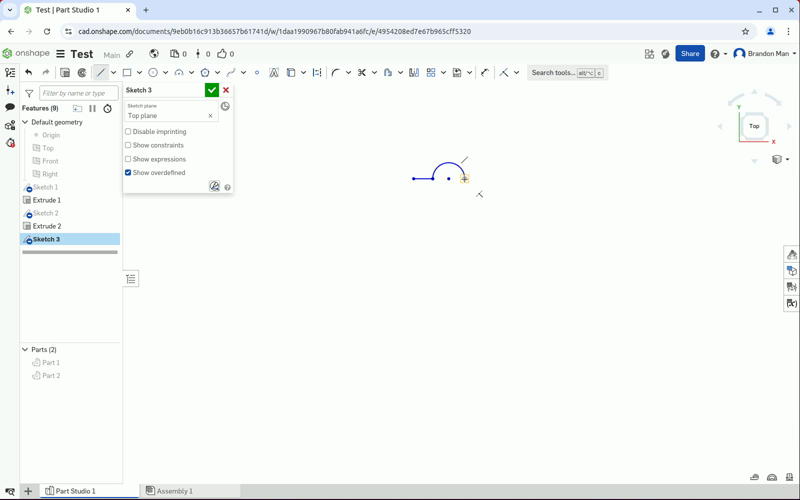
scroll(-6)
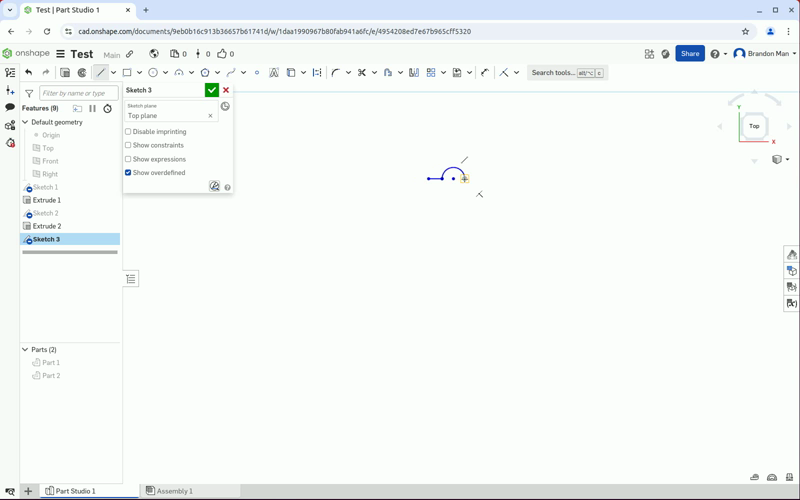
scroll(-6)
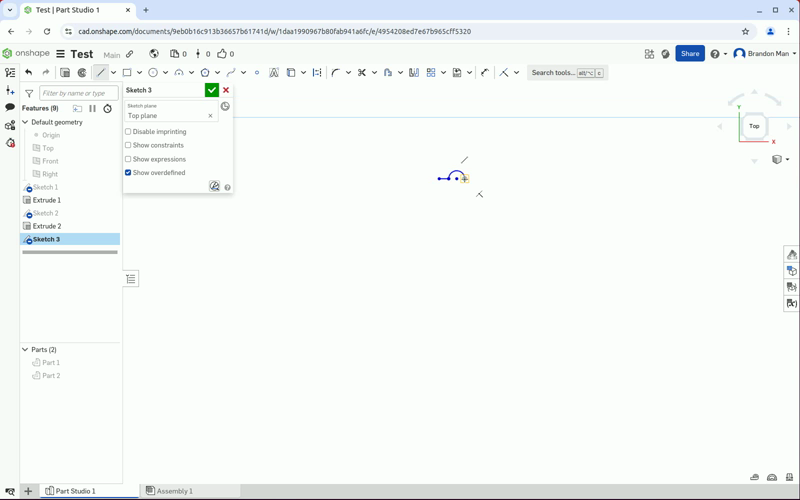
scroll(-6)
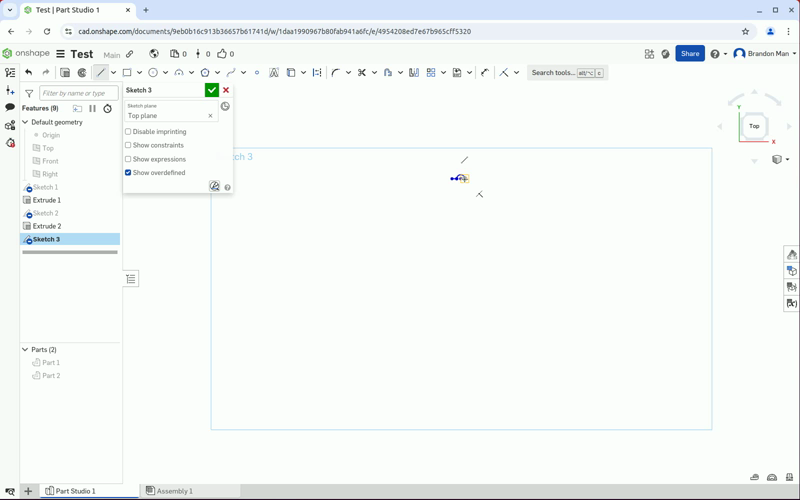
key_down(shift)
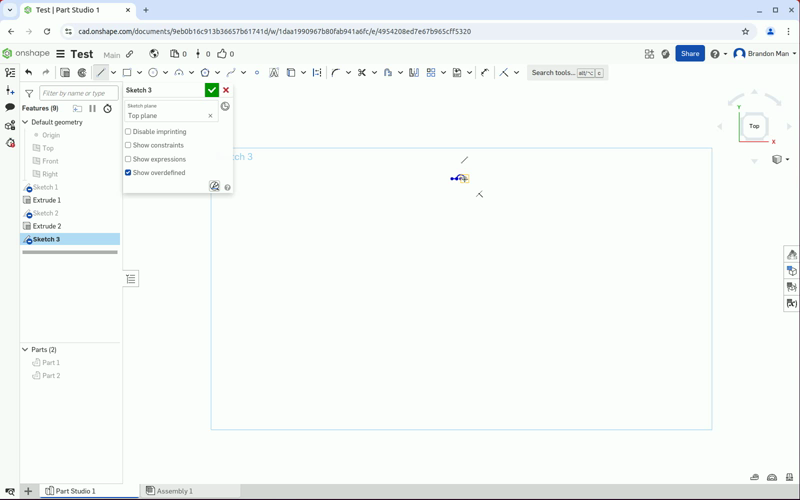
mouse_move(494, 178)
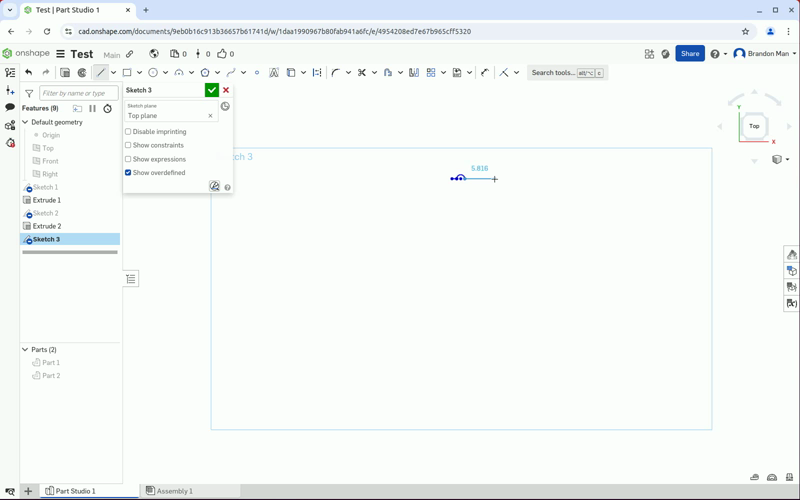
mouse_move(468, 178)
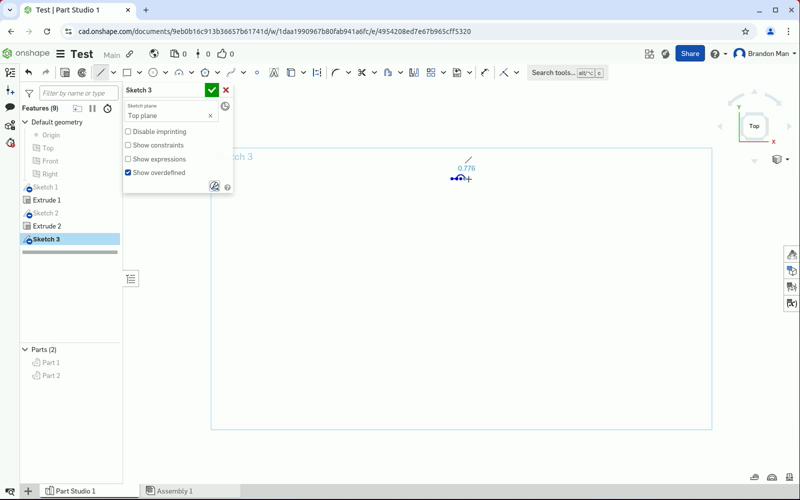
scroll(6)
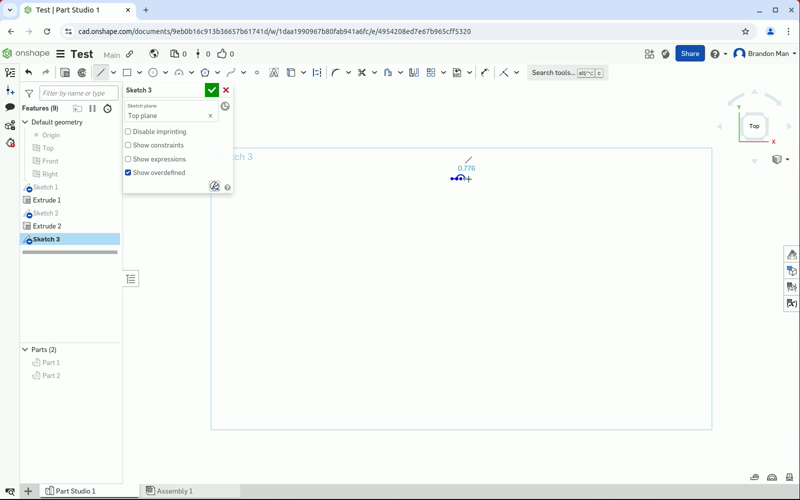
scroll(6)
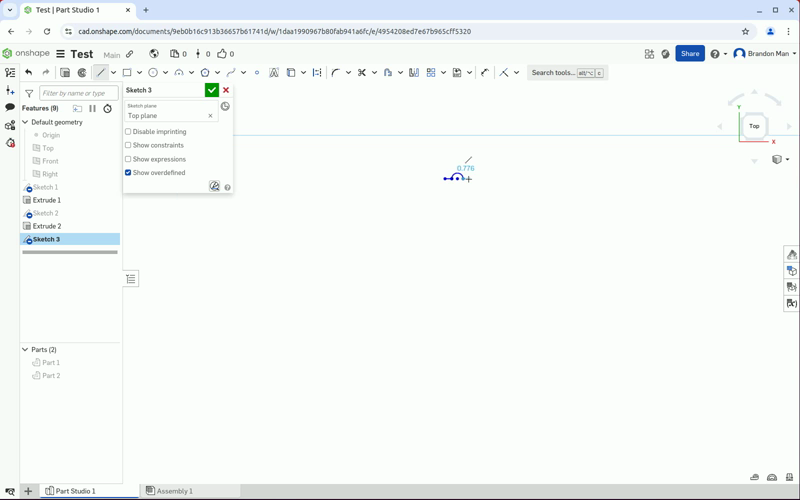
scroll(6)
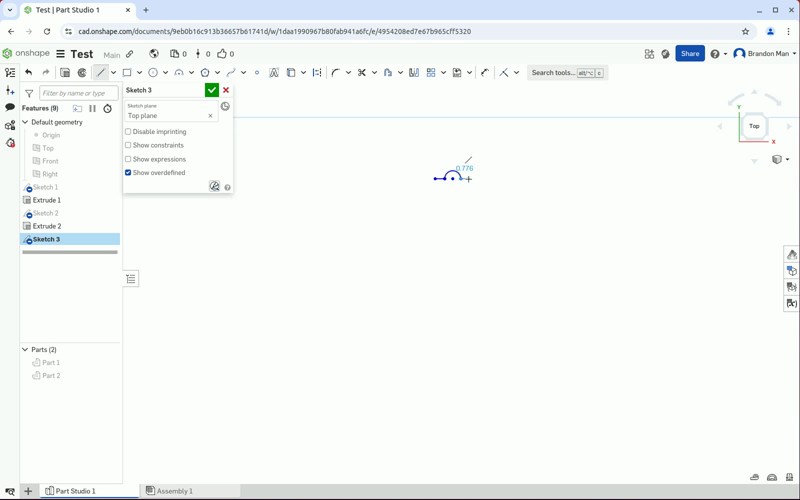
scroll(6)
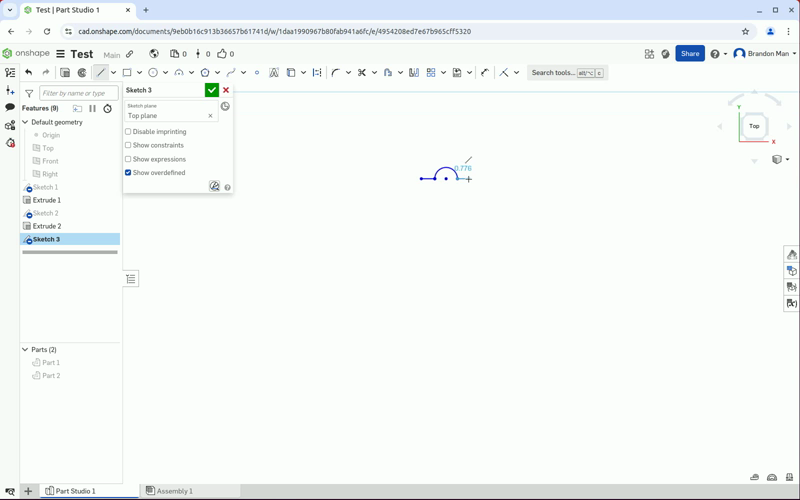
scroll(6)
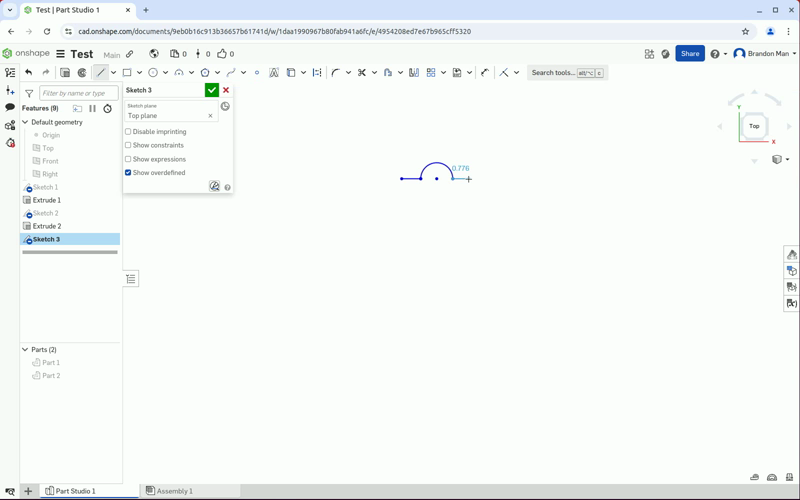
scroll(6)
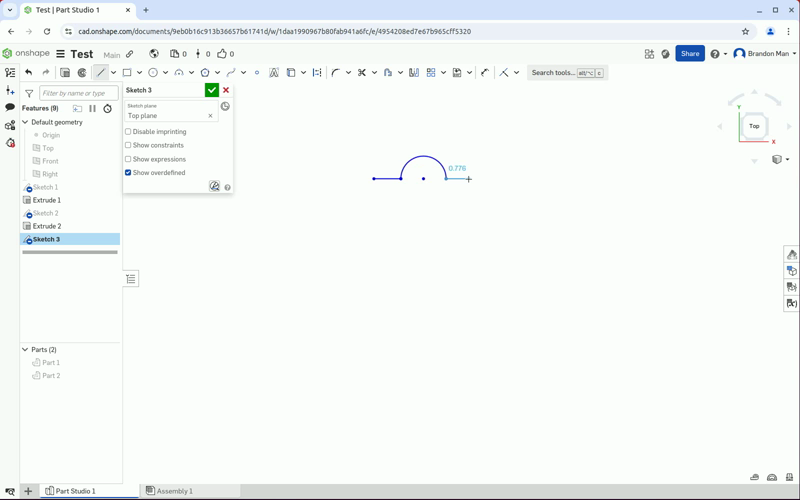
scroll(6)
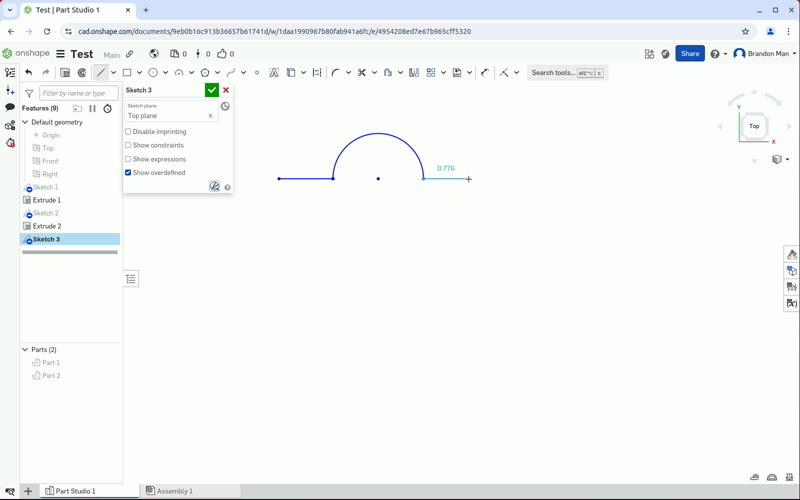
click(468, 178)
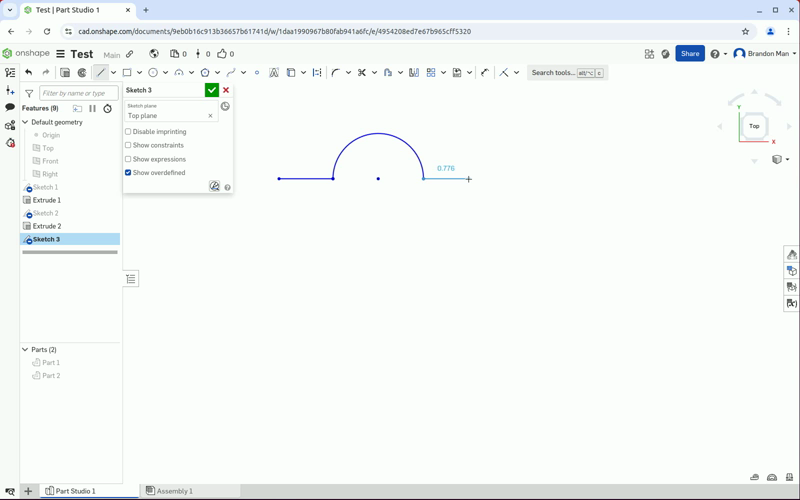
scroll(-6)
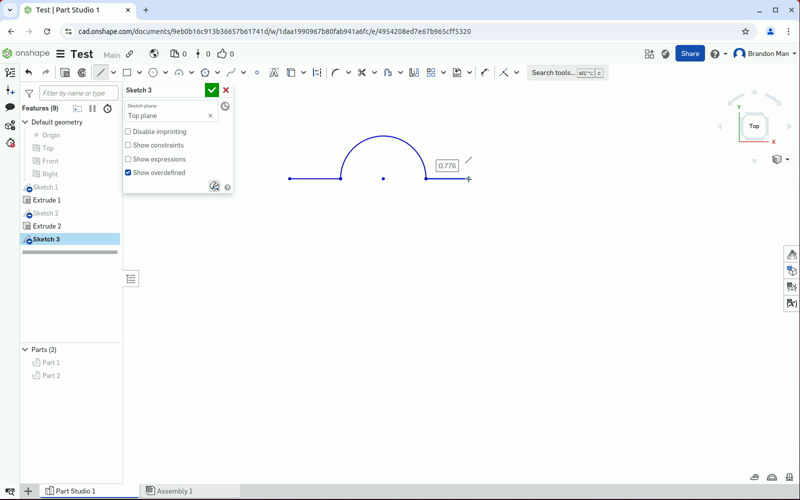
scroll(-6)
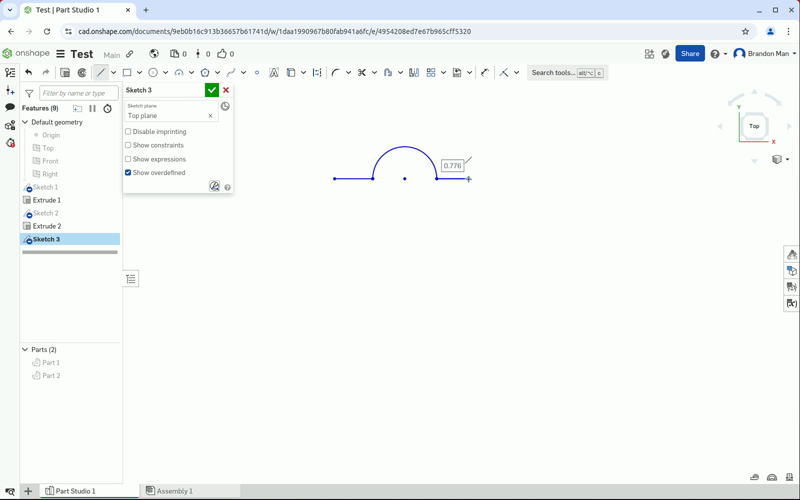
scroll(-6)
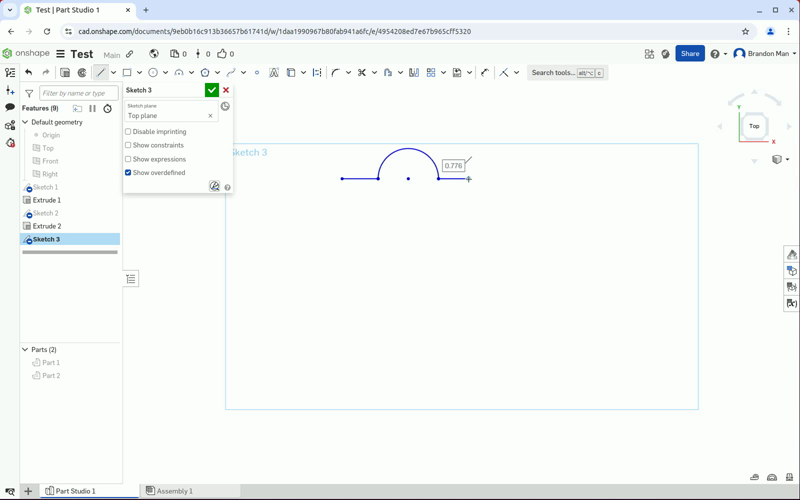
scroll(-6)
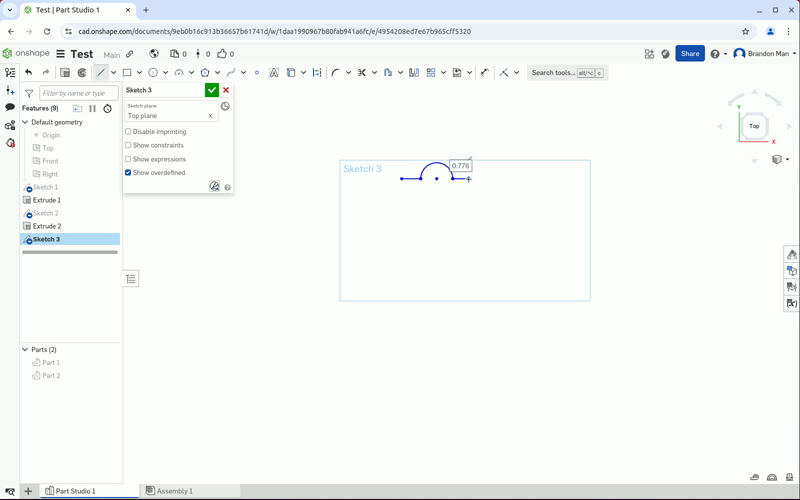
scroll(-6)
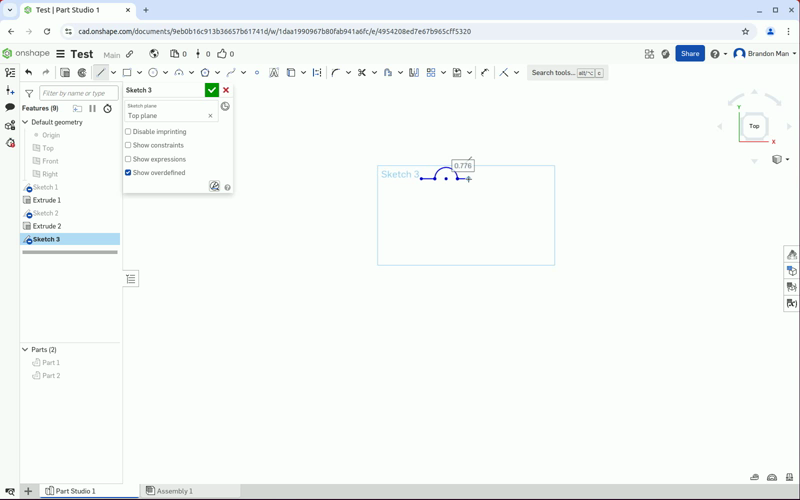
scroll(-6)
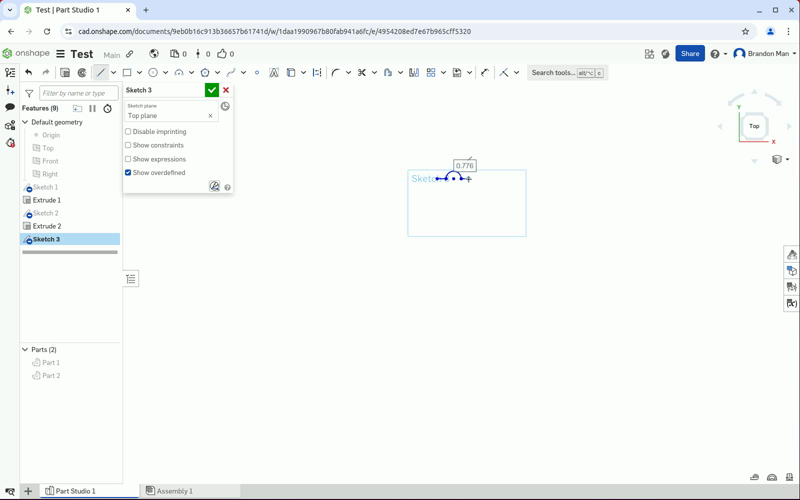
scroll(-6)
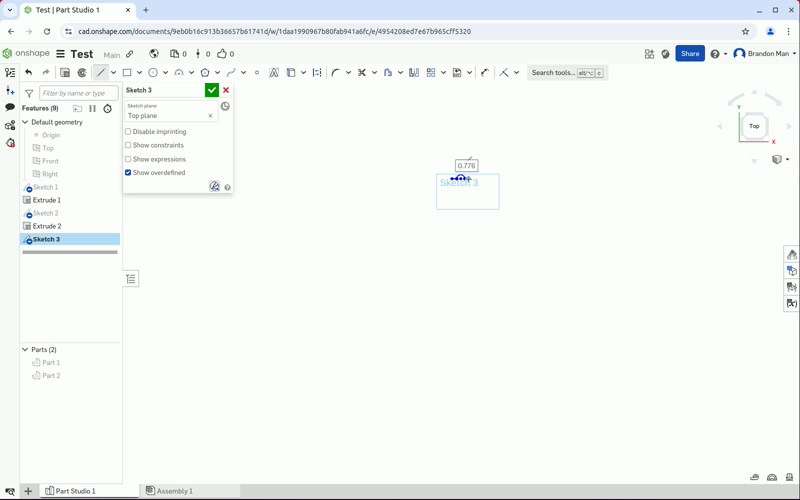
key_up(shift)
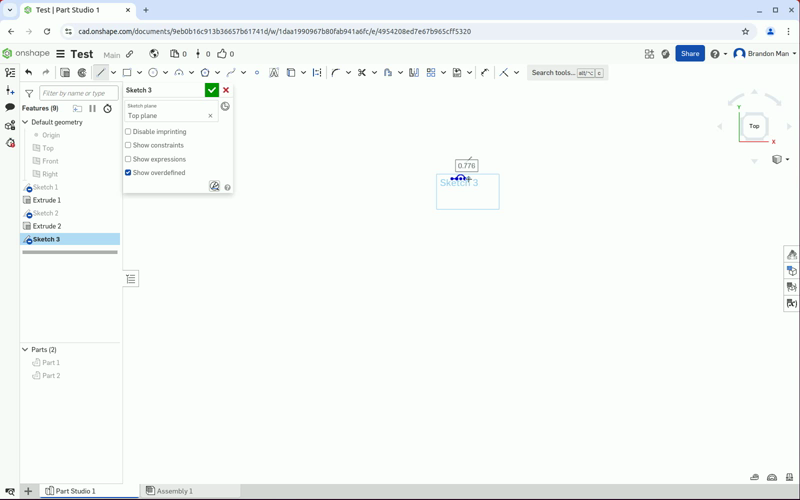
key(esc)
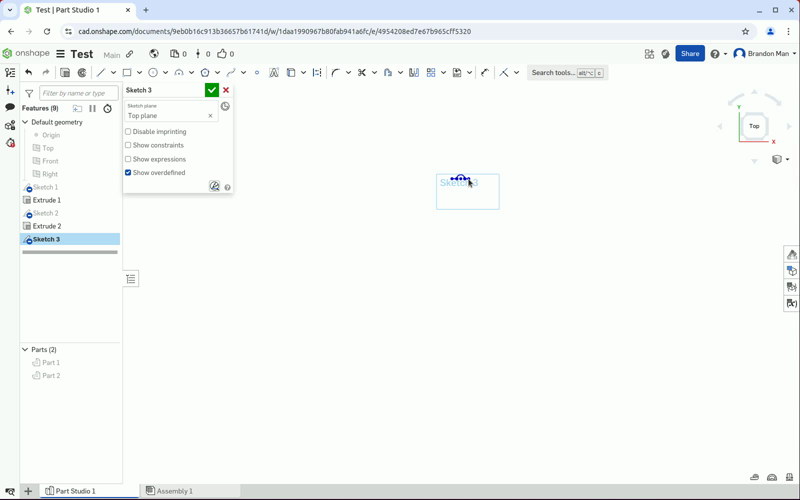
key(a)
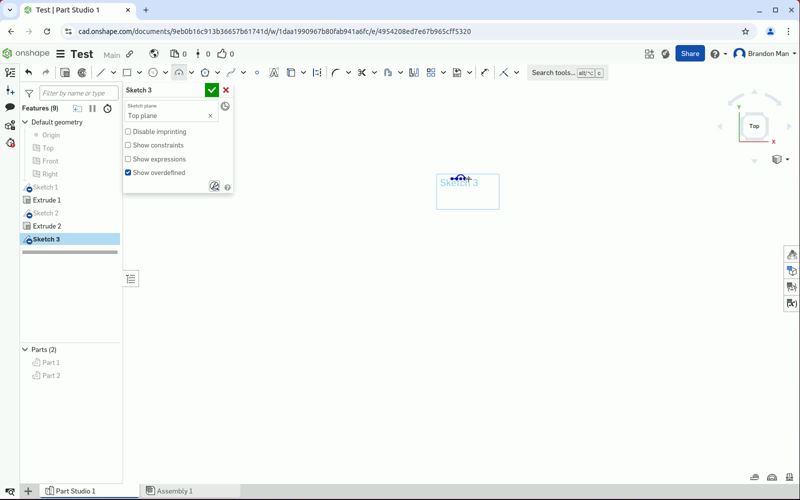
mouse_move(468, 178)
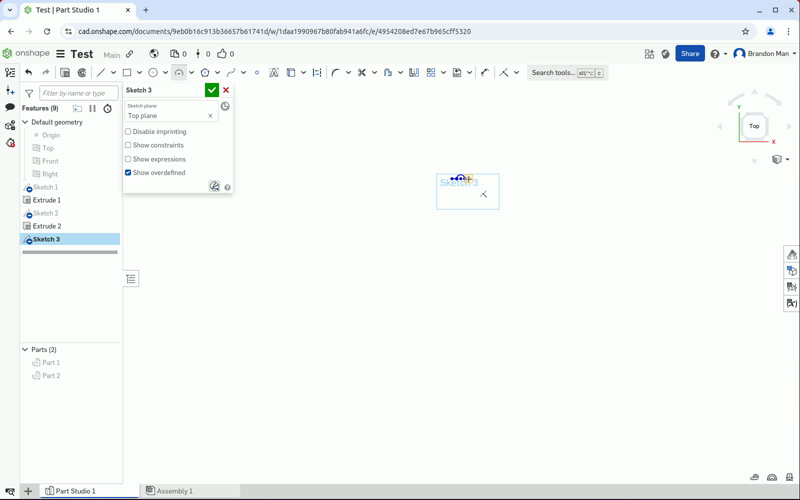
scroll(6)
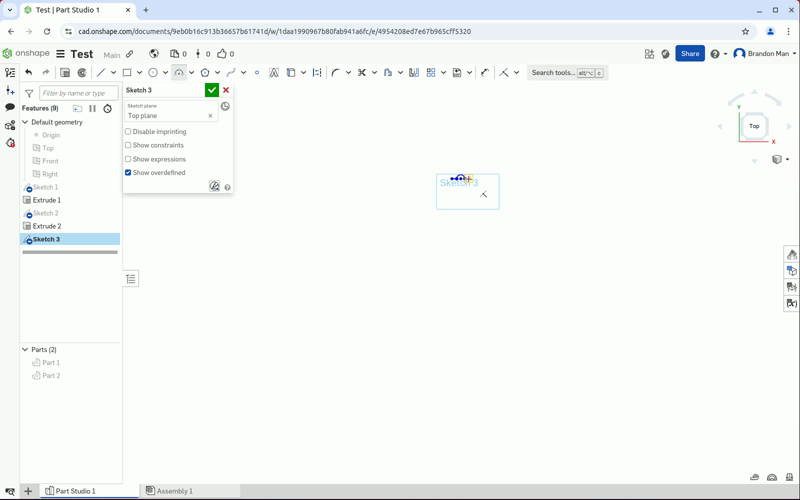
scroll(6)
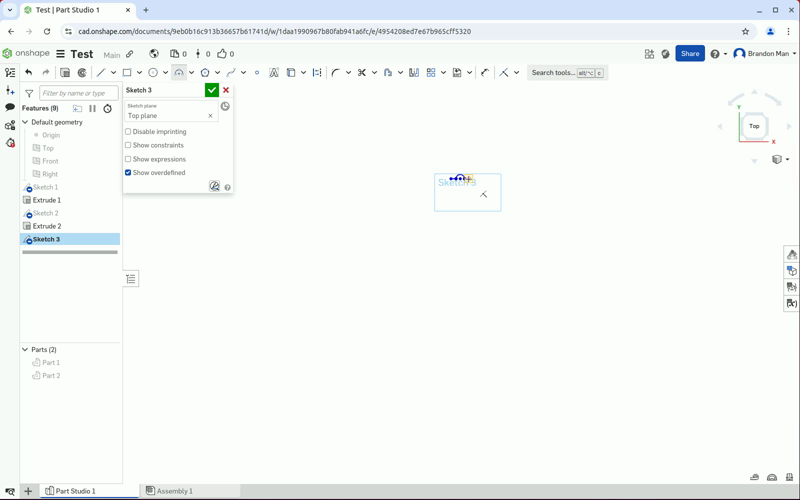
scroll(6)
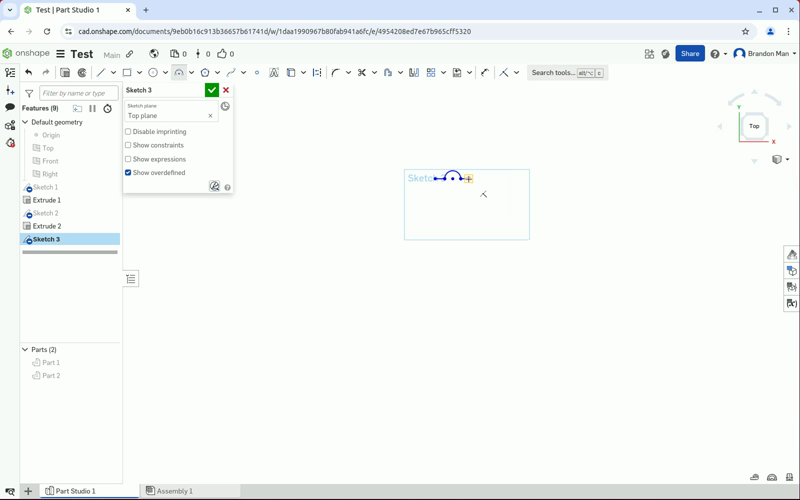
scroll(6)
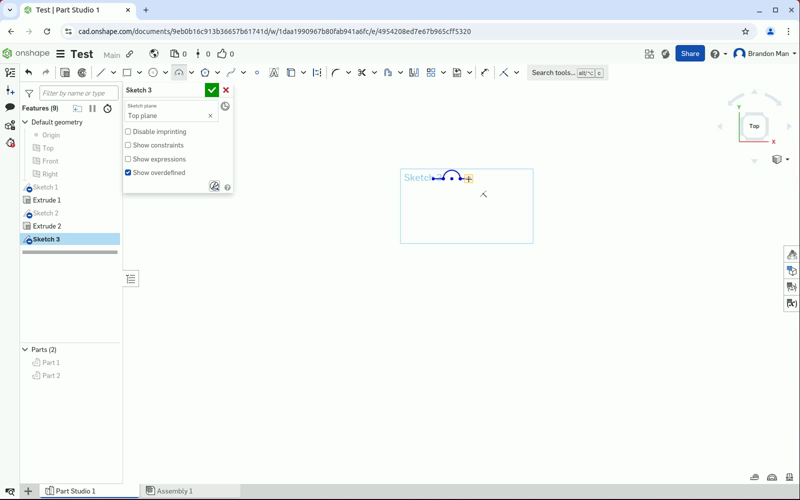
scroll(6)
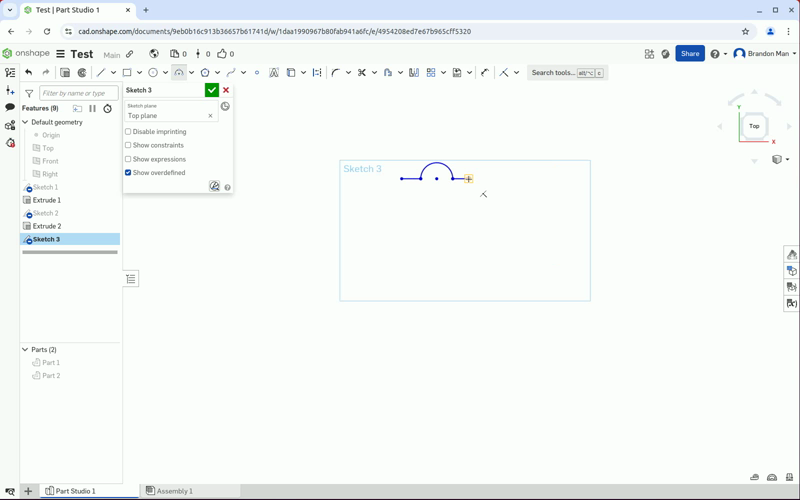
scroll(6)
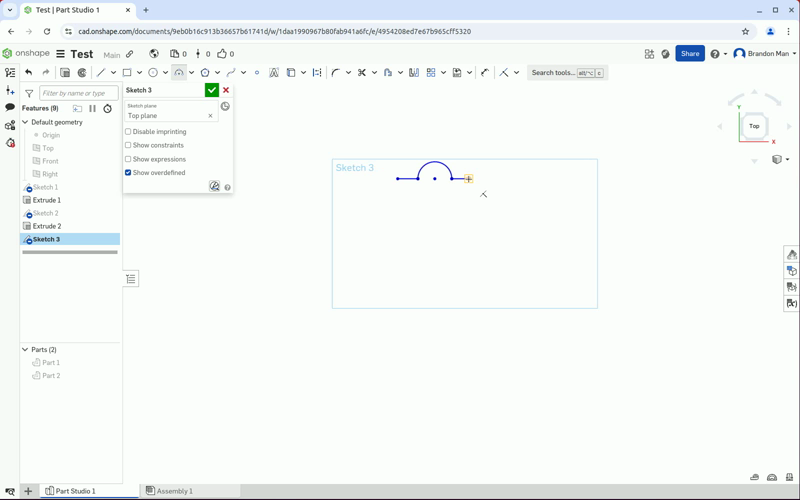
scroll(6)
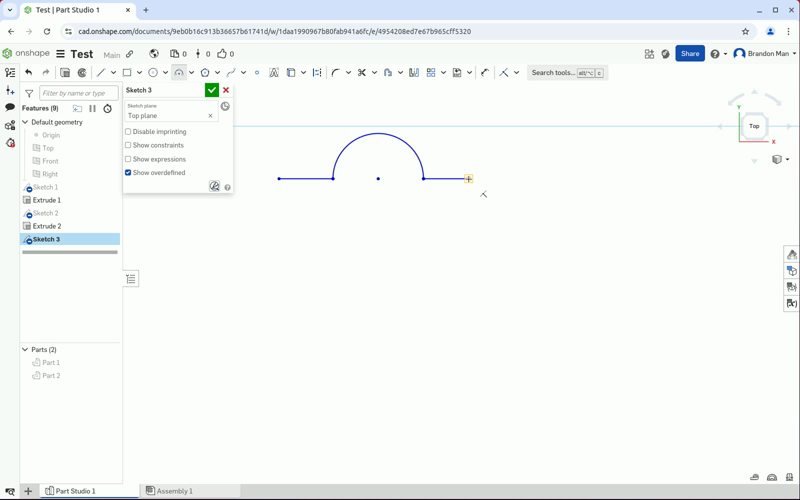
click(468, 178)
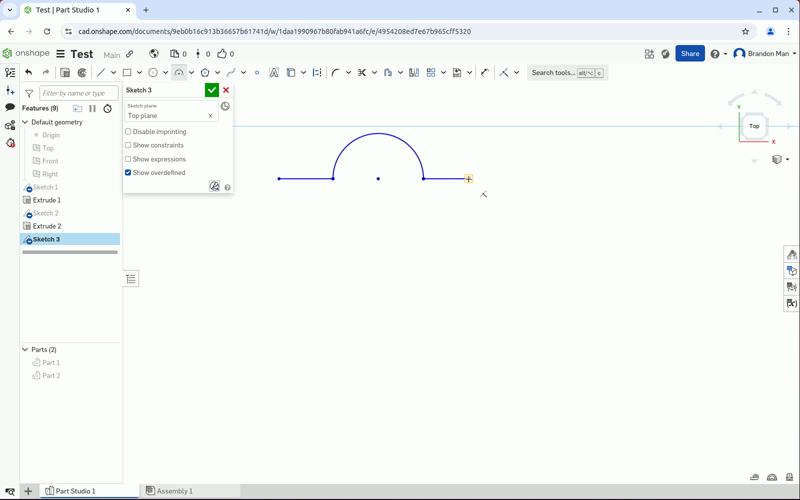
scroll(-6)
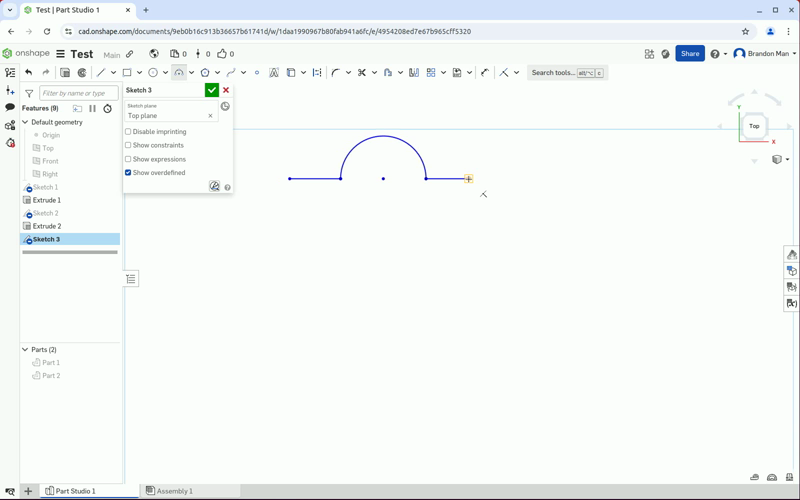
scroll(-6)
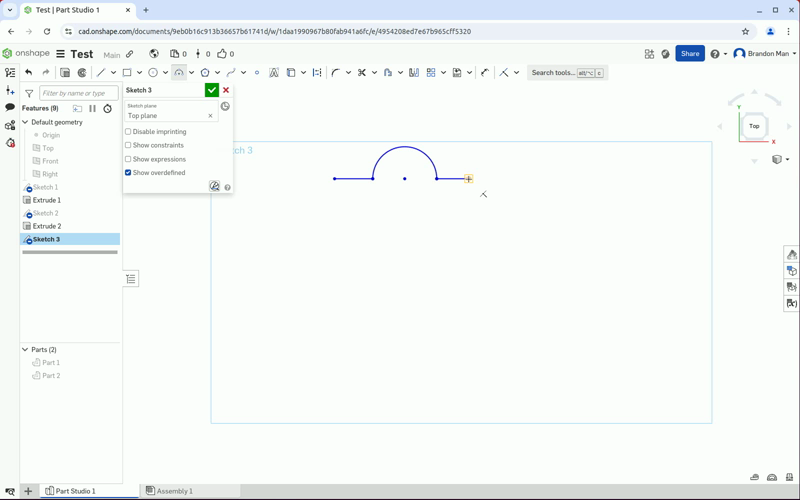
scroll(-6)
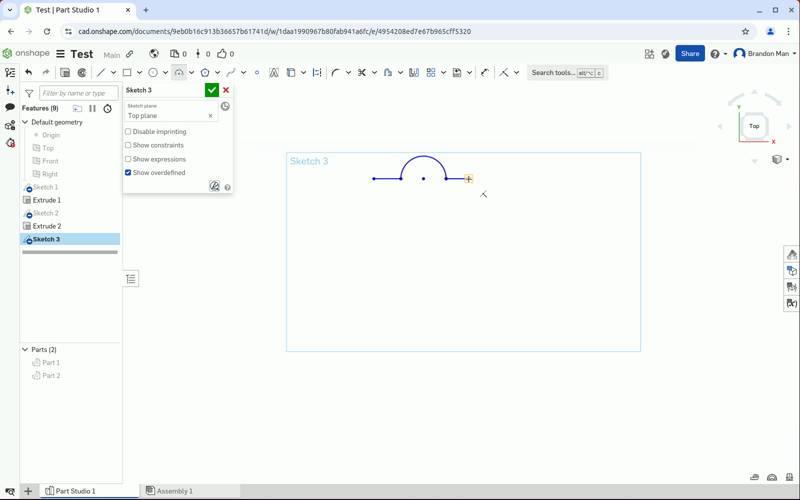
scroll(-6)
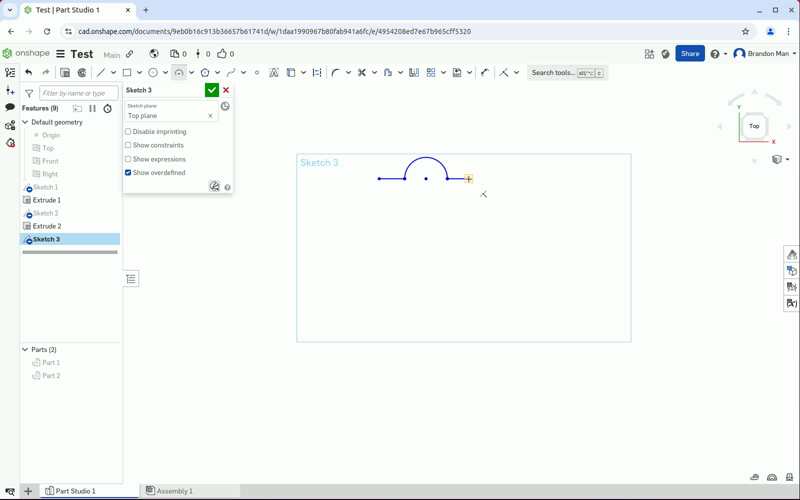
scroll(-6)
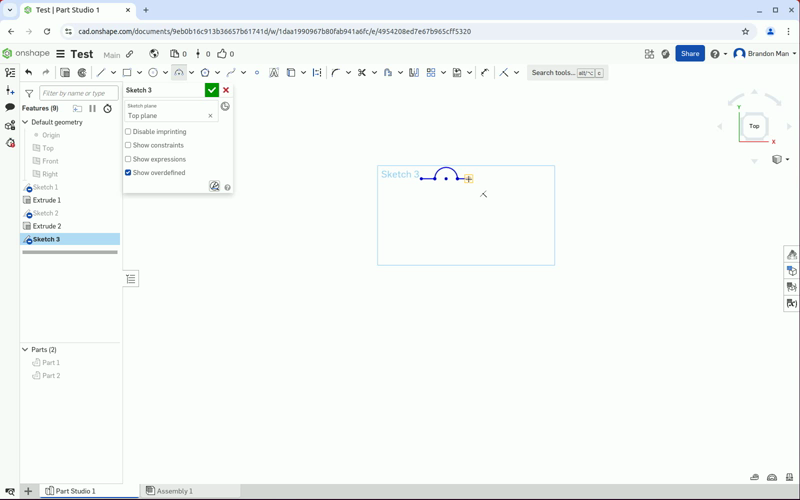
scroll(-6)
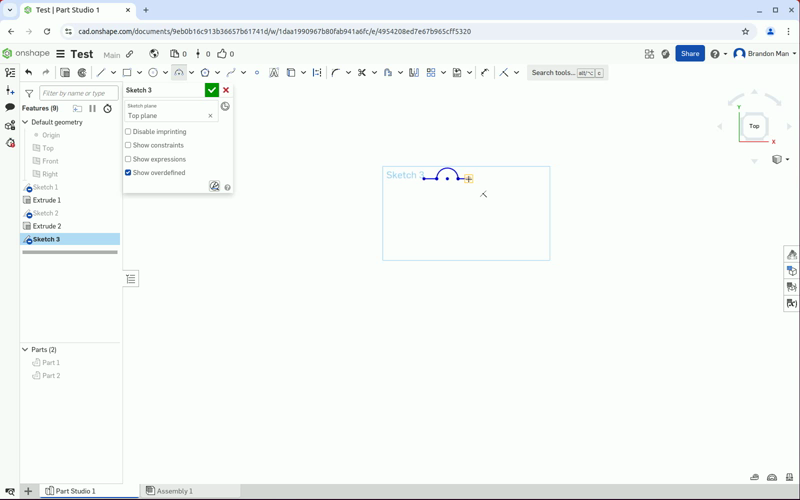
scroll(-6)
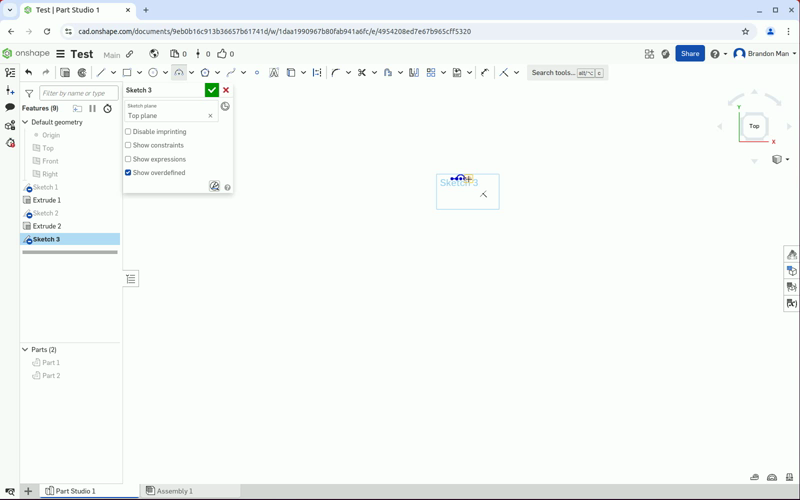
mouse_move(452, 178)
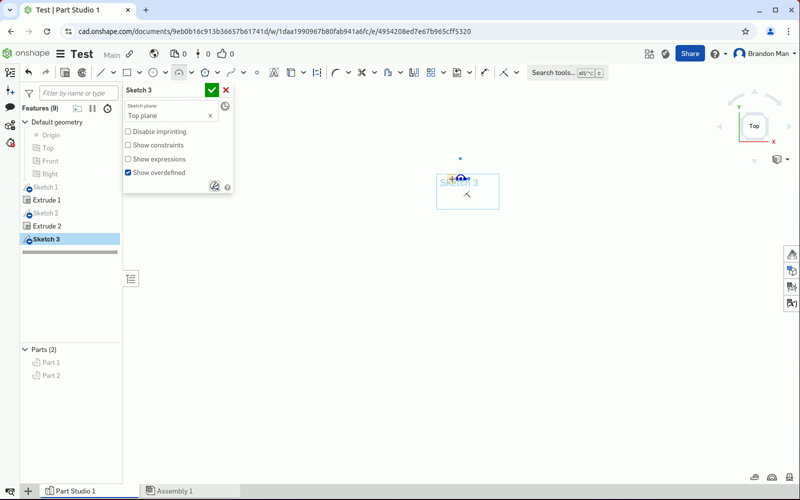
scroll(6)
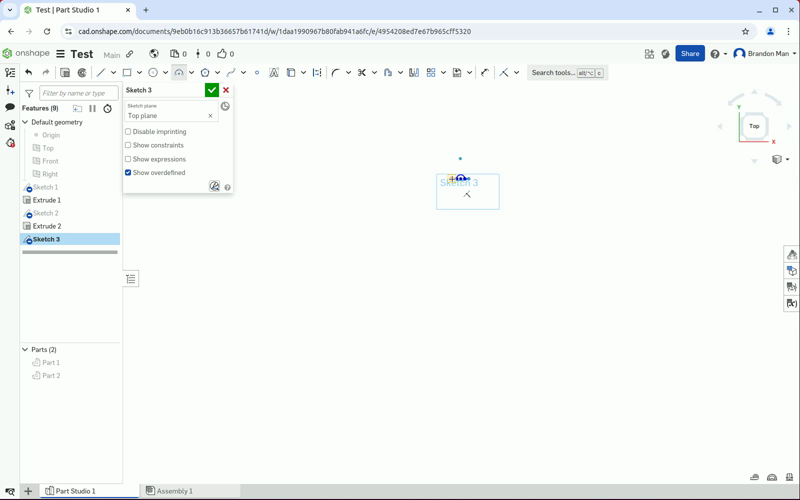
scroll(6)
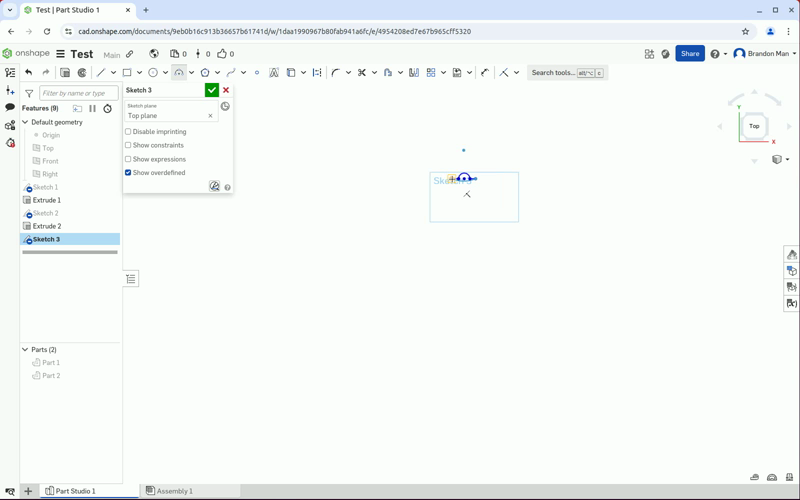
scroll(6)
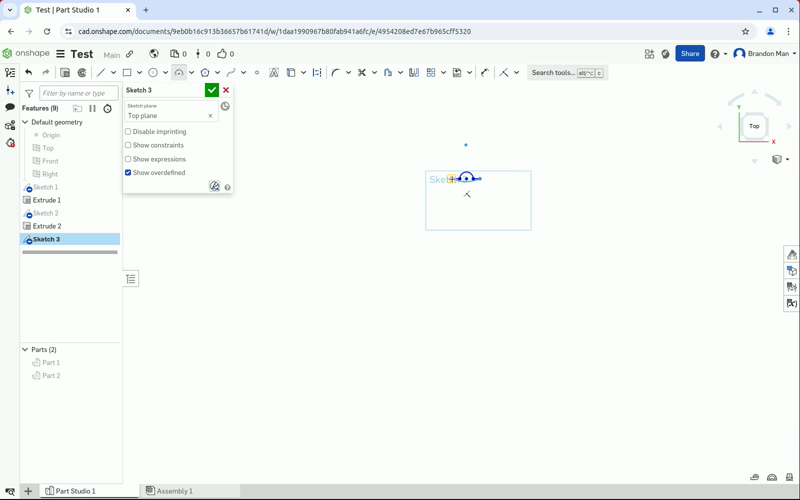
scroll(6)
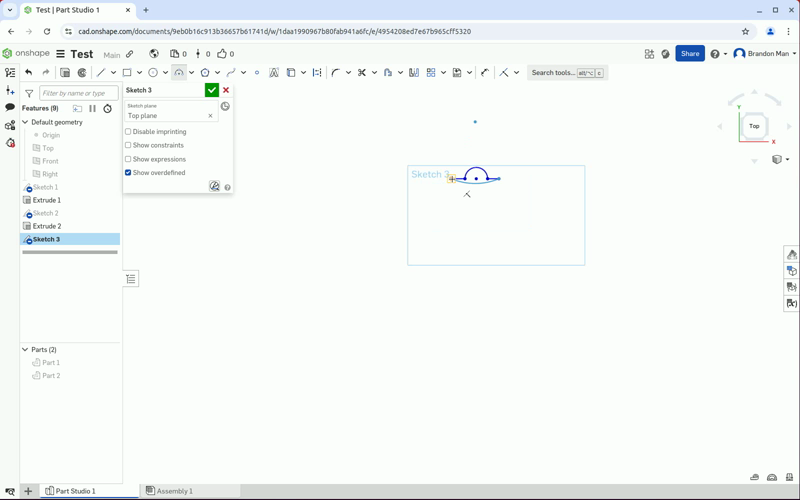
scroll(6)
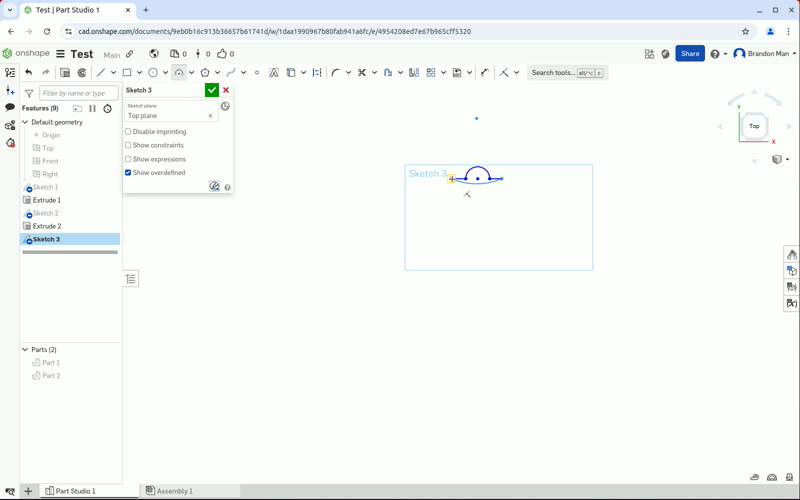
scroll(6)
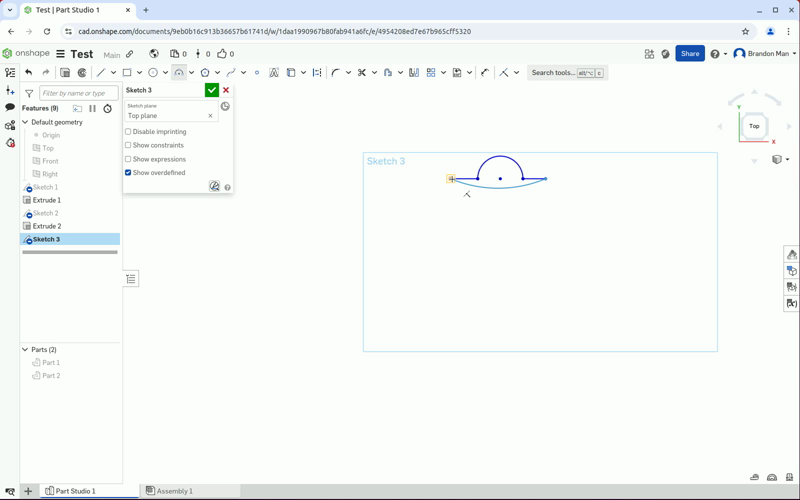
scroll(6)
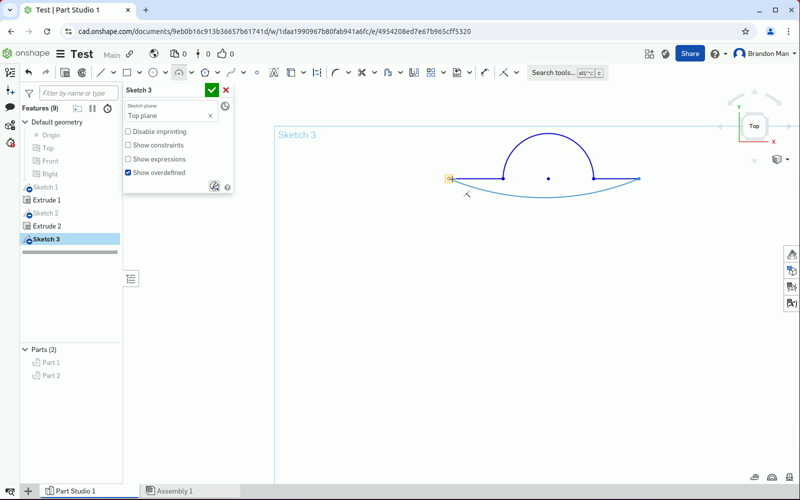
click(452, 178)
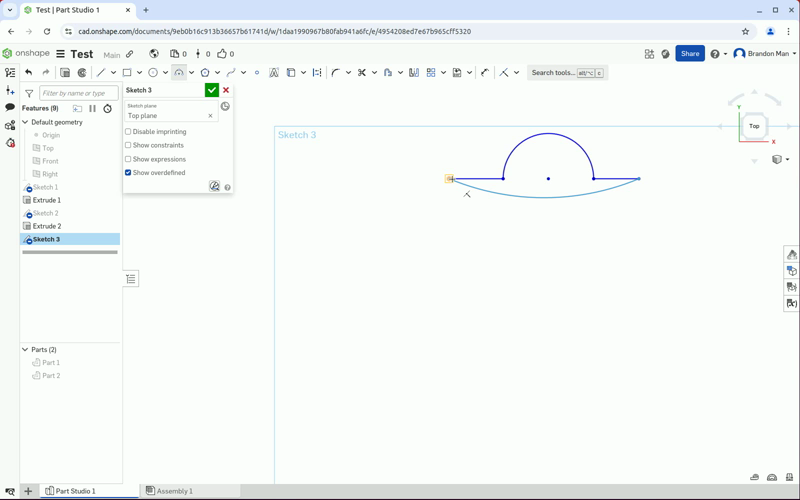
scroll(-6)
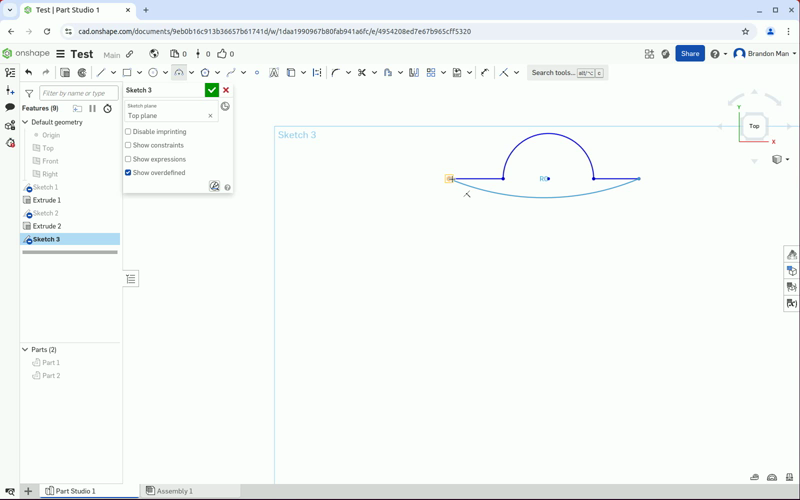
scroll(-6)
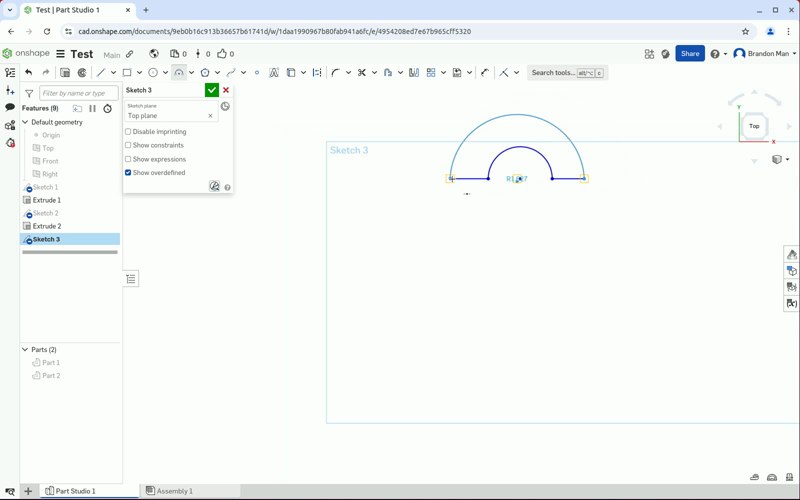
scroll(-6)
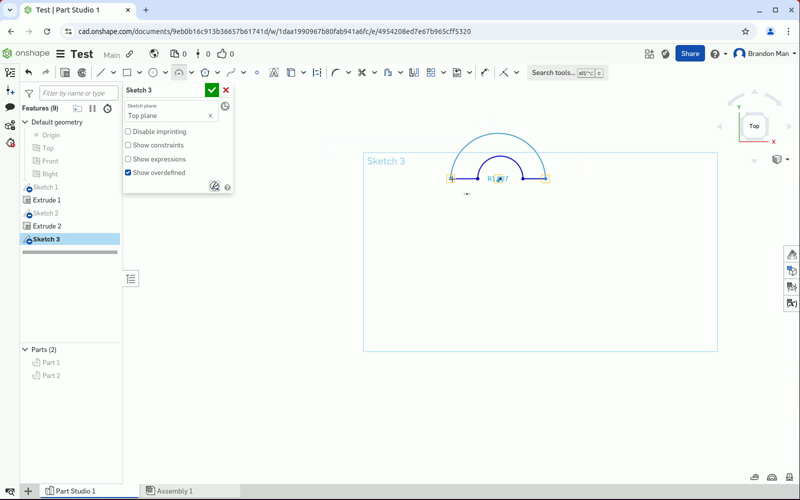
scroll(-6)
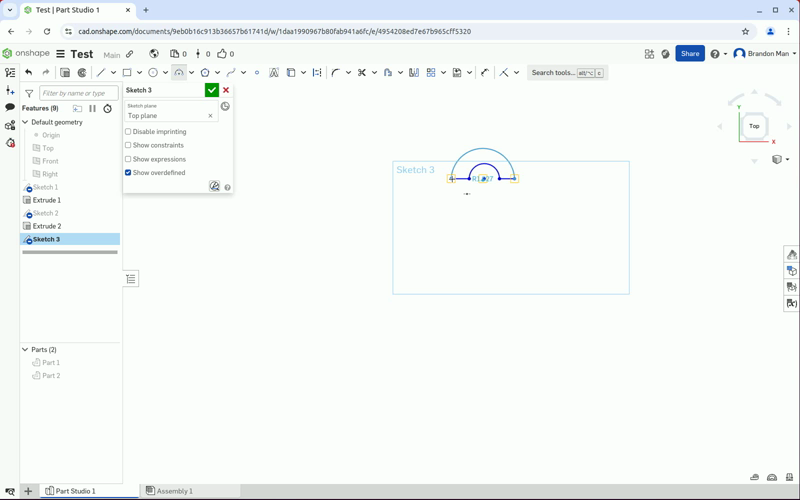
scroll(-6)
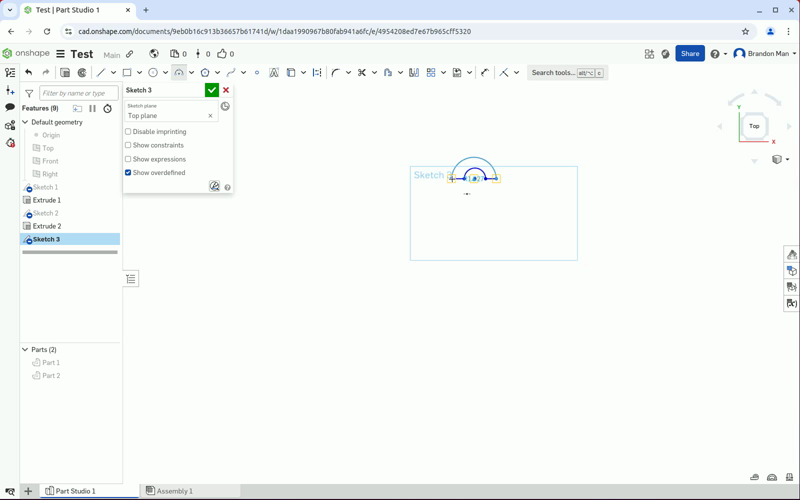
scroll(-6)
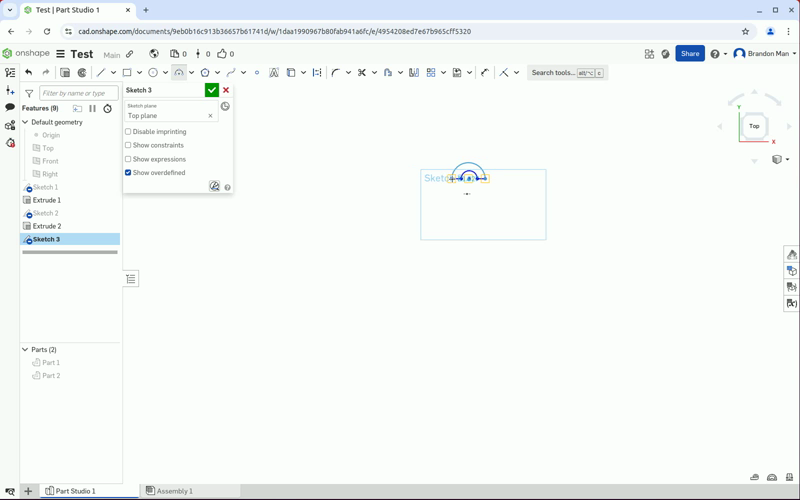
scroll(-6)
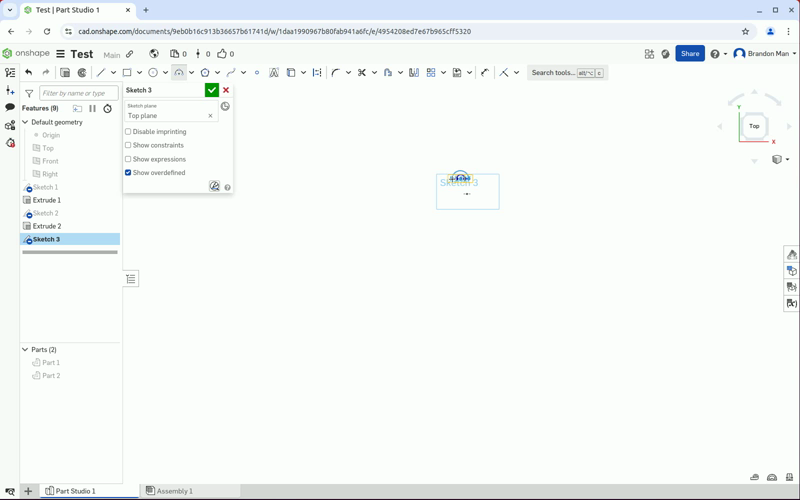
key_down(shift)
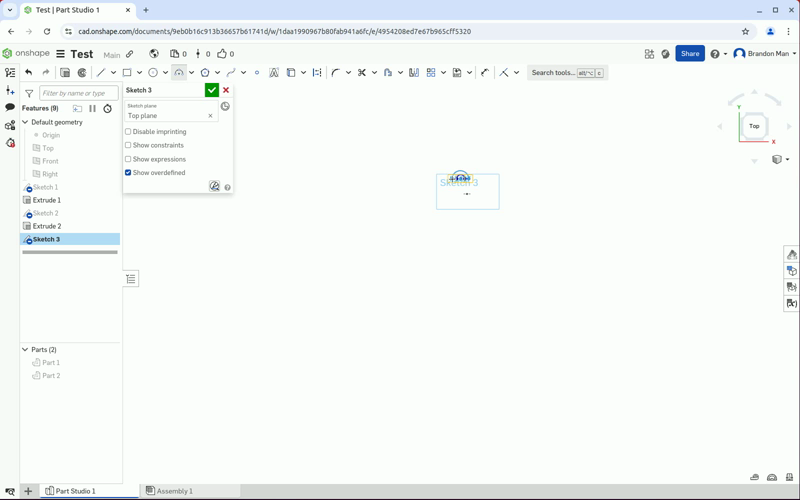
mouse_move(460, 170)
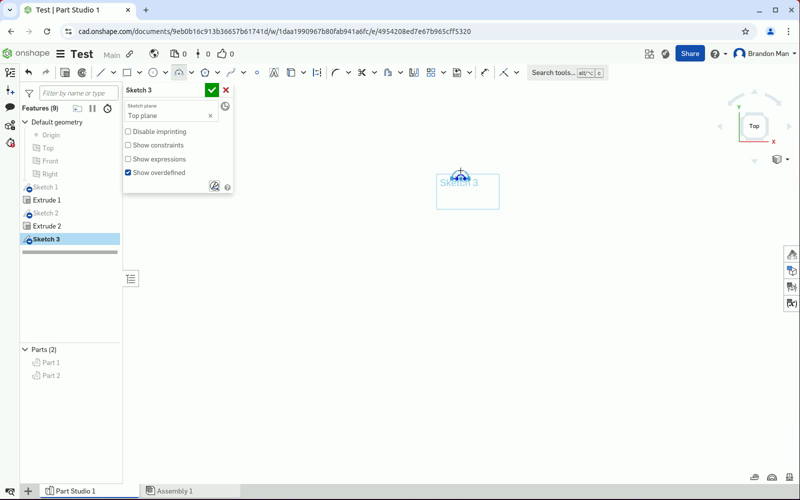
scroll(6)
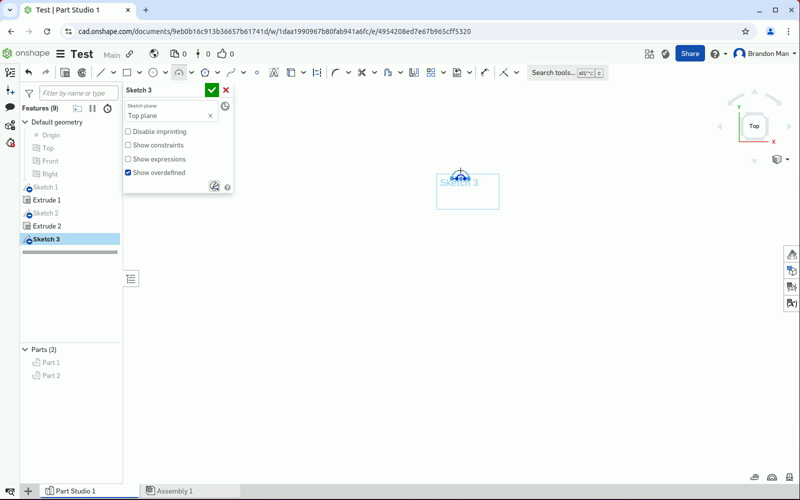
scroll(6)
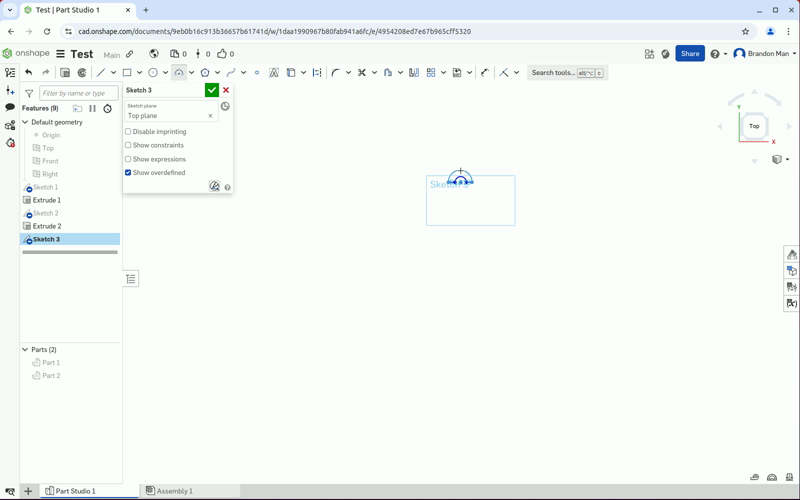
scroll(6)
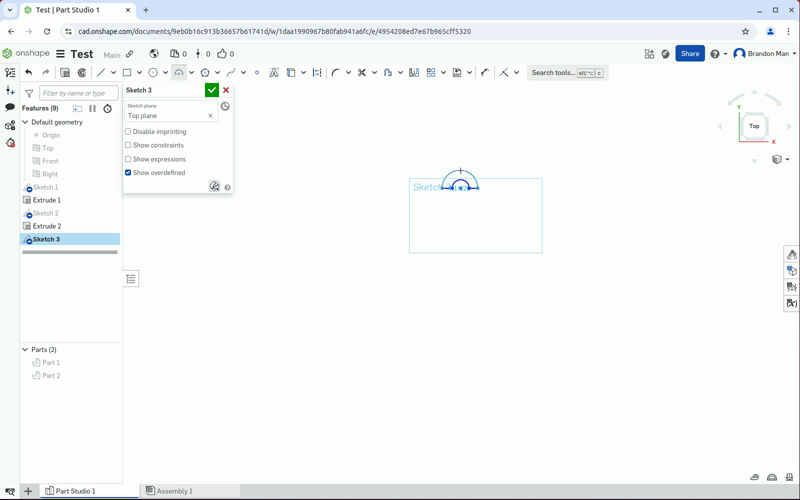
scroll(6)
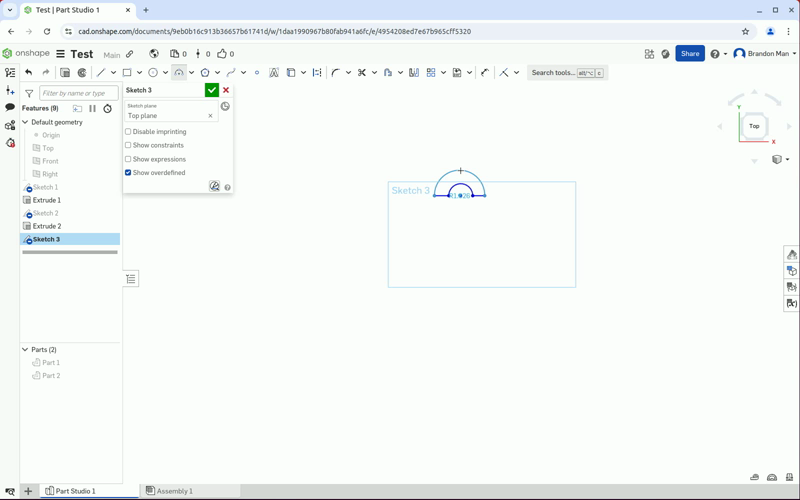
scroll(6)
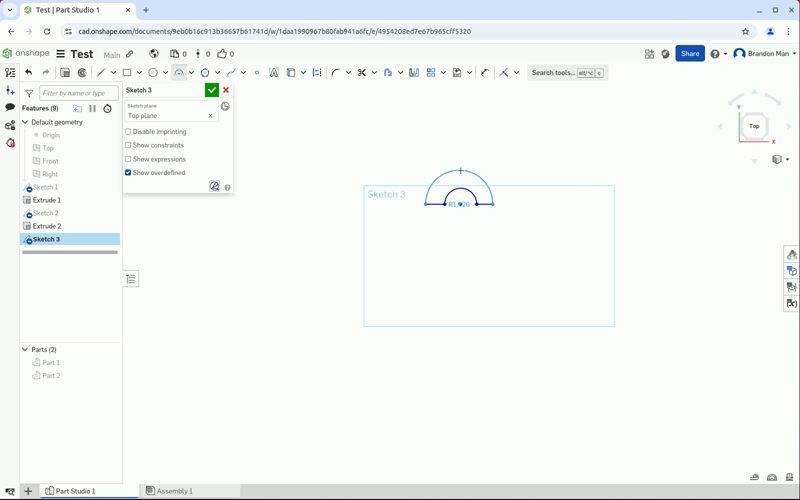
scroll(6)
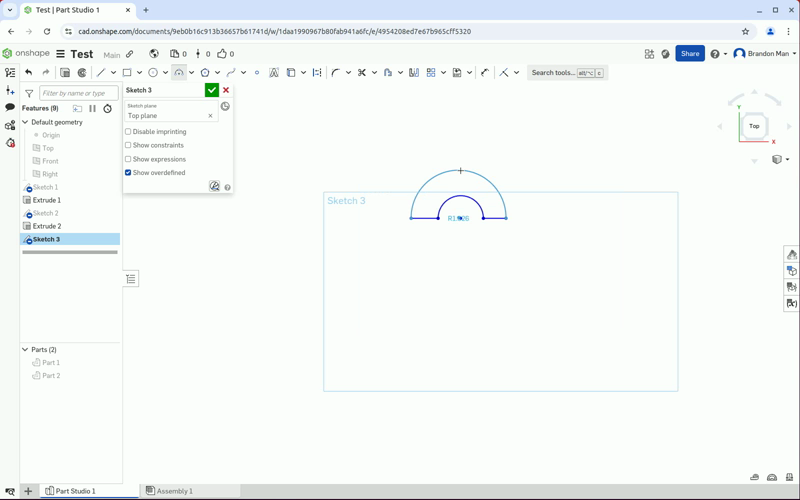
scroll(6)
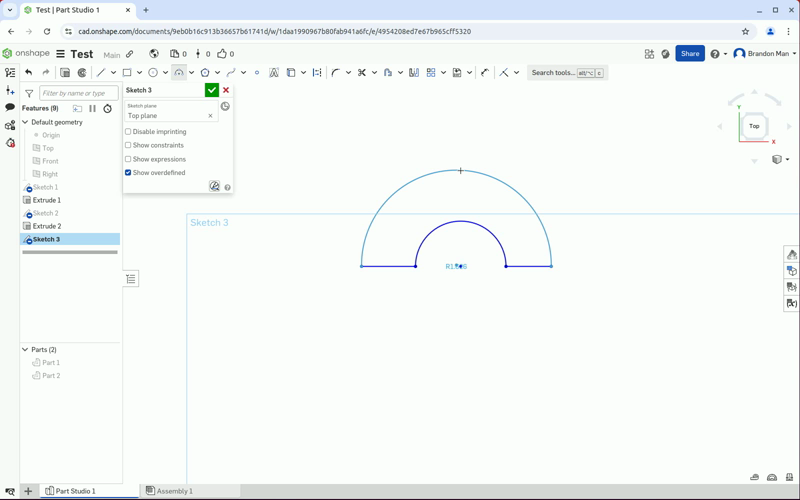
click(460, 170)
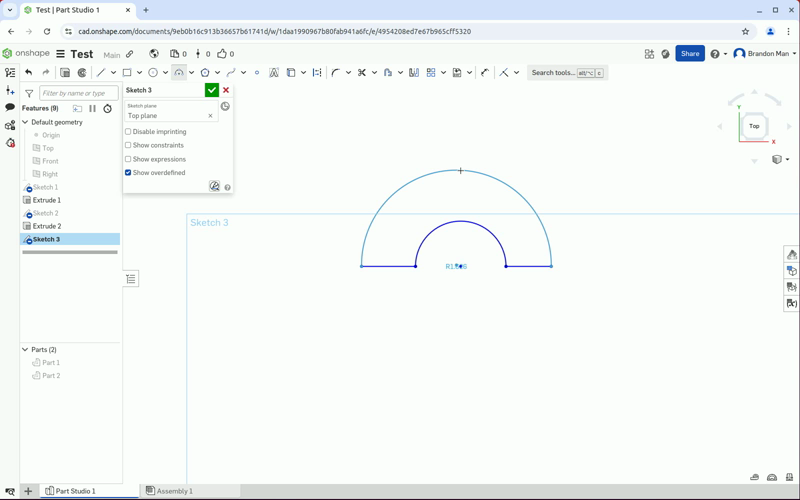
scroll(-6)
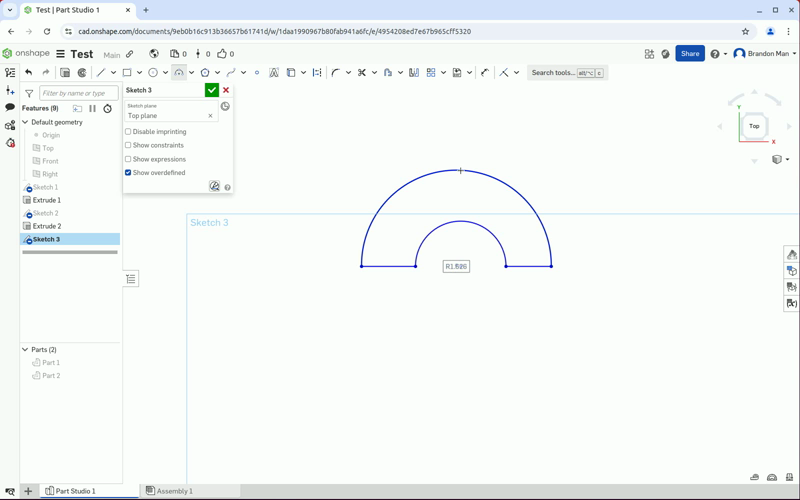
scroll(-6)
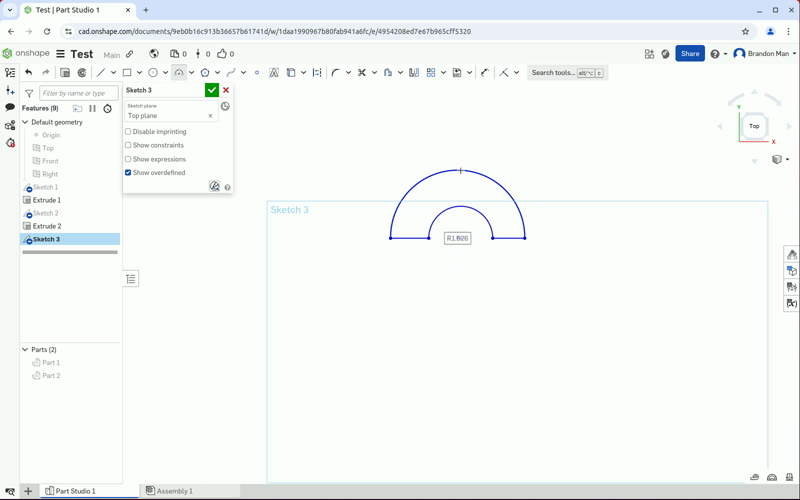
scroll(-6)
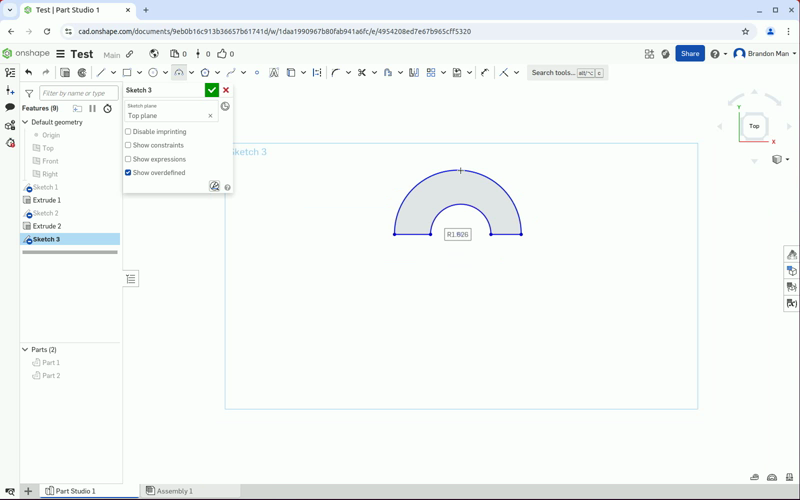
scroll(-6)
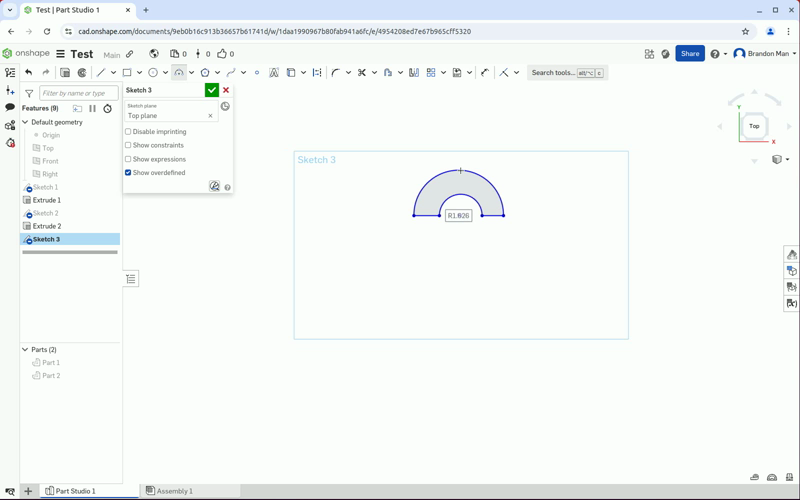
scroll(-6)
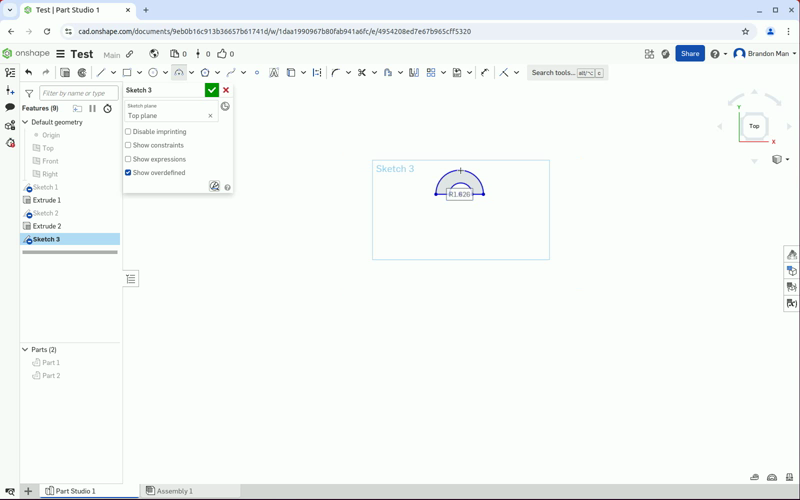
scroll(-6)
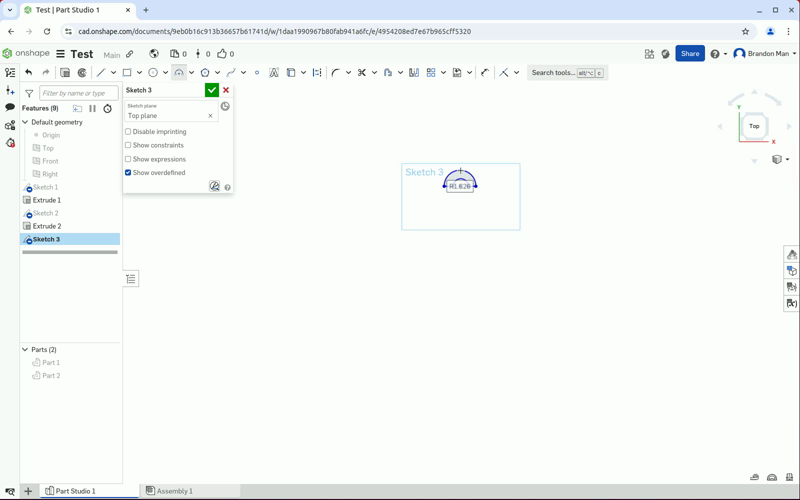
scroll(-6)
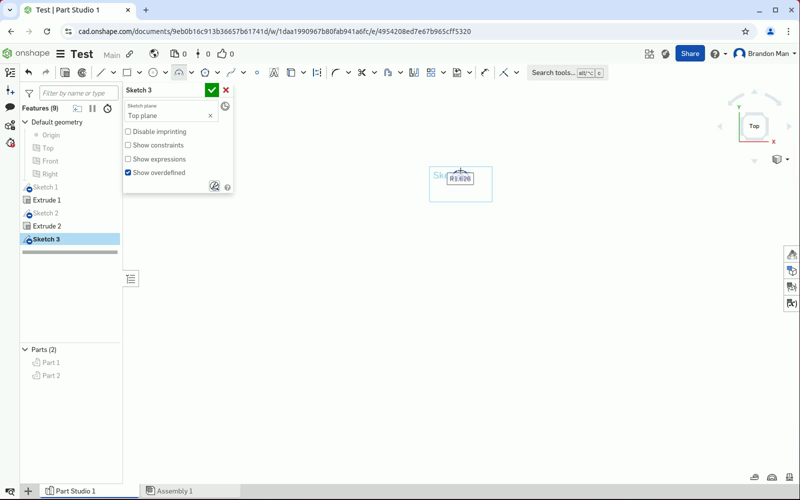
key_up(shift)
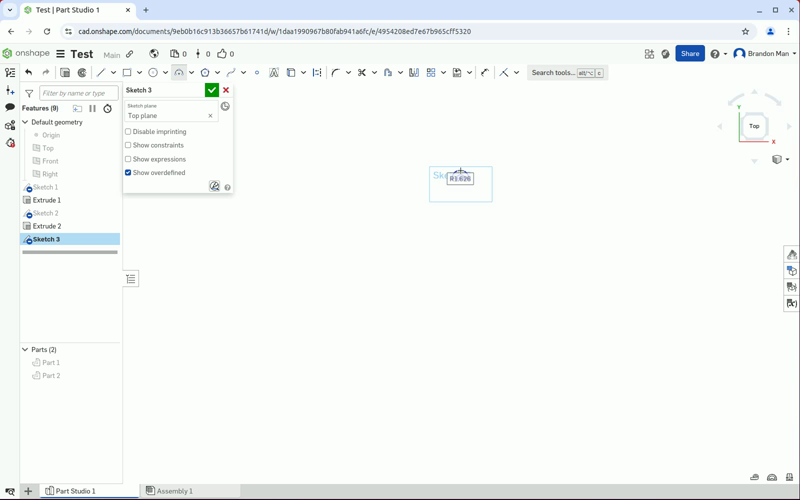
key(esc)
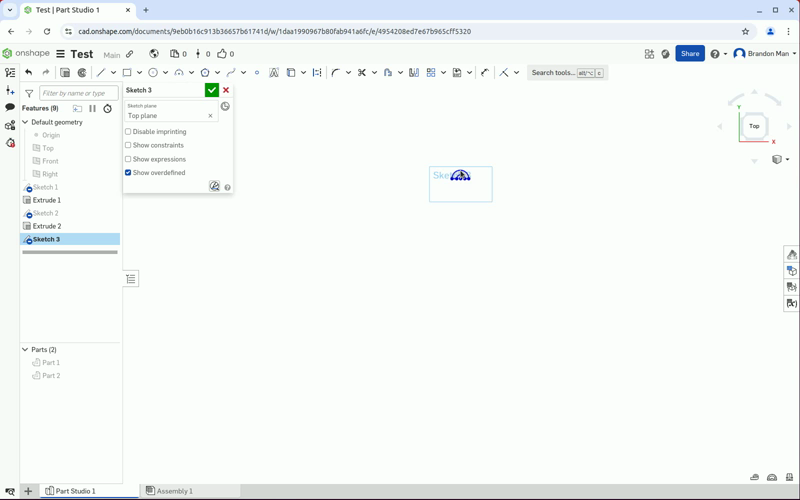
mouse_move(466, 176)
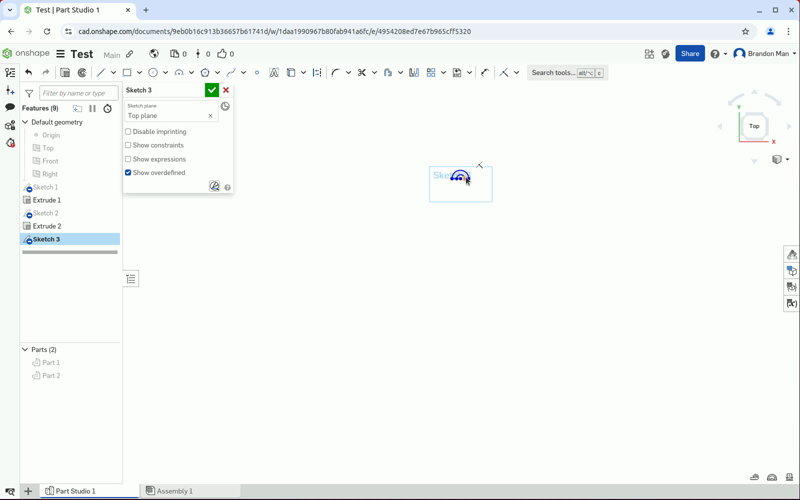
scroll(6)
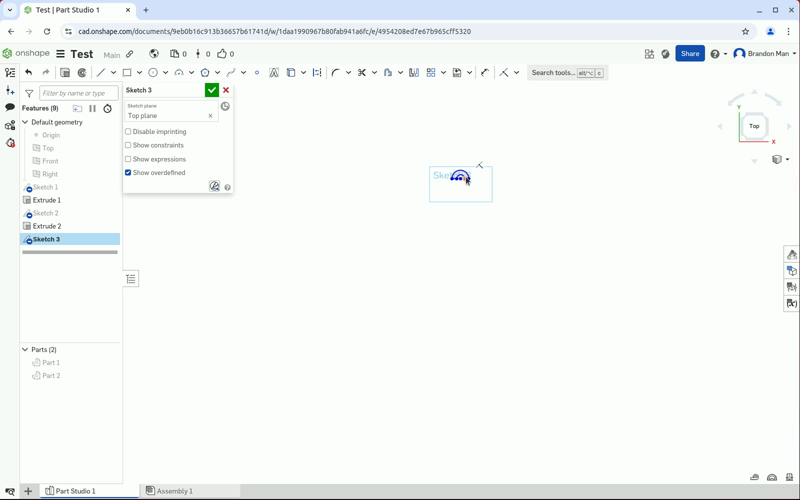
scroll(6)
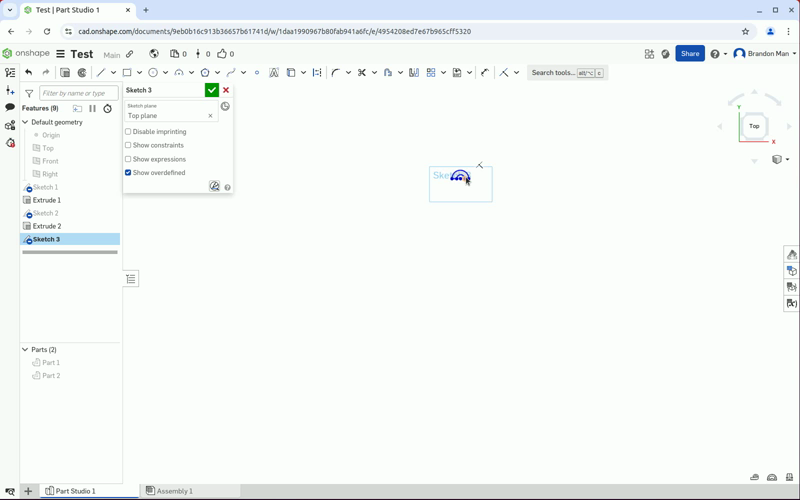
scroll(6)
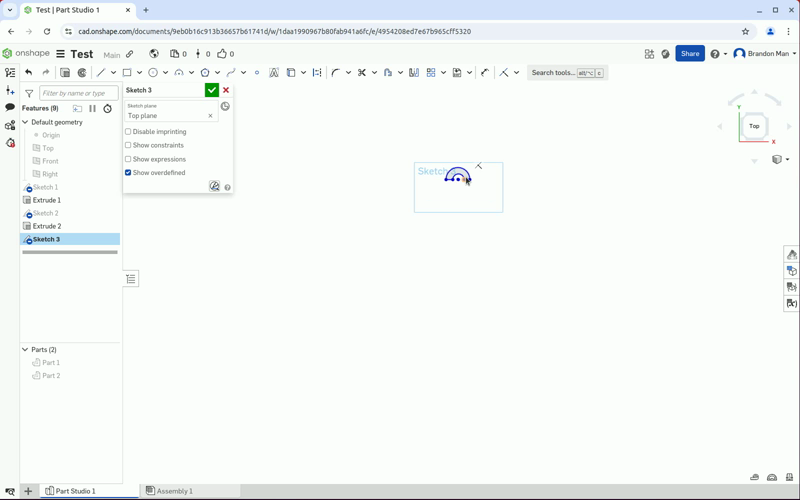
scroll(6)
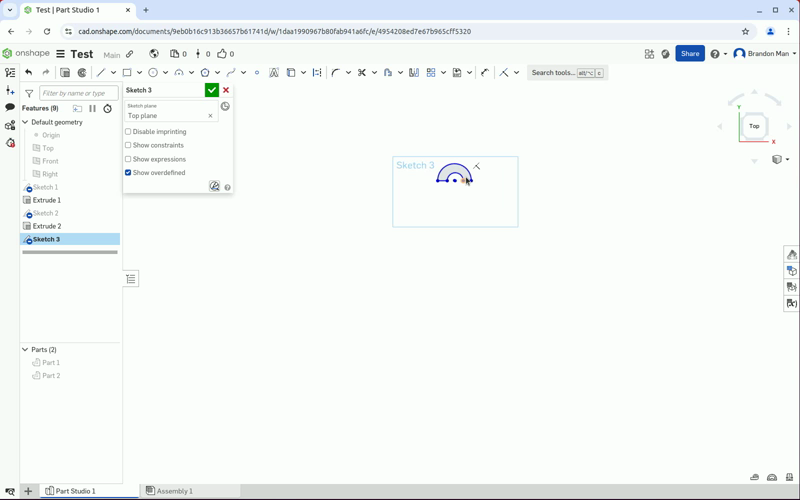
scroll(6)
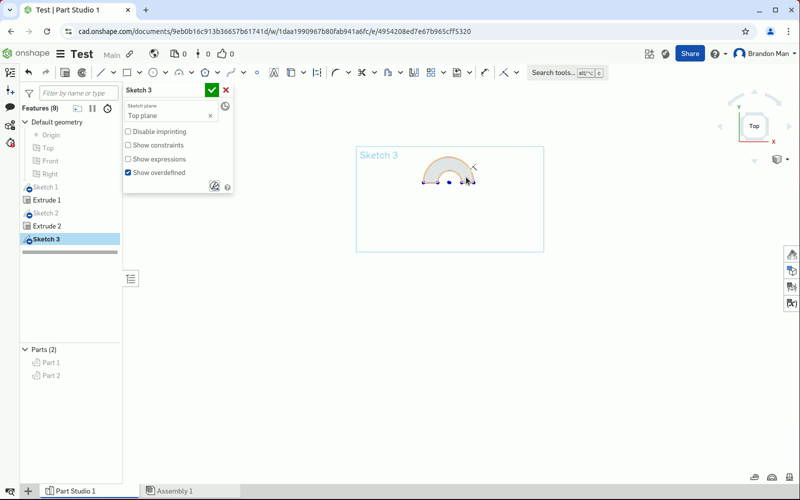
scroll(6)
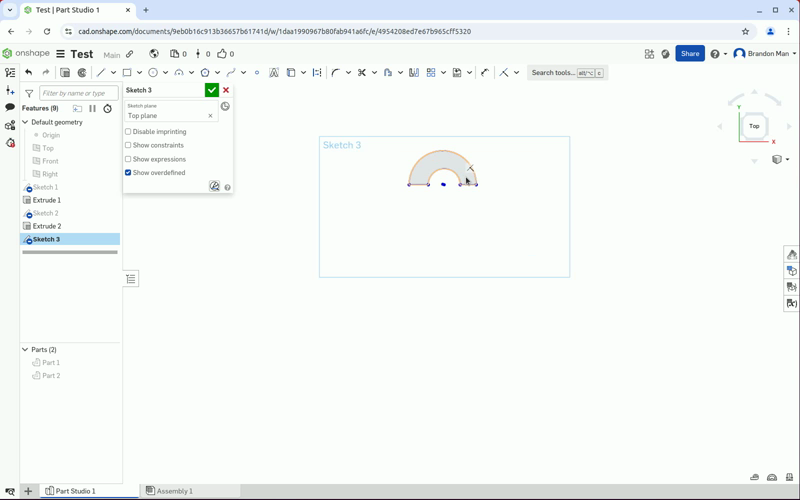
scroll(6)
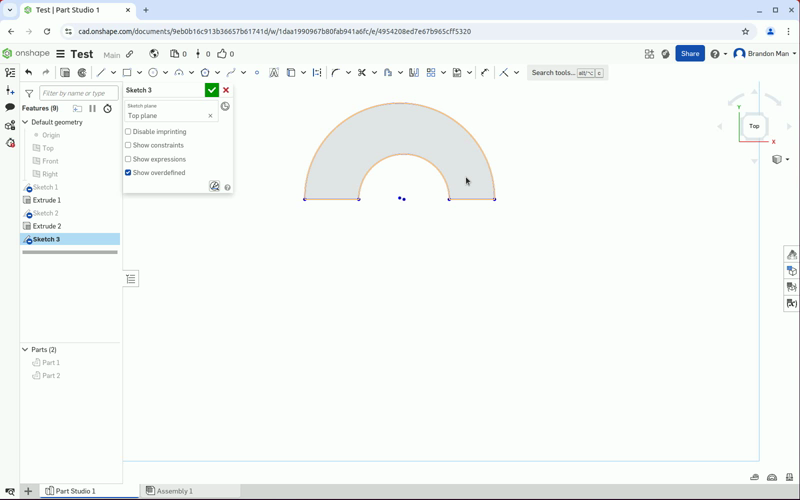
click(466, 176)
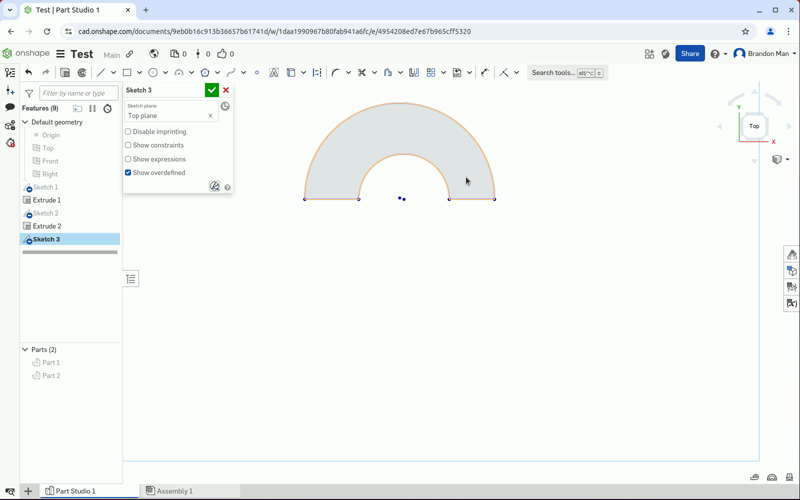
scroll(-6)
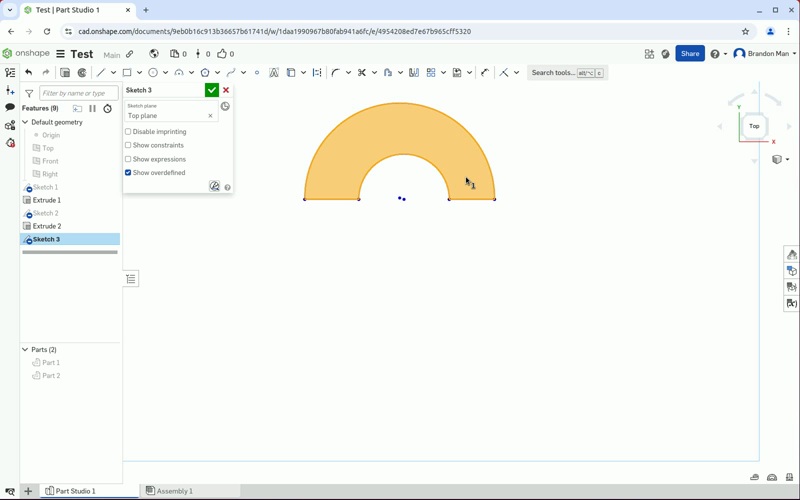
scroll(-6)
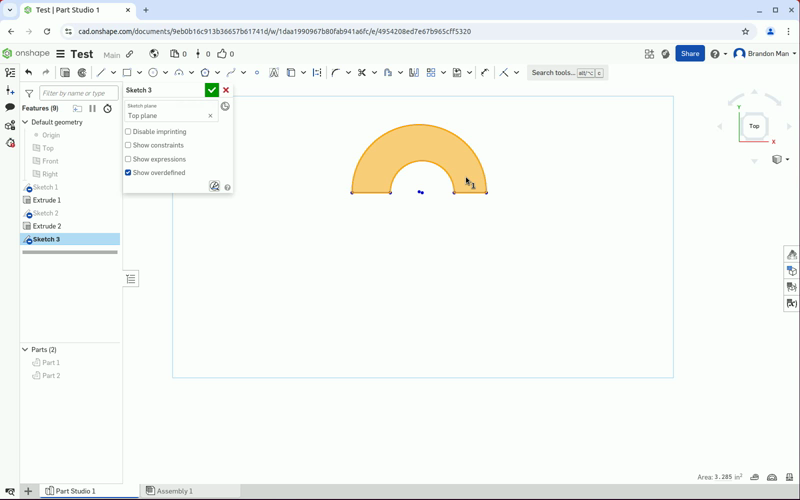
scroll(-6)
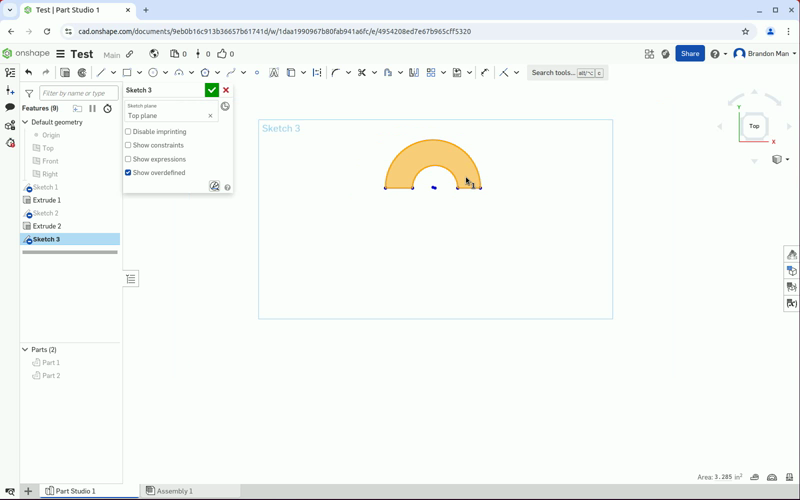
scroll(-6)
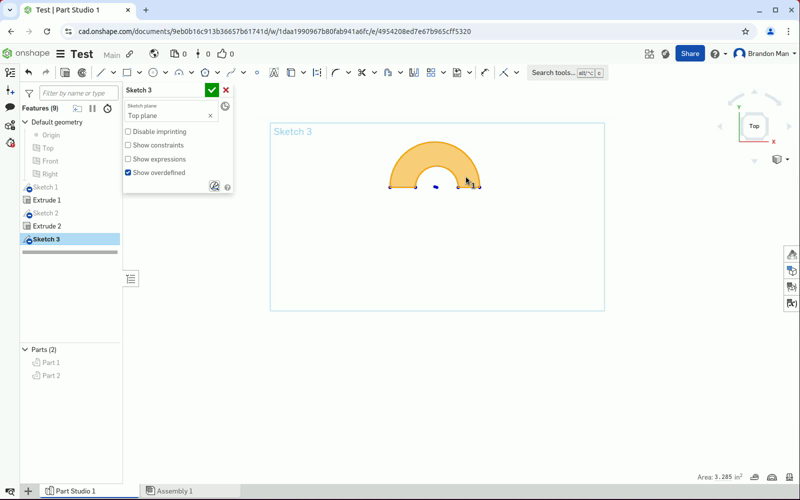
scroll(-6)
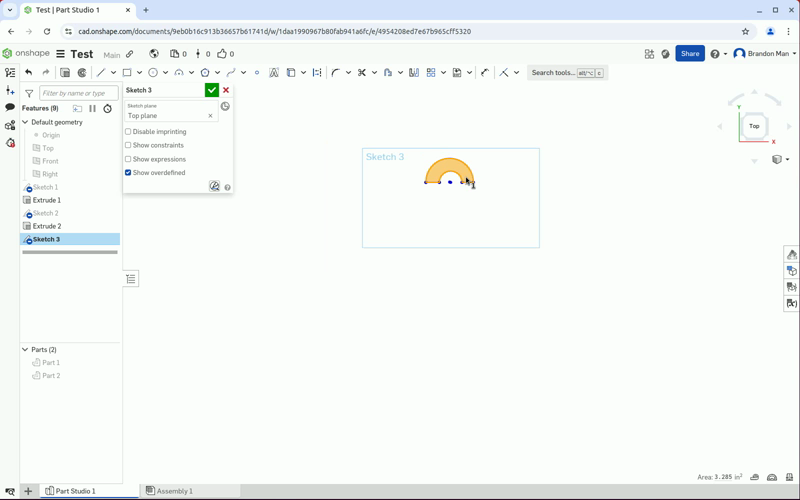
scroll(-6)
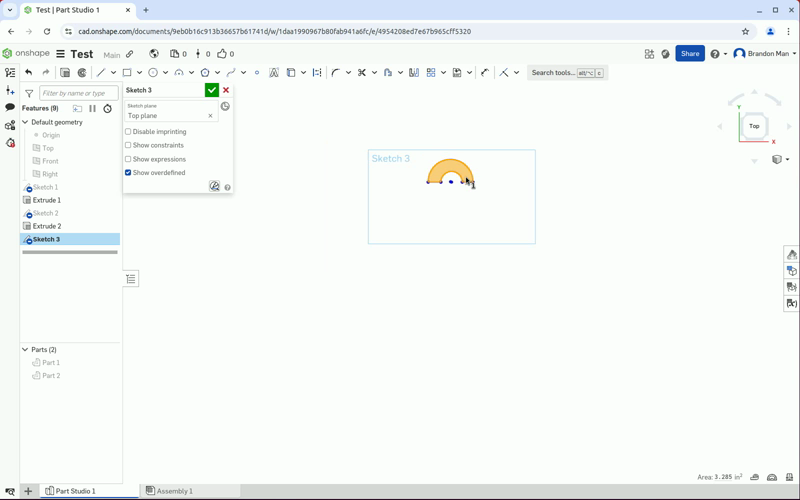
scroll(-6)
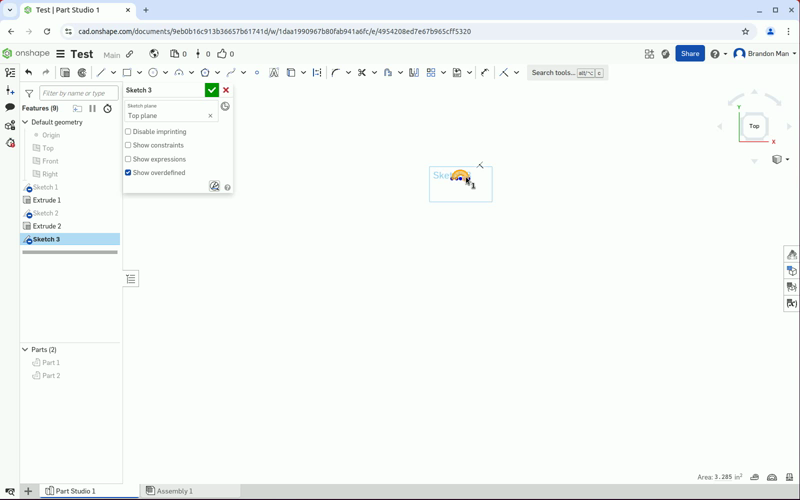
mouse_move(73, 352)
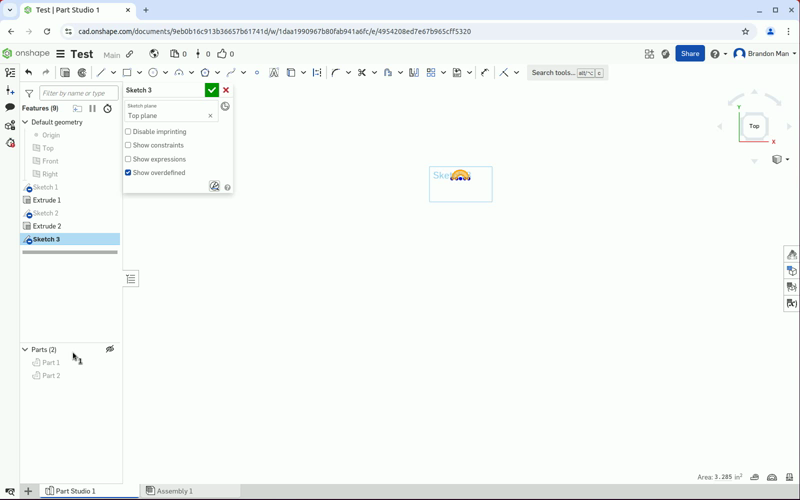
key(shift+y)
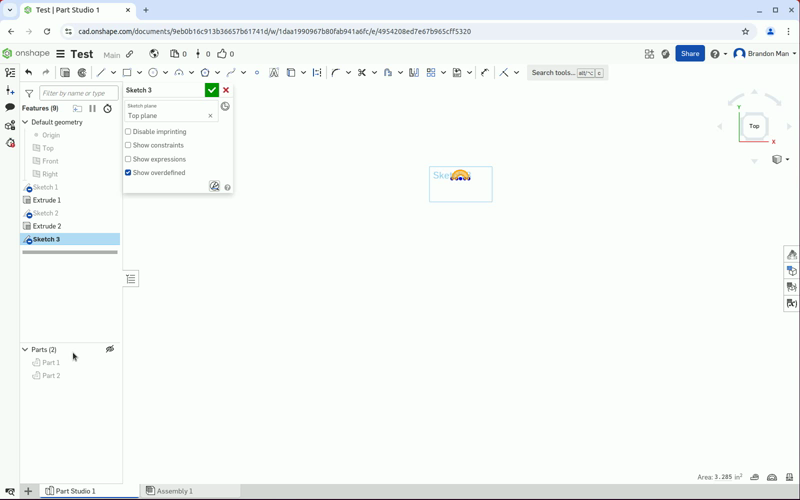
key(shift+e)
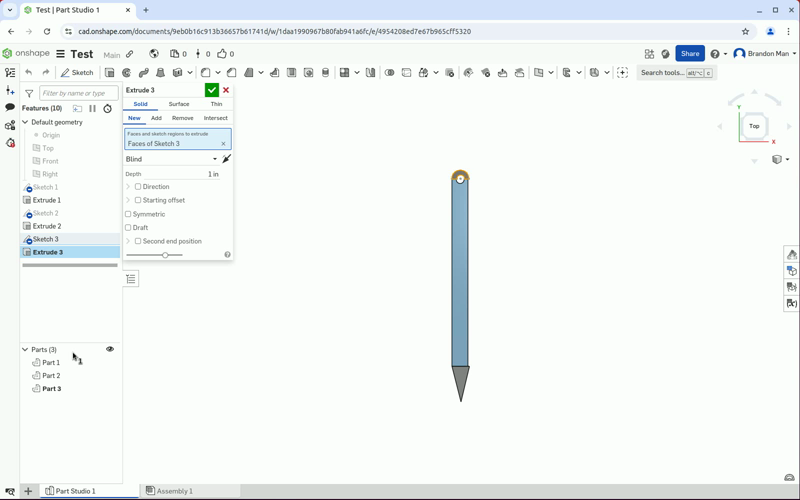
mouse_move(143, 106)
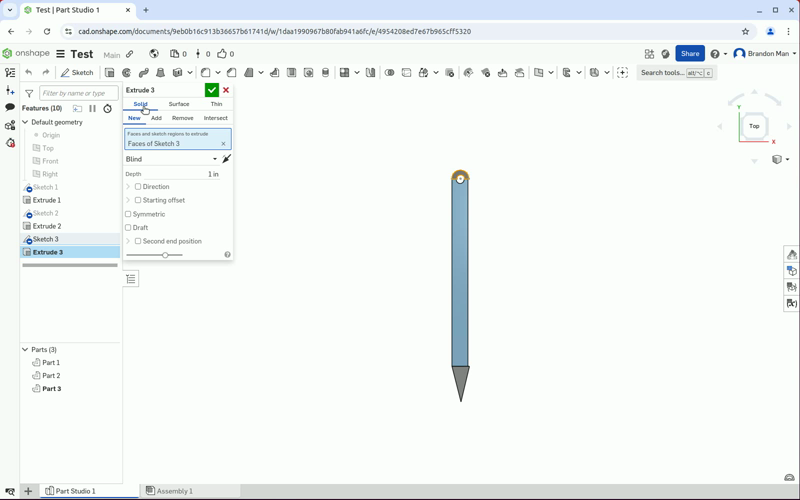
click(143, 106)
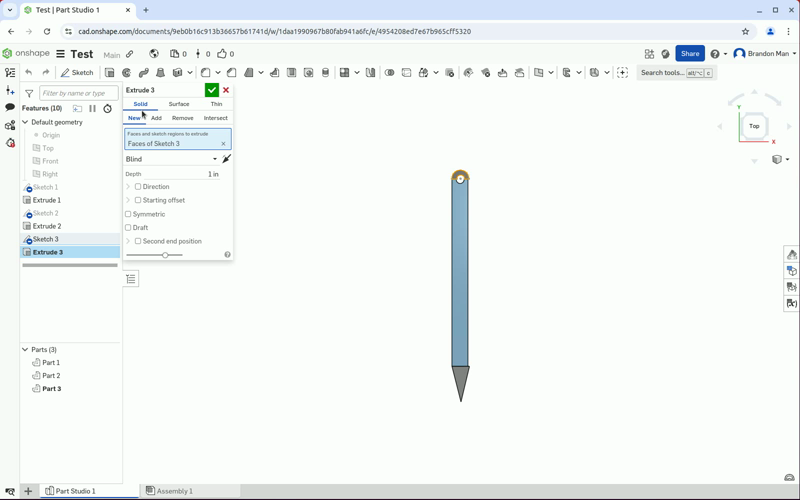
mouse_move(137, 120)
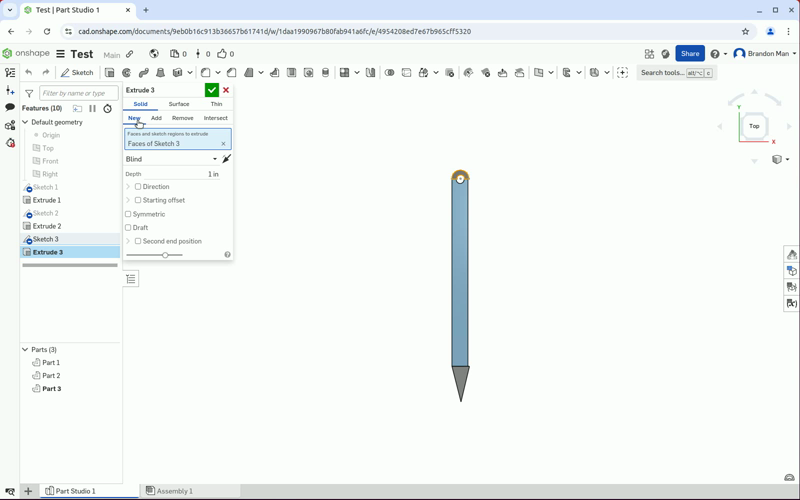
click(137, 120)
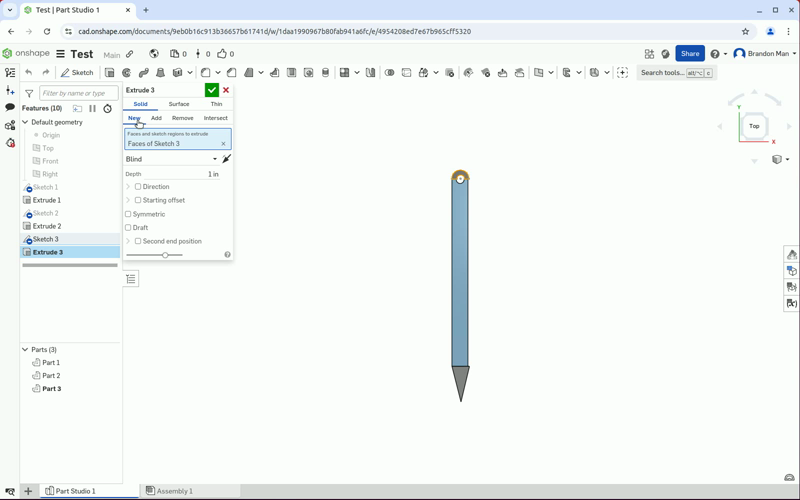
key(tab, 4)
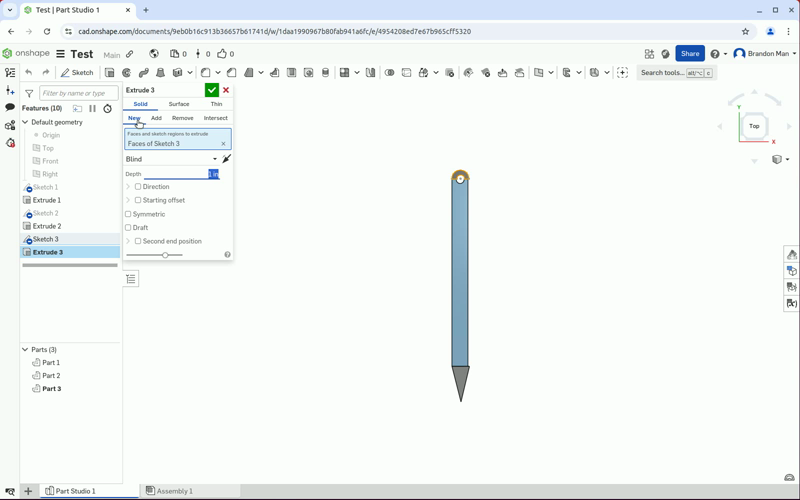
text(0.963)
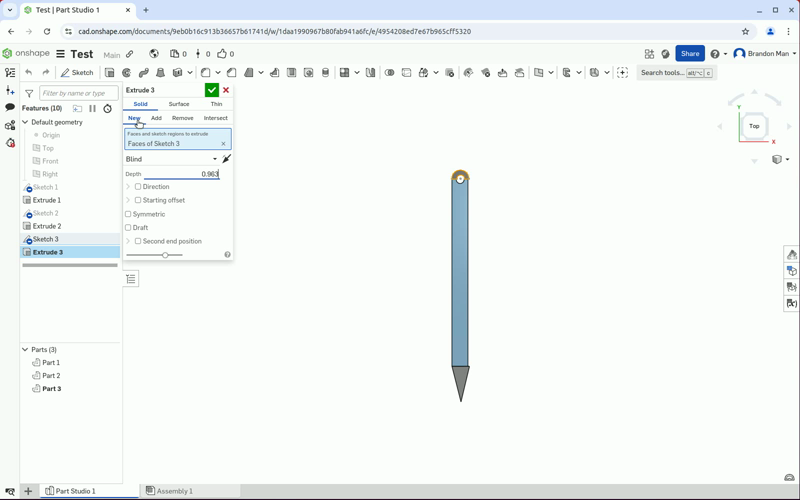
key(enter)
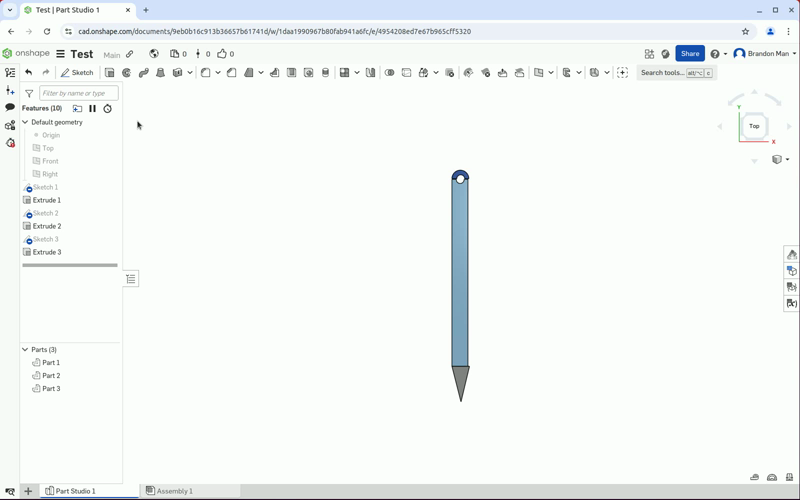
key(shift+h)
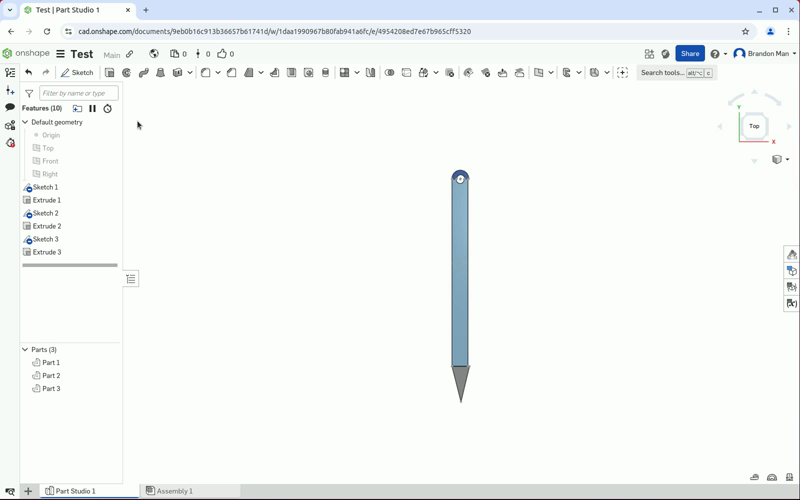
key(shift+h)
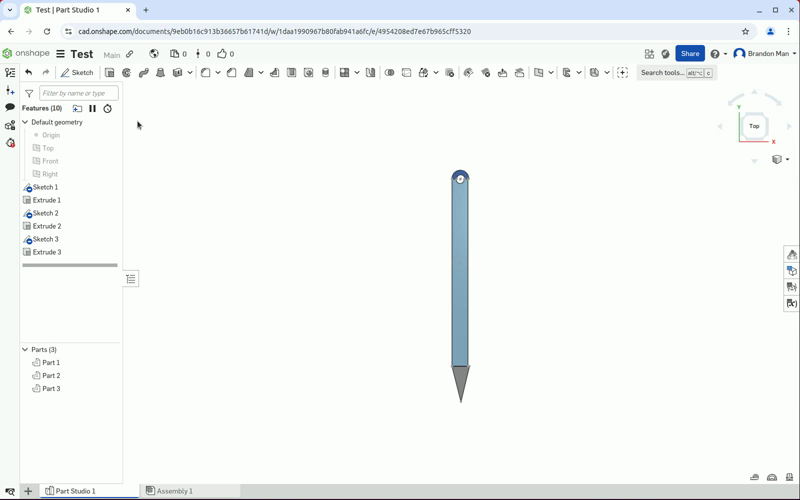
key(shift+7)
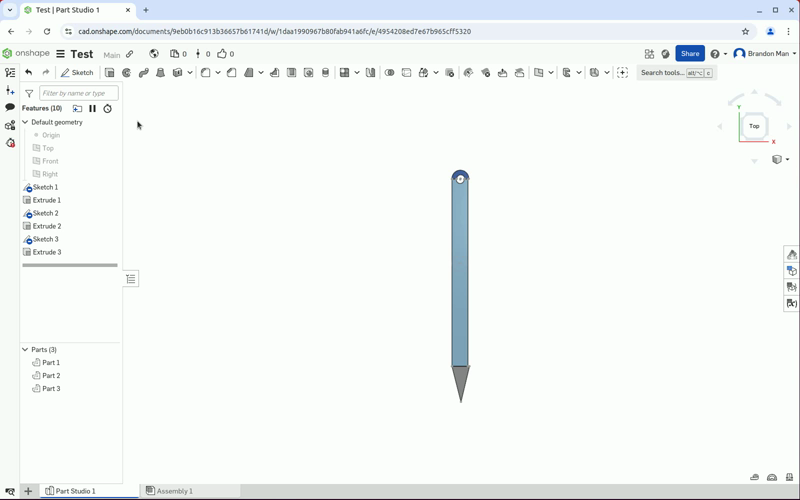
key(up, 3)
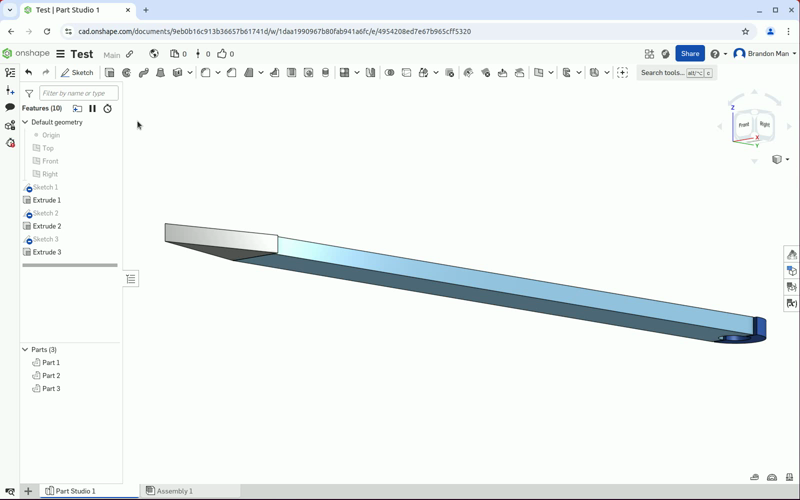
key(left, 3)
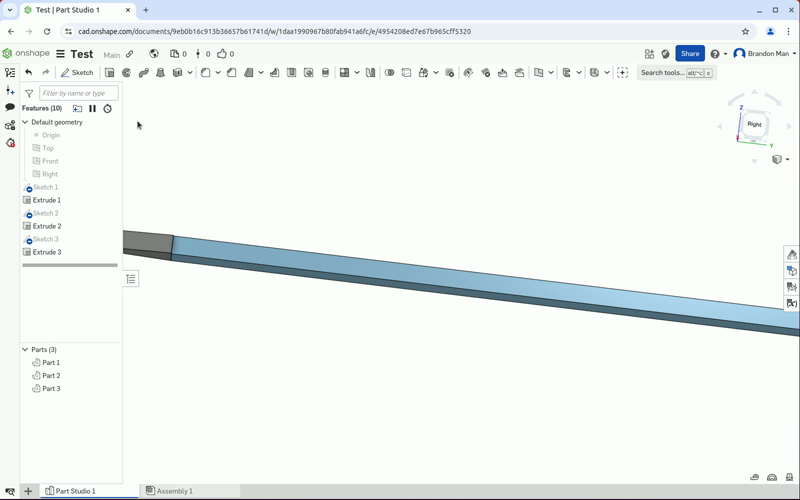
key(right, 3)
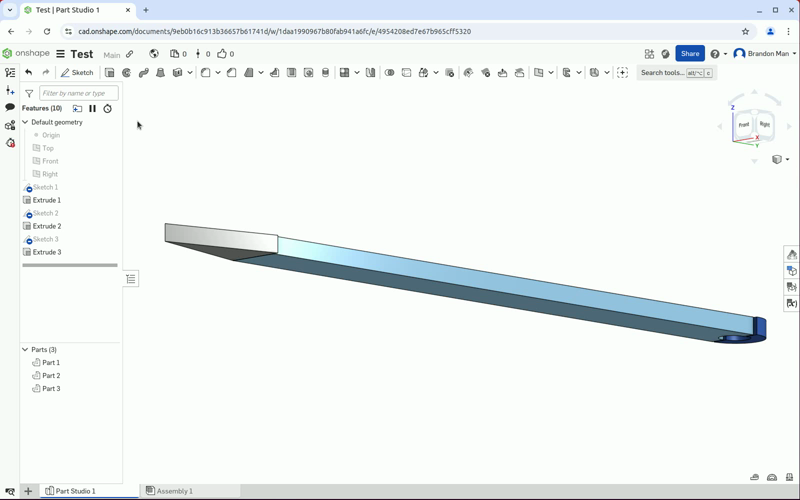
key(down, 3)
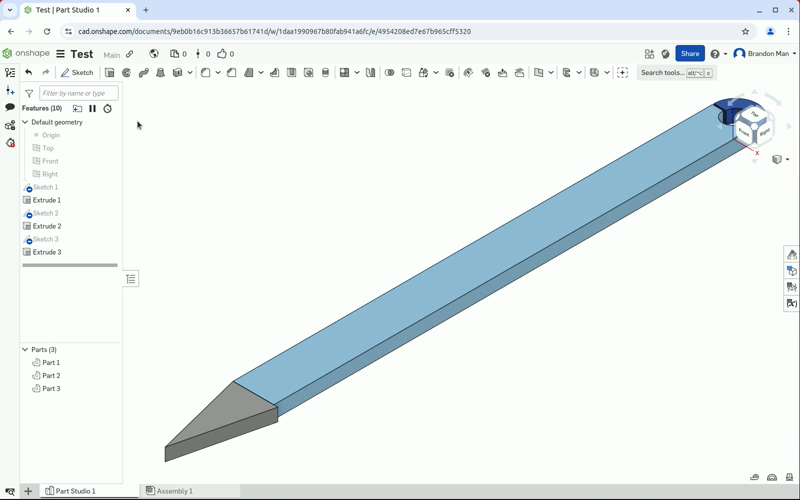
mouse_move(73, 189)
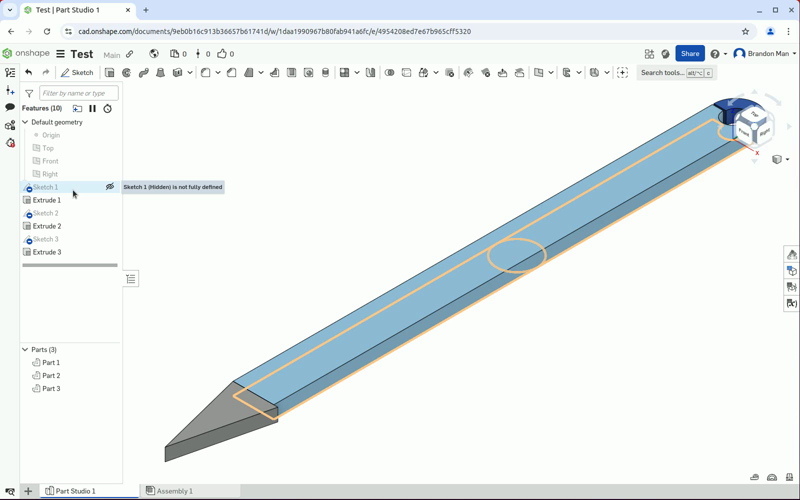
click(73, 189)